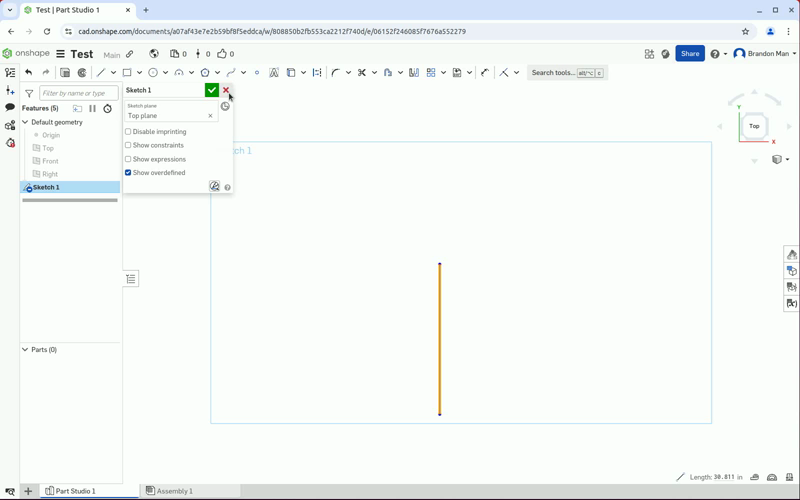
key(shift+h)
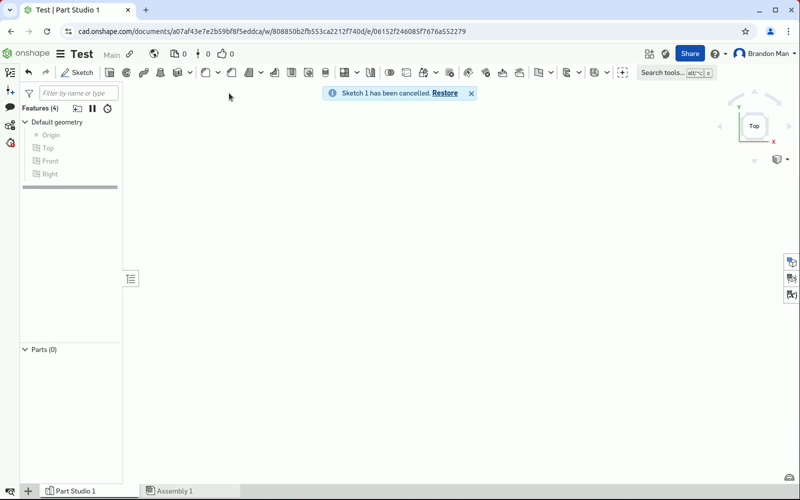
mouse_move(73, 352)
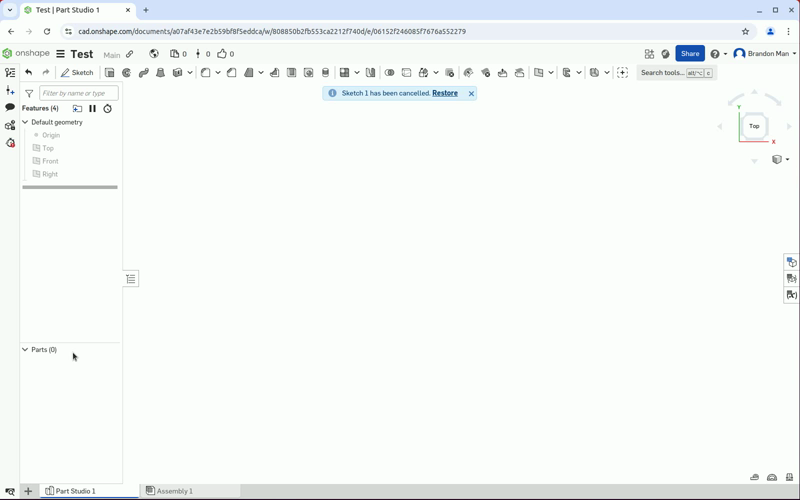
key(y)
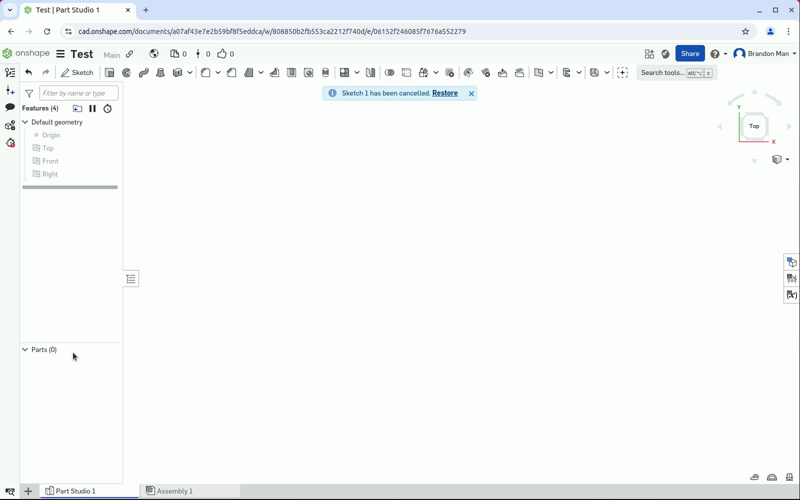
key(shift+p)
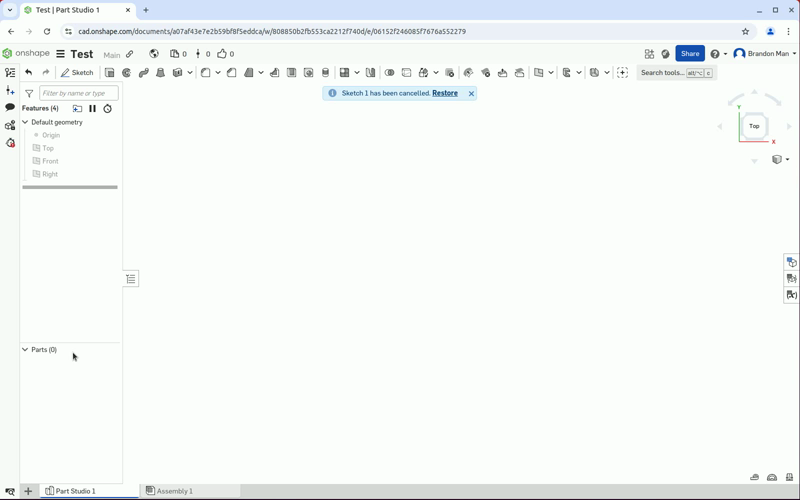
key(space)
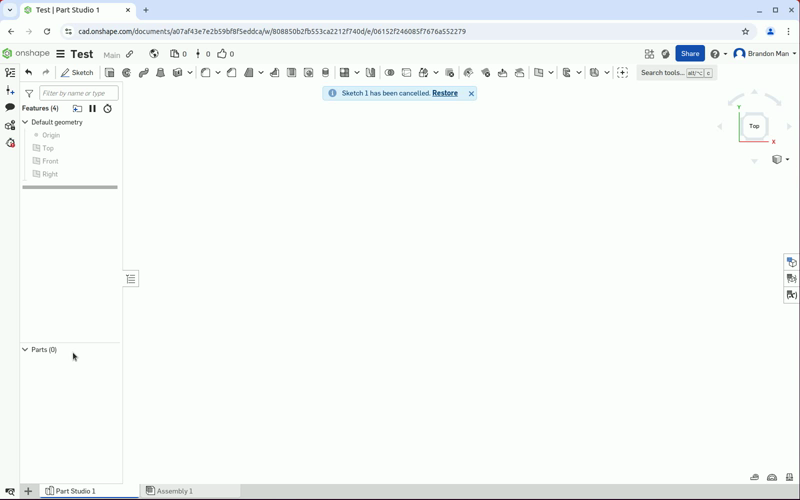
key_down(shift)
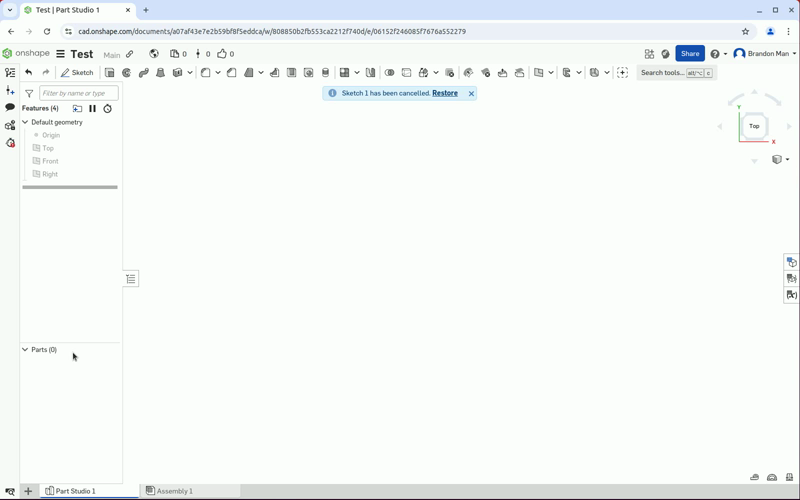
key(up)
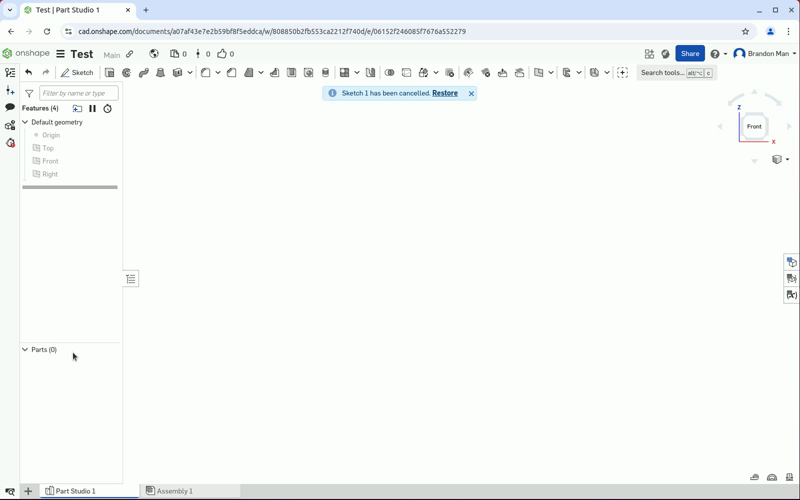
key_up(shift)
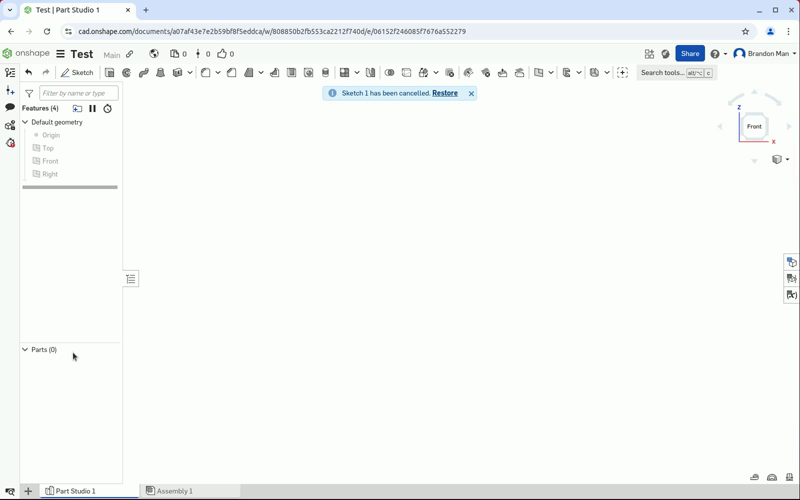
key(space)
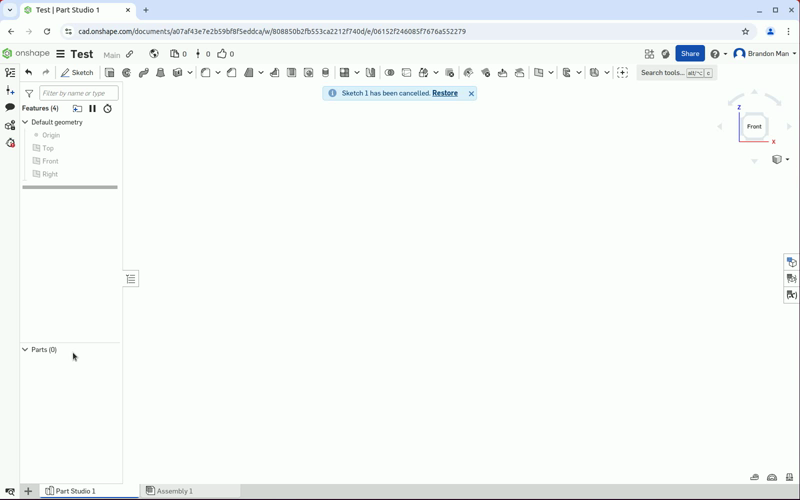
key_down(shift)
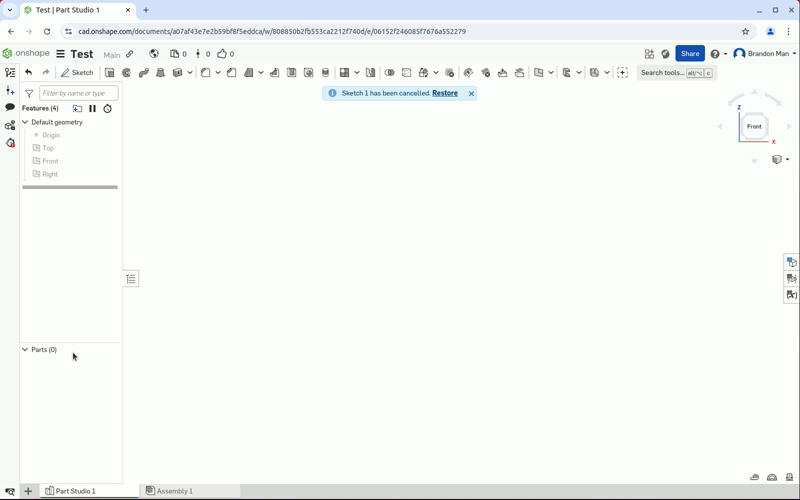
key(left)
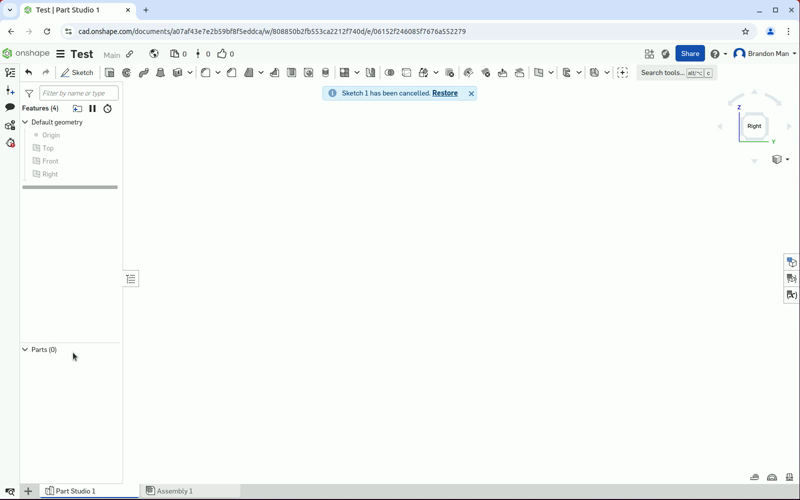
key_up(shift)
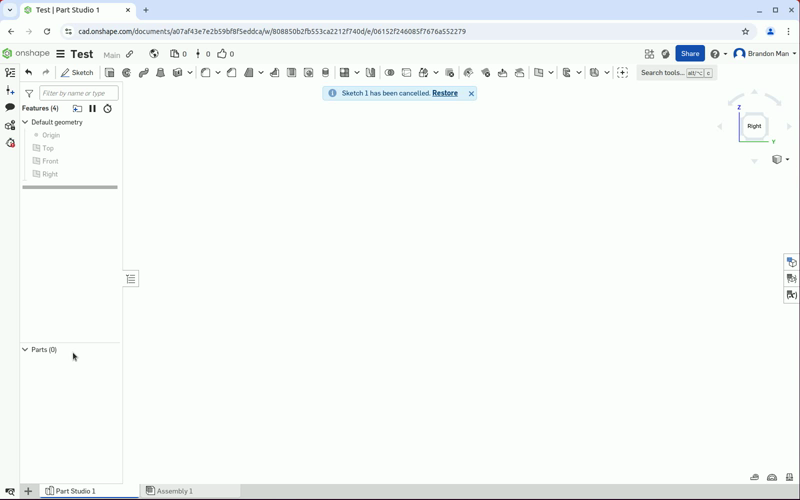
mouse_move(73, 352)
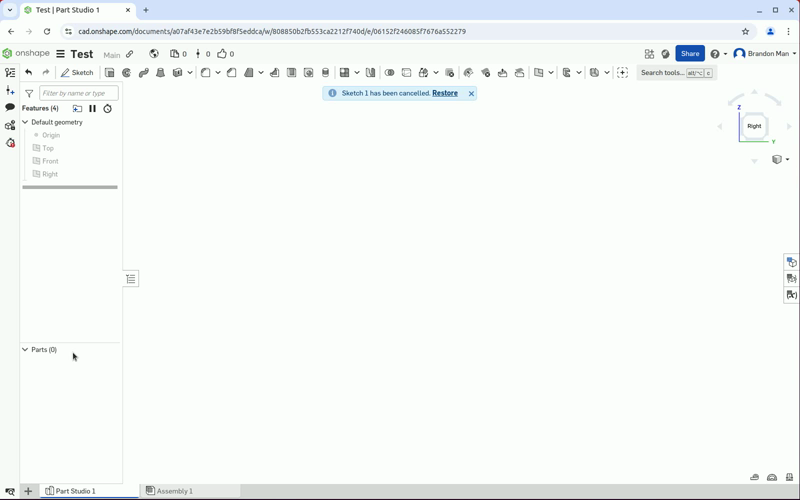
key(shift+y)
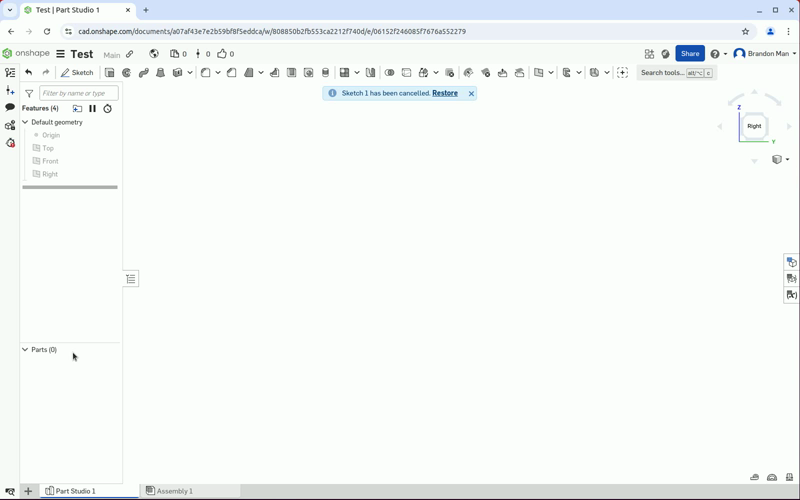
key(shift+s)
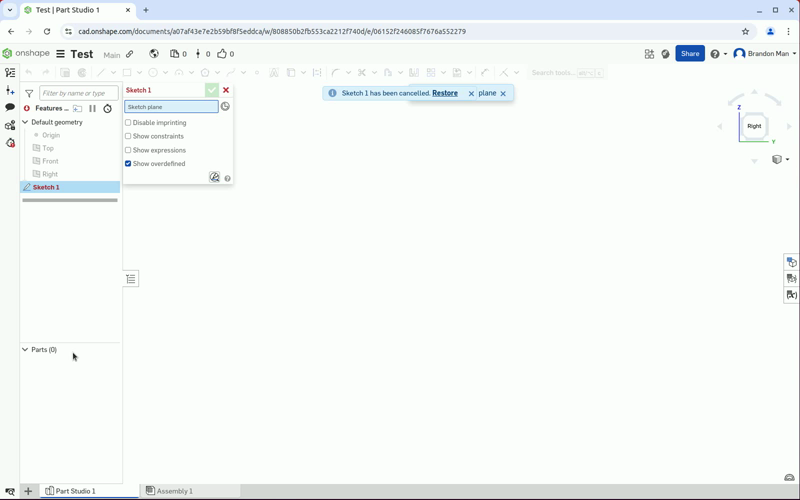
mouse_move(73, 176)
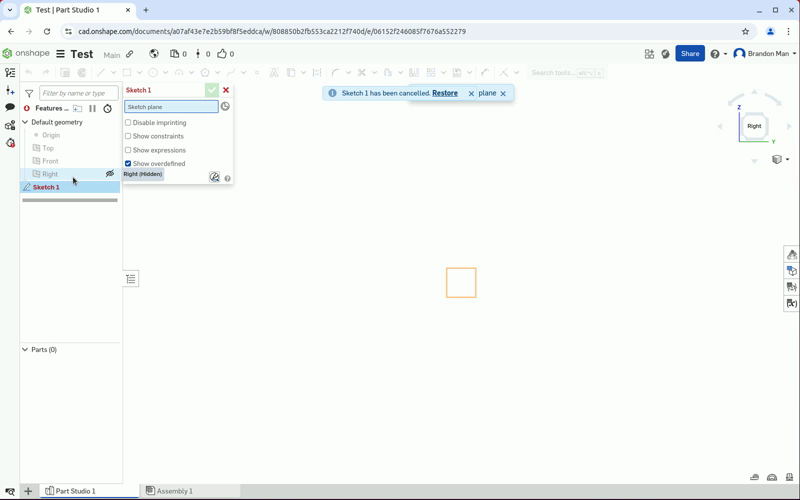
click(73, 176)
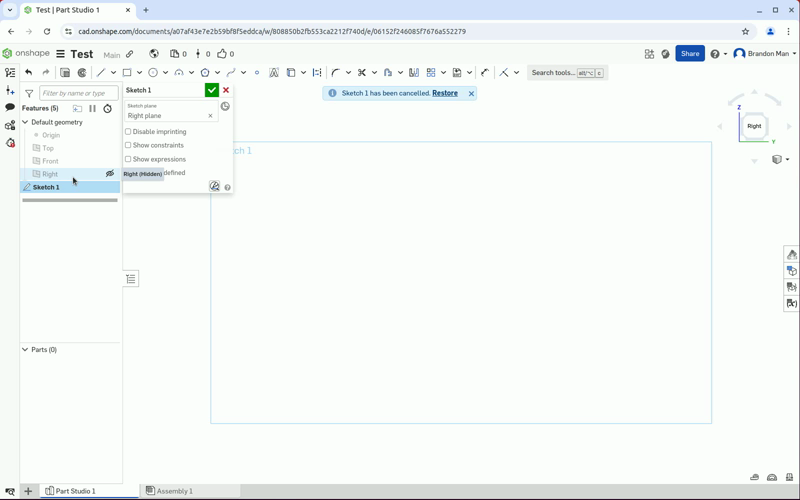
mouse_move(73, 352)
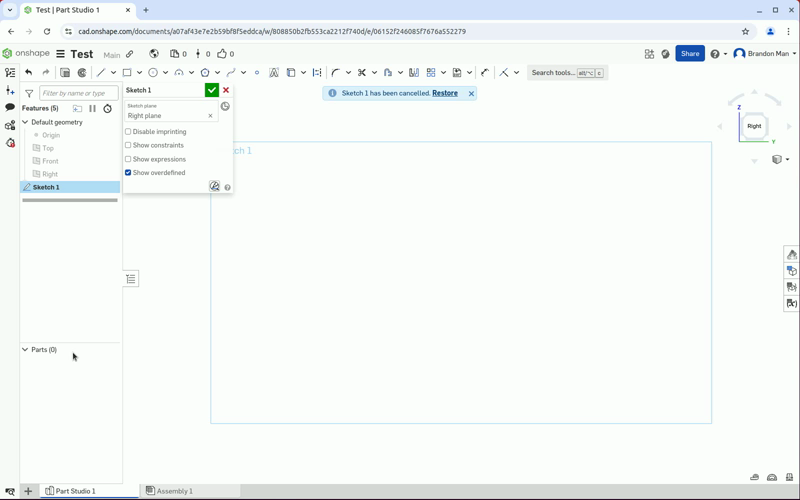
key(y)
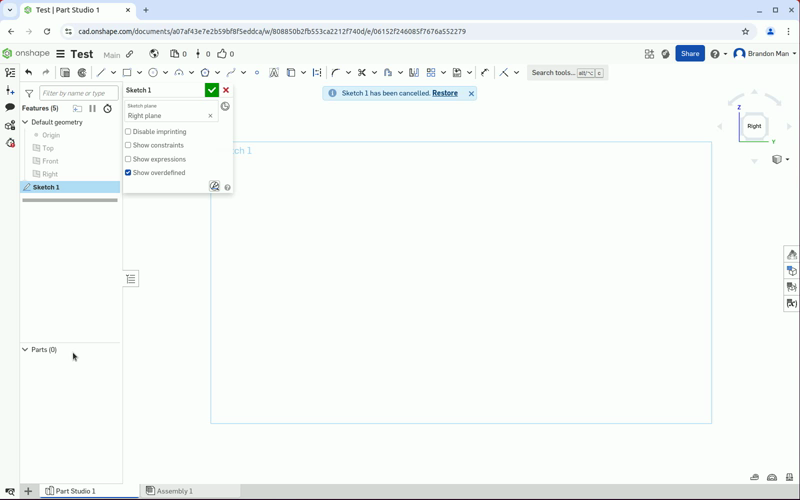
key(c)
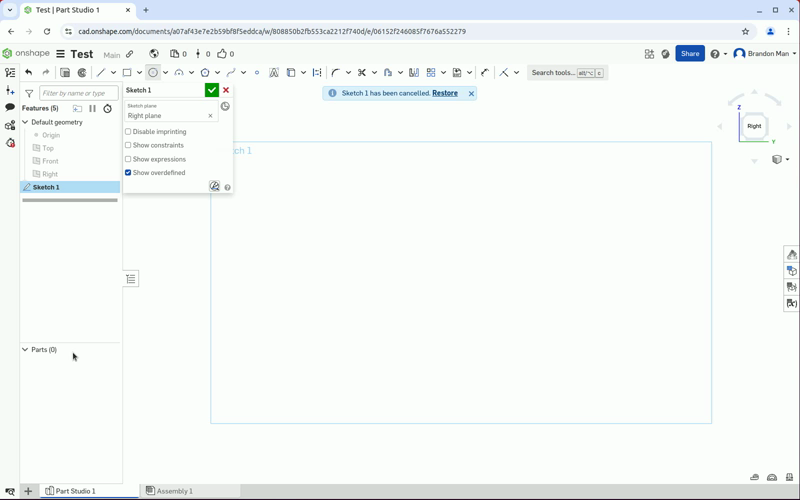
key_down(shift)
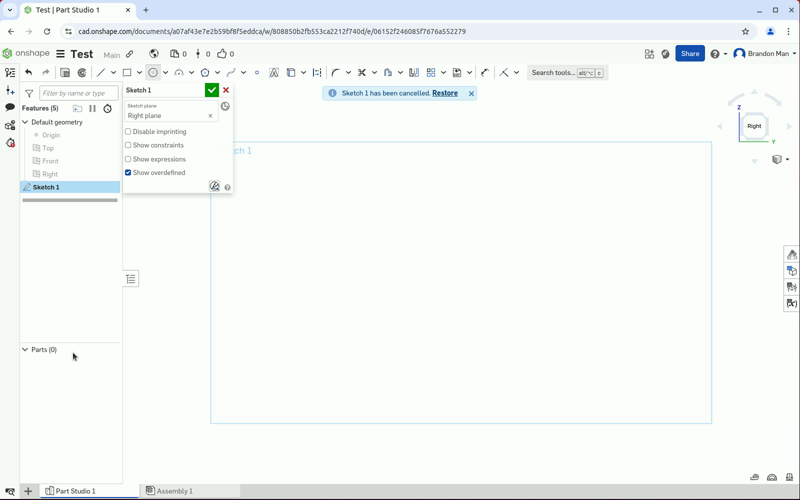
mouse_move(461, 282)
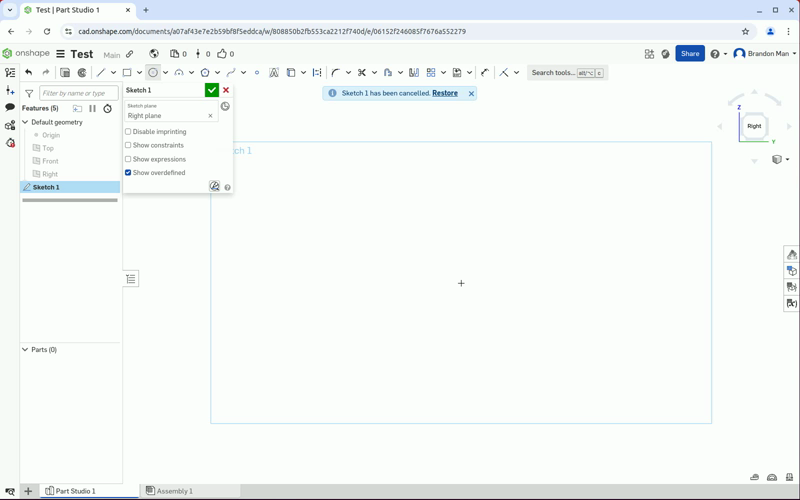
click(461, 282)
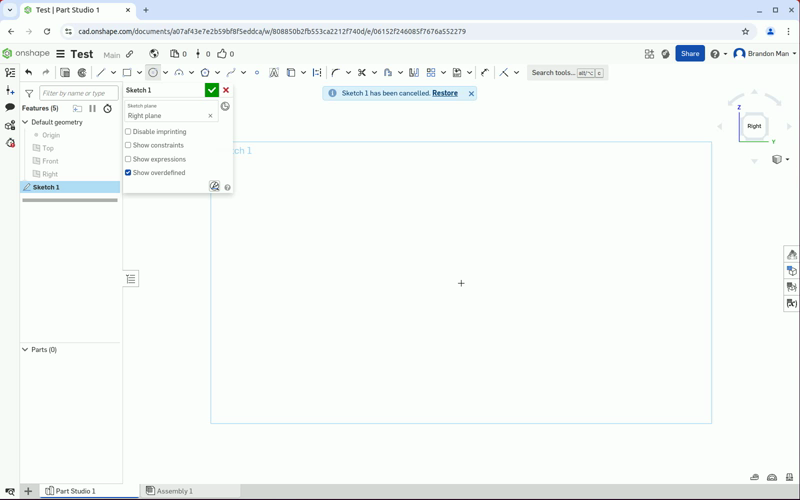
key_up(shift)
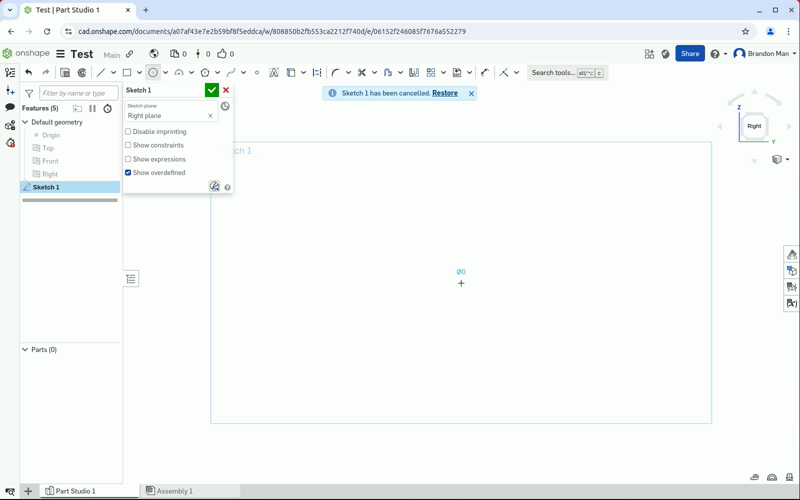
mouse_move(473, 282)
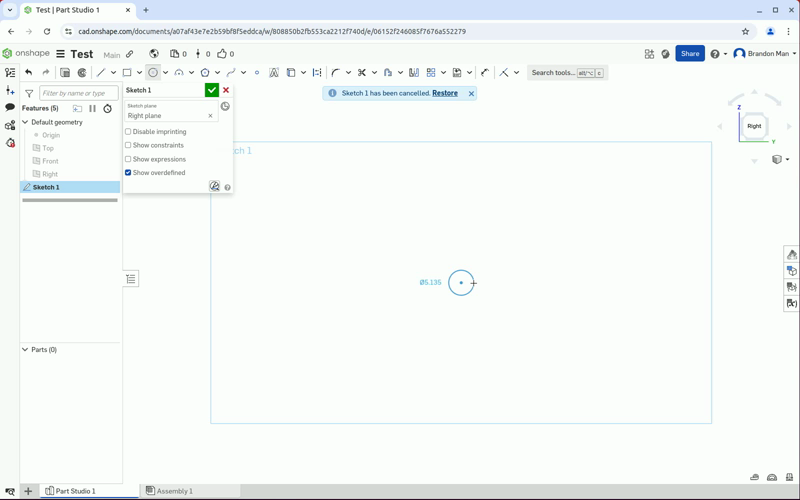
click(473, 282)
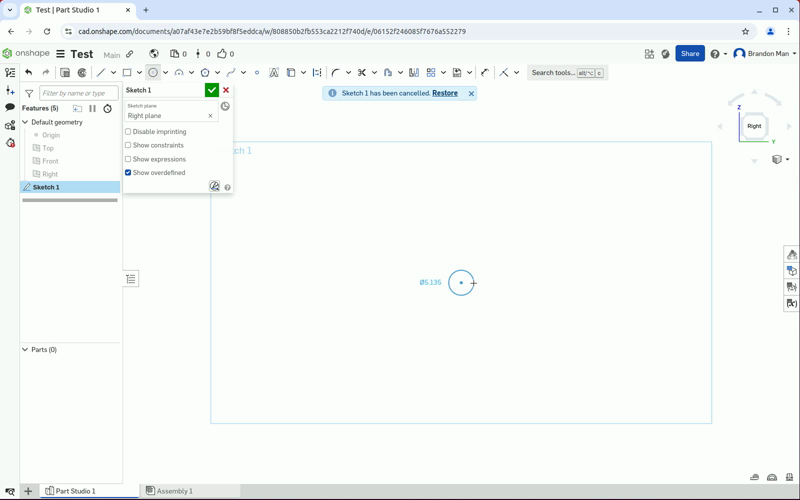
key(esc)
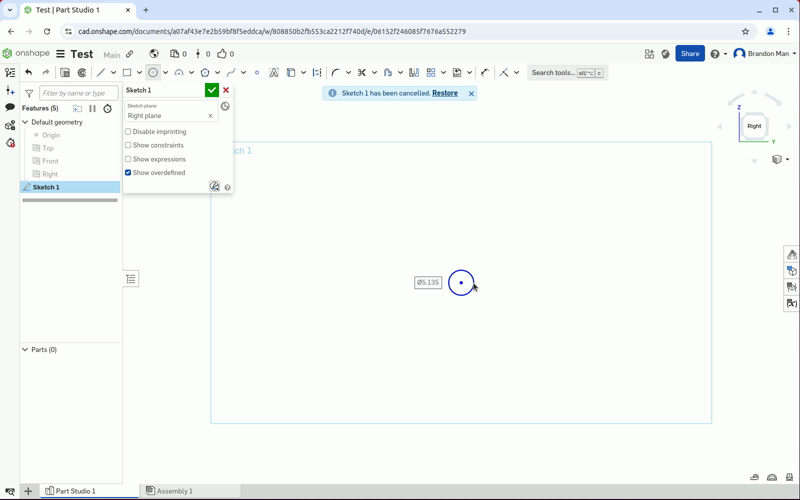
key(c)
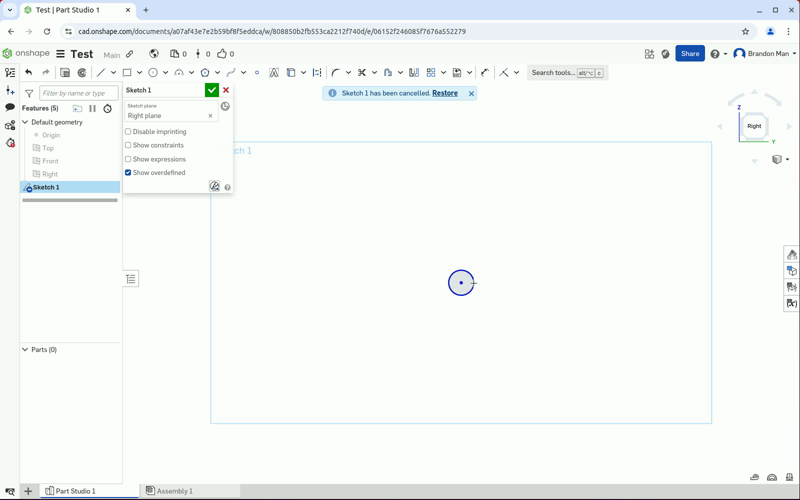
key_down(shift)
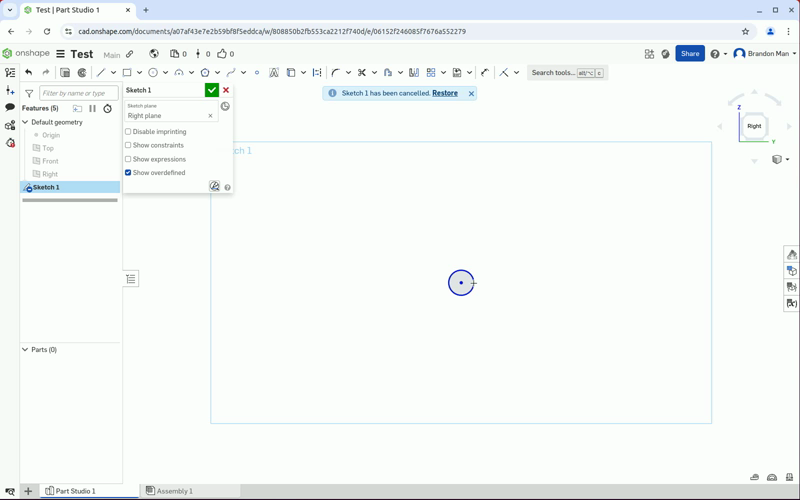
mouse_move(461, 282)
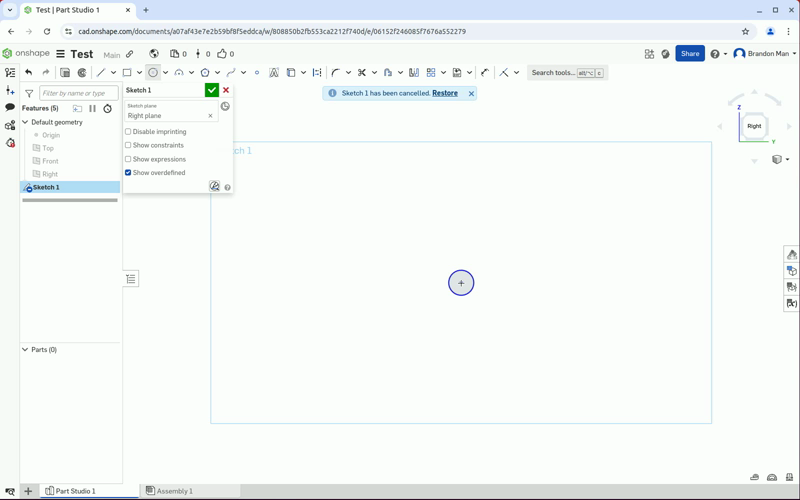
click(461, 282)
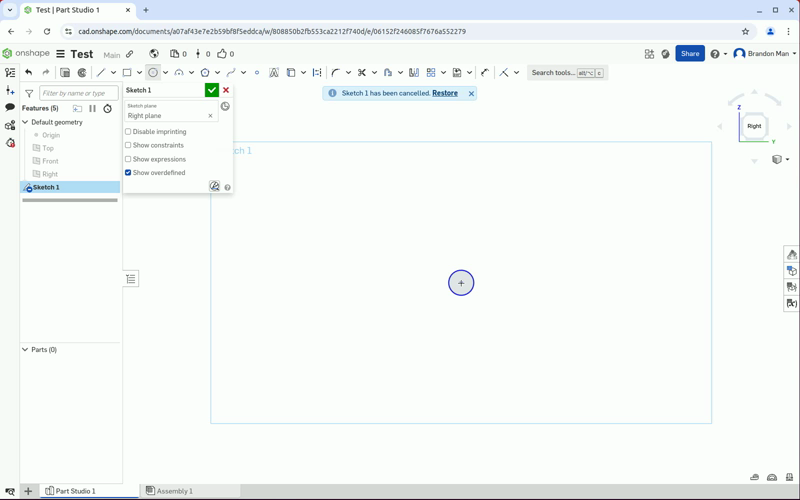
key_up(shift)
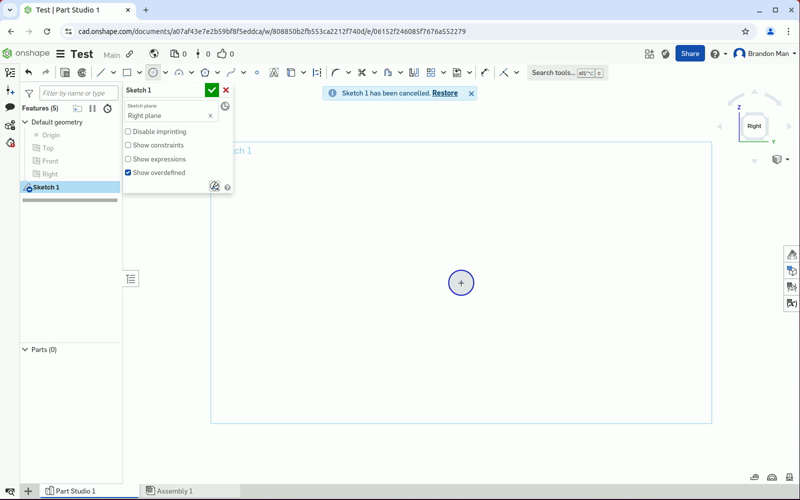
mouse_move(472, 282)
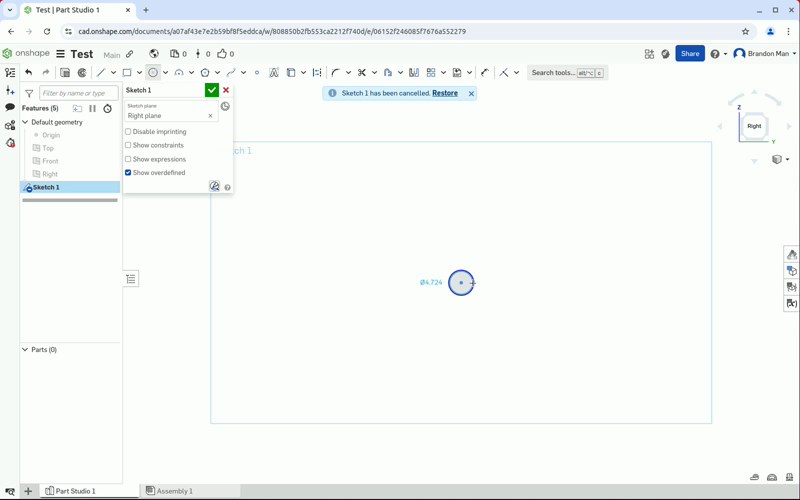
scroll(6)
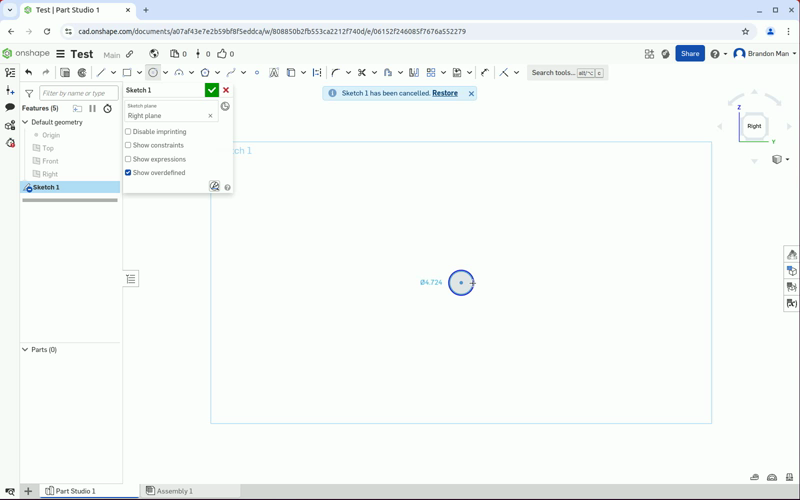
scroll(6)
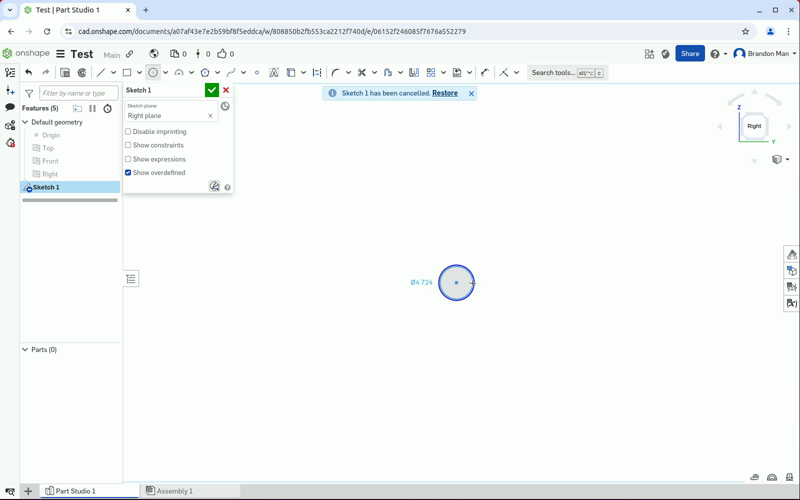
scroll(6)
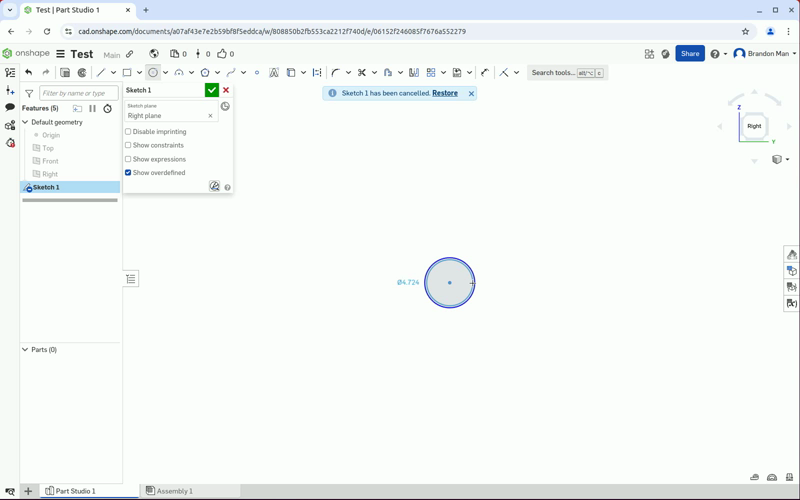
scroll(6)
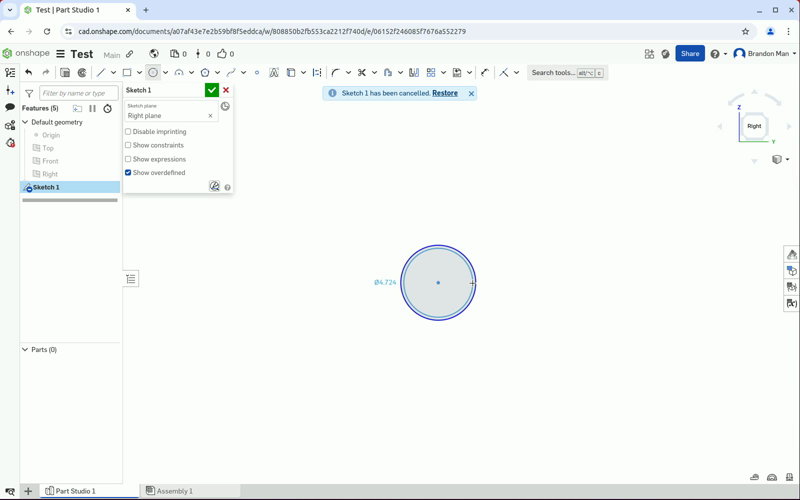
scroll(6)
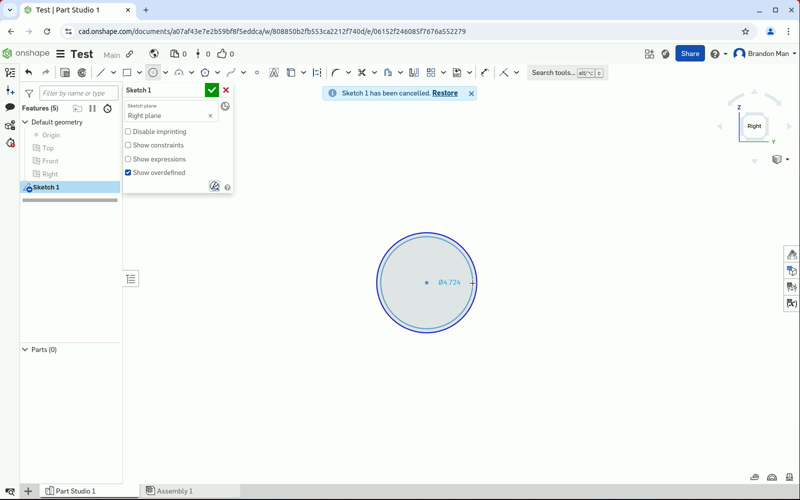
scroll(6)
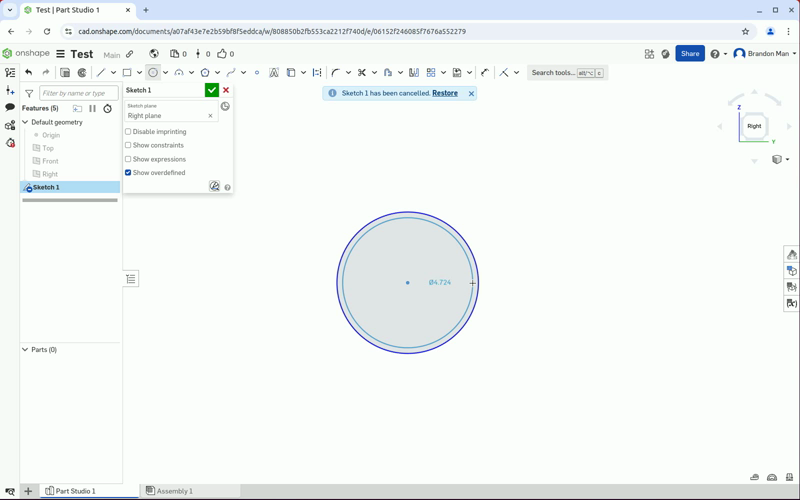
scroll(6)
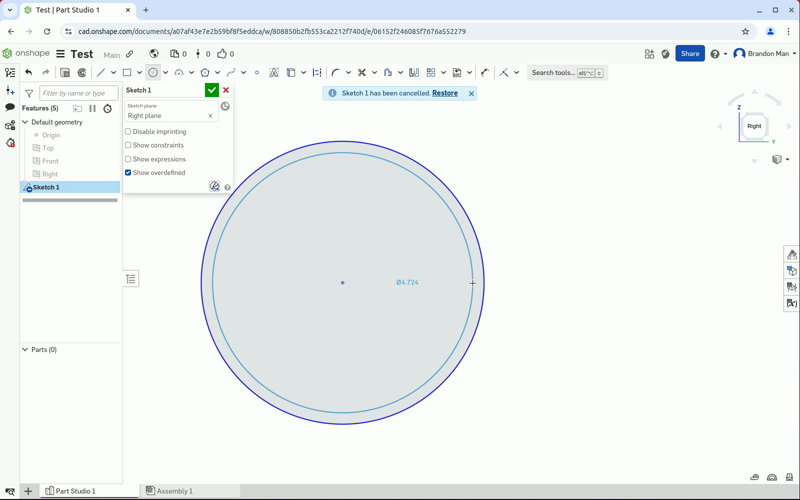
click(472, 282)
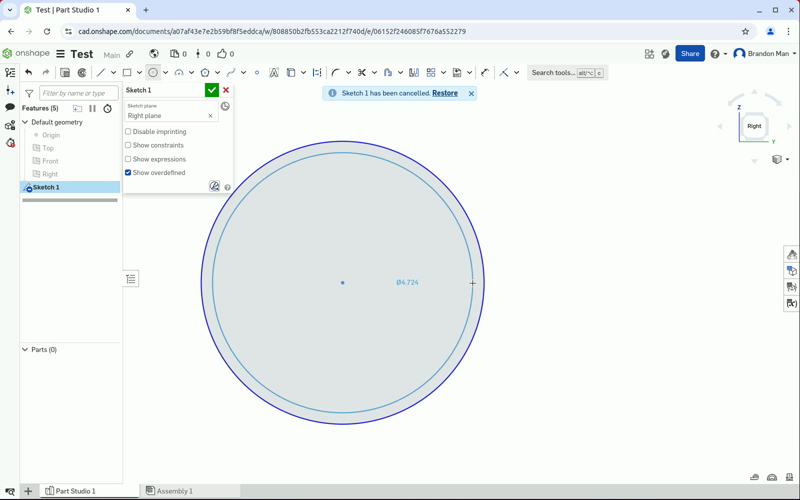
scroll(-6)
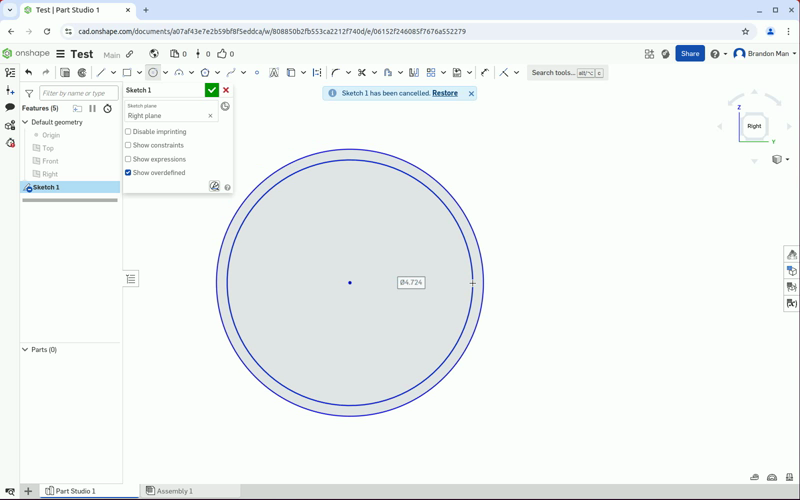
scroll(-6)
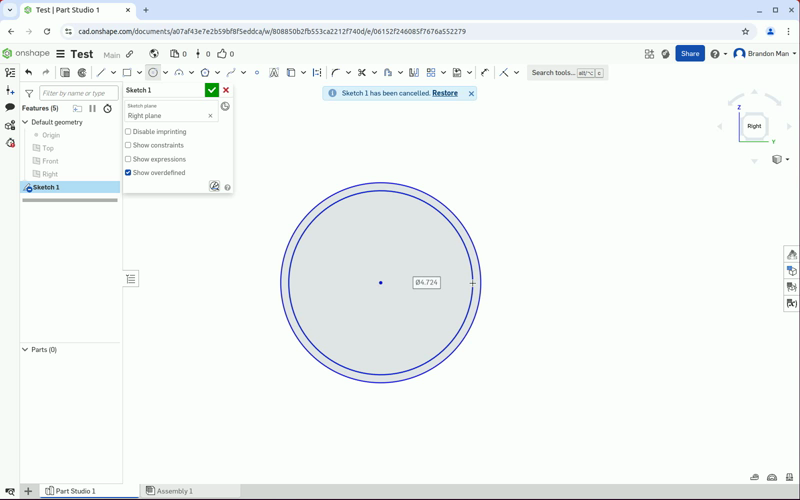
scroll(-6)
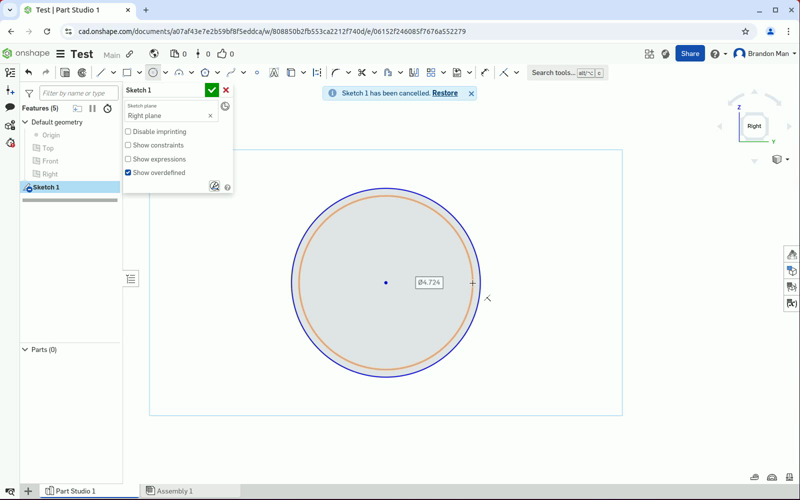
scroll(-6)
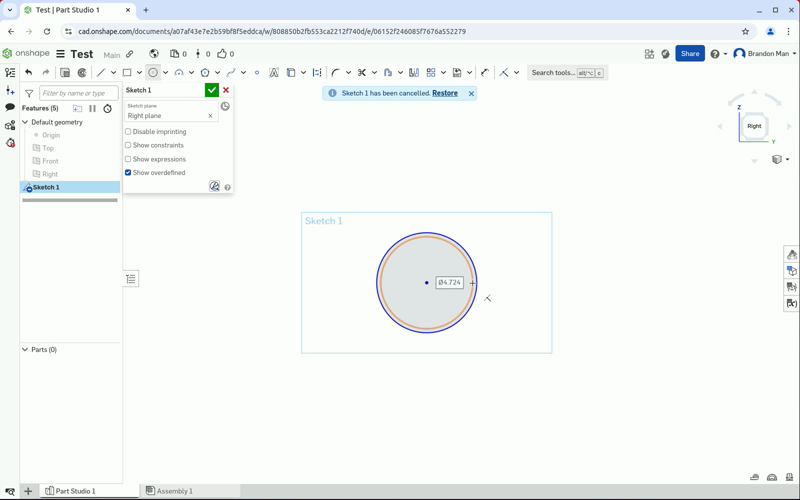
scroll(-6)
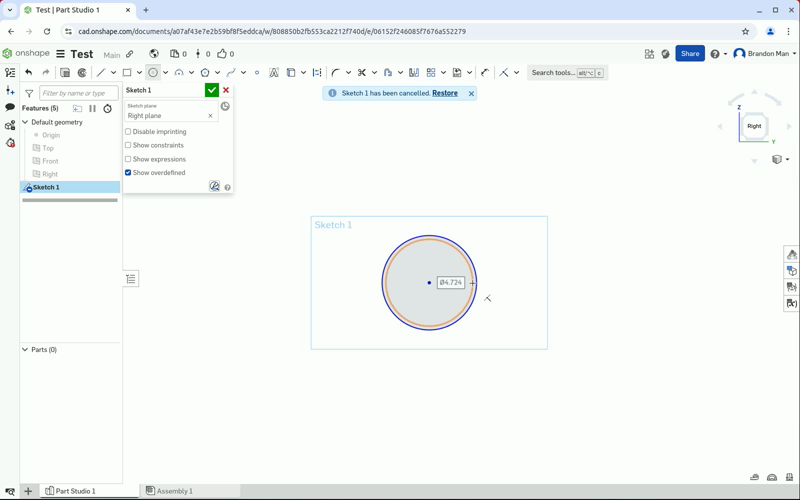
scroll(-6)
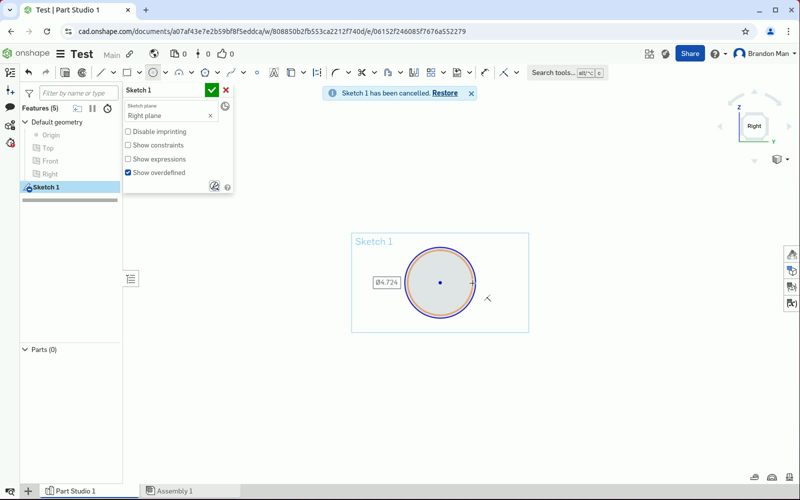
scroll(-6)
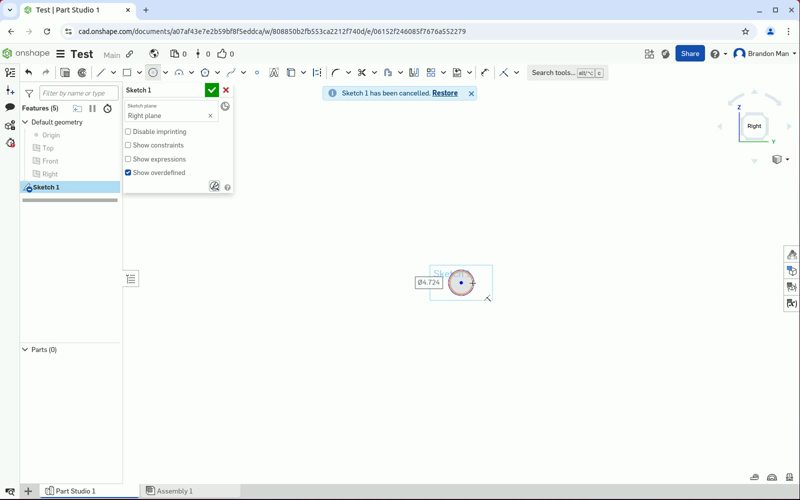
key(esc)
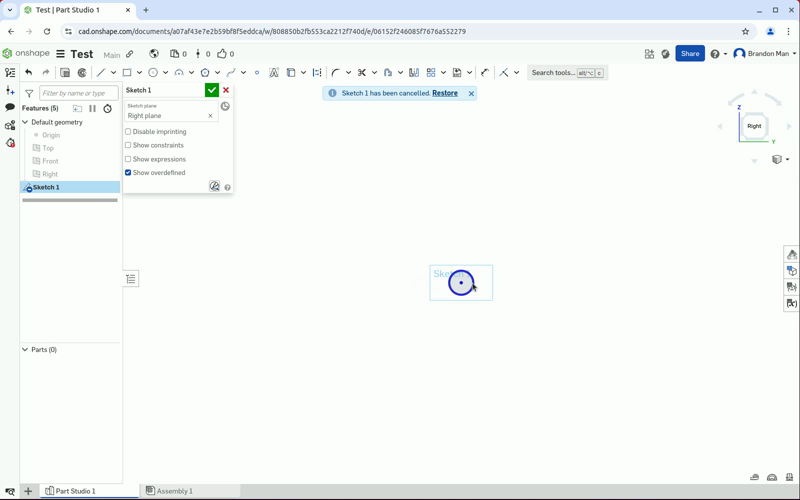
mouse_move(465, 293)
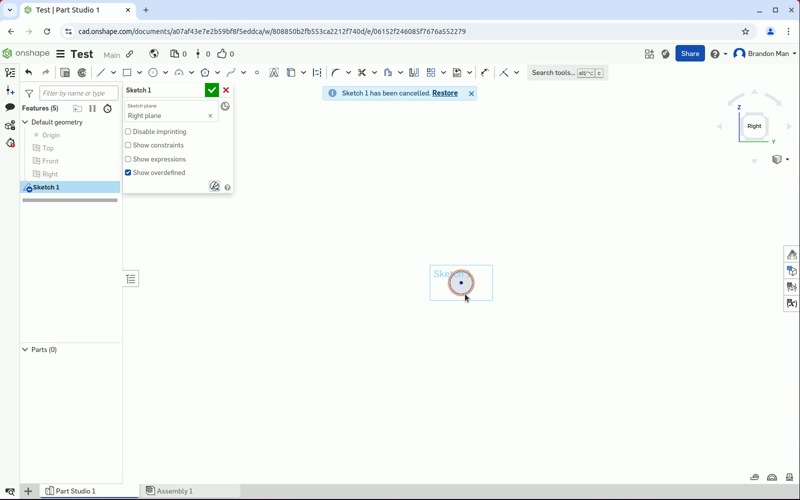
scroll(6)
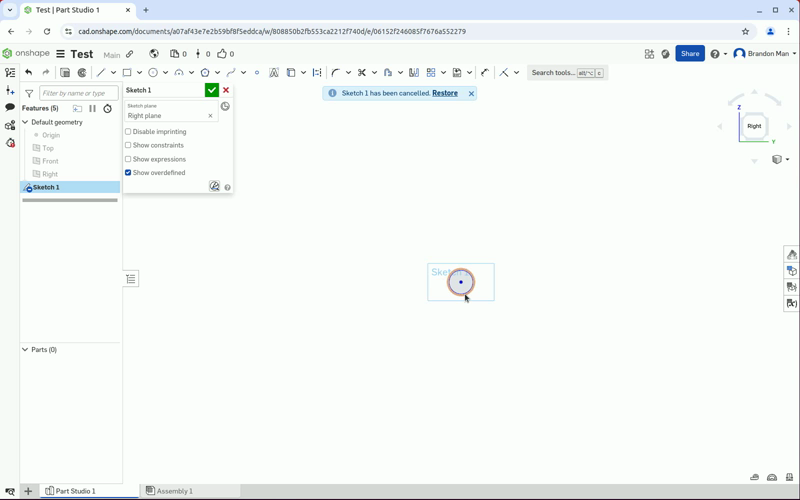
scroll(6)
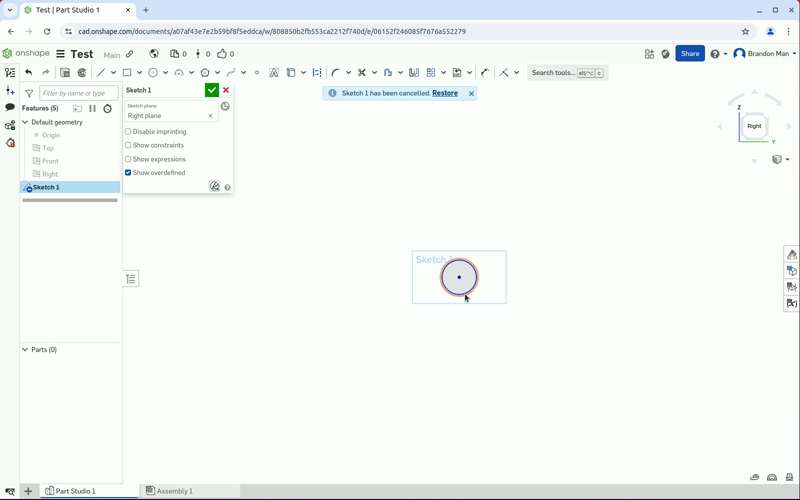
scroll(6)
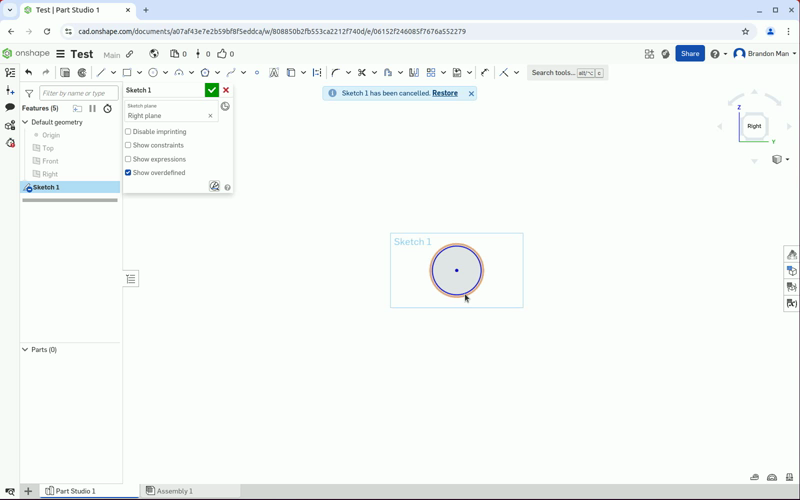
scroll(6)
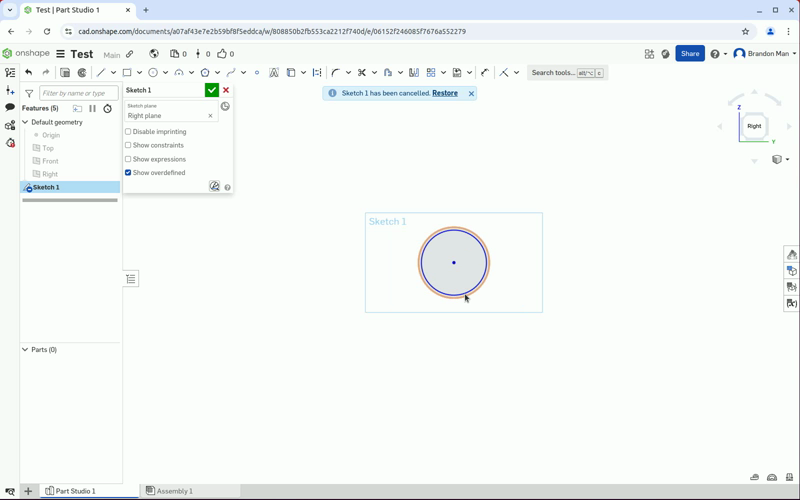
scroll(6)
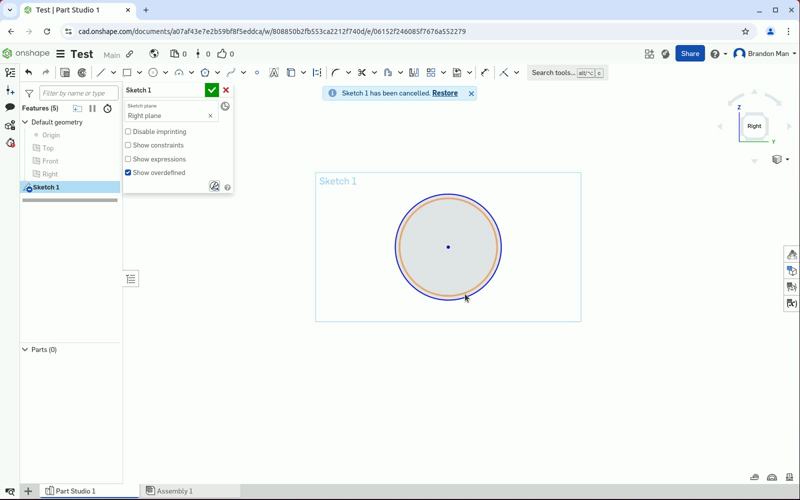
scroll(6)
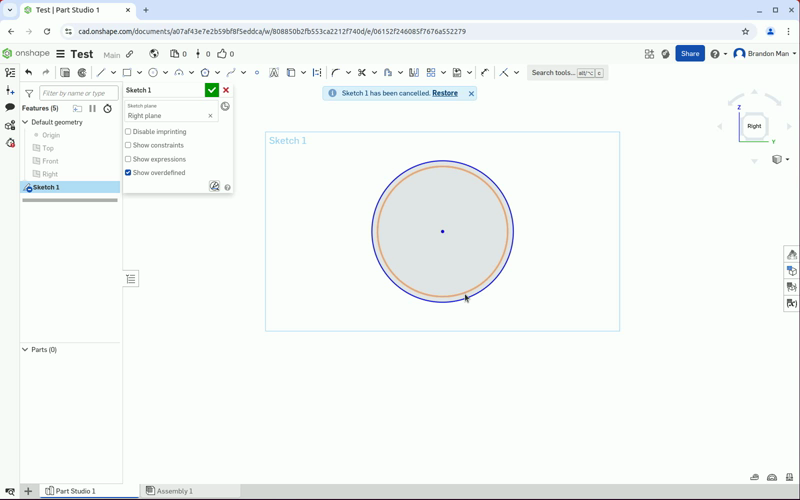
scroll(6)
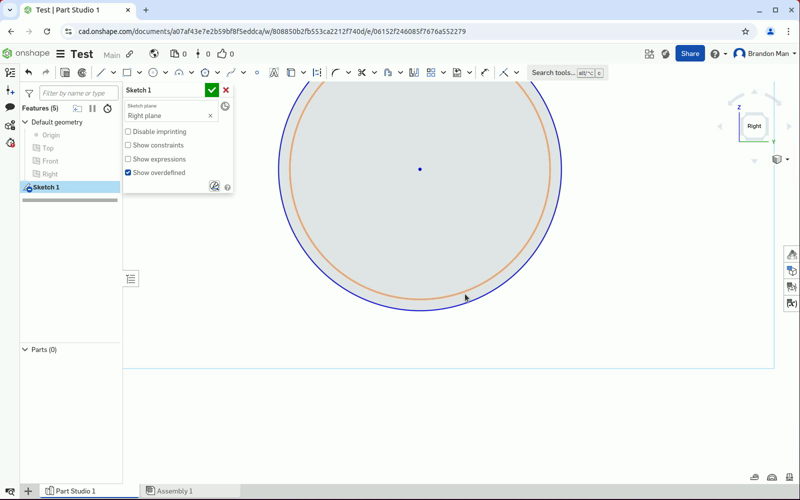
click(465, 293)
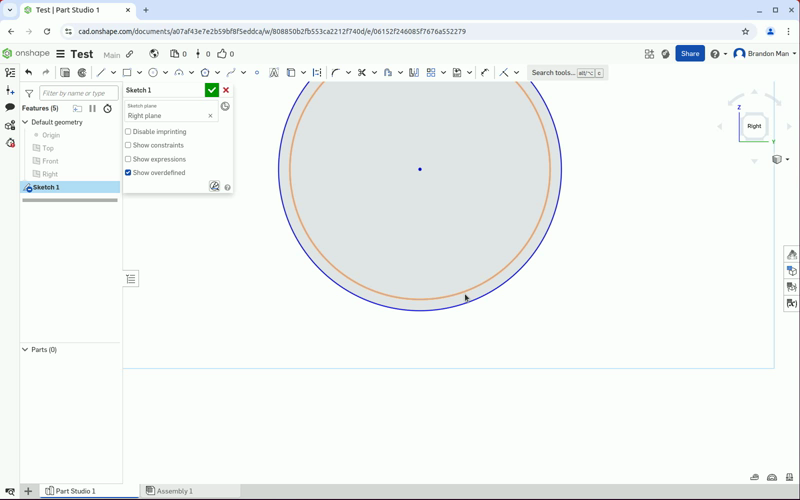
scroll(-6)
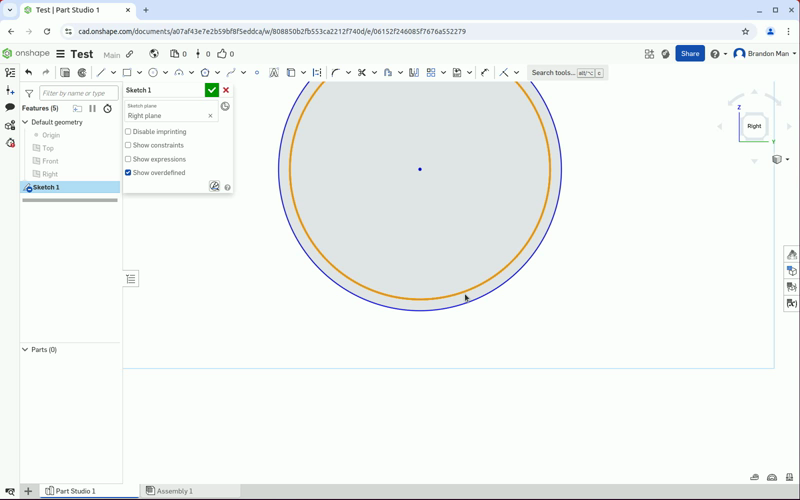
scroll(-6)
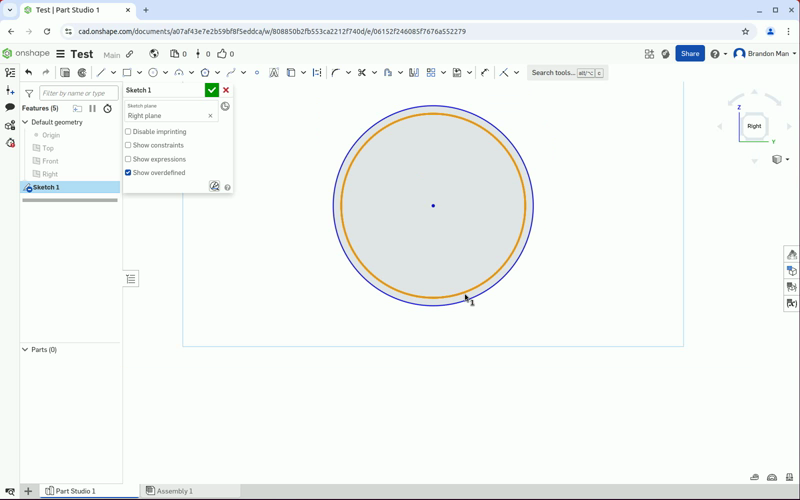
scroll(-6)
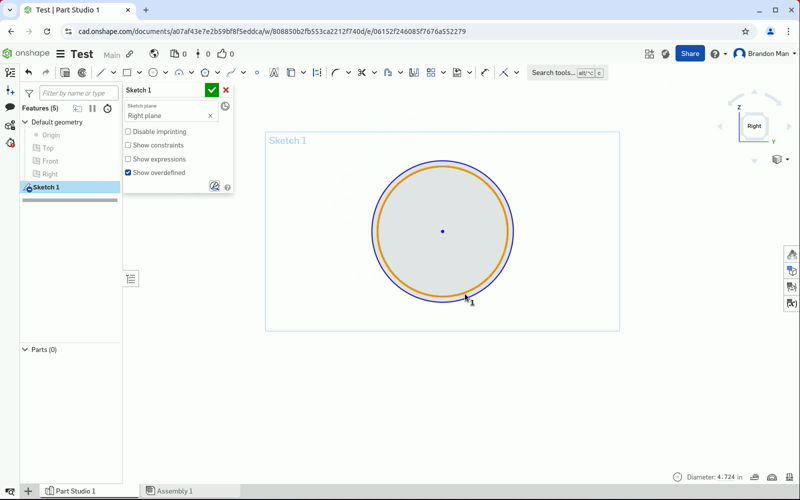
scroll(-6)
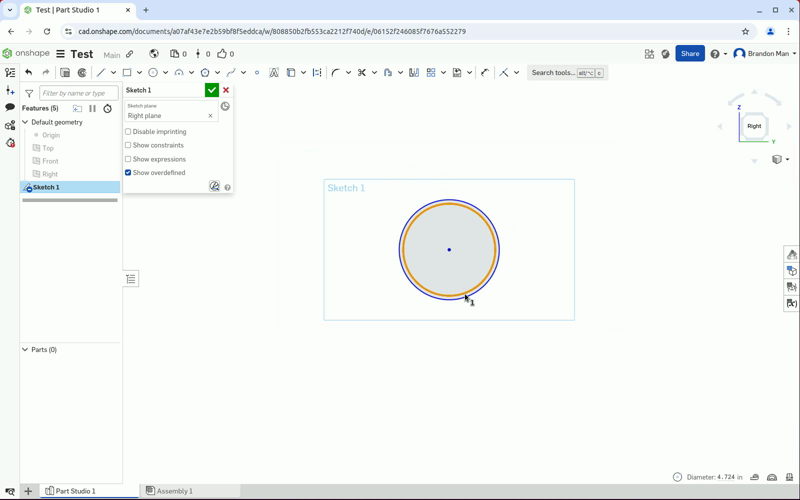
scroll(-6)
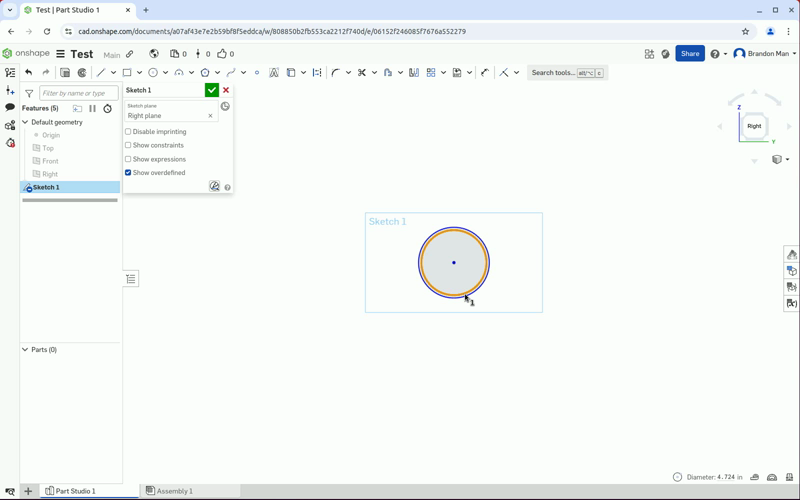
scroll(-6)
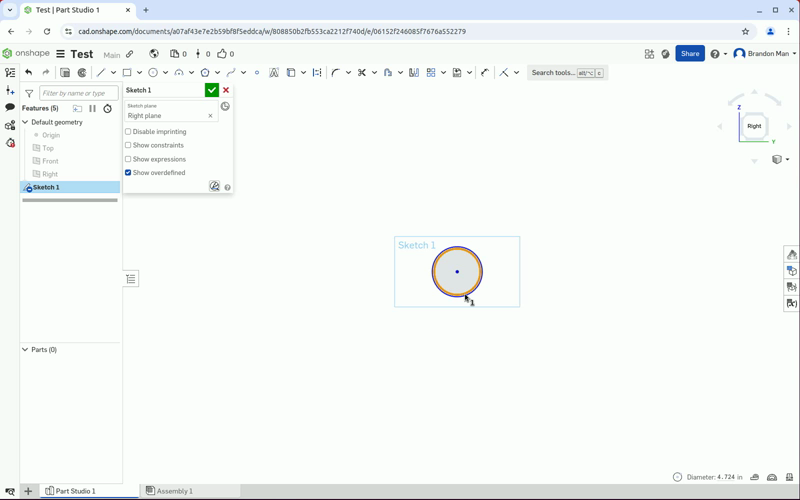
scroll(-6)
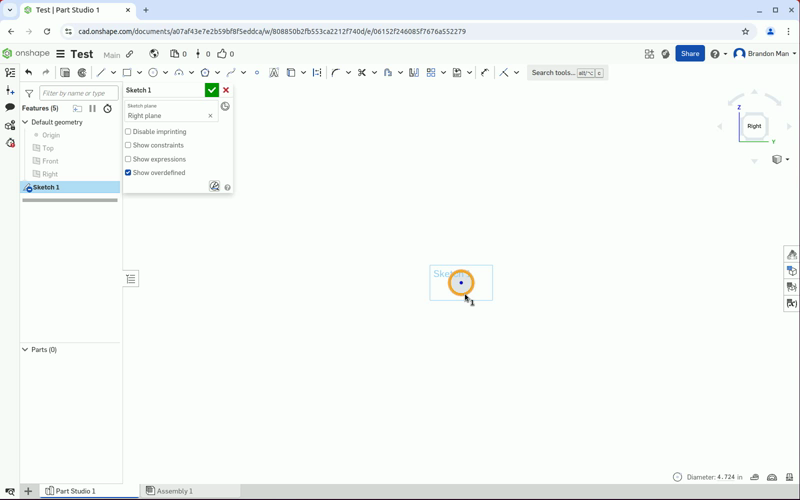
mouse_move(73, 352)
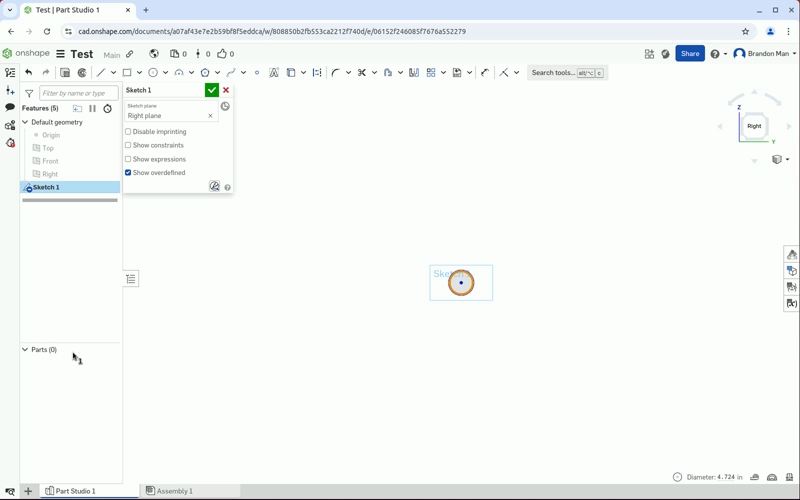
key(shift+y)
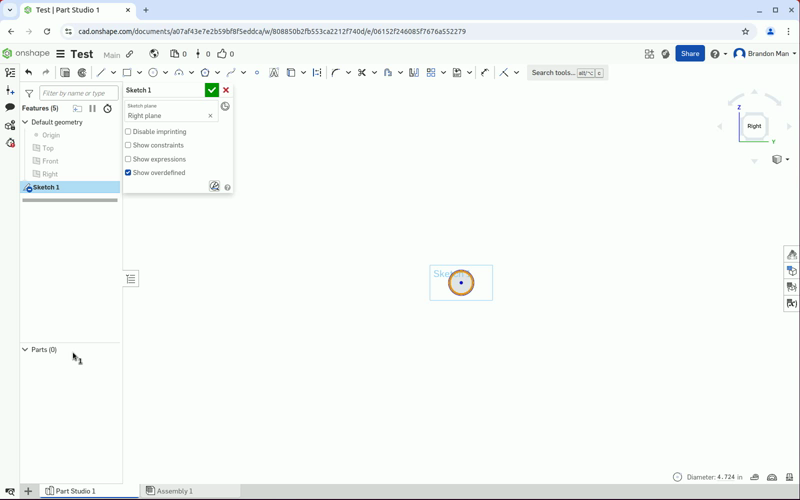
key(shift+e)
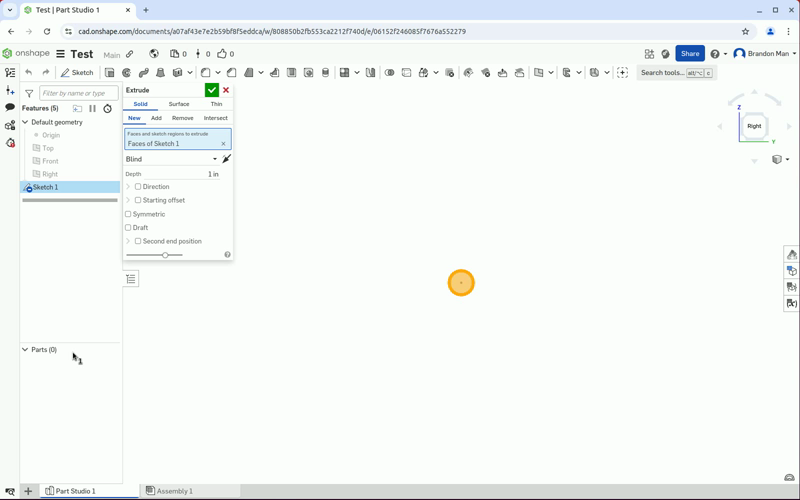
mouse_move(143, 106)
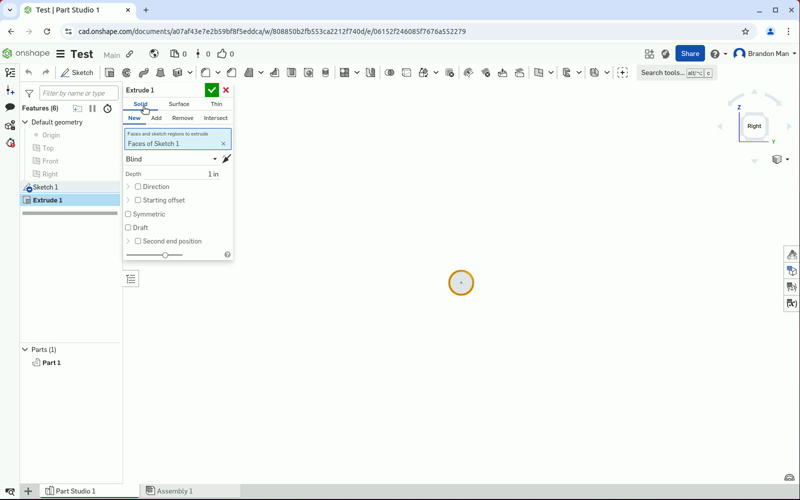
click(143, 106)
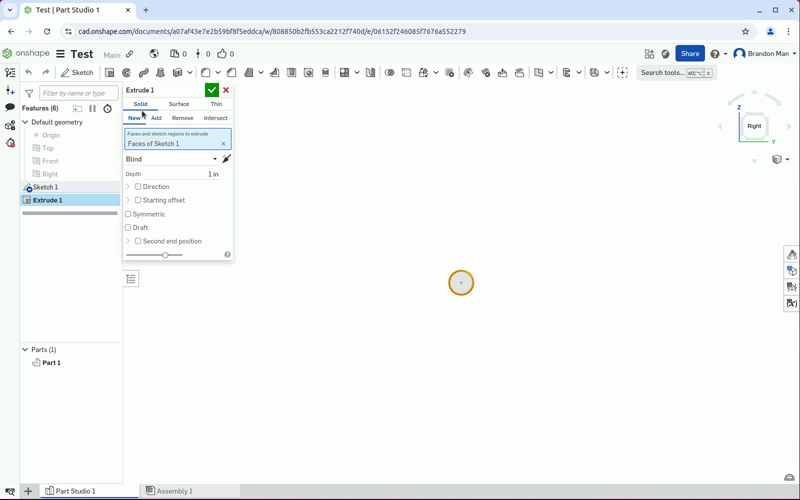
mouse_move(137, 120)
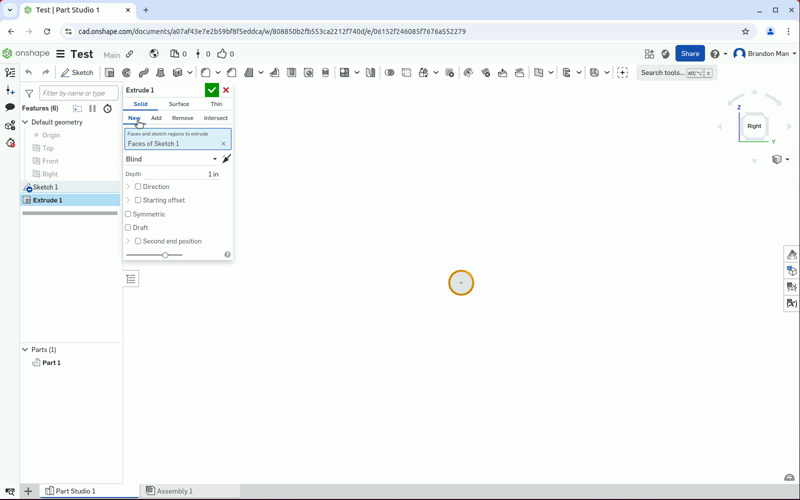
click(137, 120)
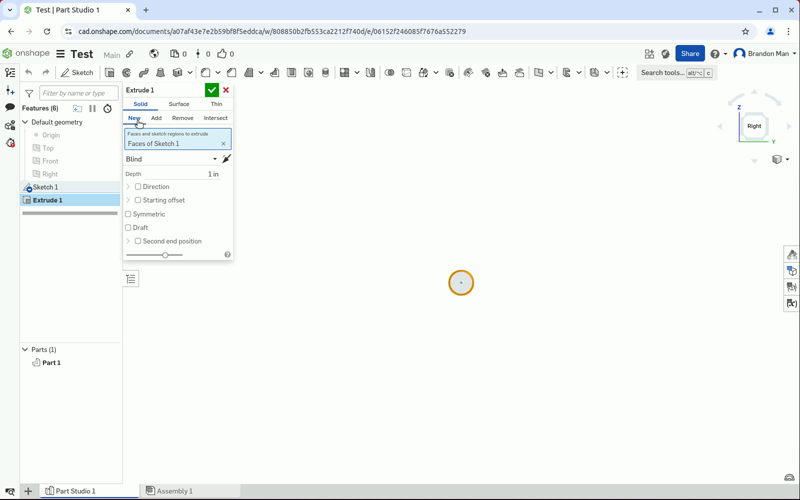
key(tab, 4)
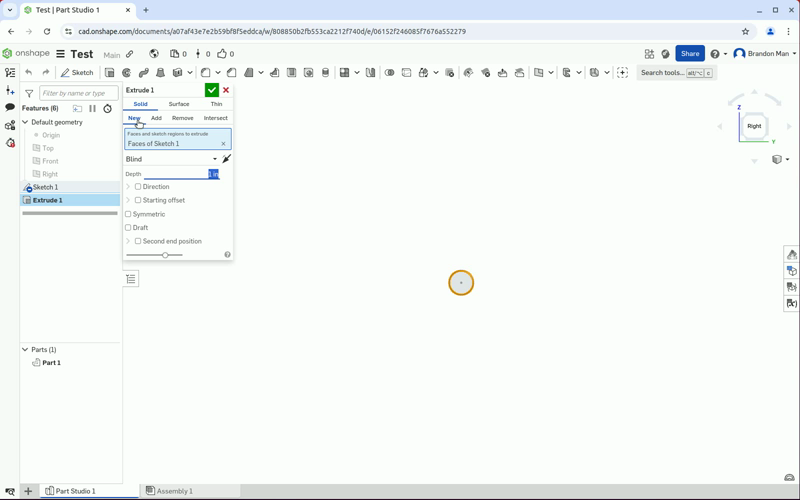
text(23.108)
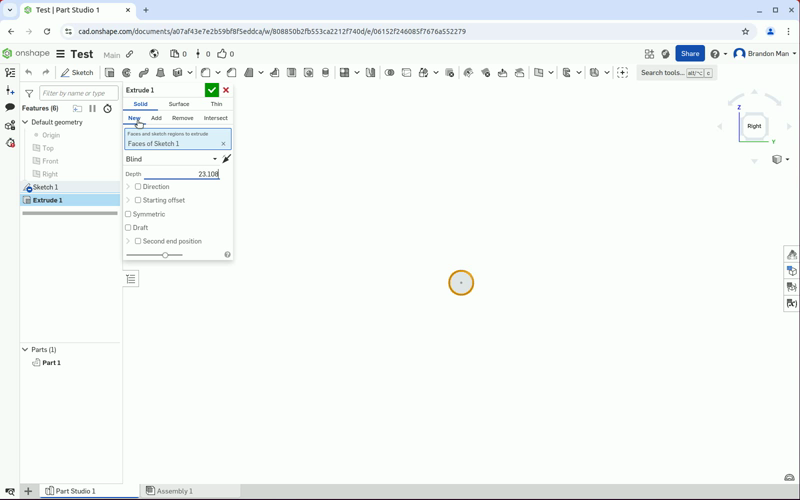
key(enter)
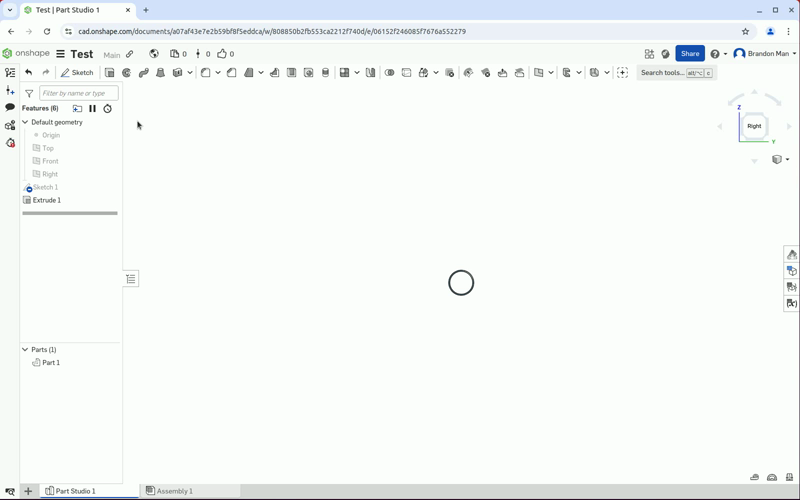
key(shift+h)
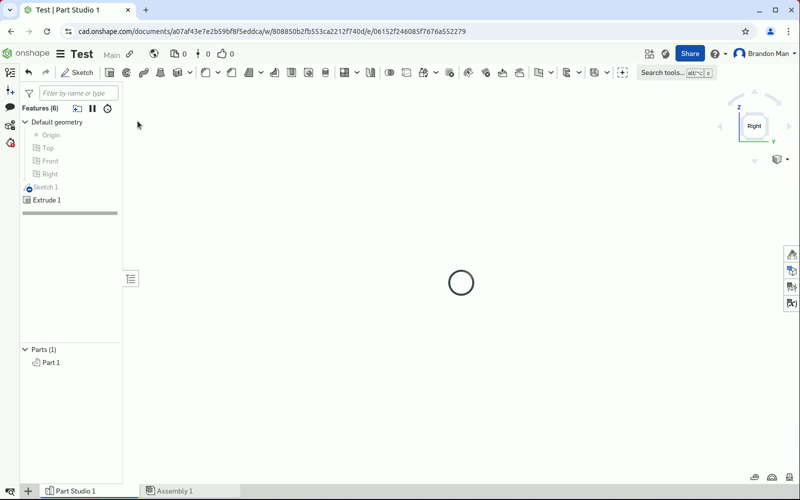
key(shift+h)
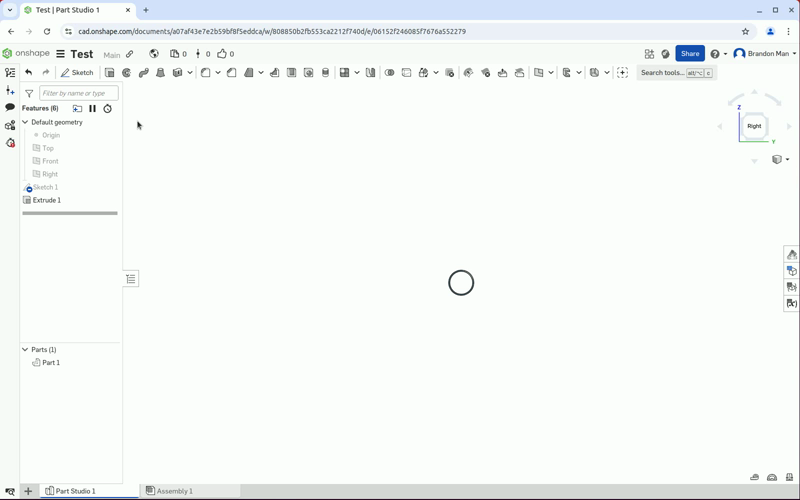
mouse_move(73, 189)
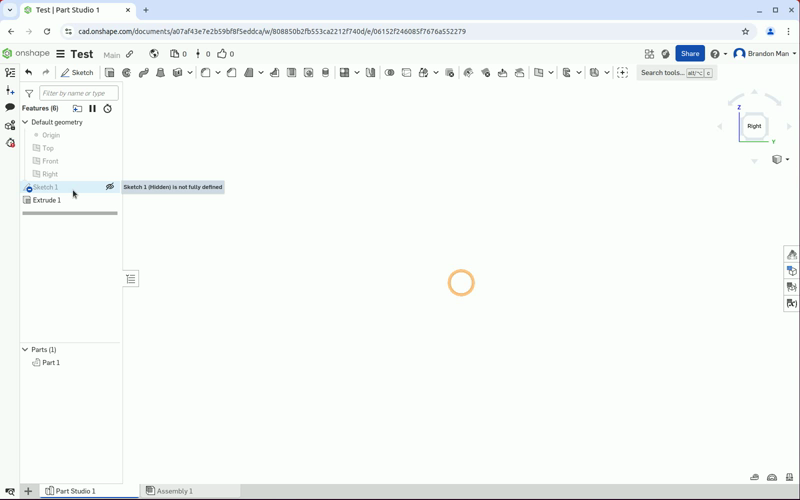
click(73, 189)
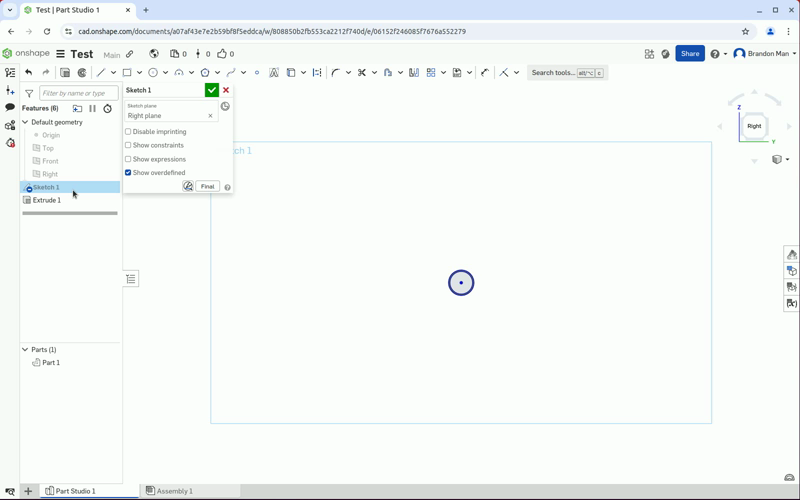
mouse_move(229, 92)
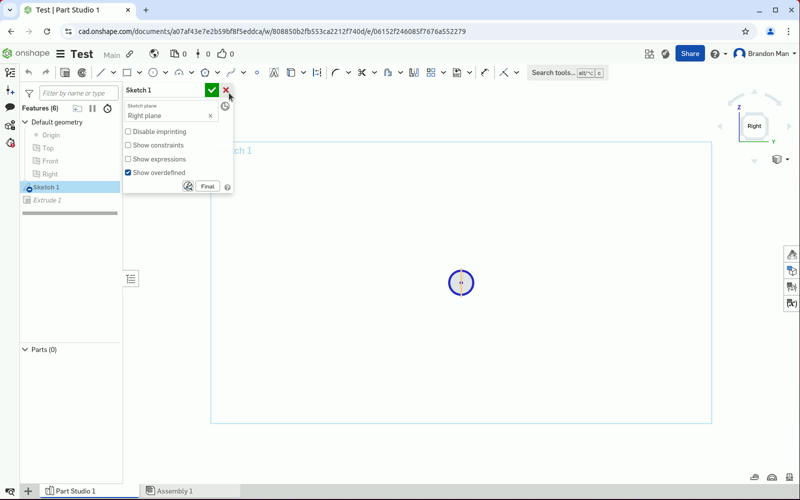
click(229, 92)
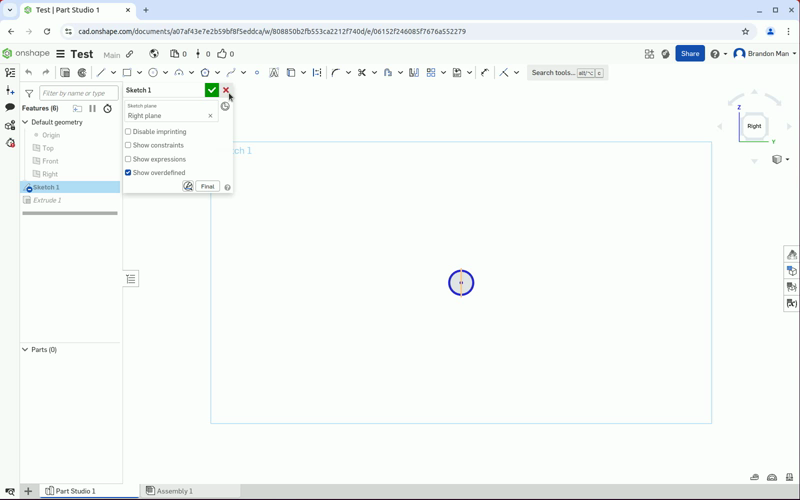
key(shift+s)
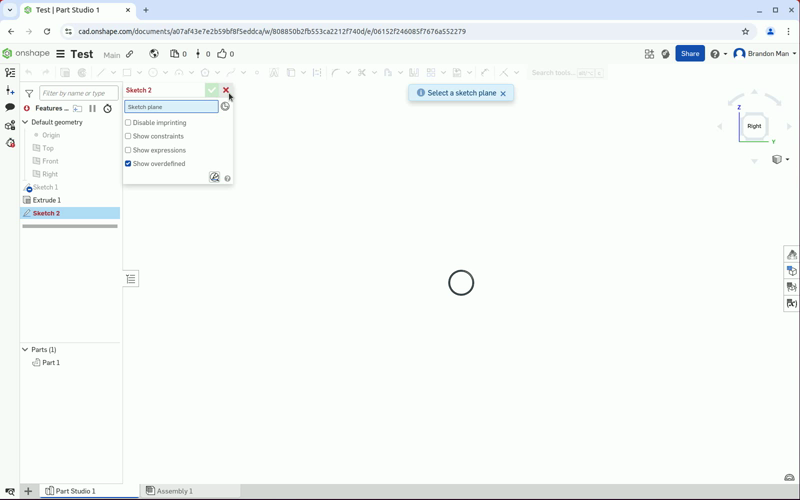
mouse_move(73, 176)
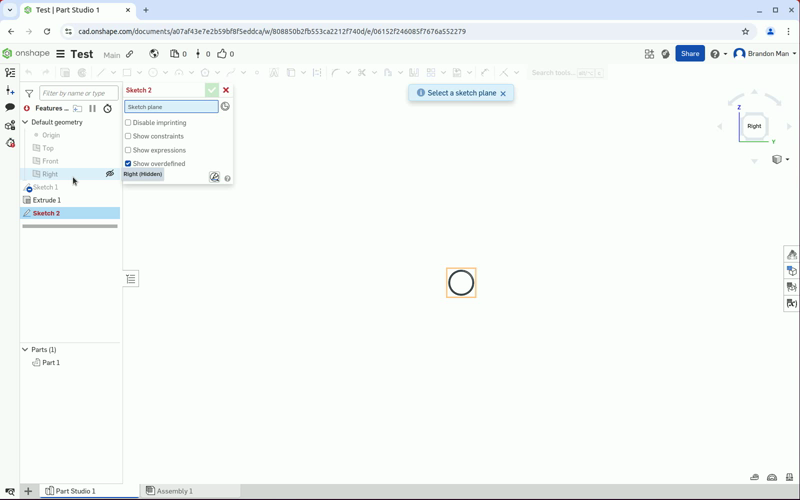
click(73, 176)
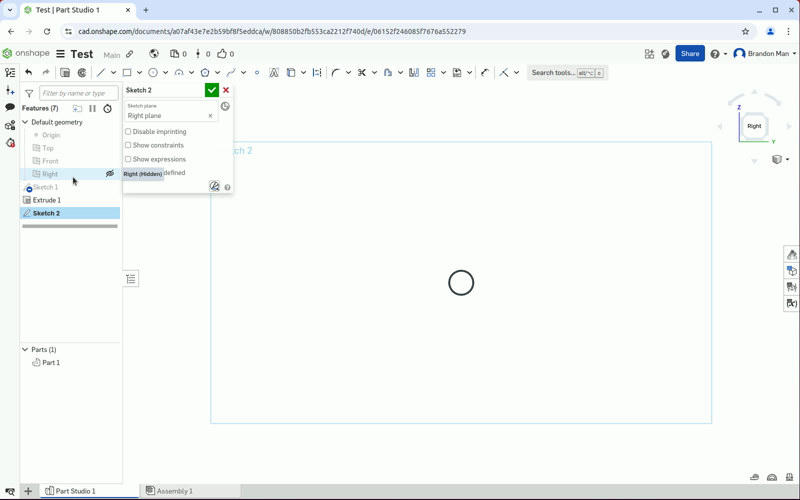
mouse_move(73, 352)
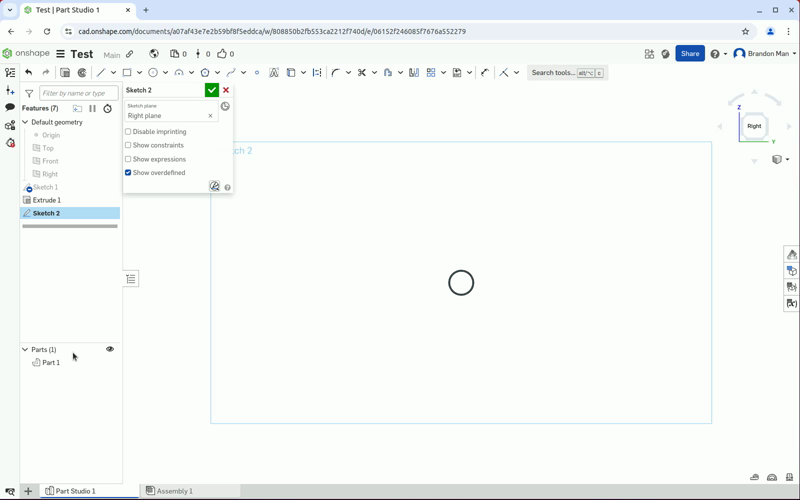
key(y)
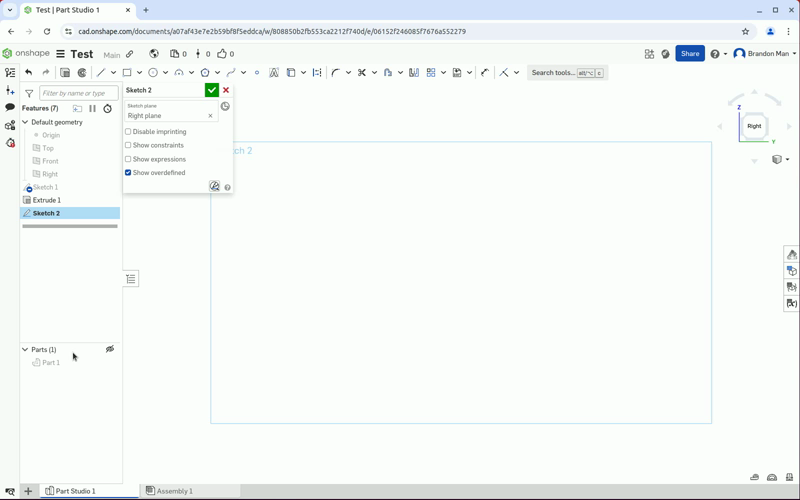
key(l)
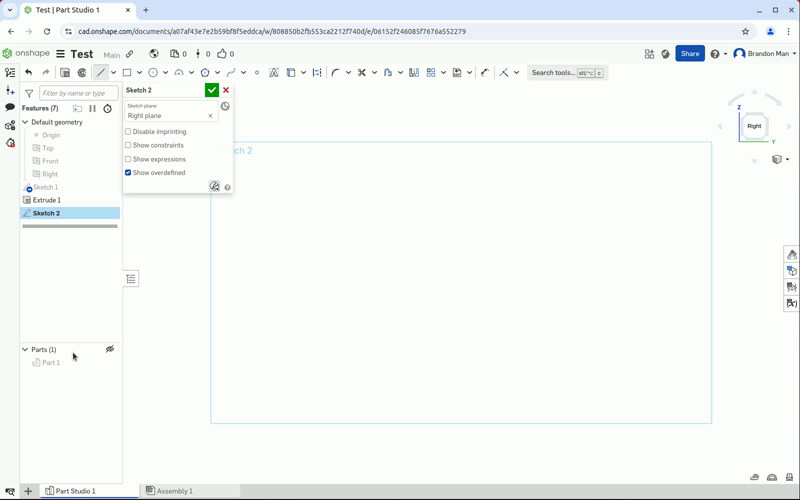
key_down(shift)
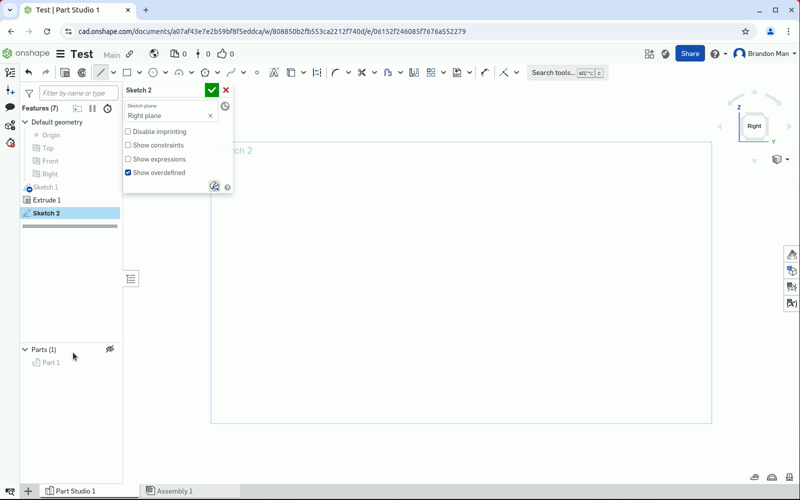
mouse_move(460, 300)
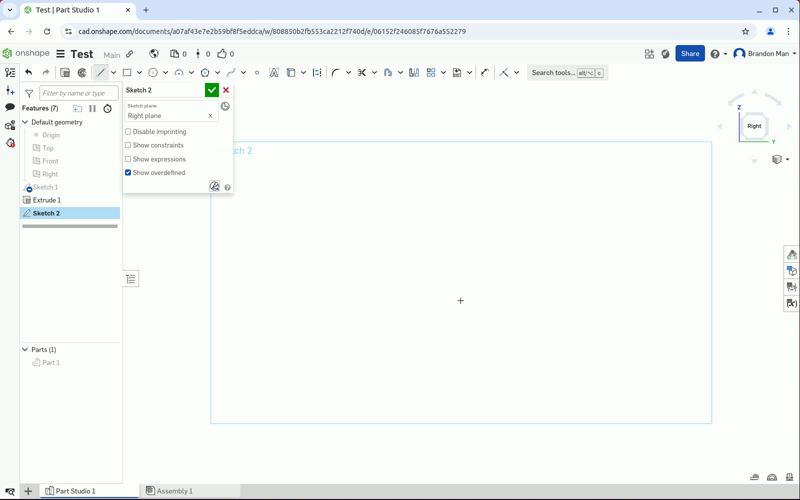
click(460, 300)
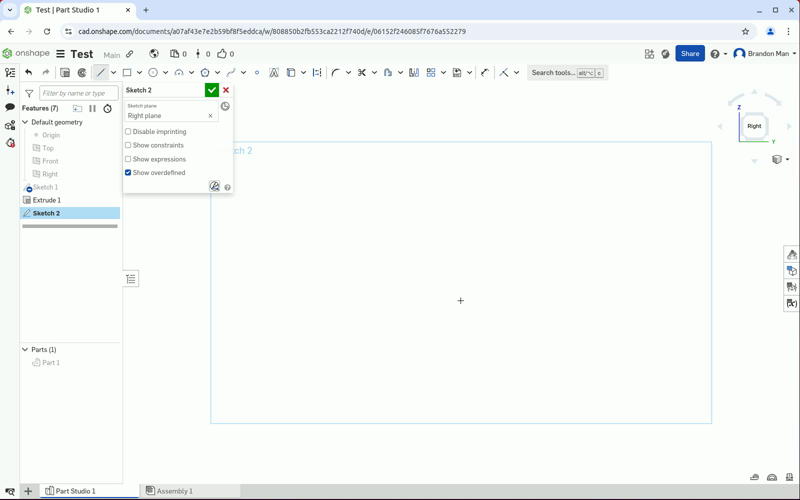
key_up(shift)
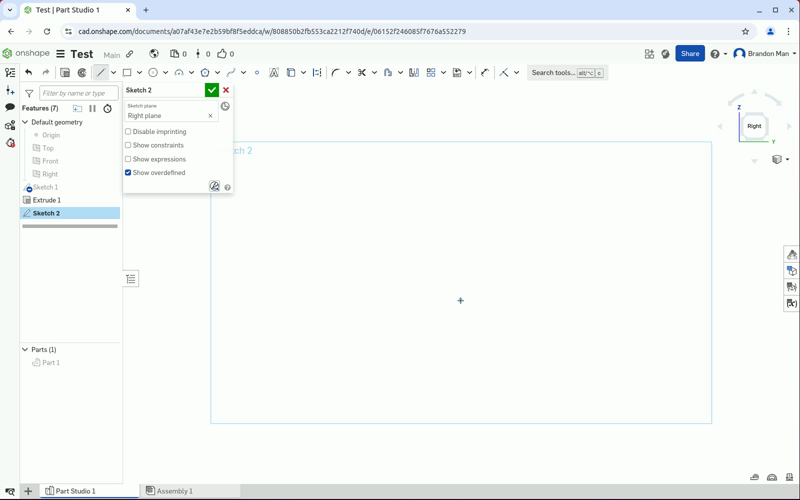
key_down(shift)
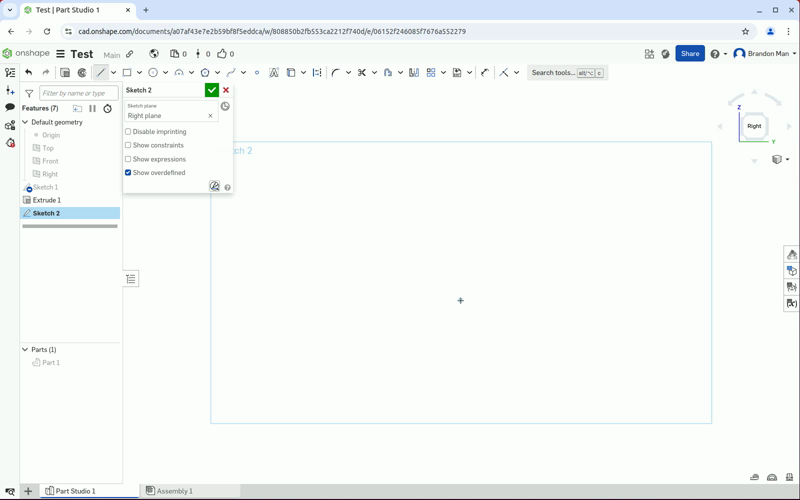
mouse_move(490, 300)
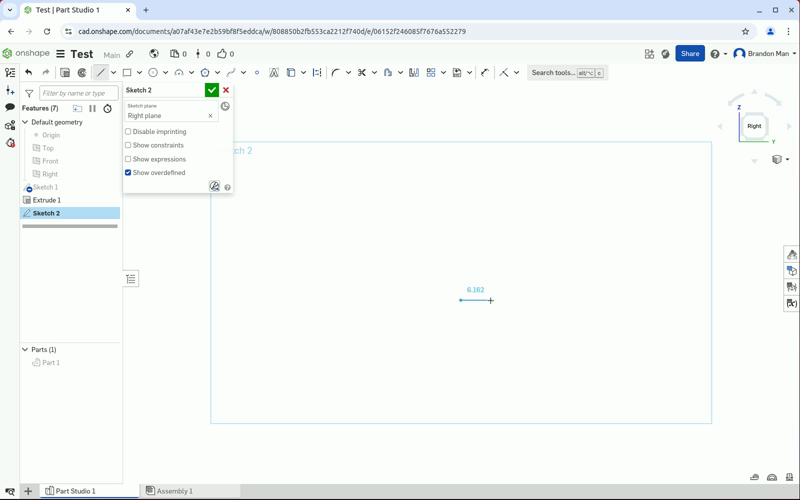
mouse_move(475, 300)
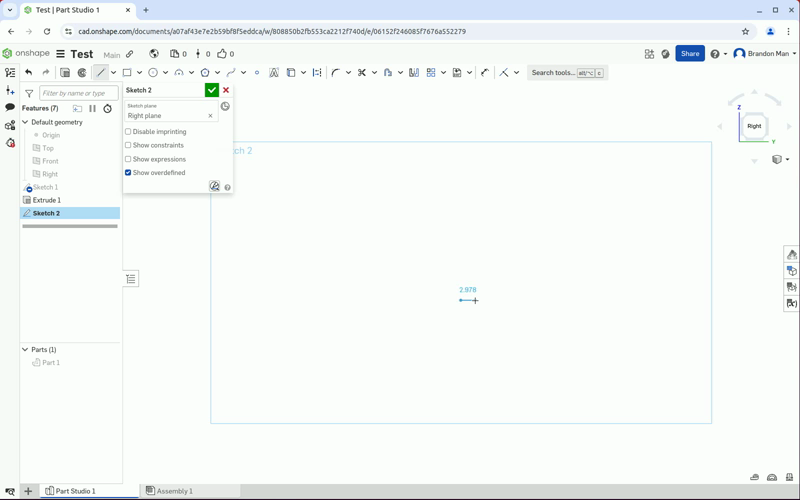
click(475, 300)
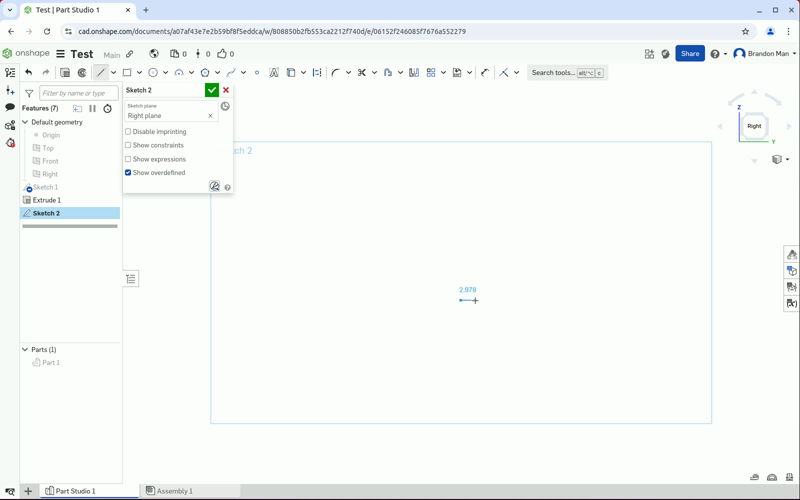
key_up(shift)
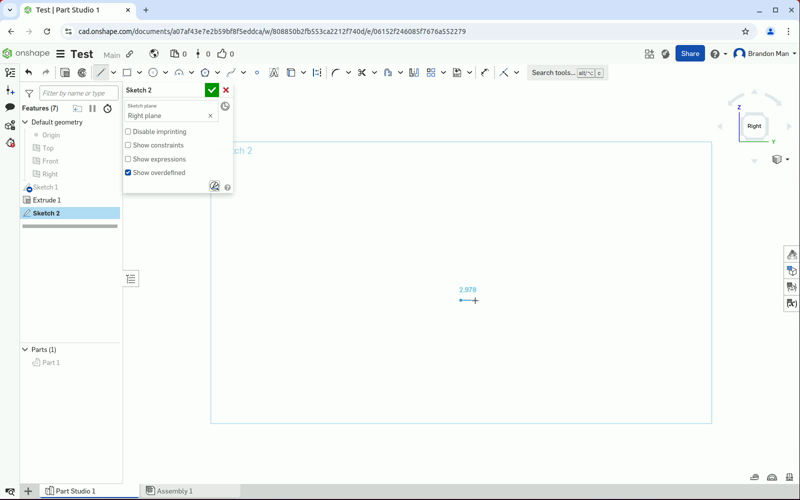
key_down(shift)
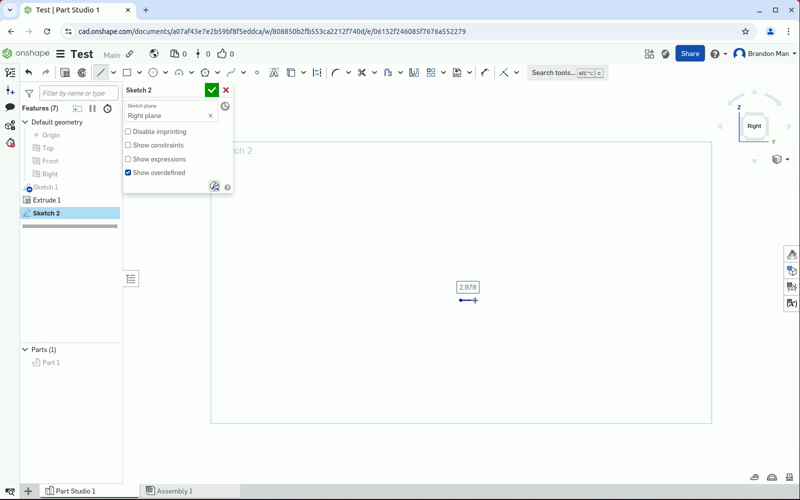
mouse_move(505, 300)
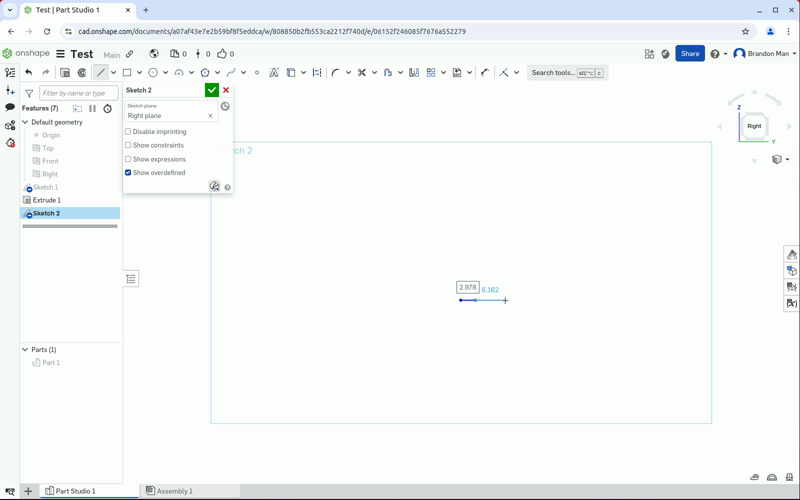
mouse_move(475, 261)
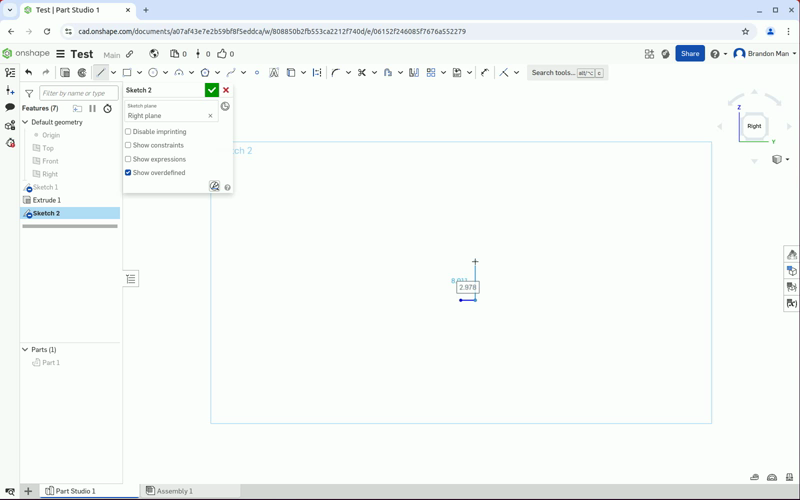
click(475, 261)
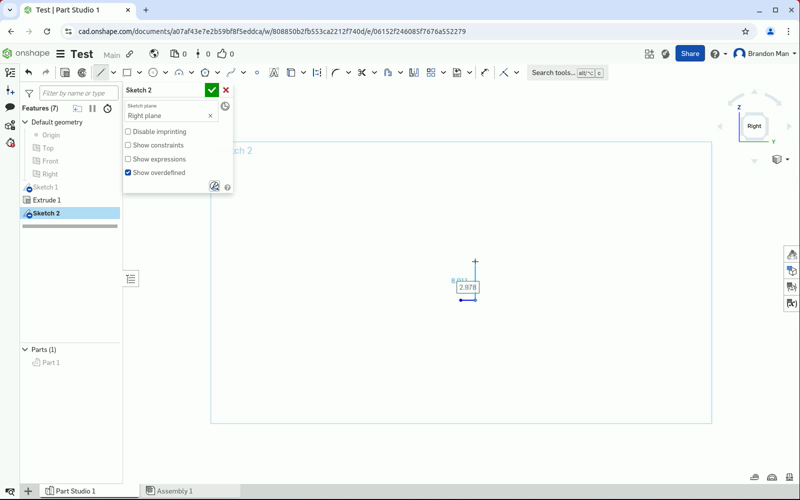
key_up(shift)
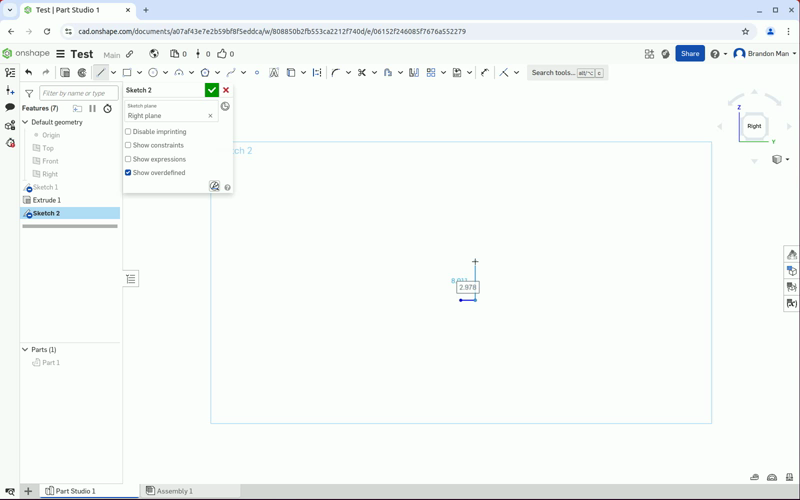
key_down(shift)
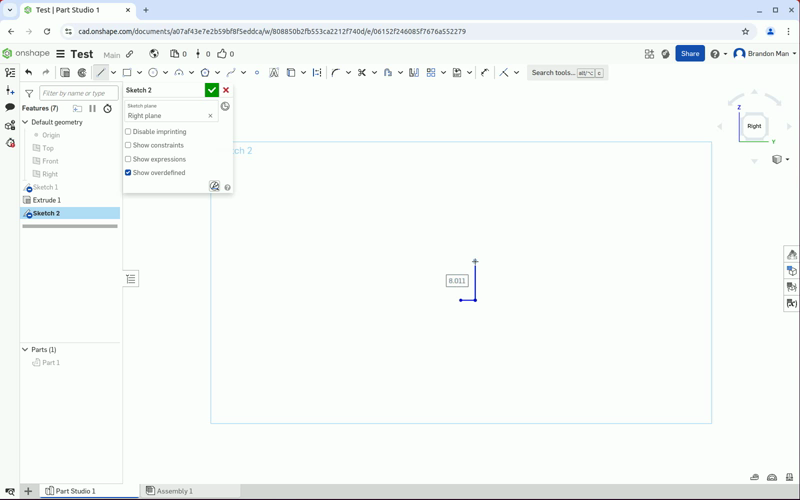
mouse_move(505, 261)
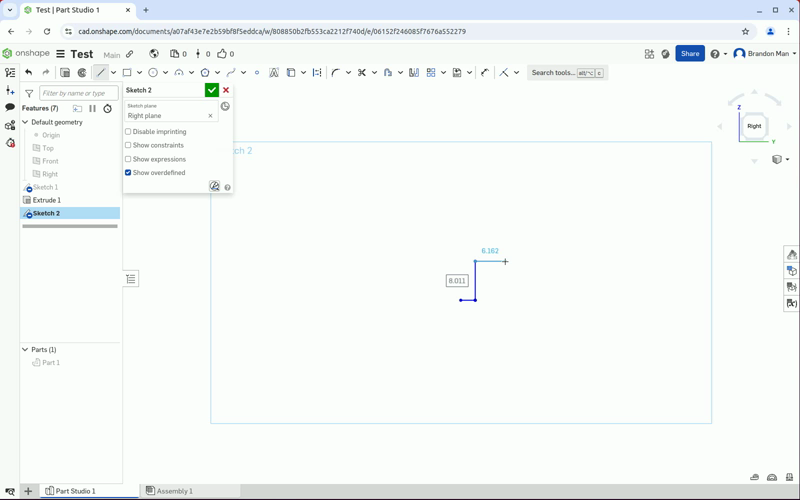
mouse_move(460, 261)
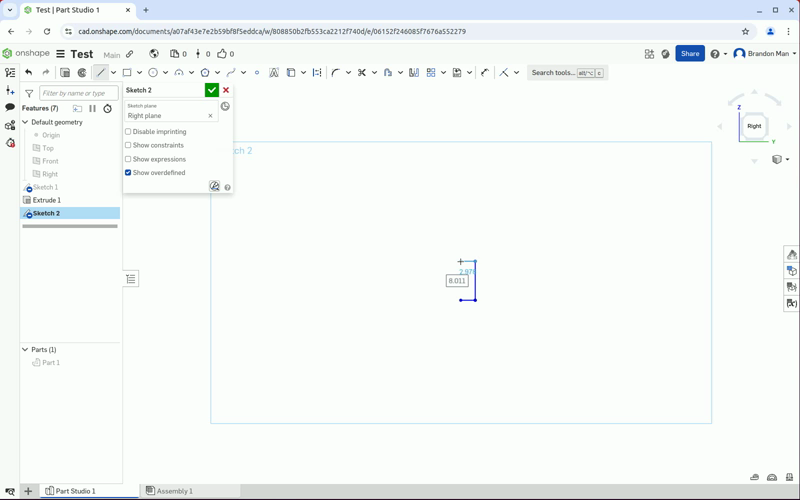
click(460, 261)
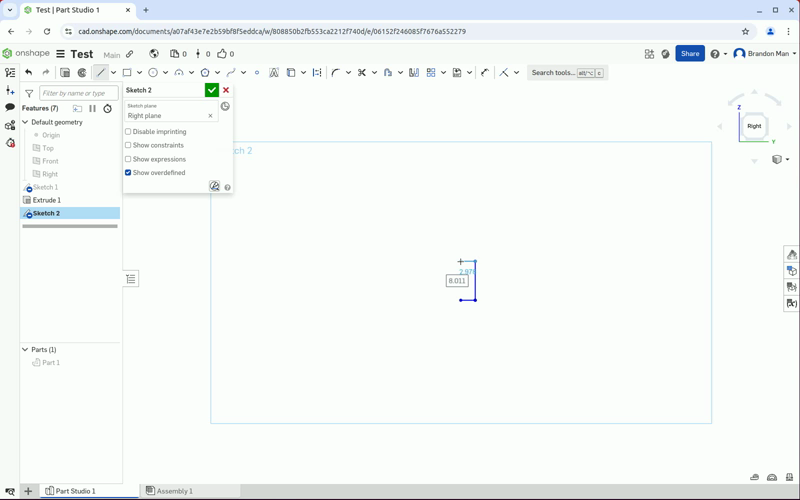
key_up(shift)
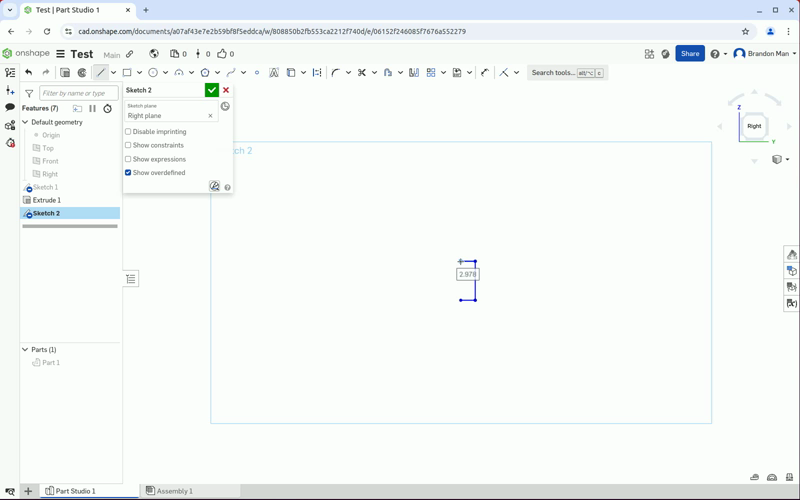
key_down(shift)
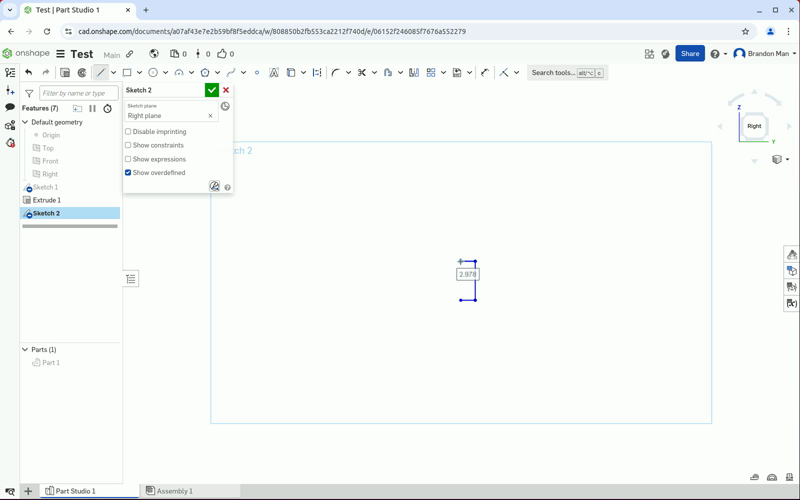
mouse_move(490, 261)
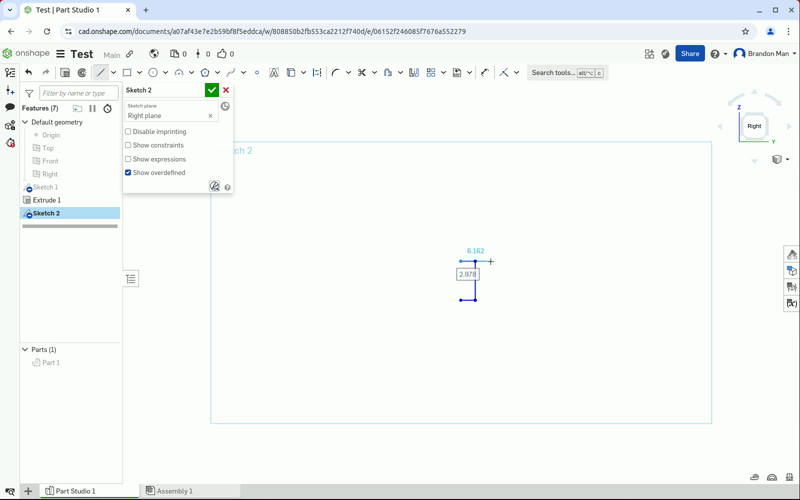
mouse_move(460, 282)
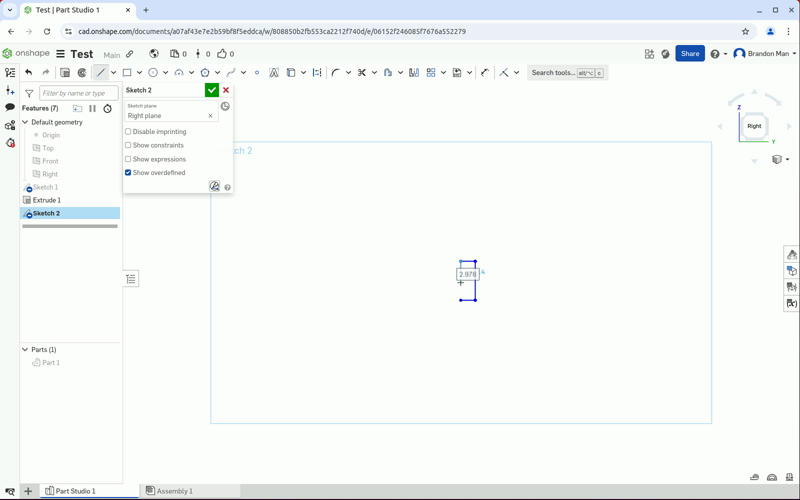
click(460, 282)
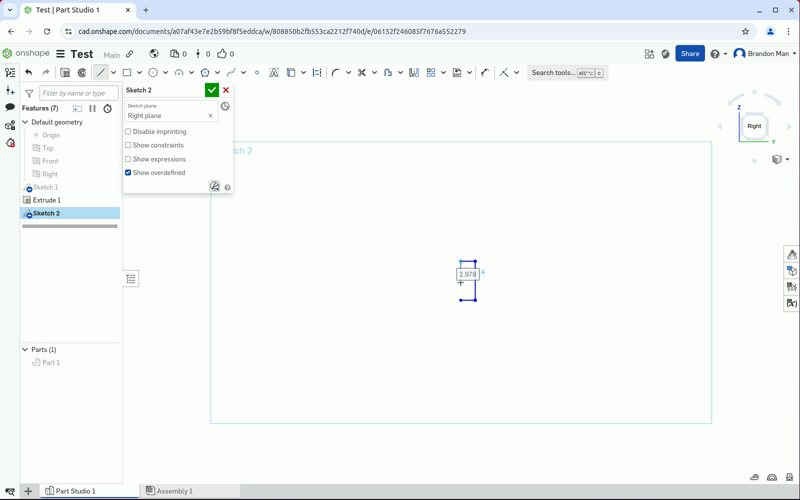
key_up(shift)
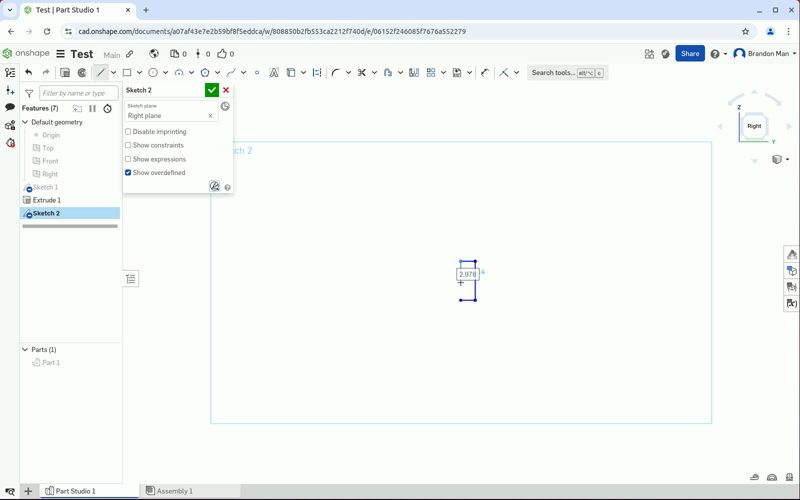
mouse_move(490, 282)
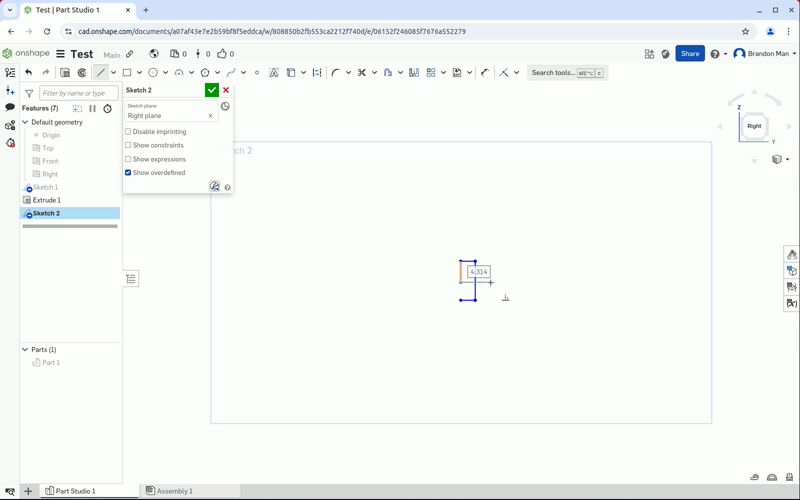
key_down(shift)
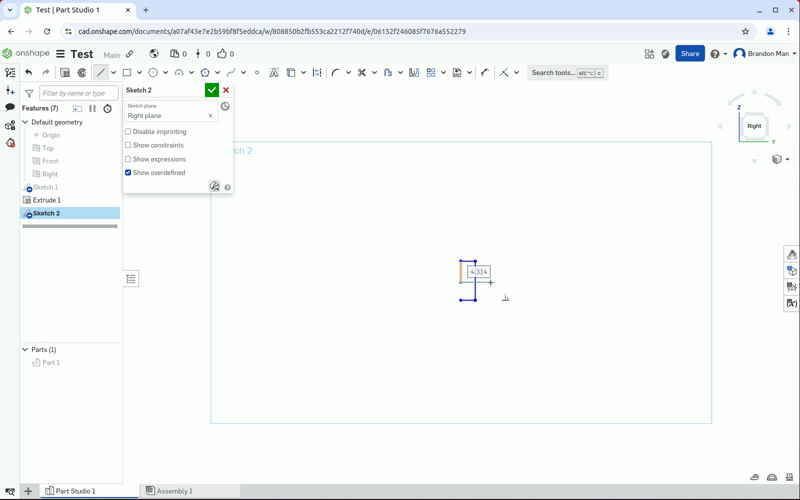
mouse_move(460, 300)
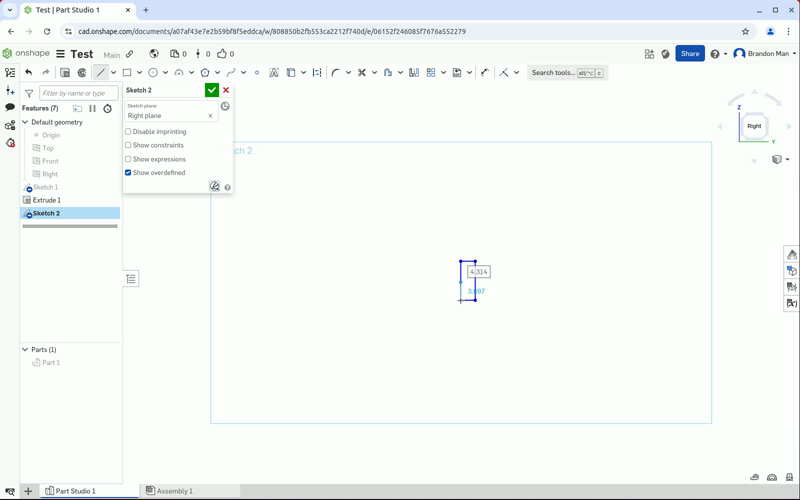
key_up(shift)
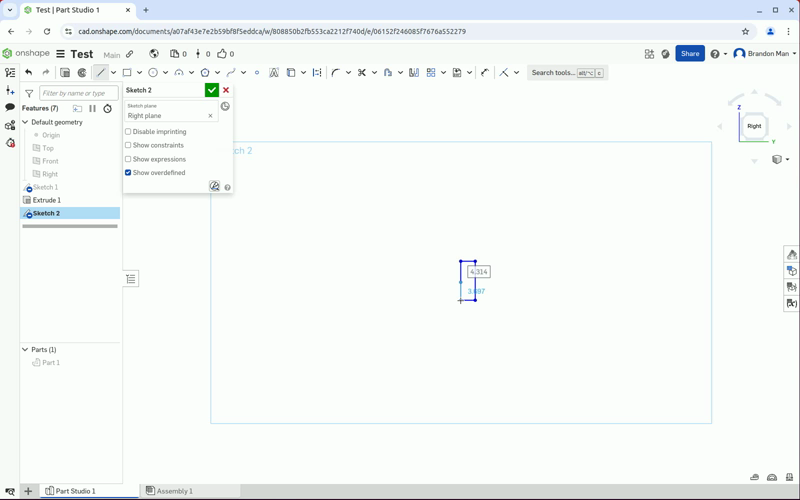
click(460, 300)
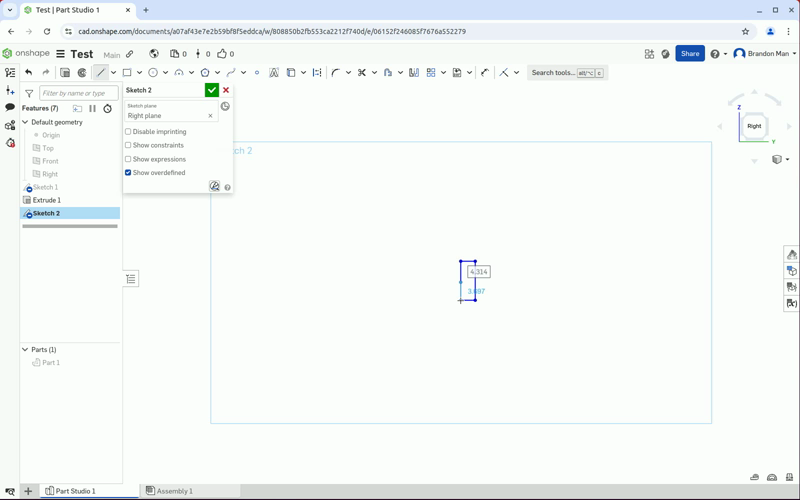
key(esc)
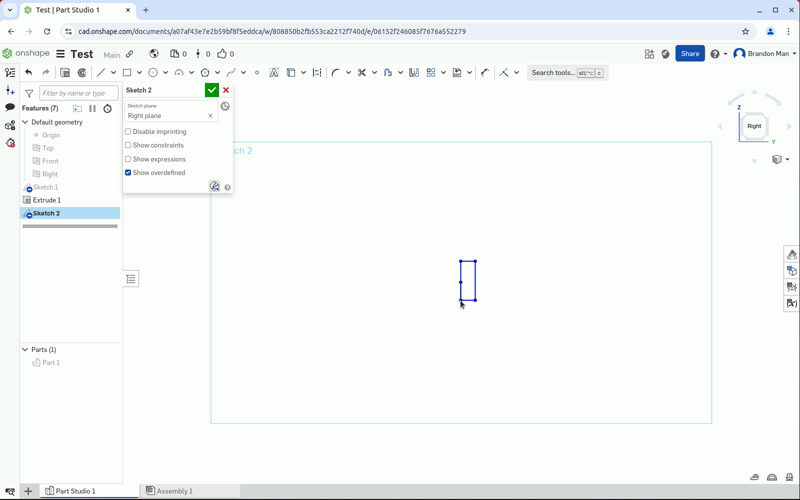
mouse_move(469, 267)
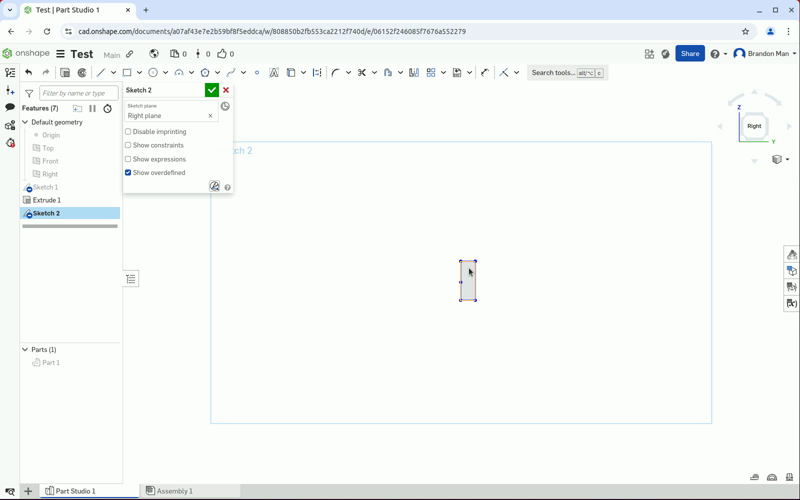
scroll(6)
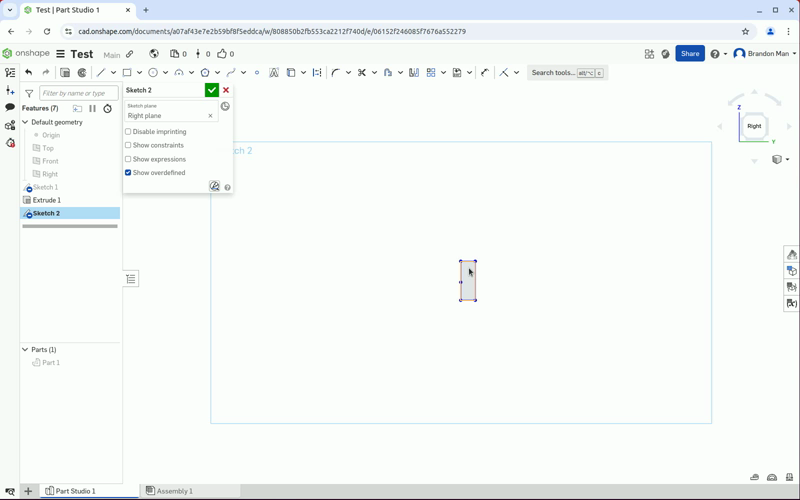
scroll(6)
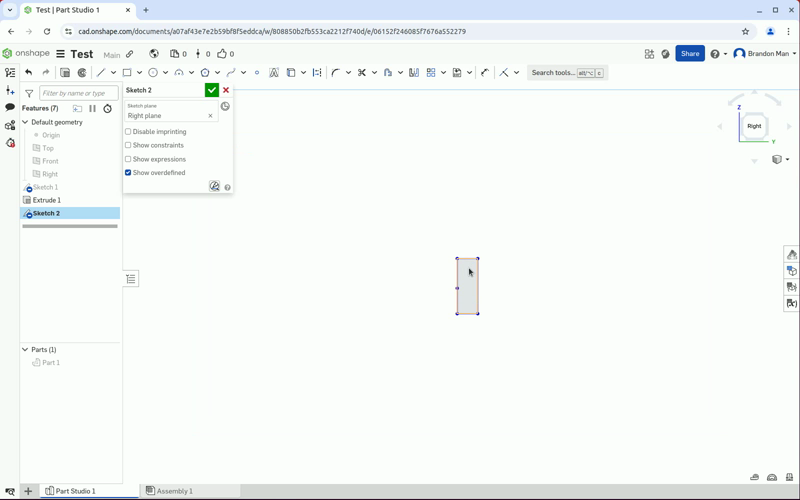
scroll(6)
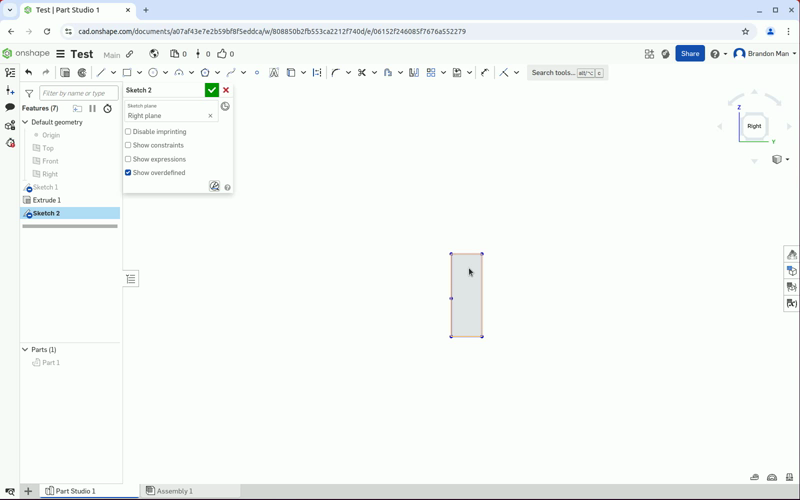
scroll(6)
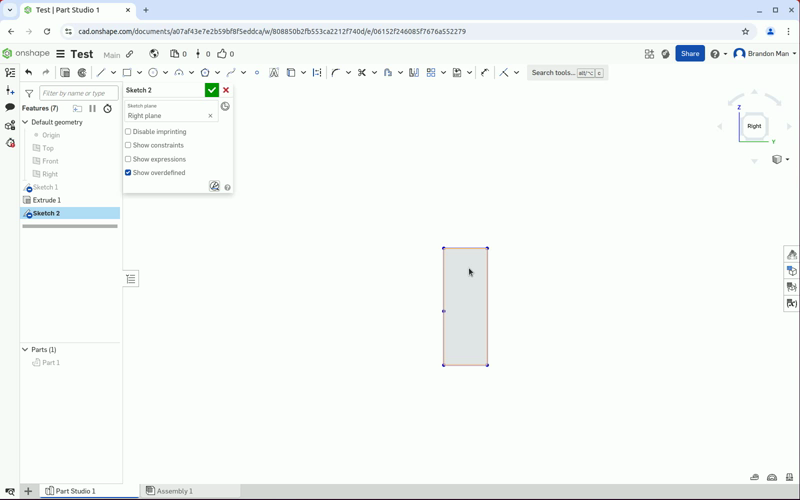
scroll(6)
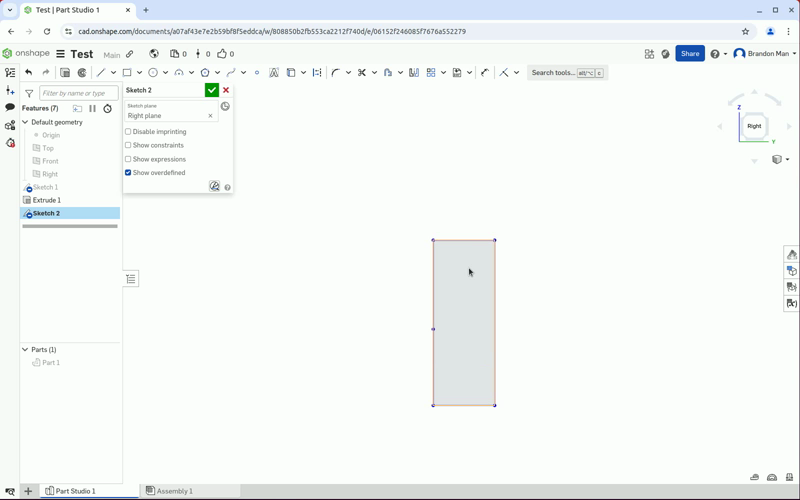
scroll(6)
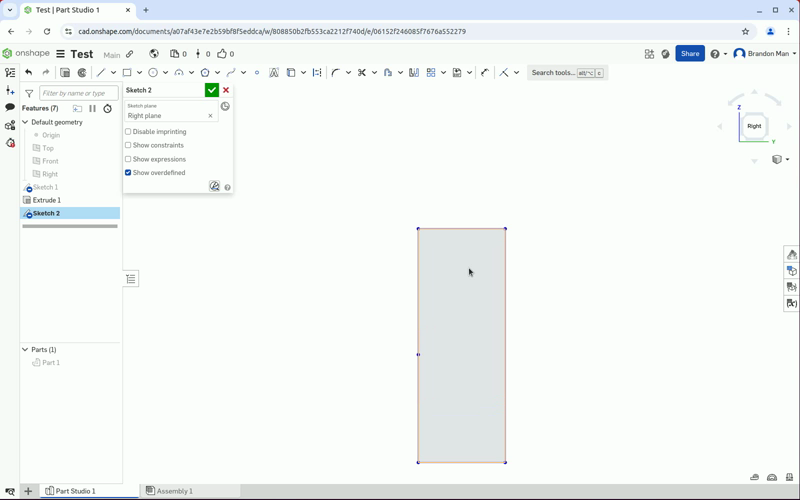
scroll(6)
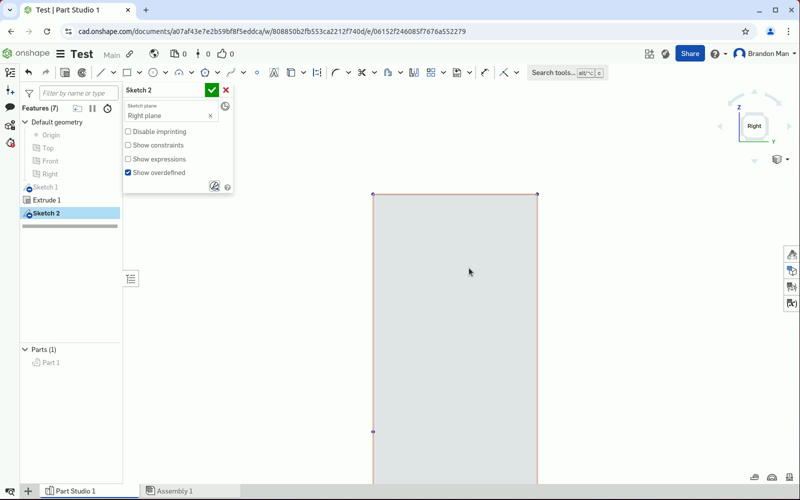
click(469, 267)
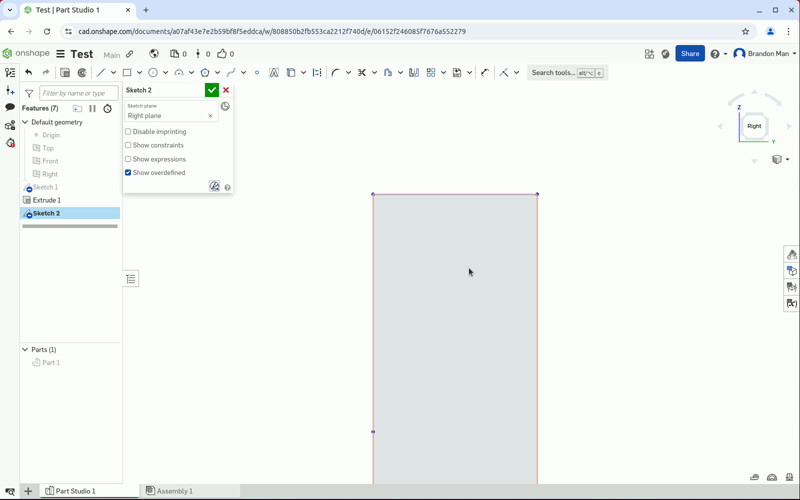
scroll(-6)
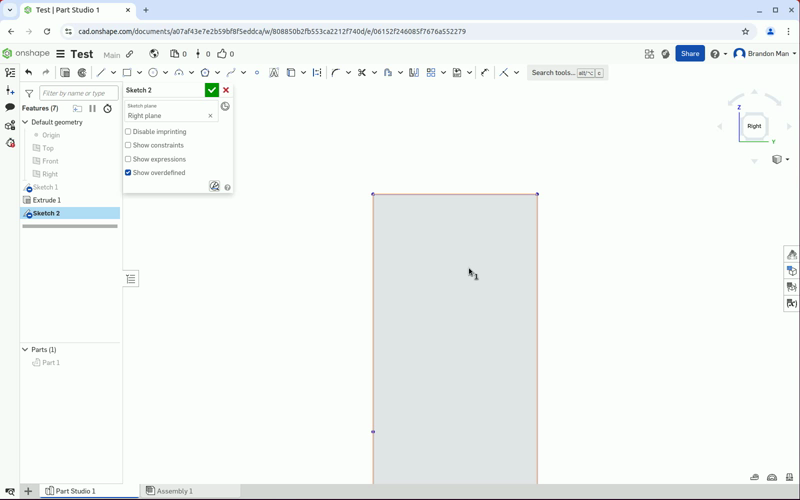
scroll(-6)
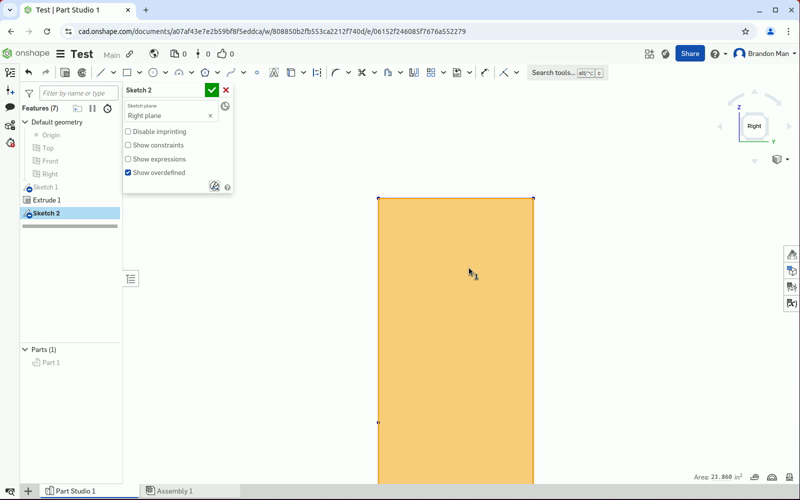
scroll(-6)
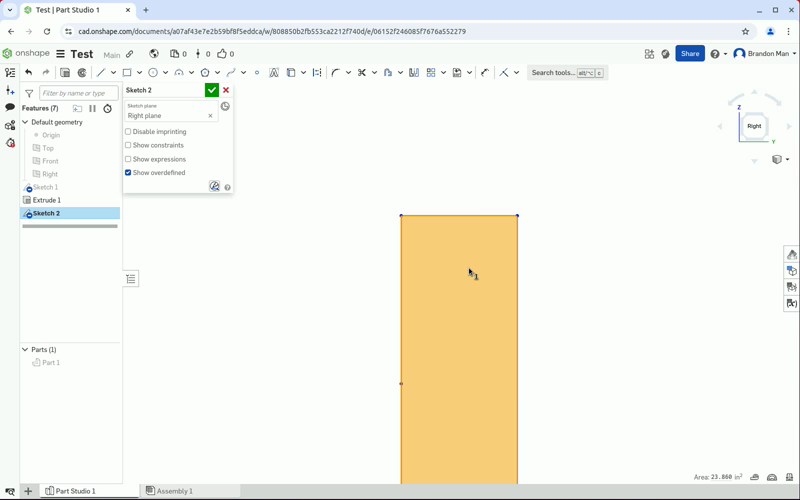
scroll(-6)
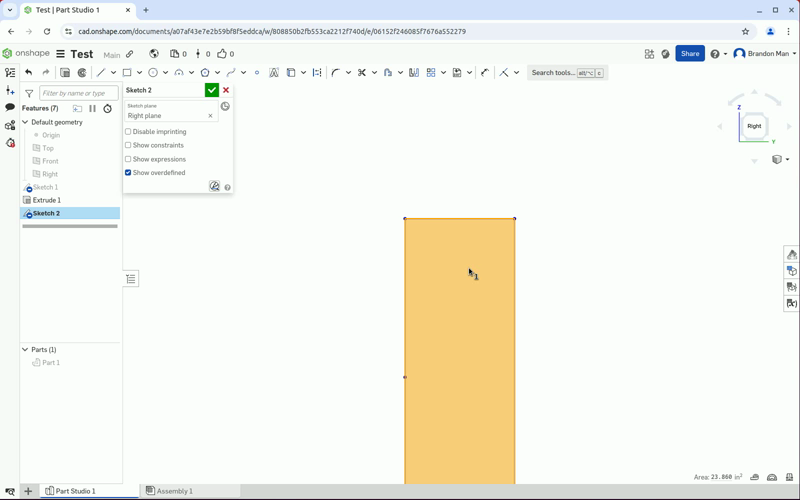
scroll(-6)
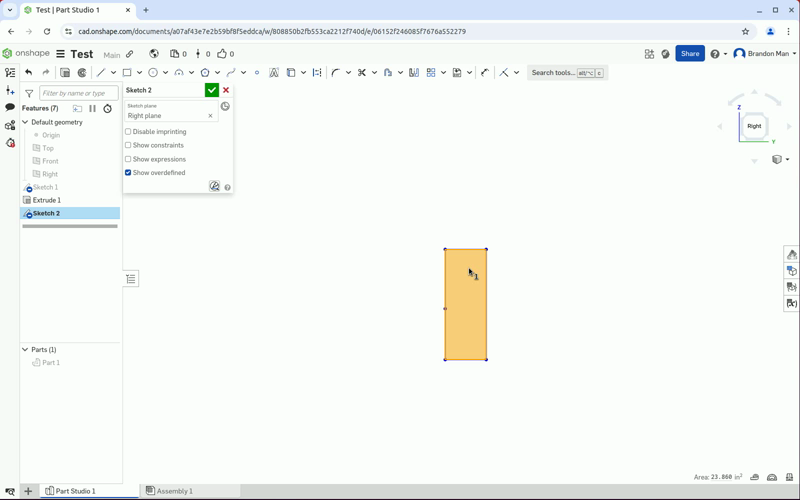
scroll(-6)
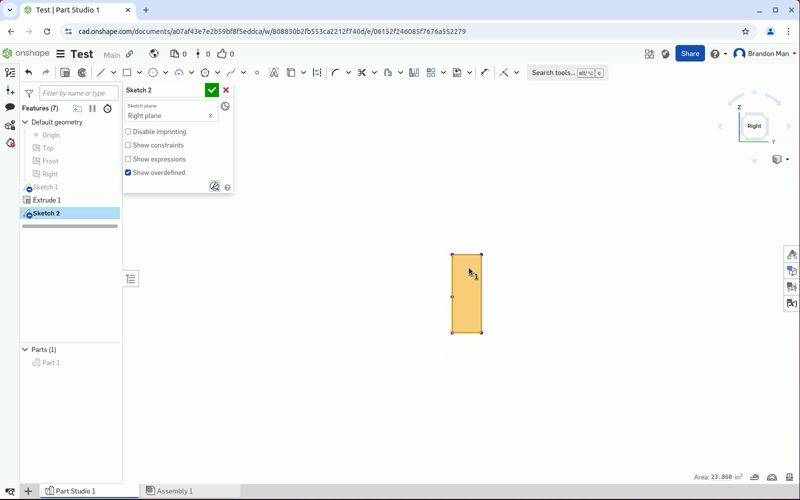
scroll(-6)
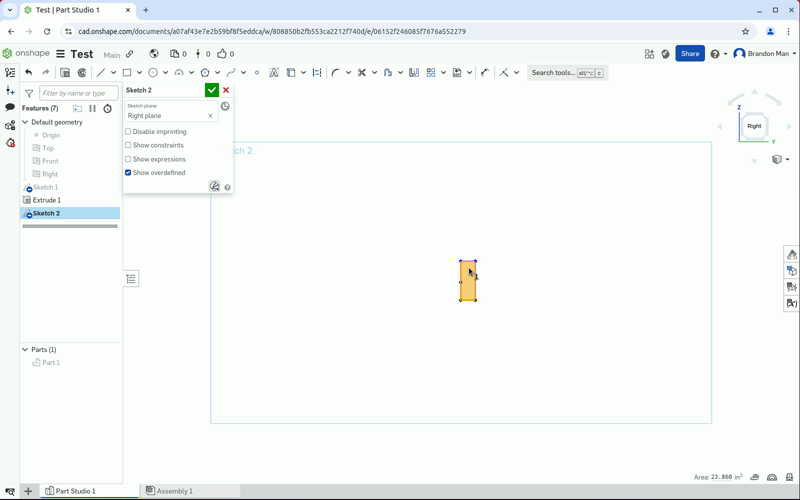
mouse_move(73, 352)
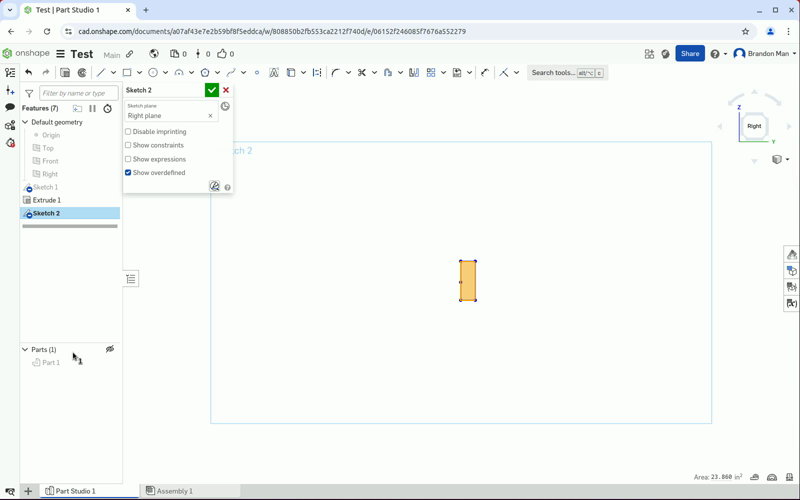
key(shift+y)
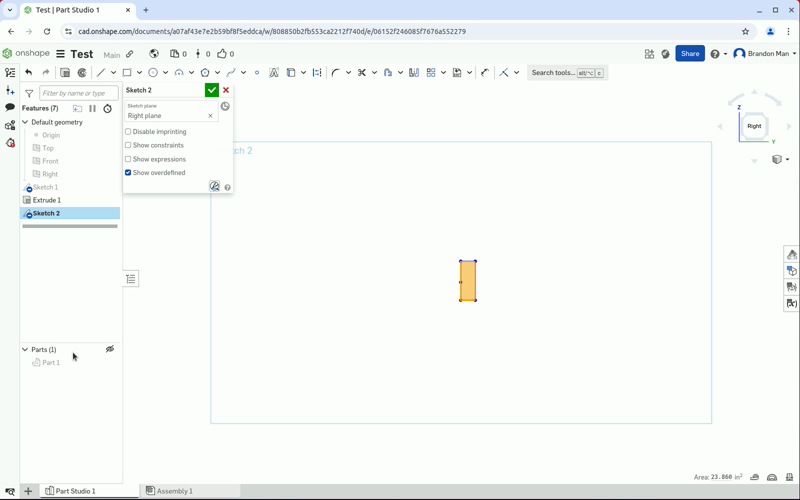
key(shift+e)
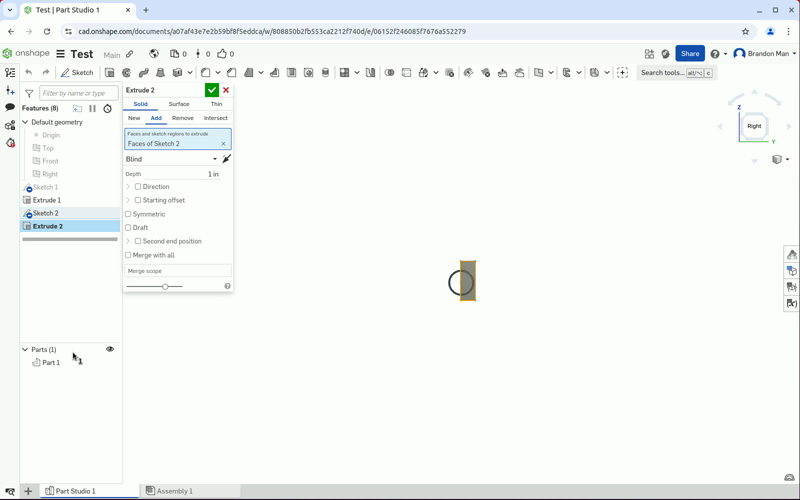
mouse_move(143, 106)
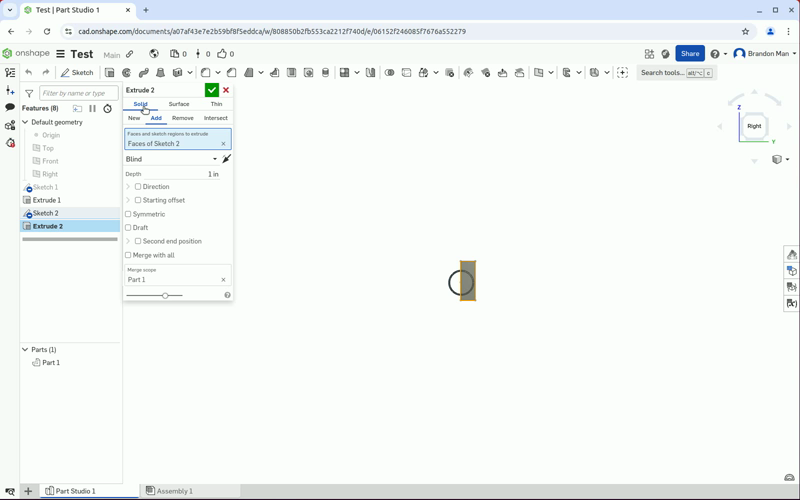
click(143, 106)
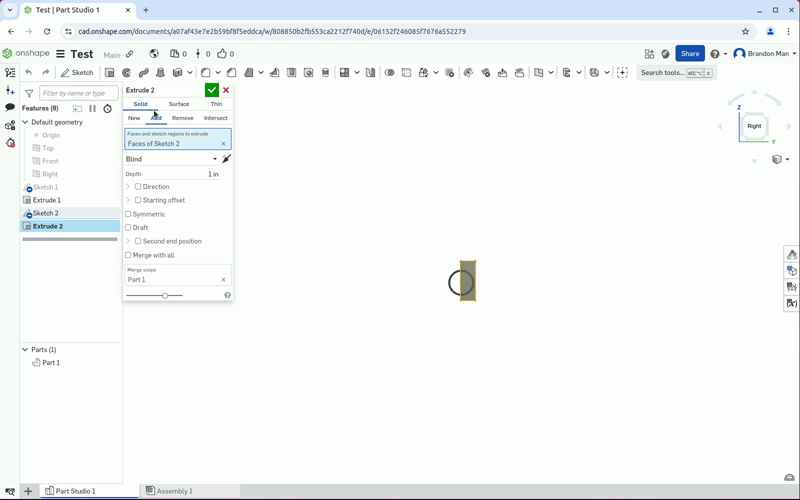
mouse_move(186, 120)
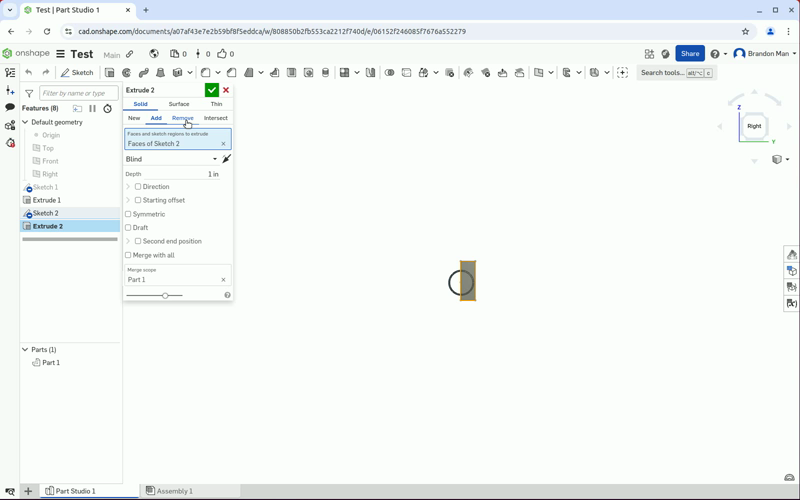
click(186, 120)
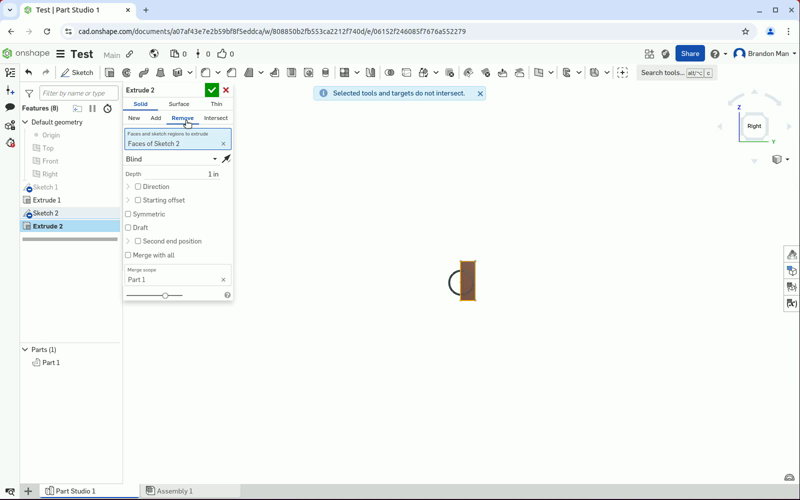
key(tab, 4)
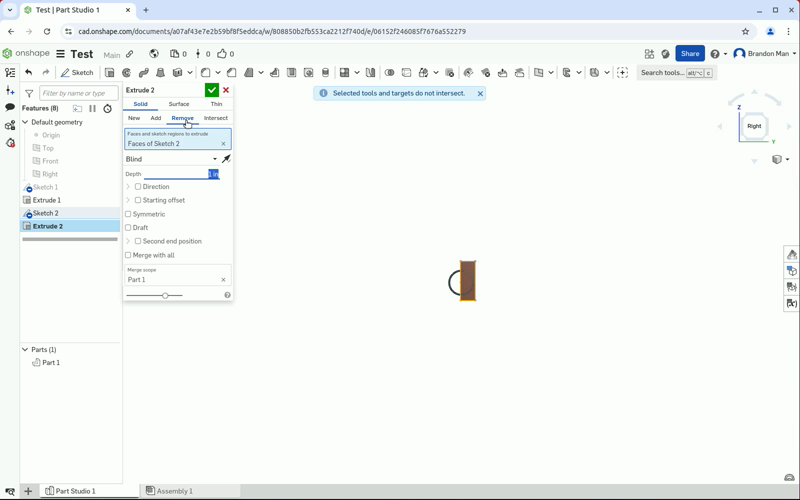
text(-24.312)
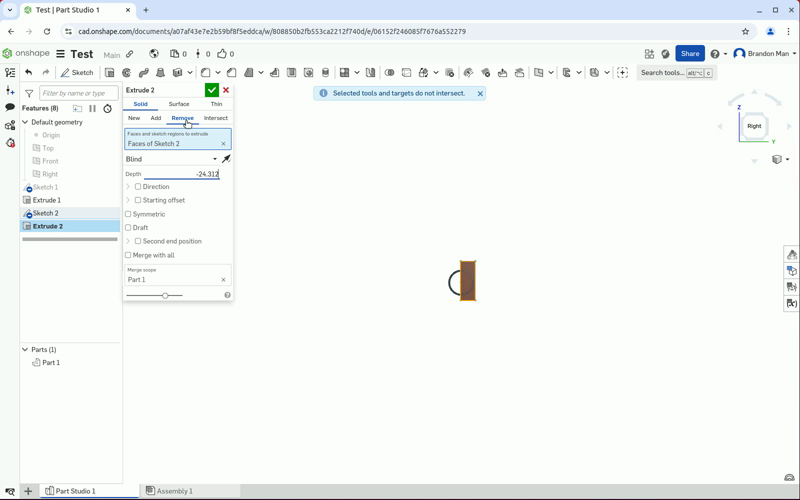
key(tab, 6)
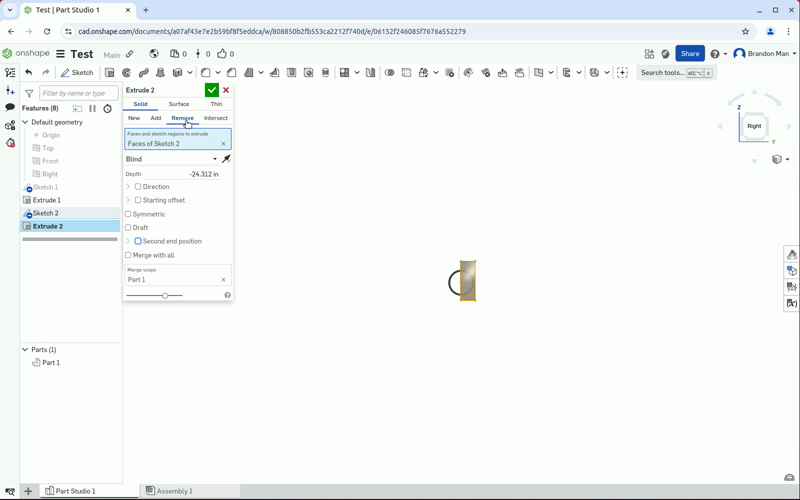
key(space)
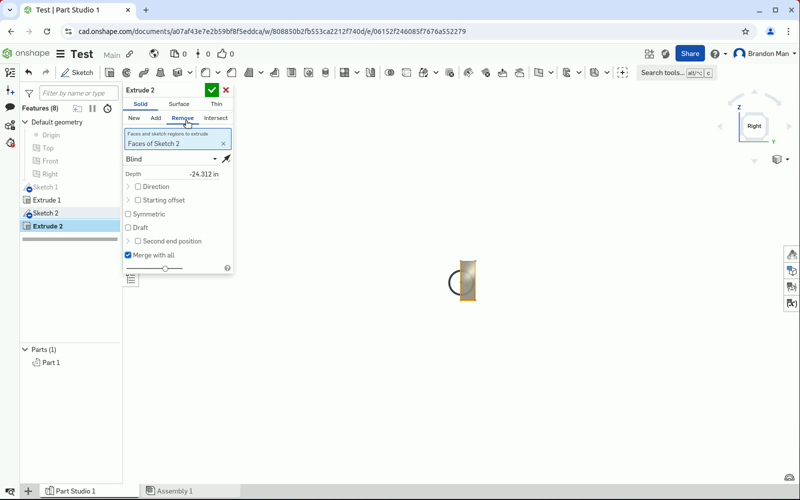
key(enter)
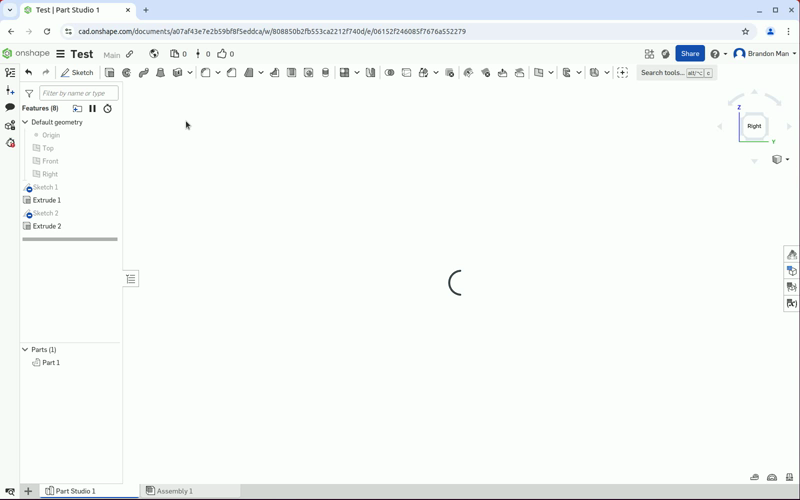
key(shift+h)
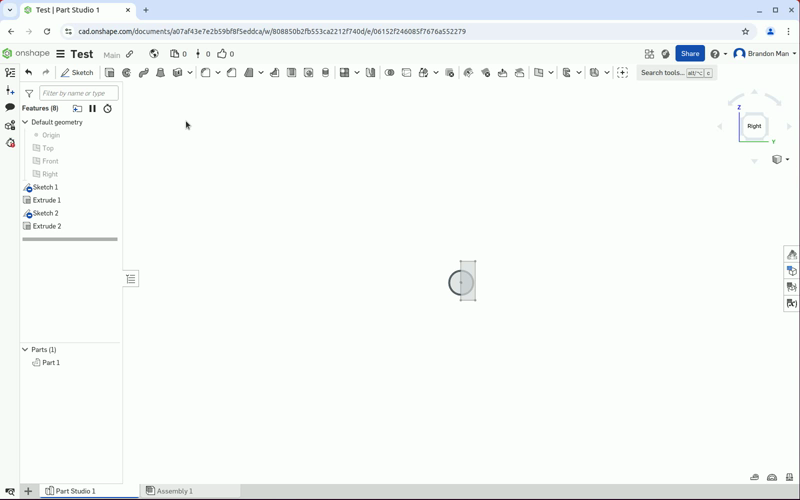
key(shift+h)
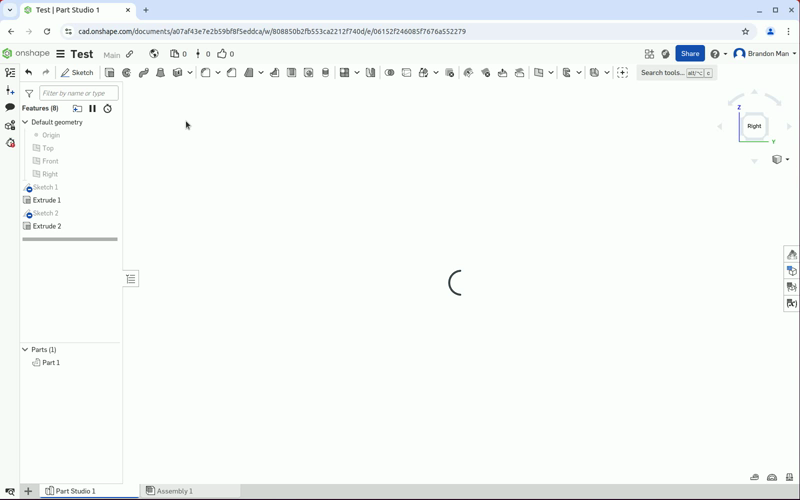
mouse_move(73, 189)
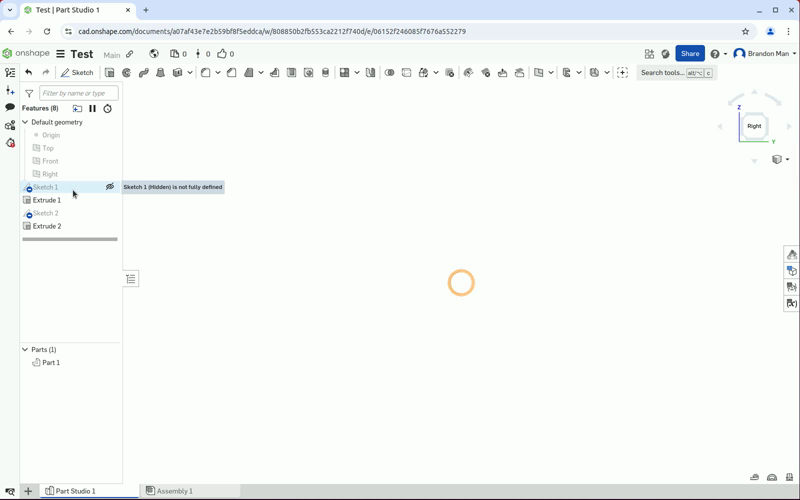
click(73, 189)
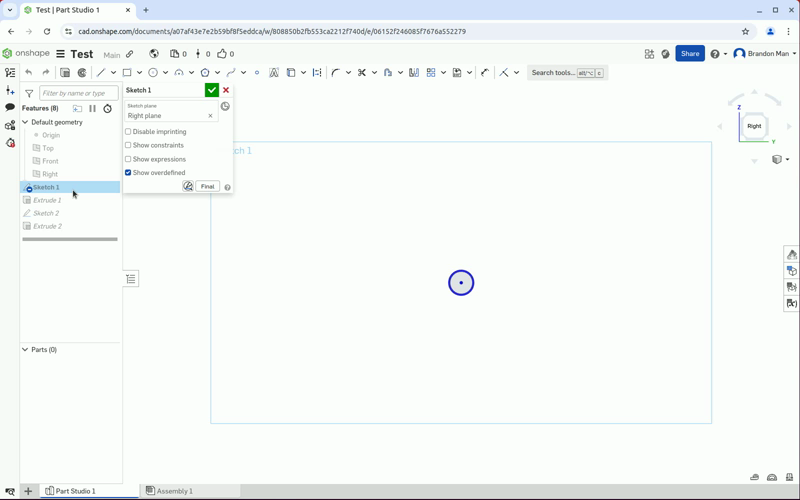
mouse_move(229, 92)
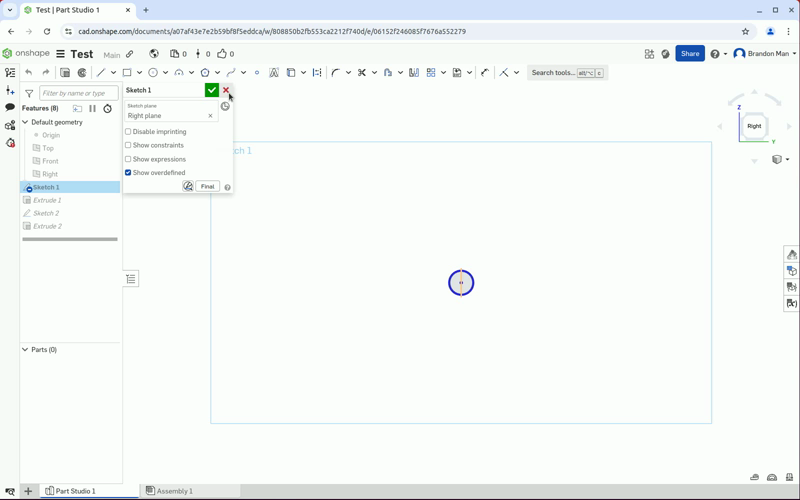
click(229, 92)
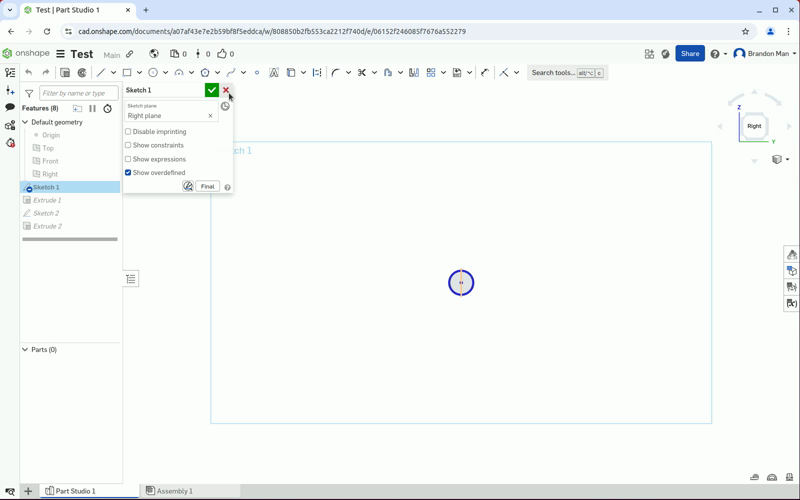
key(shift+s)
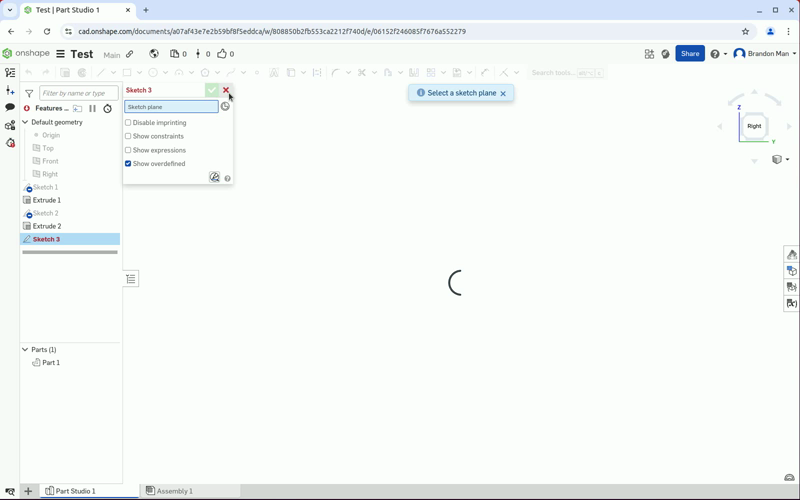
mouse_move(73, 176)
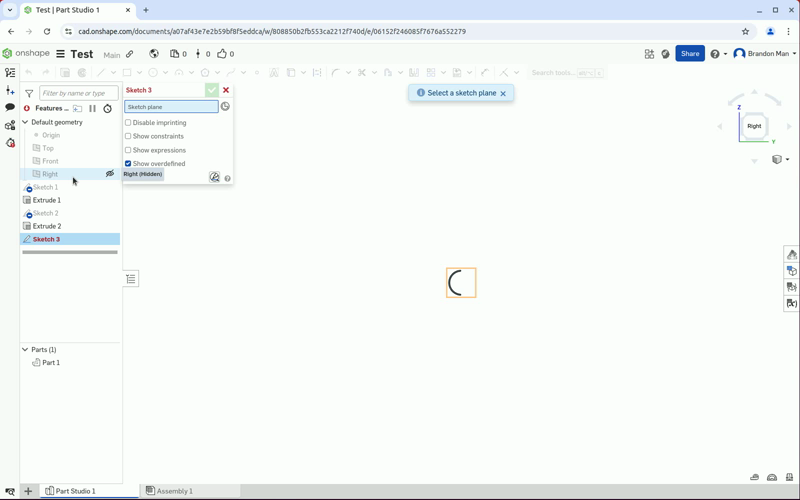
click(73, 176)
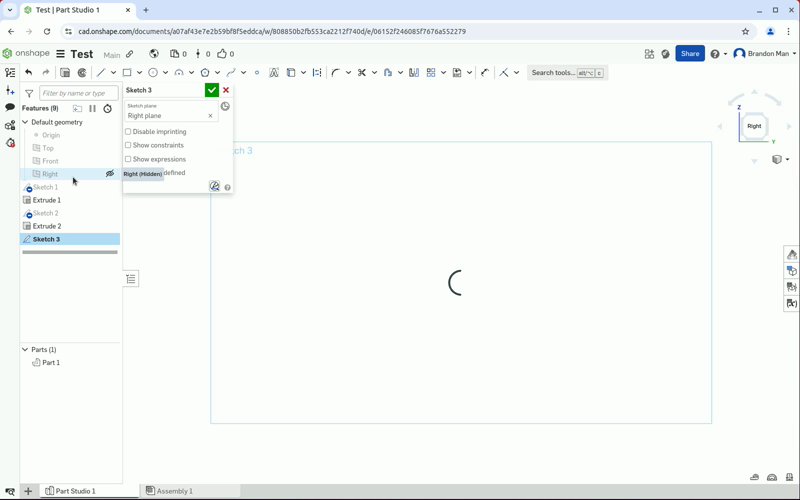
mouse_move(73, 352)
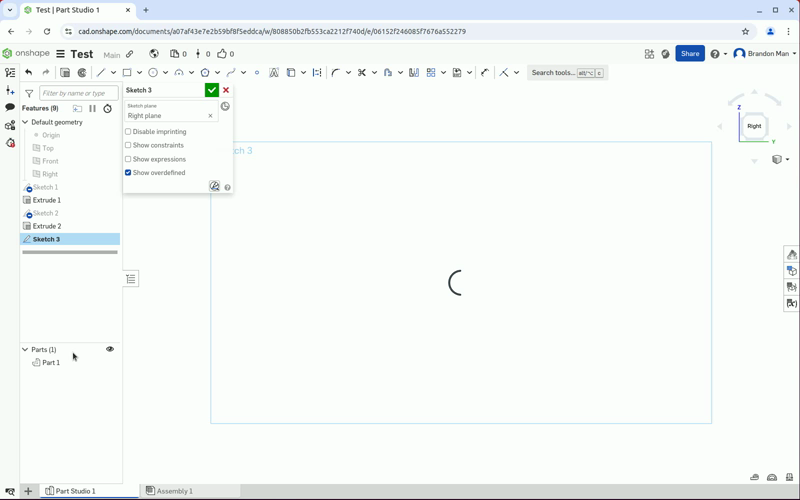
key(y)
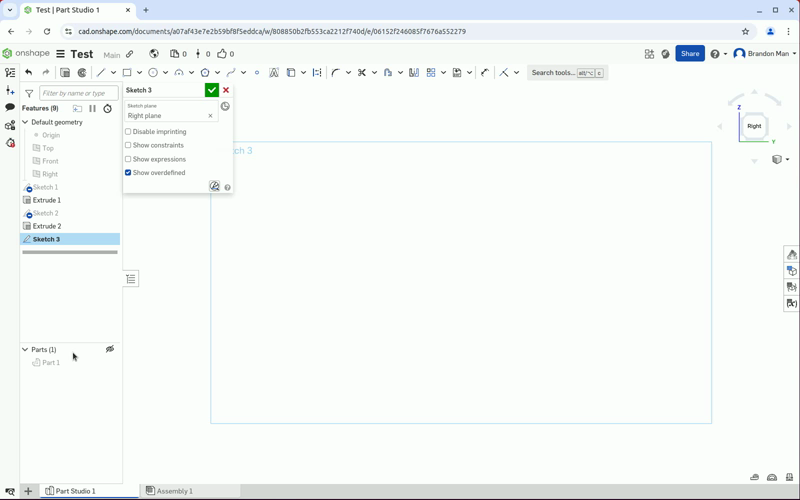
key(l)
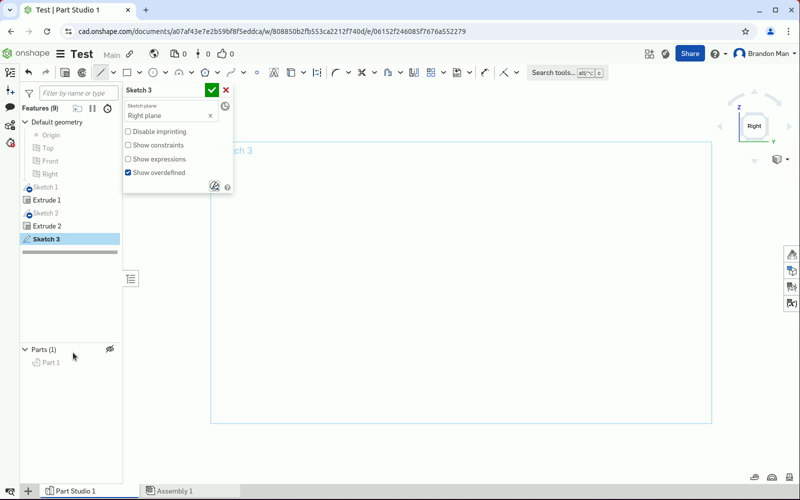
key_down(shift)
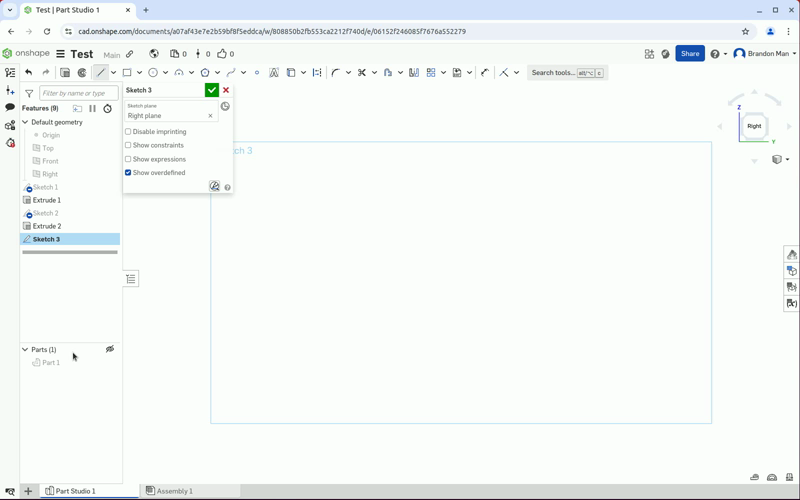
mouse_move(460, 282)
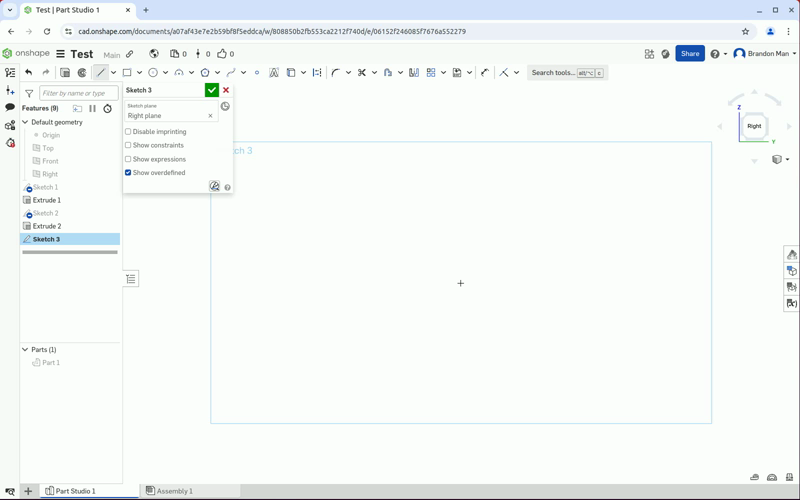
click(460, 282)
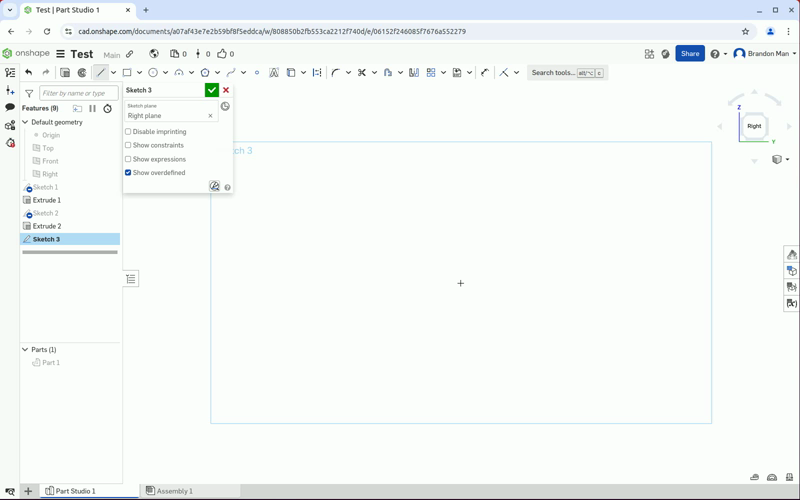
key_up(shift)
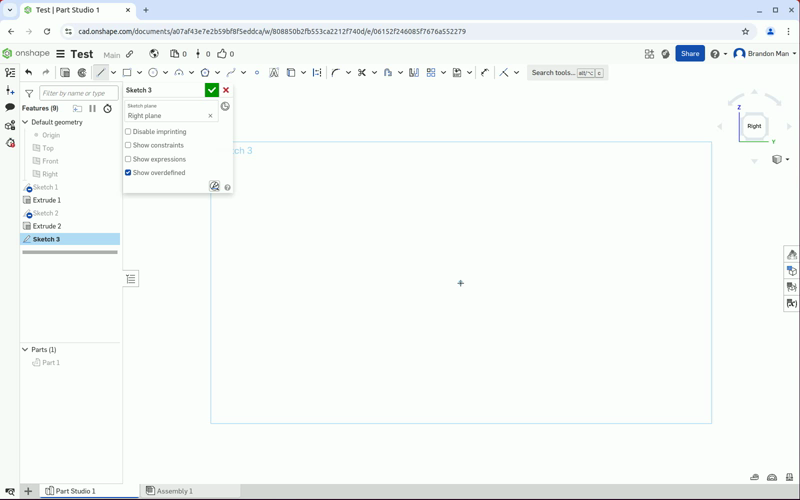
key_down(shift)
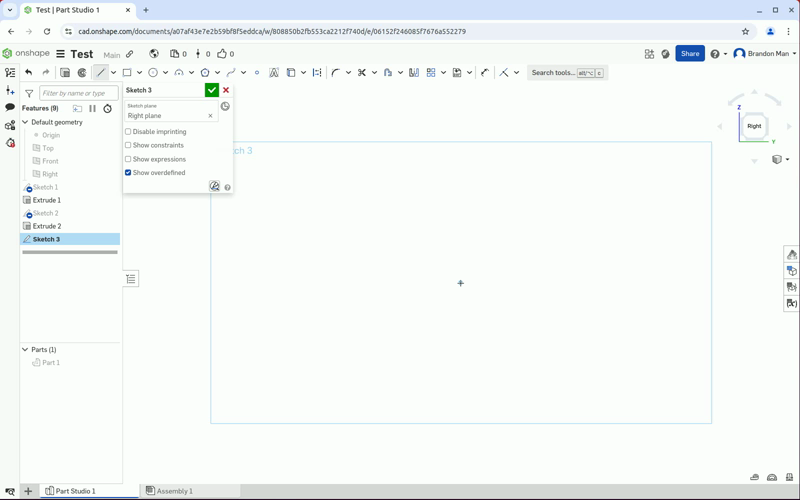
mouse_move(490, 282)
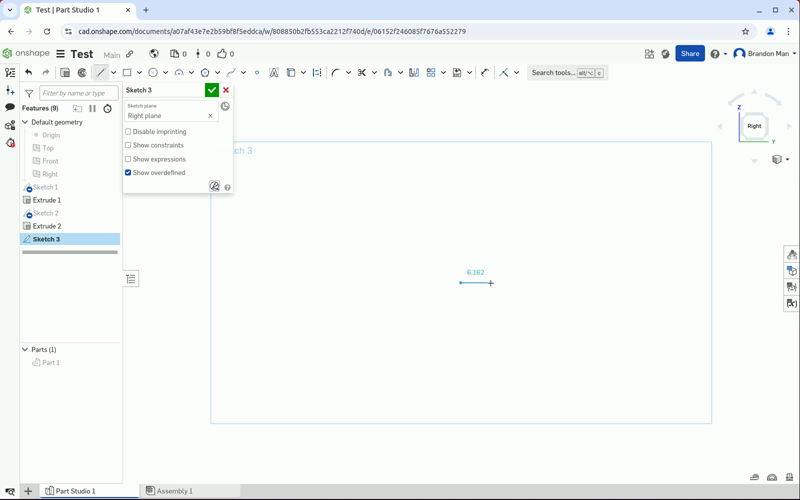
mouse_move(474, 282)
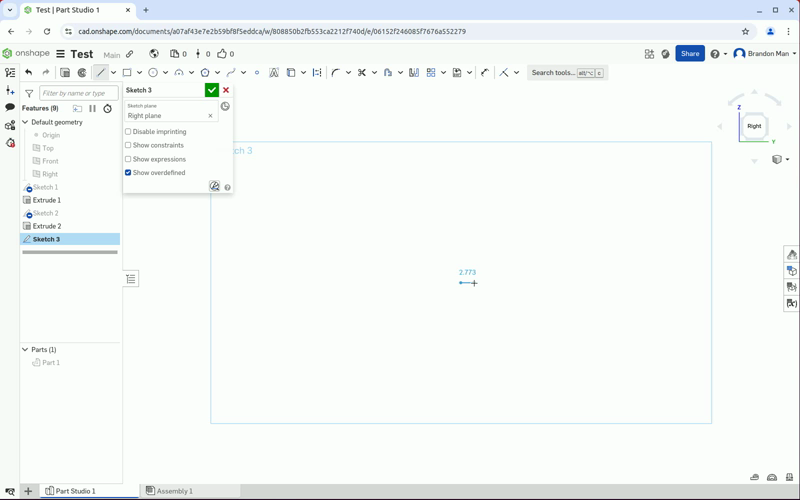
click(474, 282)
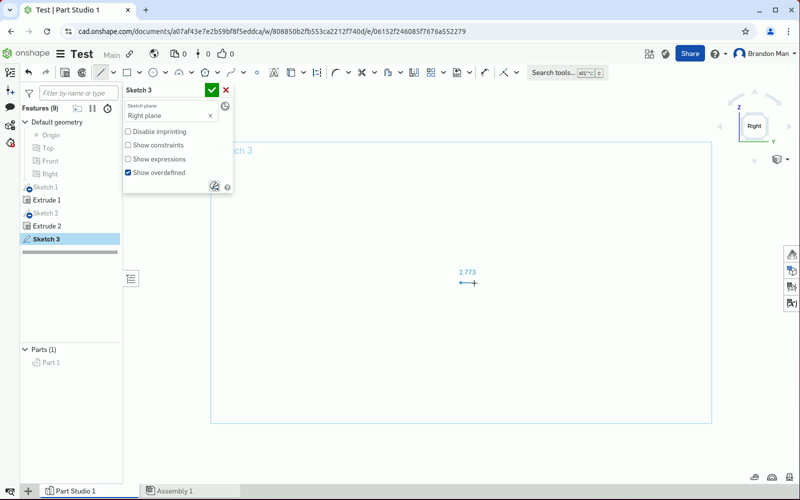
key_up(shift)
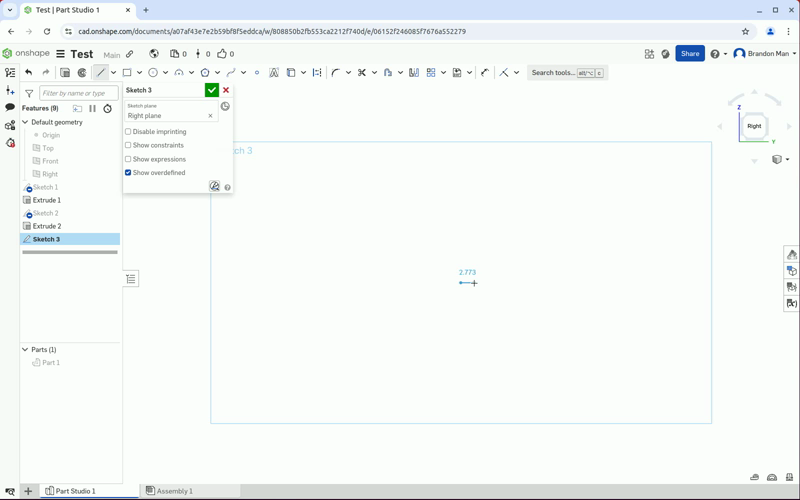
key_down(shift)
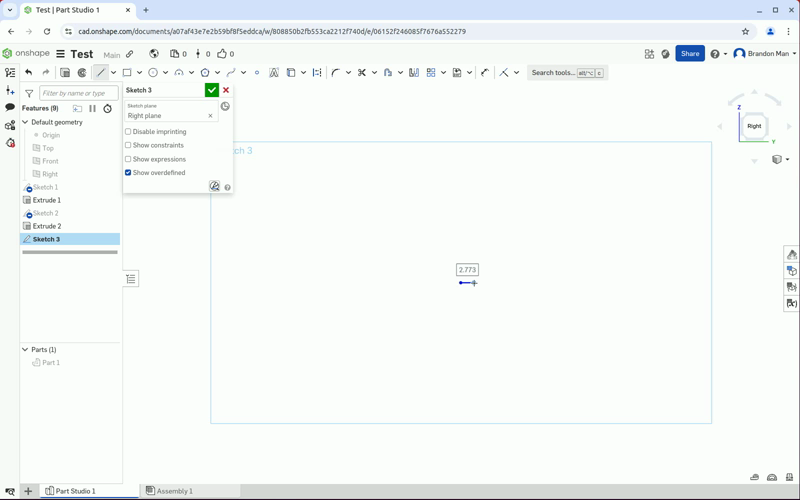
mouse_move(504, 282)
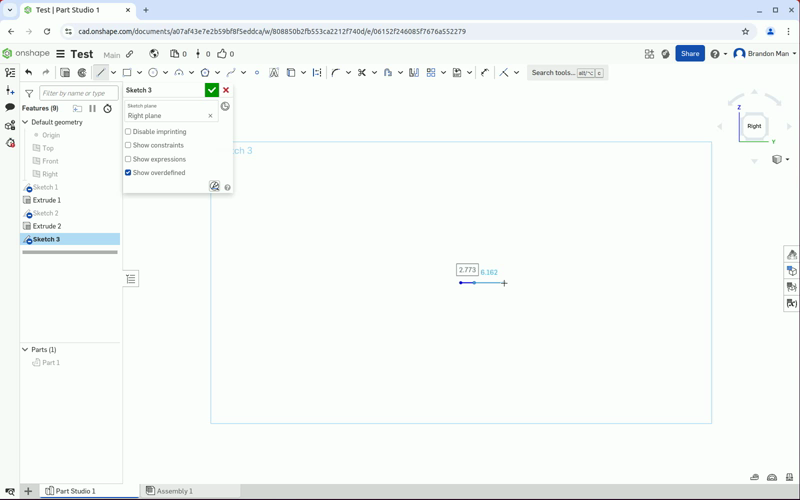
mouse_move(474, 261)
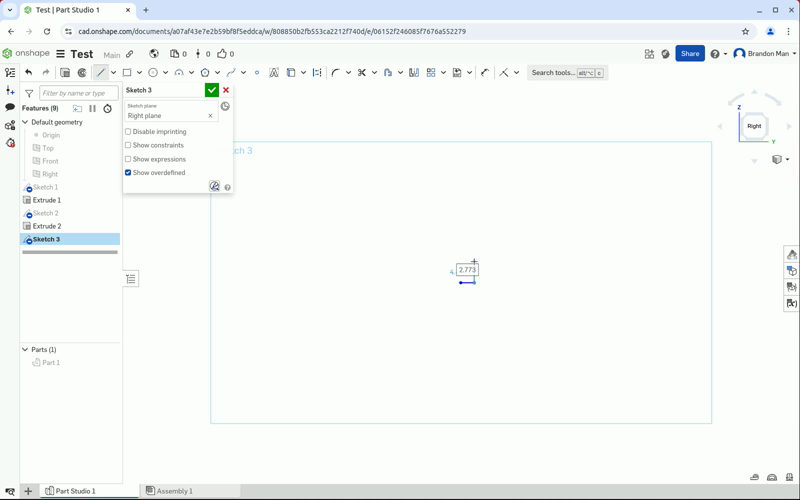
click(474, 261)
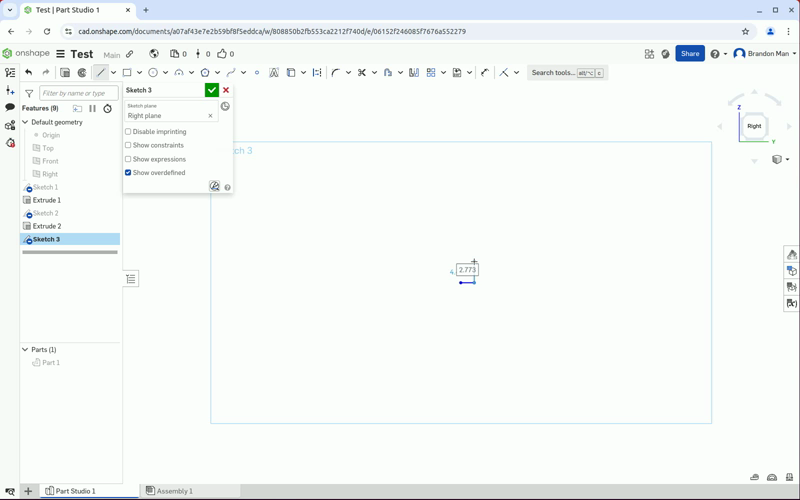
key_up(shift)
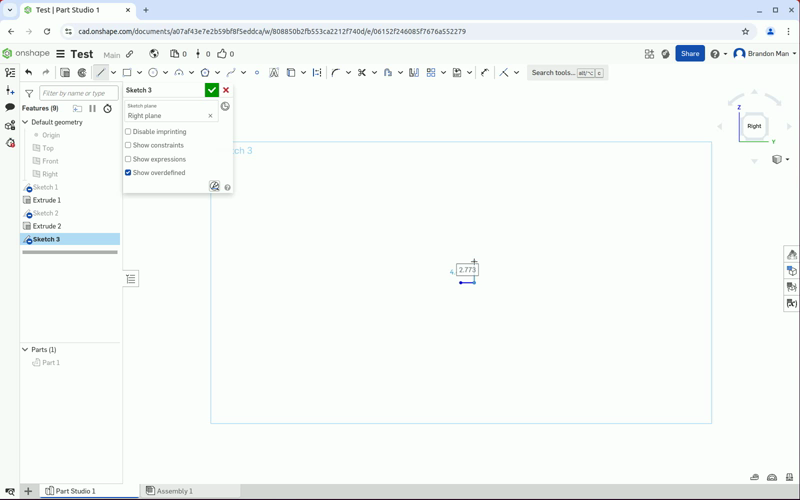
key_down(shift)
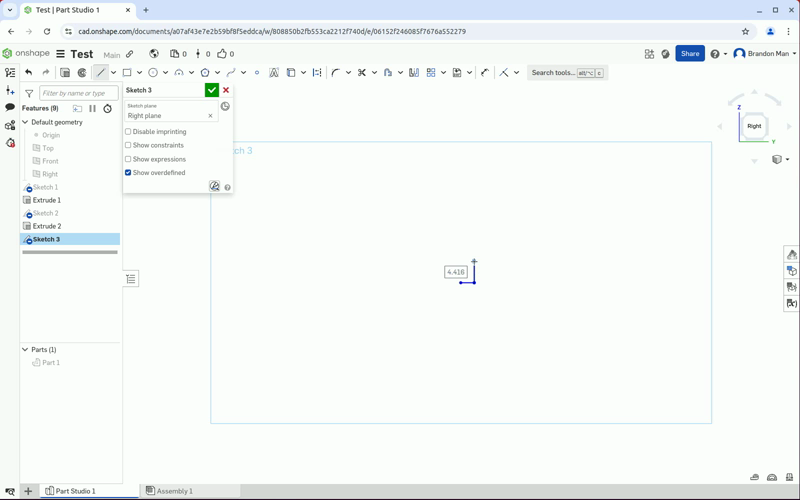
mouse_move(504, 261)
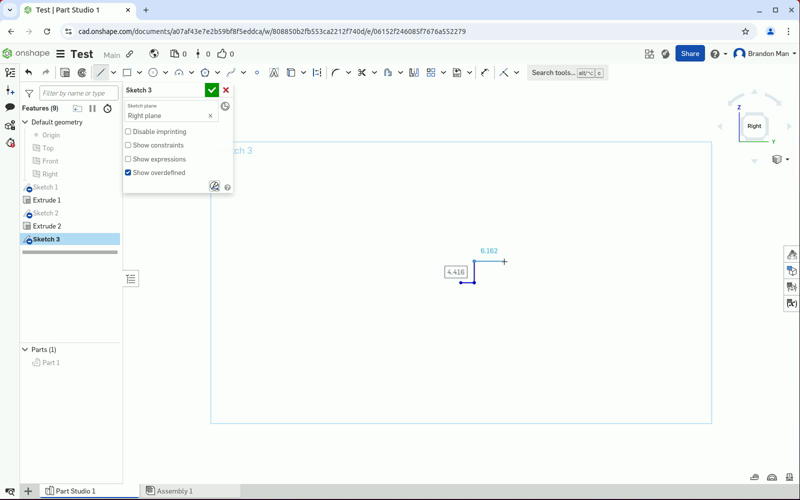
mouse_move(460, 261)
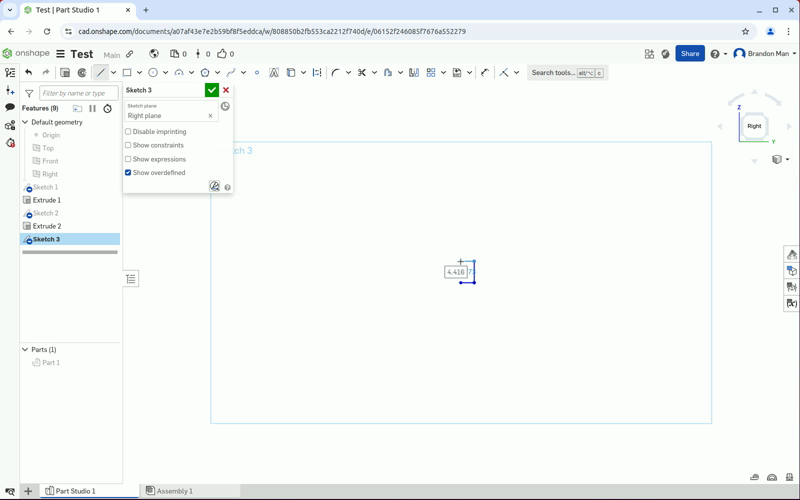
click(460, 261)
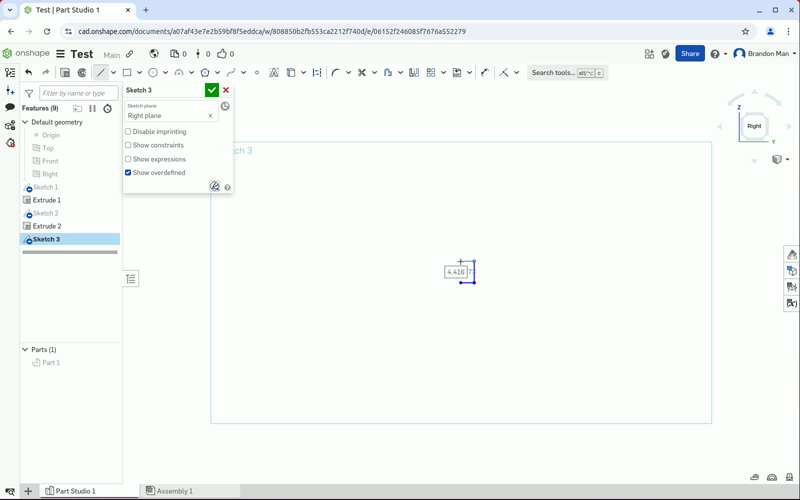
key_up(shift)
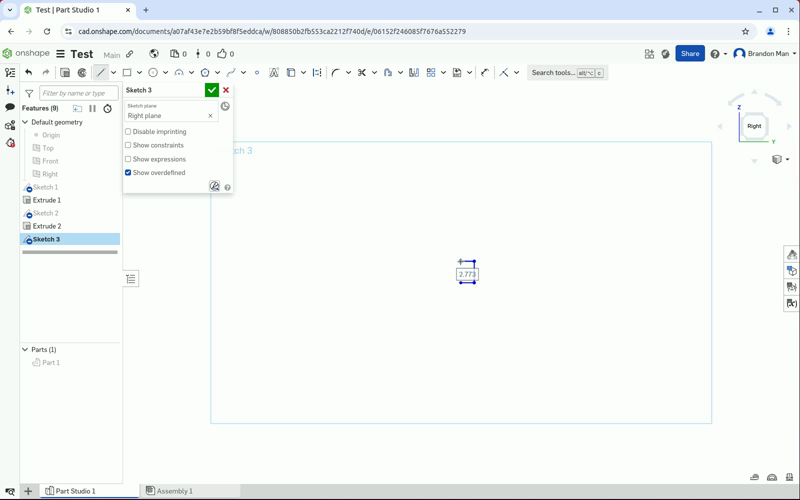
mouse_move(490, 261)
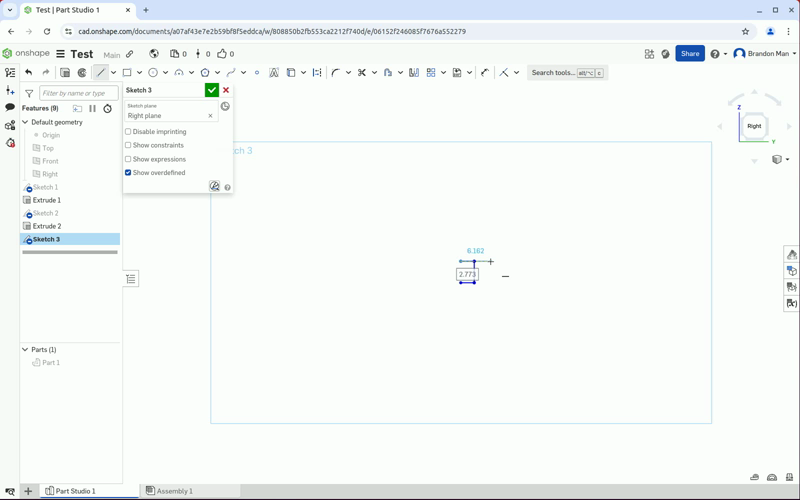
key_down(shift)
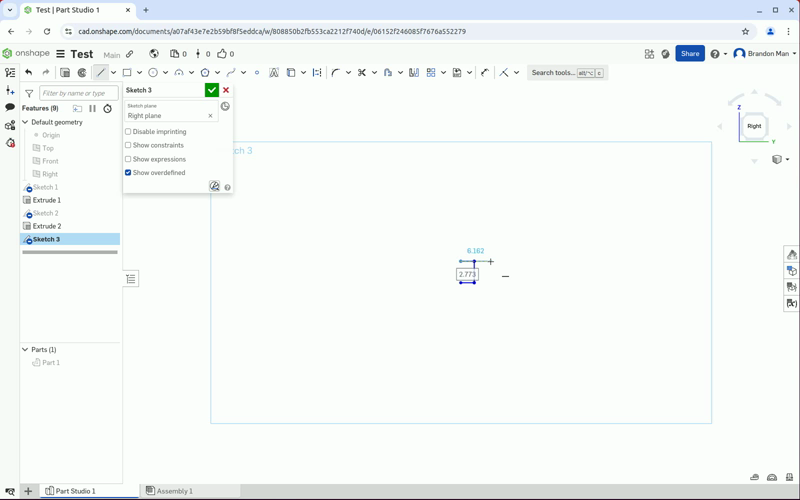
mouse_move(460, 282)
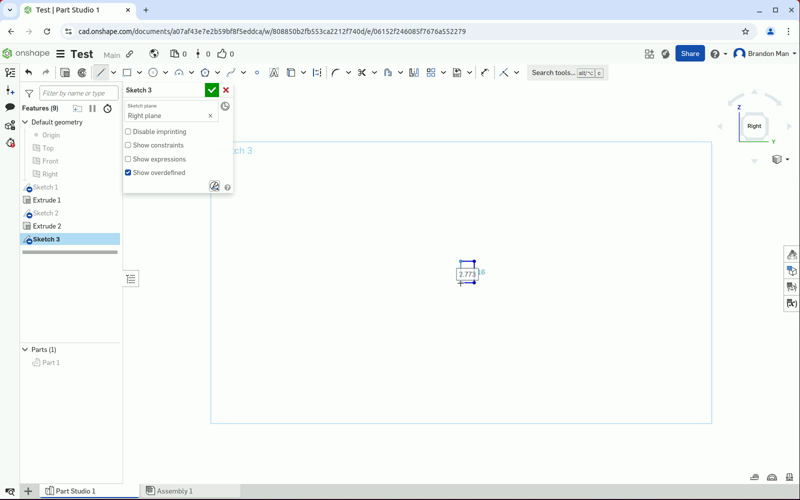
key_up(shift)
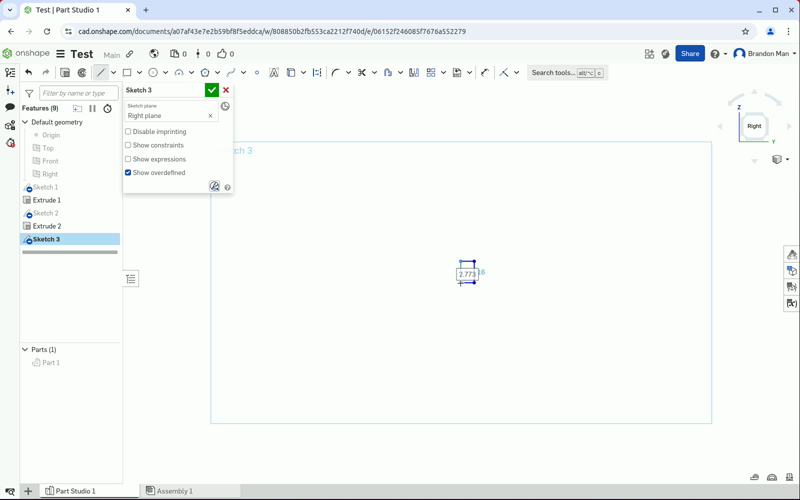
click(460, 282)
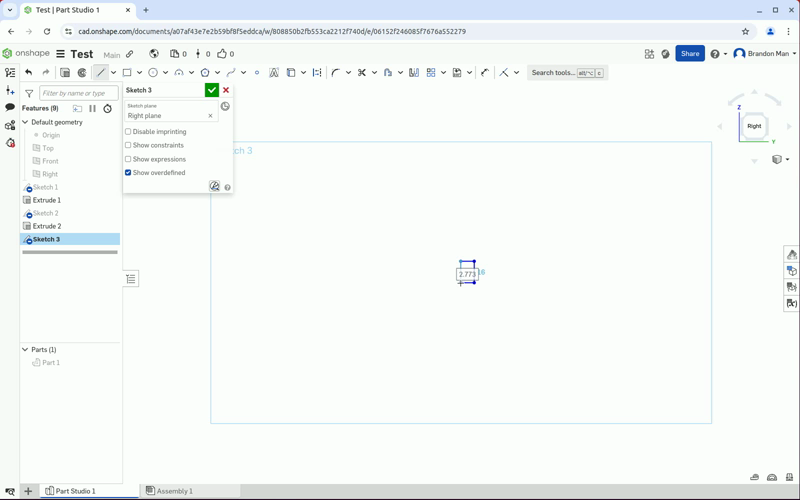
key(esc)
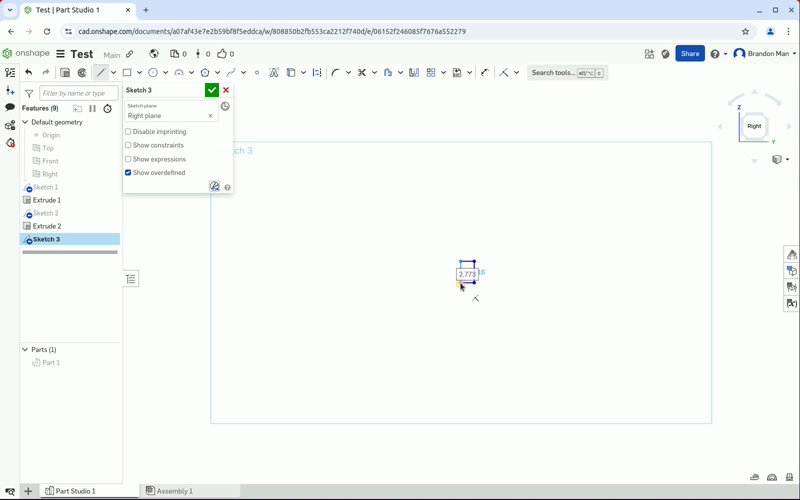
mouse_move(469, 268)
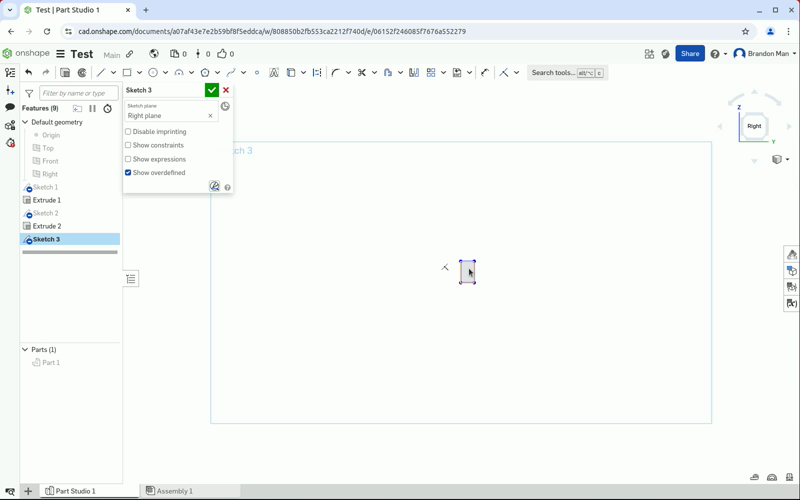
scroll(6)
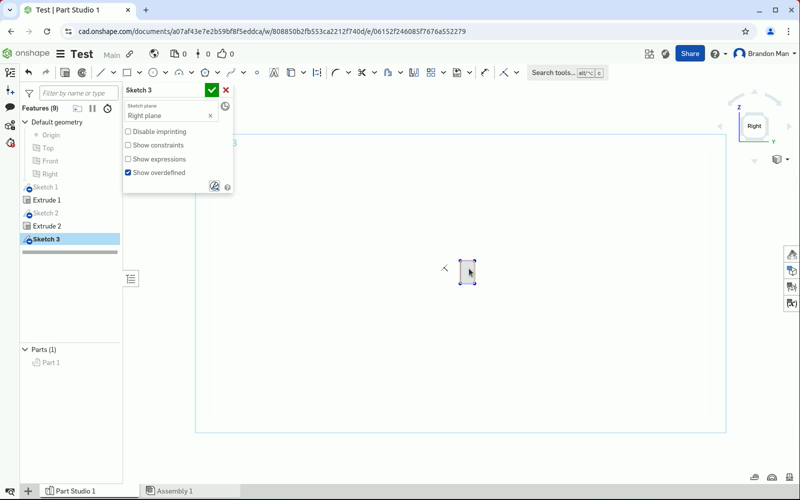
scroll(6)
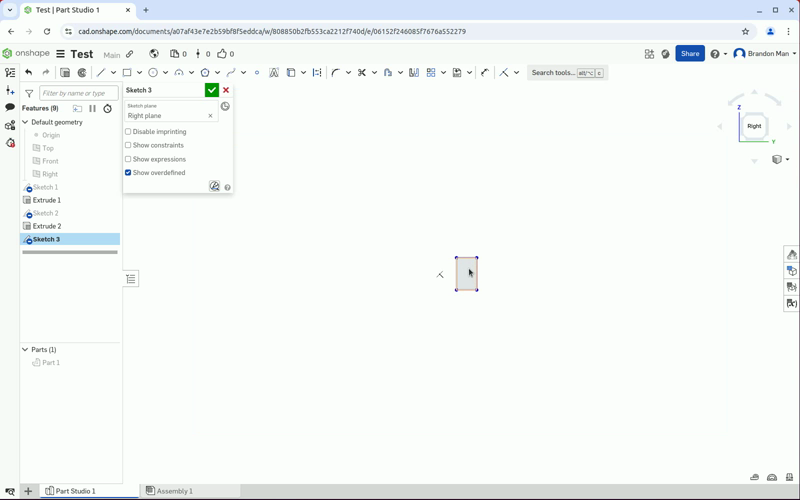
scroll(6)
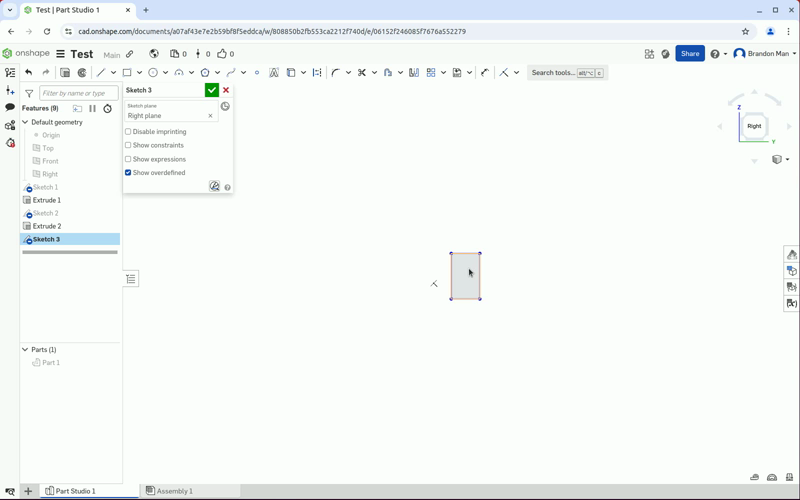
scroll(6)
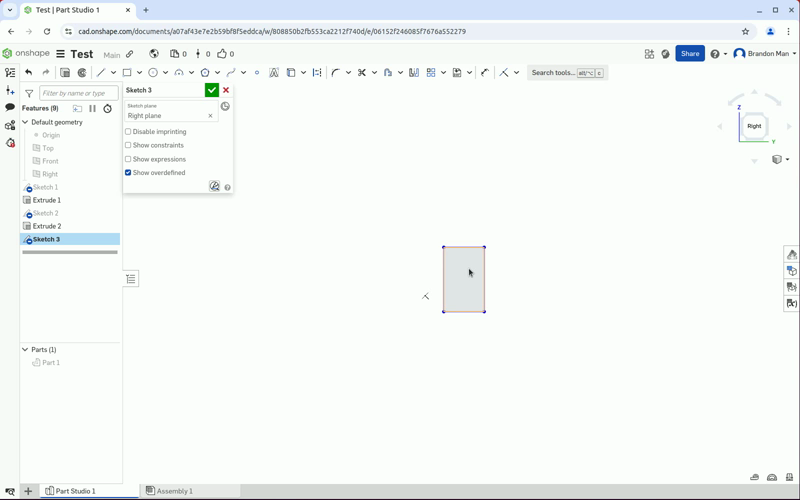
scroll(6)
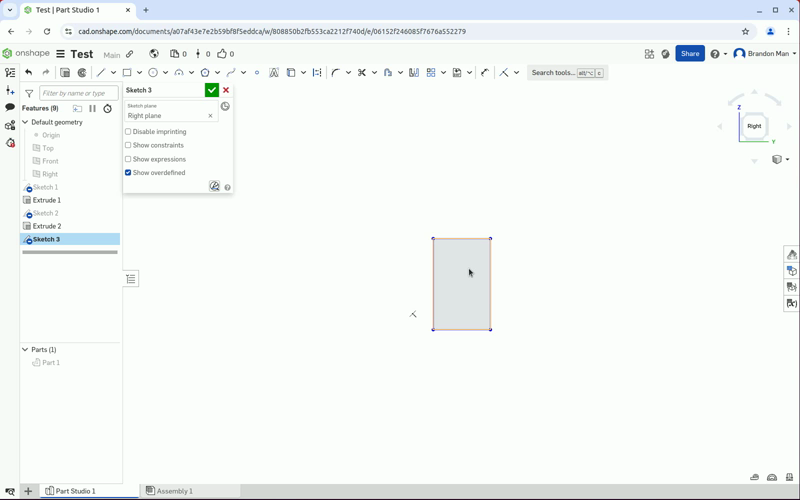
scroll(6)
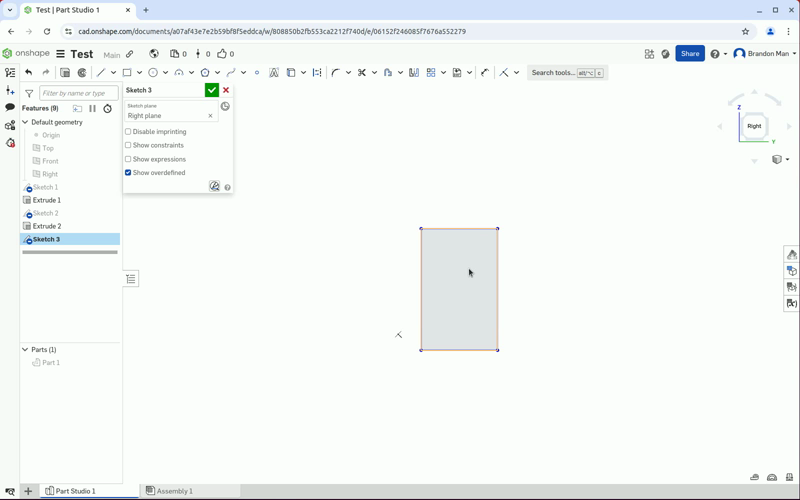
scroll(6)
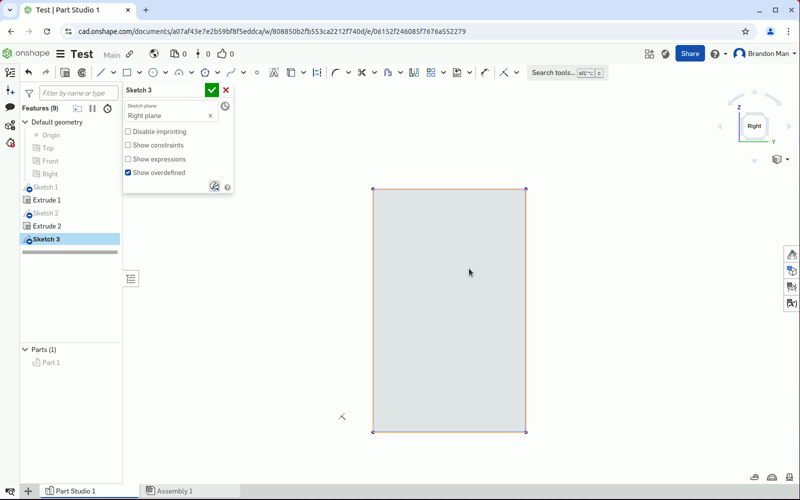
click(469, 268)
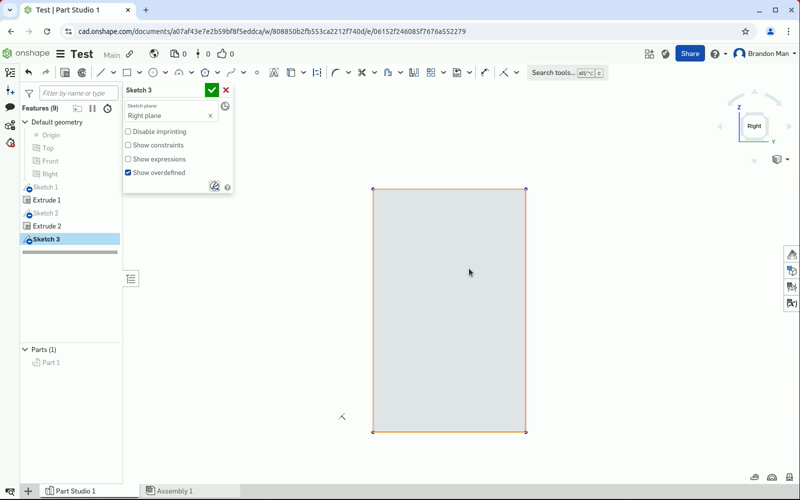
scroll(-6)
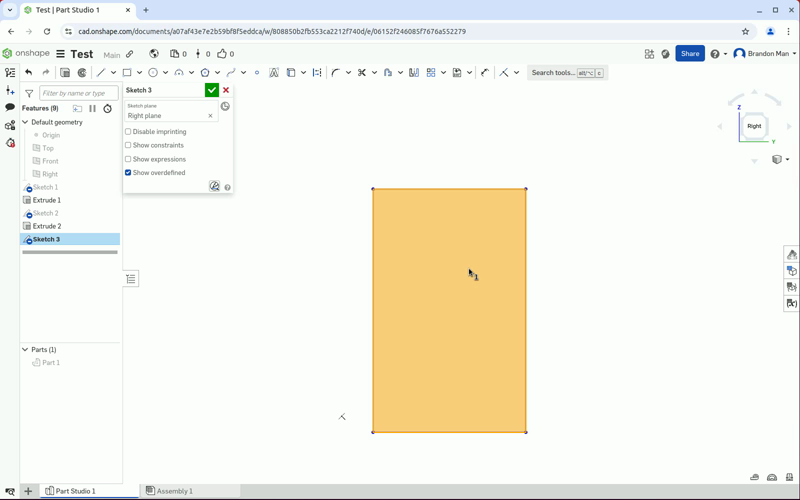
scroll(-6)
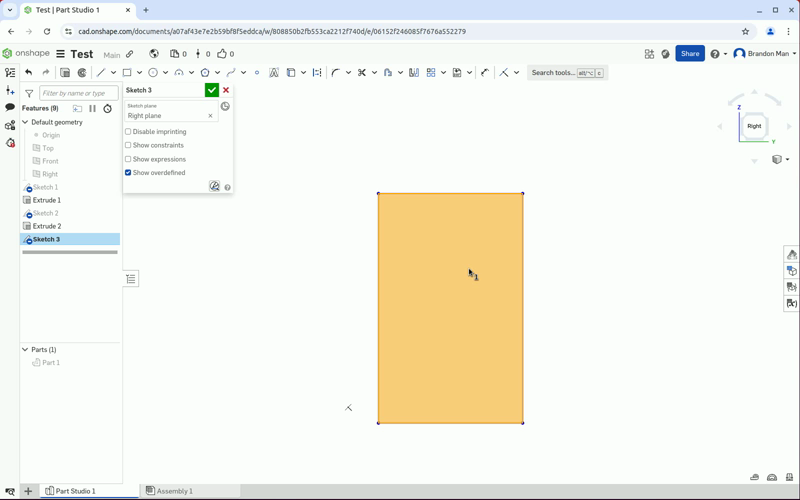
scroll(-6)
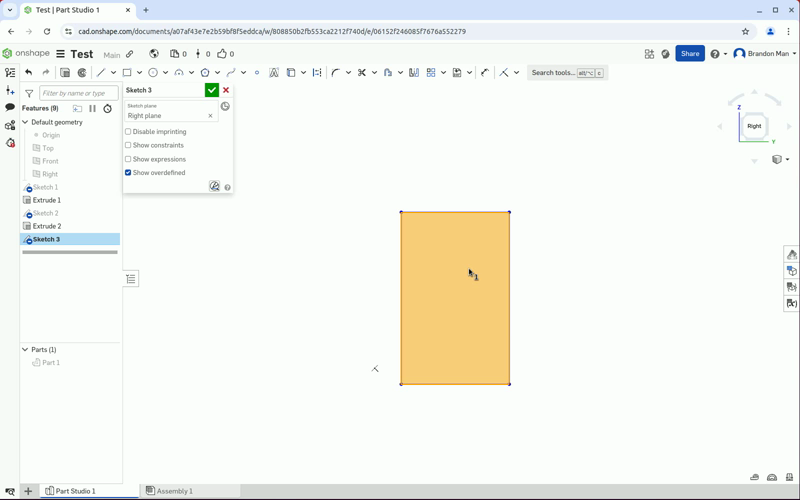
scroll(-6)
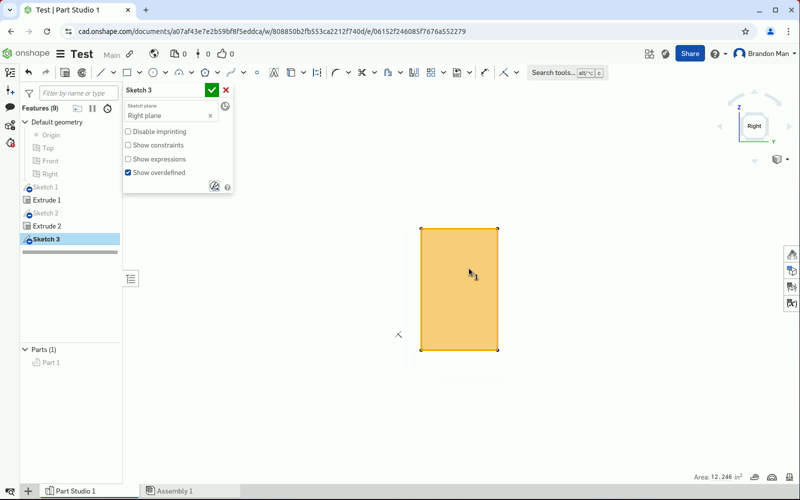
scroll(-6)
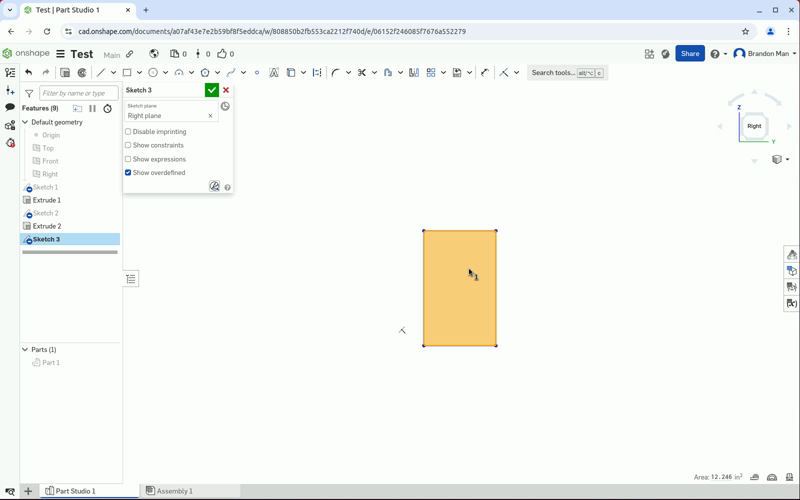
scroll(-6)
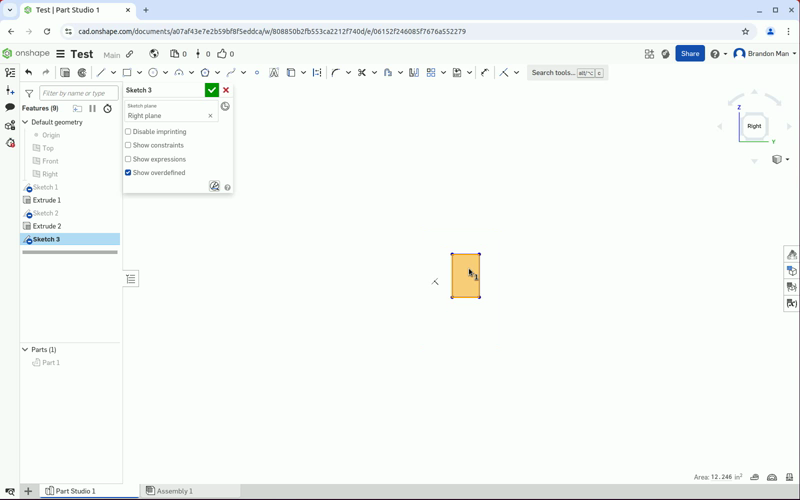
scroll(-6)
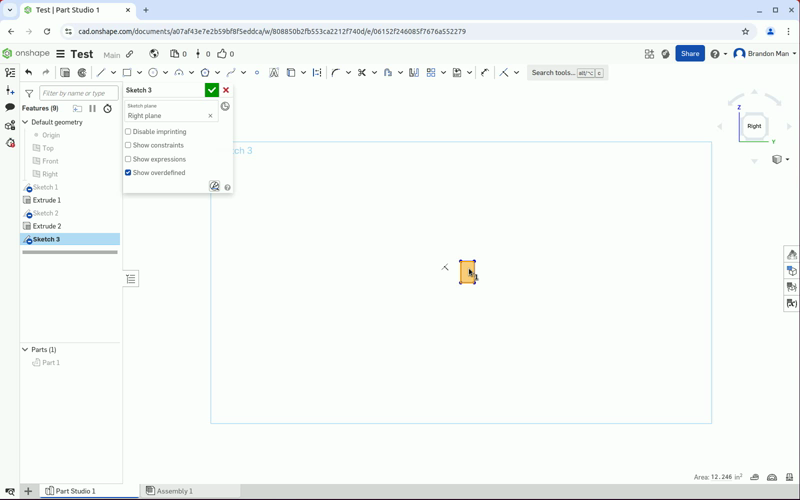
mouse_move(73, 352)
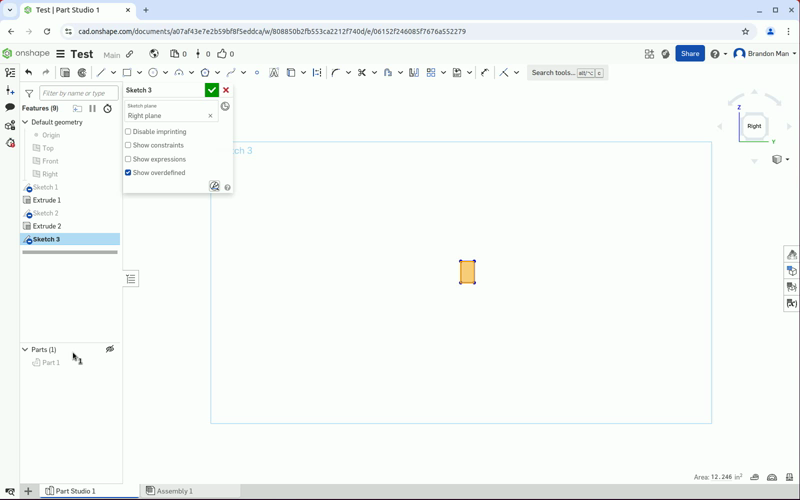
key(shift+y)
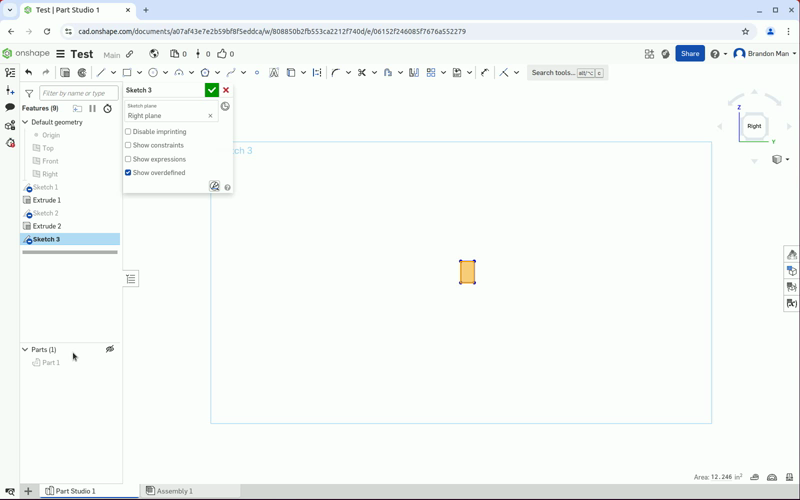
key(shift+e)
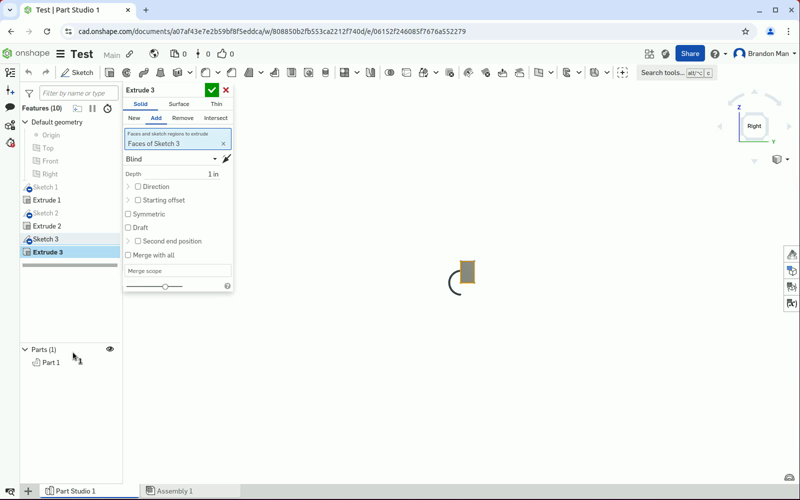
mouse_move(143, 106)
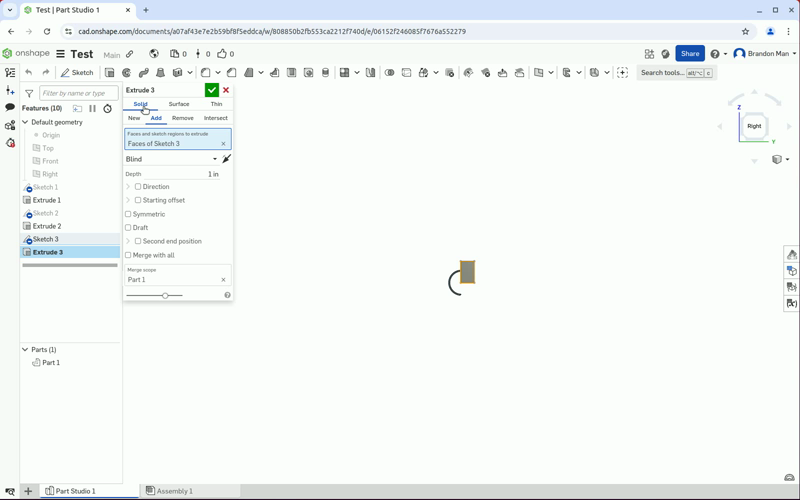
click(143, 106)
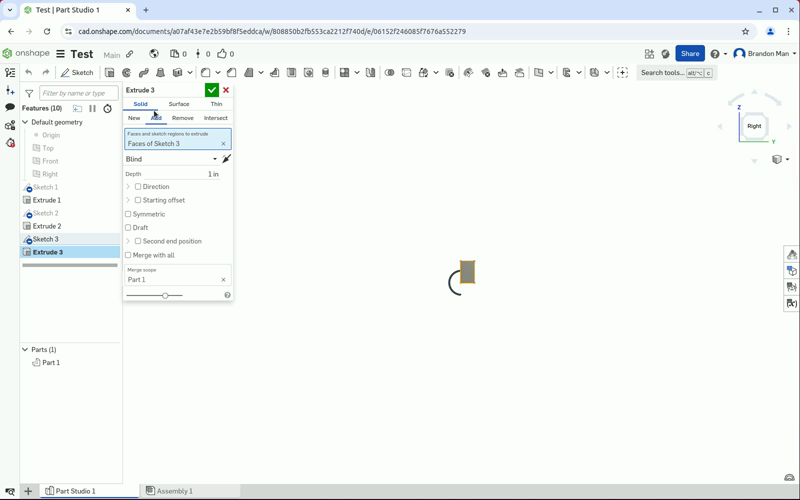
mouse_move(186, 120)
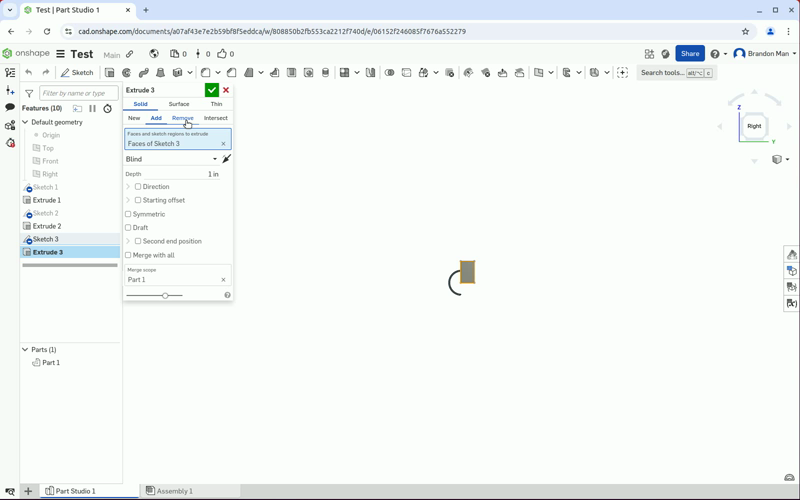
click(186, 120)
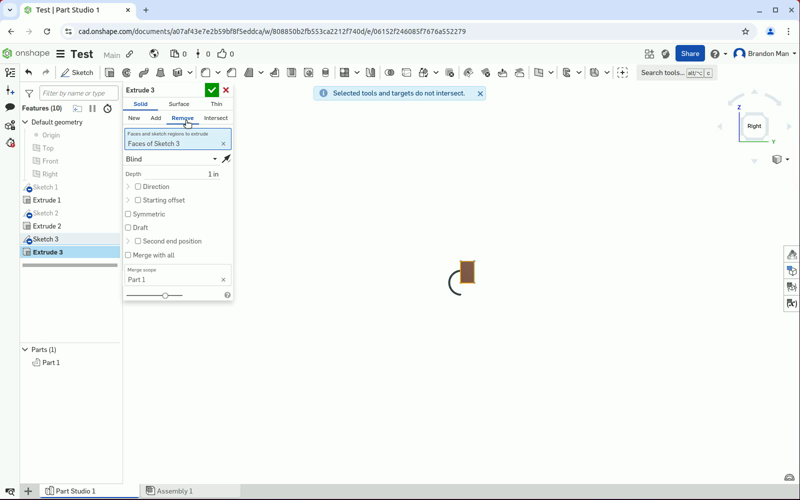
key(tab, 4)
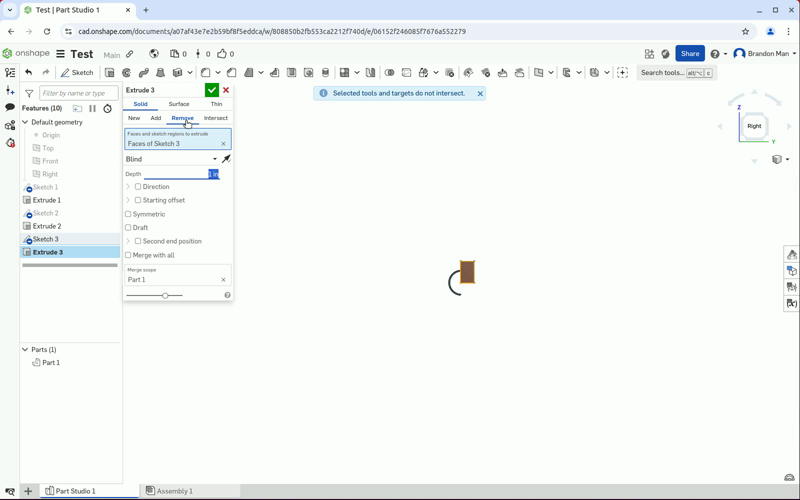
text(-24.312)
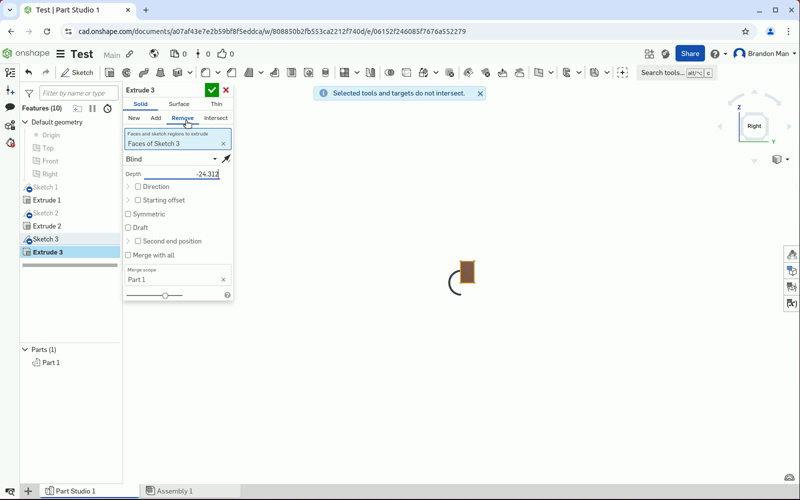
key(tab, 6)
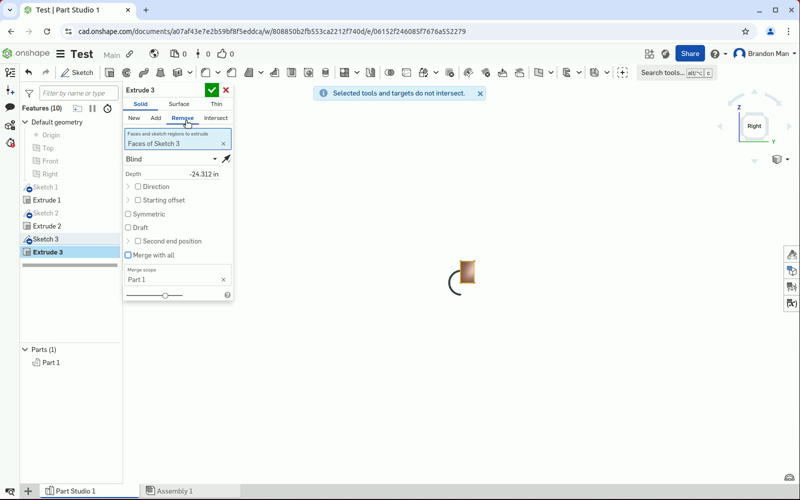
key(space)
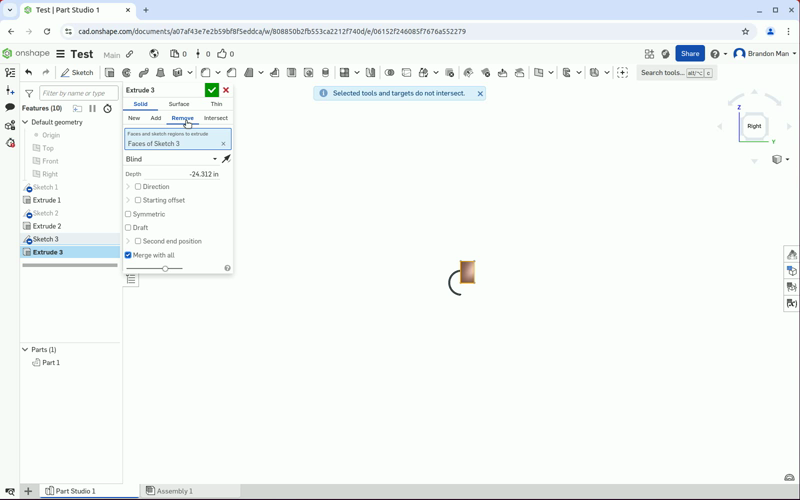
key(enter)
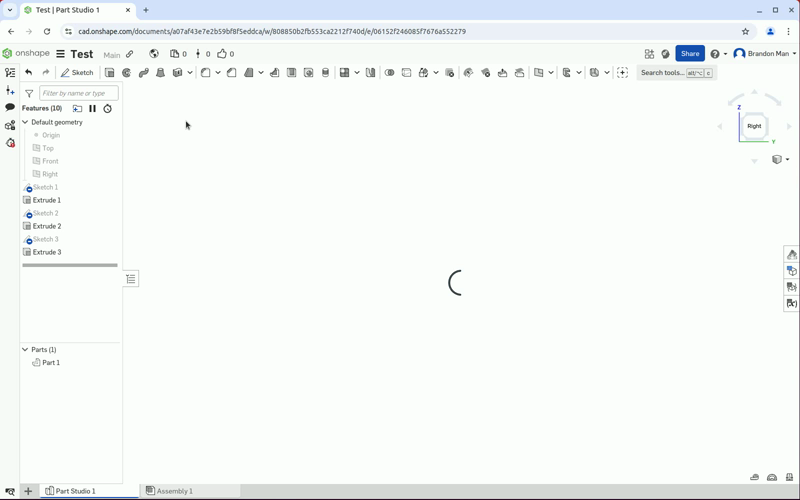
key(shift+h)
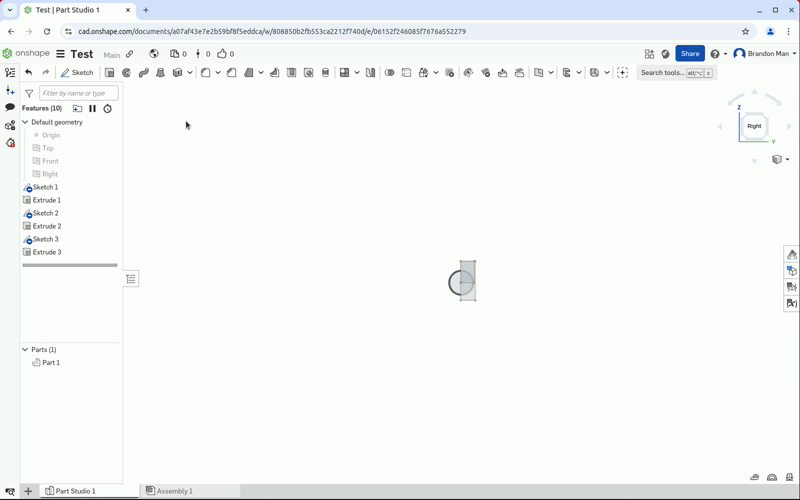
key(shift+h)
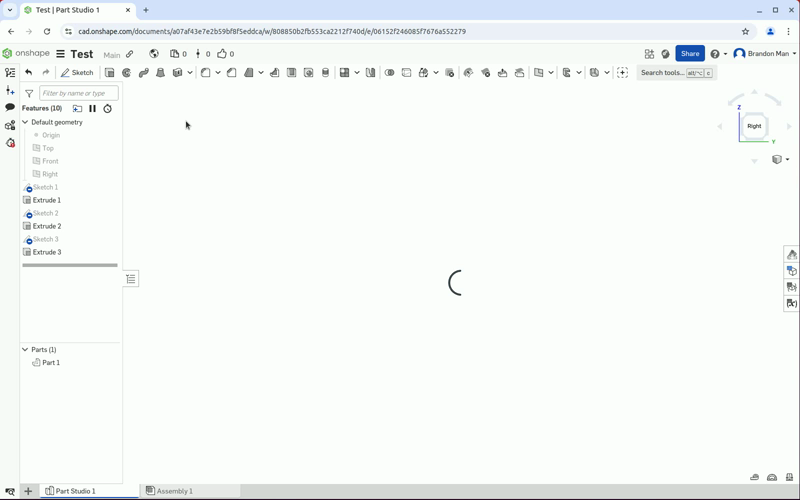
mouse_move(73, 189)
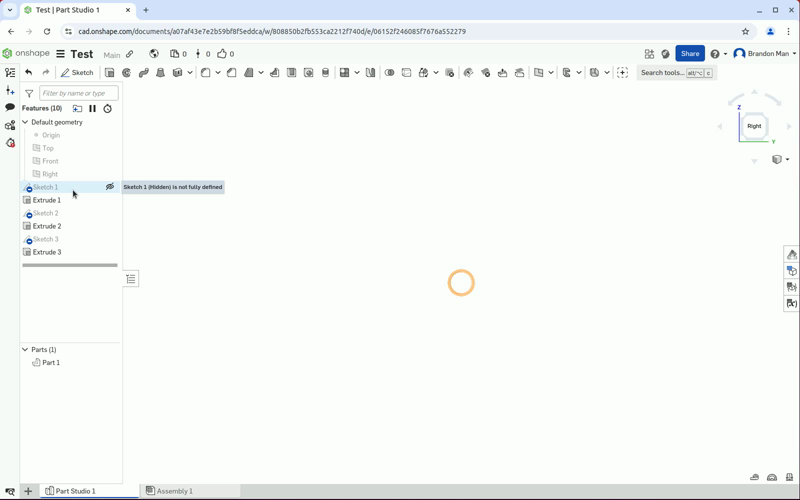
click(73, 189)
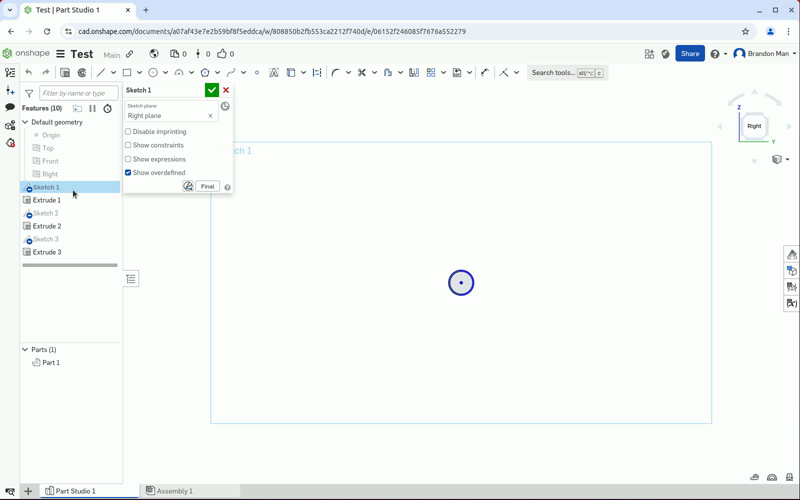
mouse_move(229, 92)
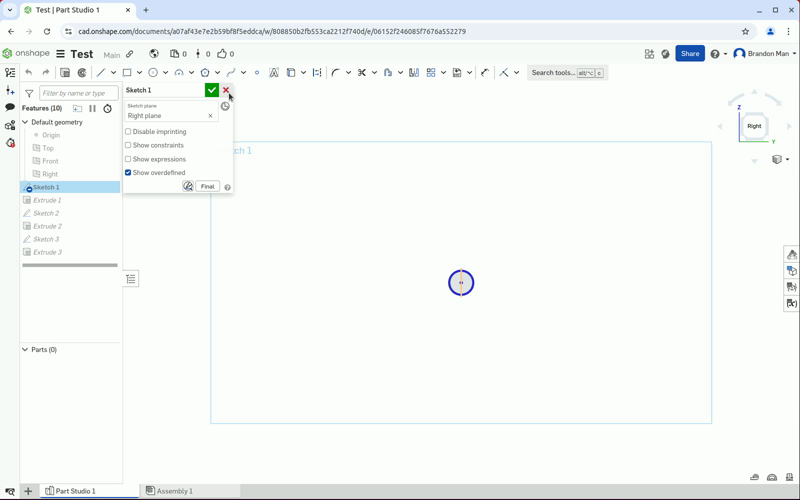
click(229, 92)
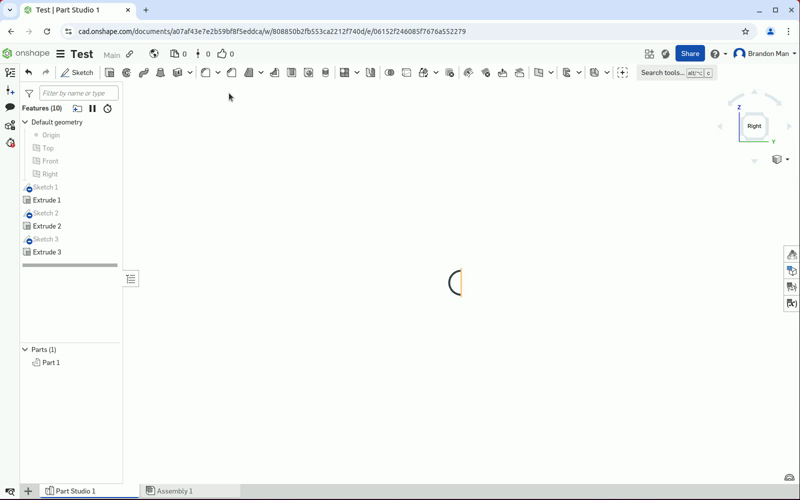
mouse_move(73, 352)
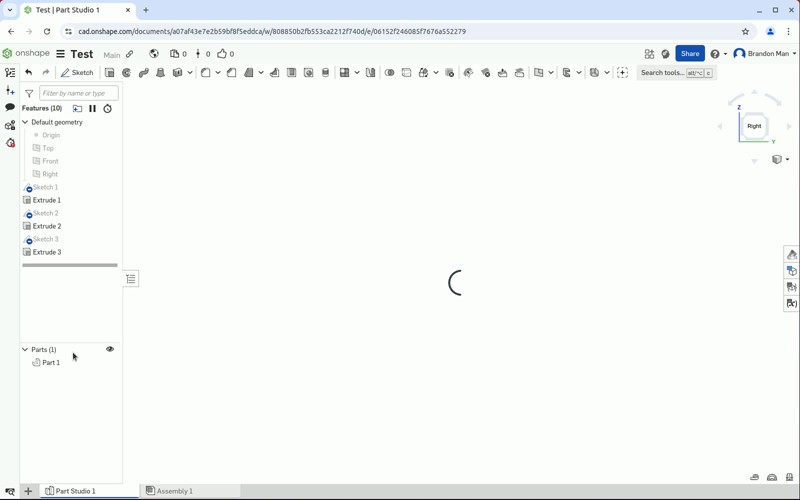
key(y)
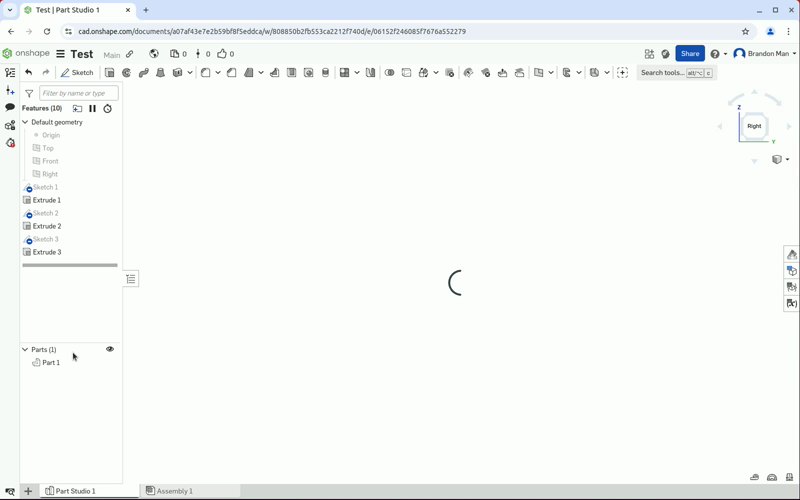
key(shift+p)
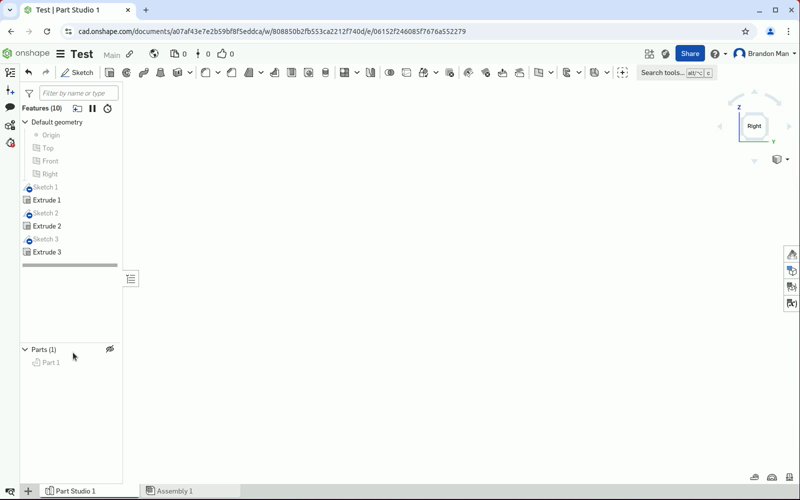
key(space)
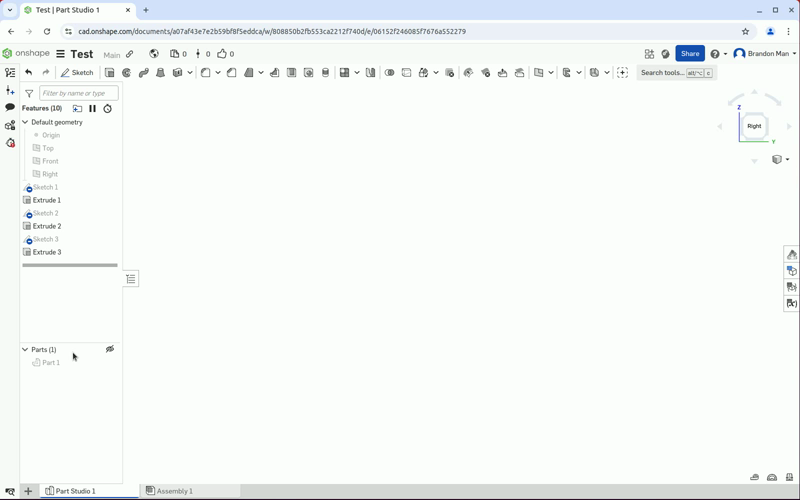
key_down(shift)
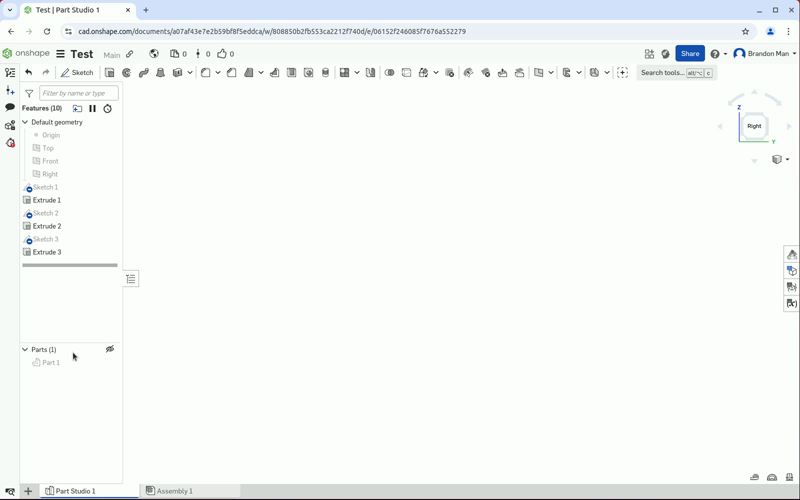
key(right)
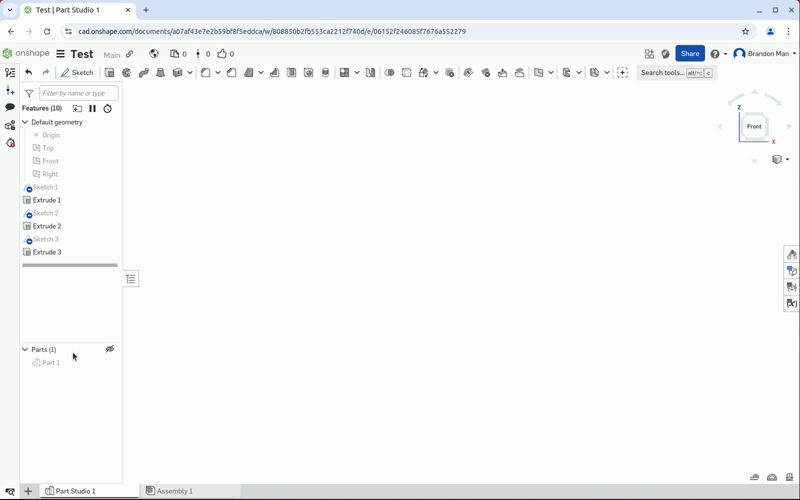
key_up(shift)
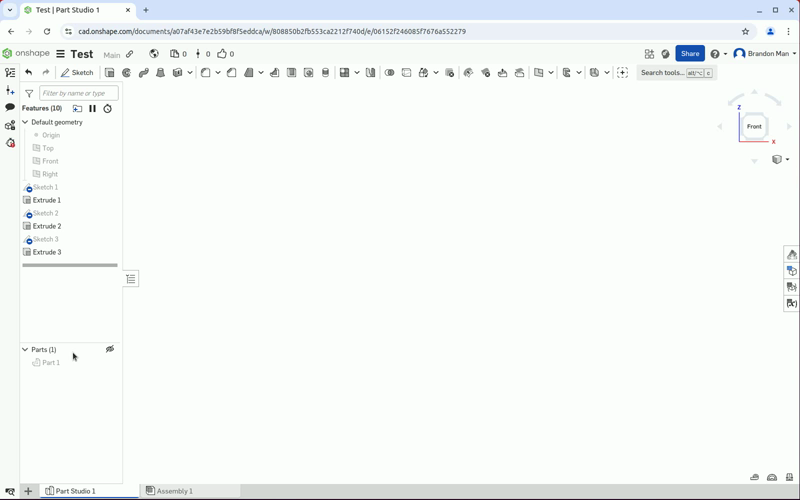
key(space)
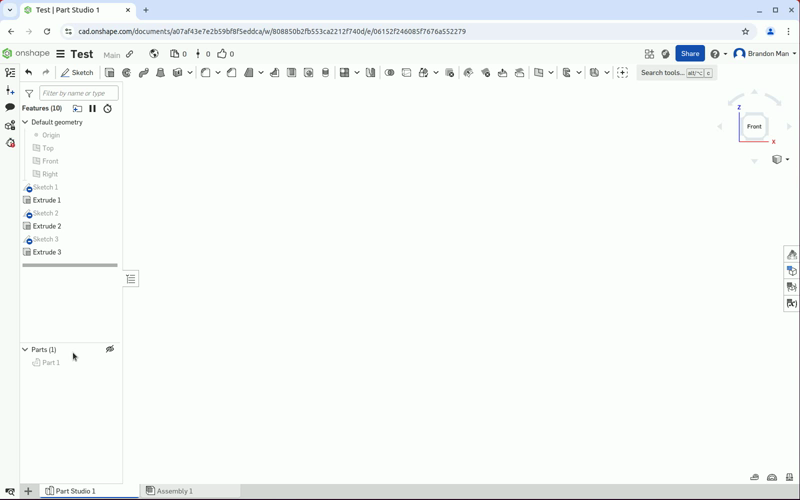
key_down(shift)
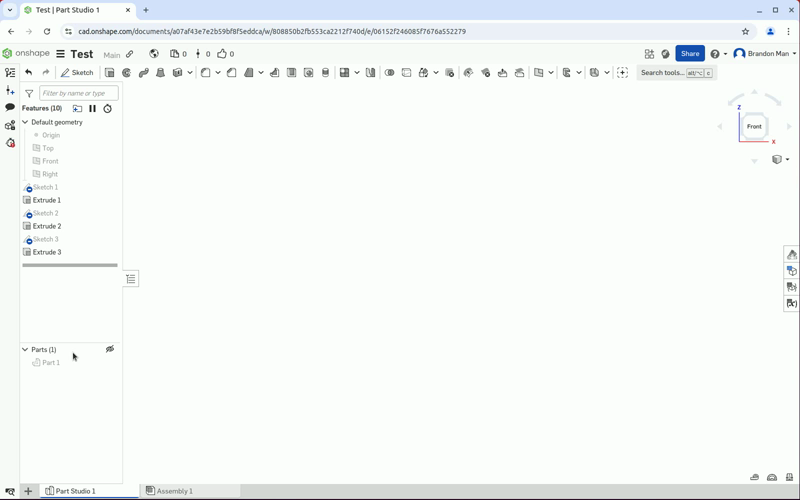
key(down)
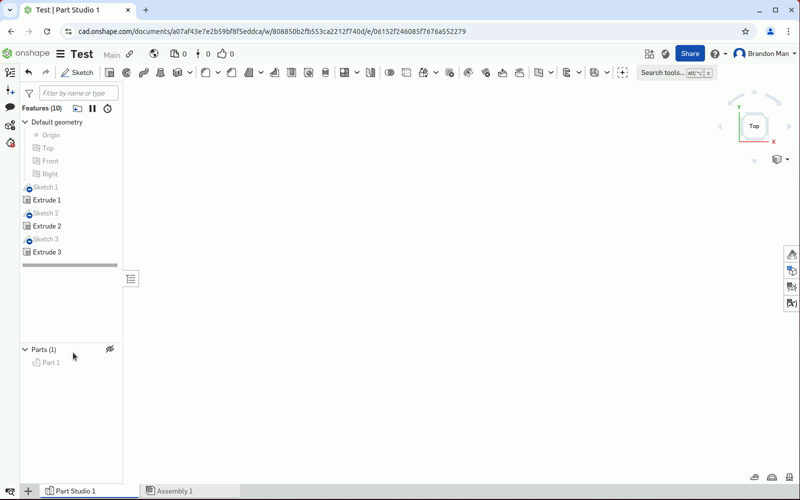
key_up(shift)
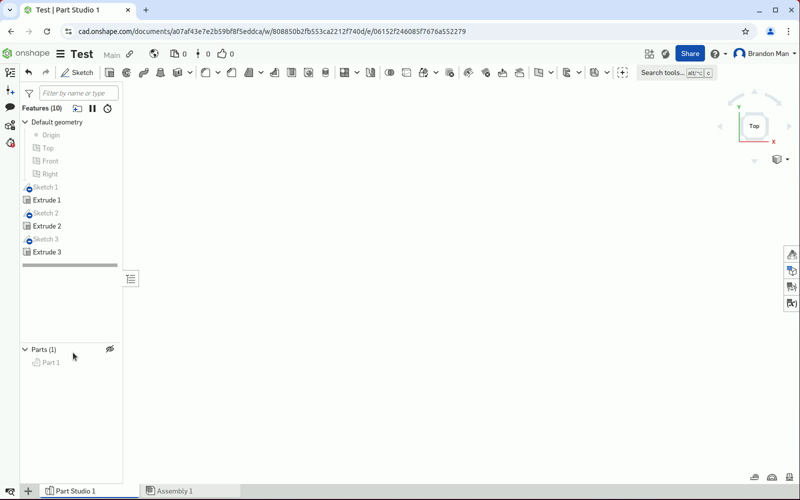
mouse_move(73, 352)
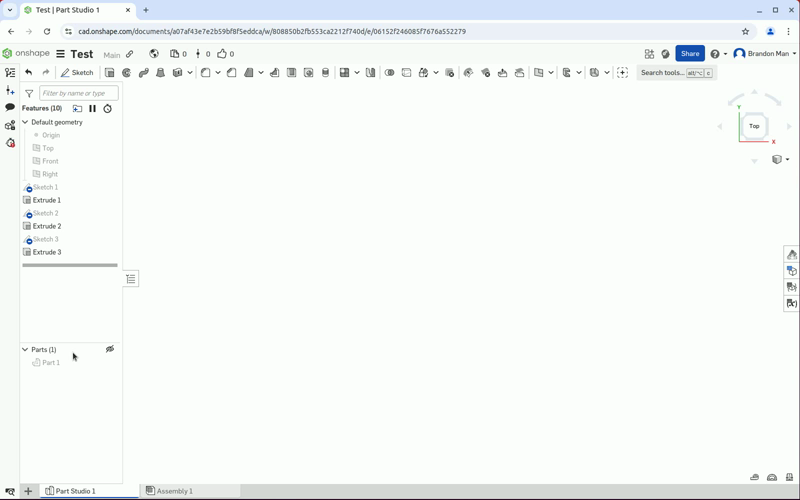
key(shift+y)
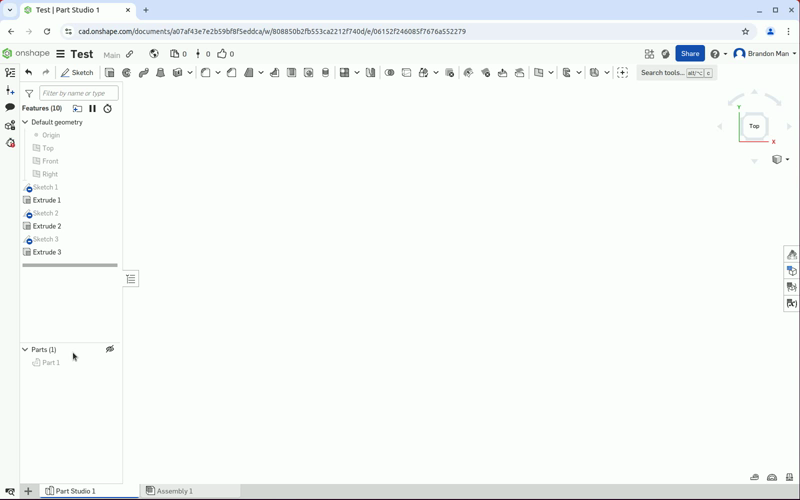
key(shift+s)
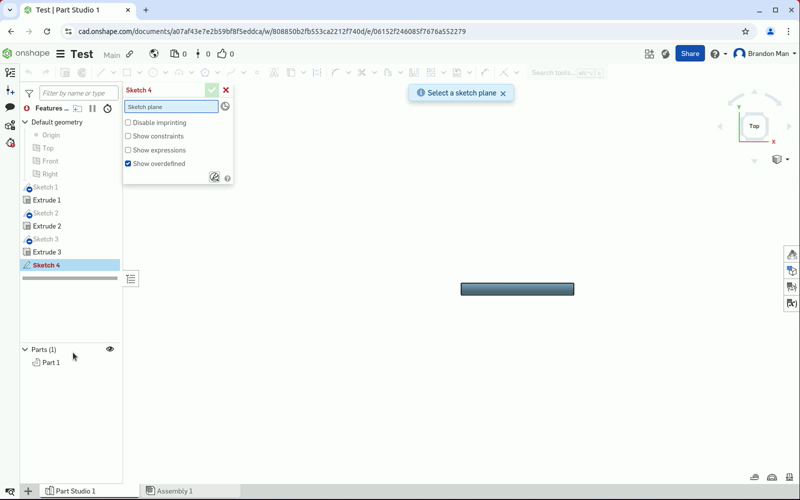
mouse_move(73, 150)
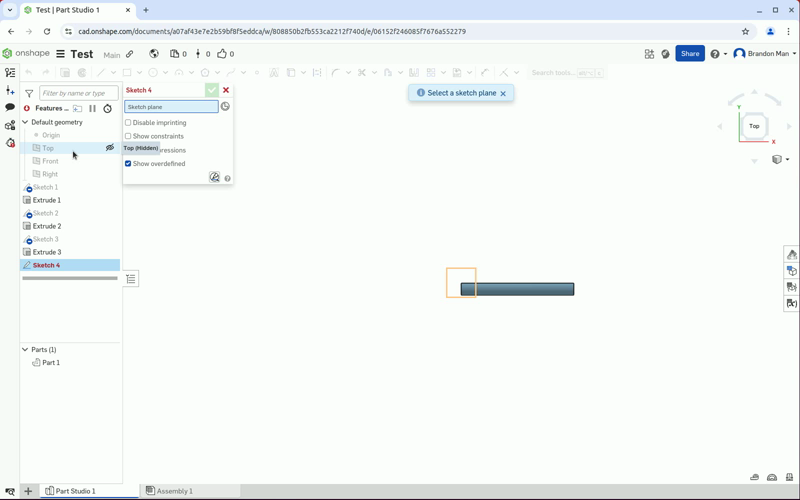
click(73, 150)
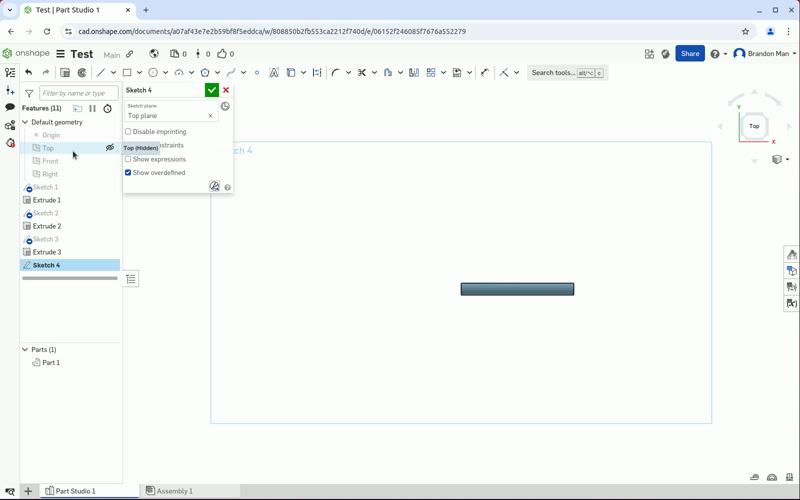
mouse_move(73, 352)
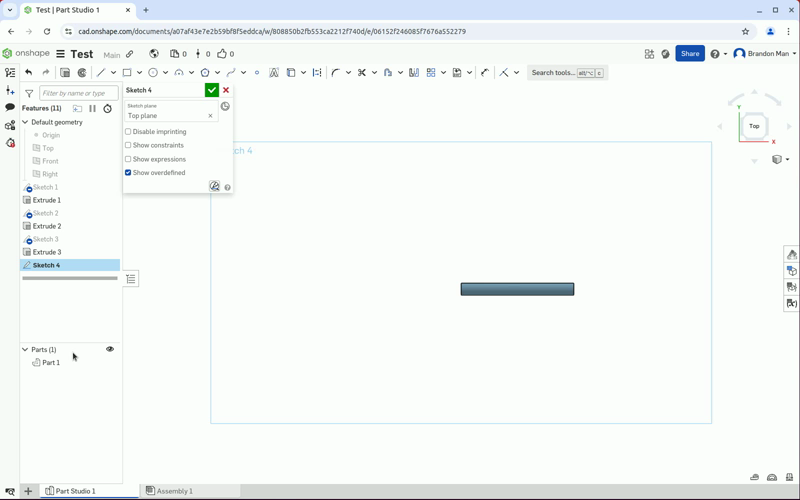
key(y)
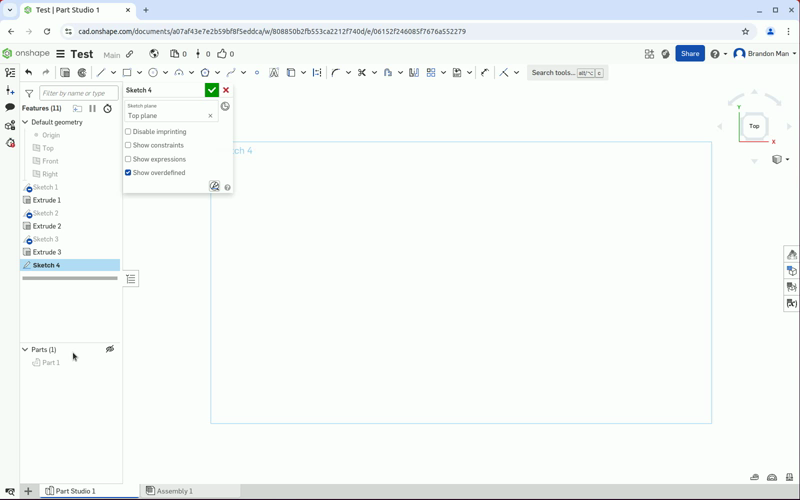
key(l)
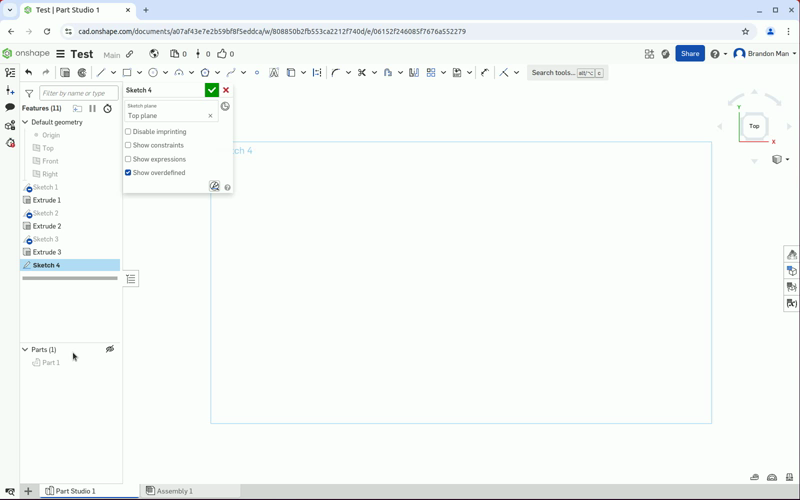
key_down(shift)
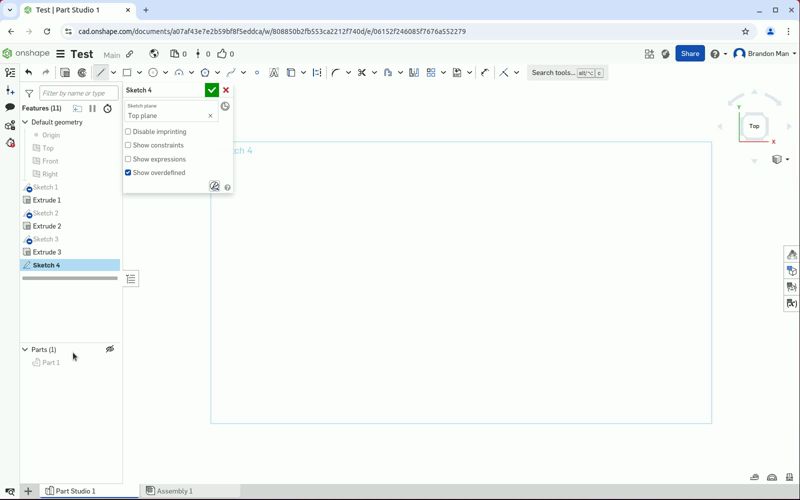
mouse_move(460, 282)
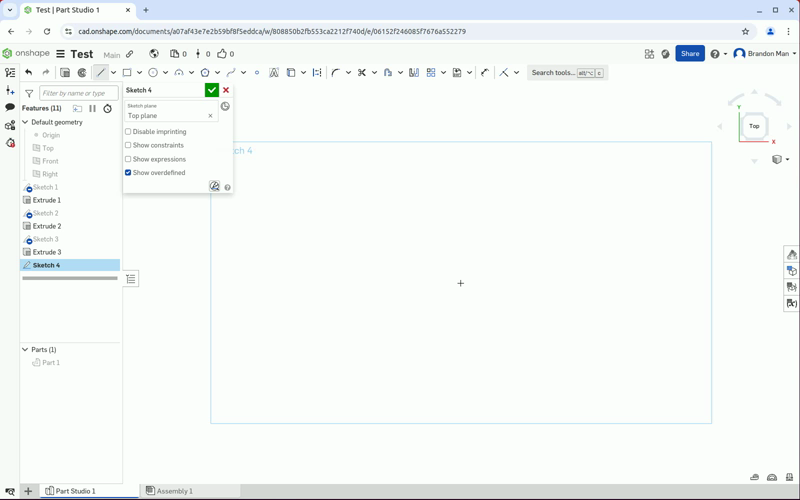
click(460, 282)
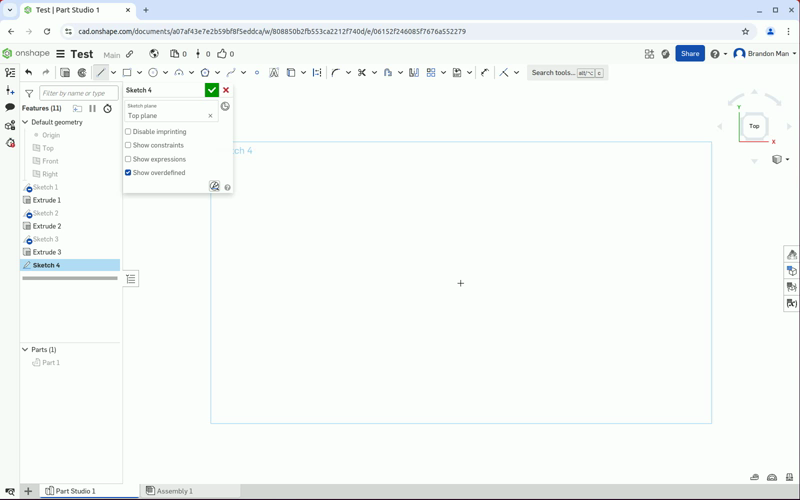
key_up(shift)
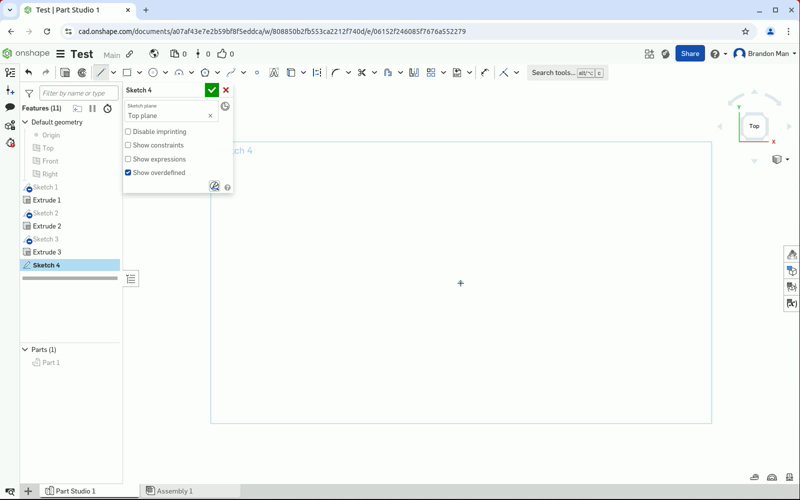
key_down(shift)
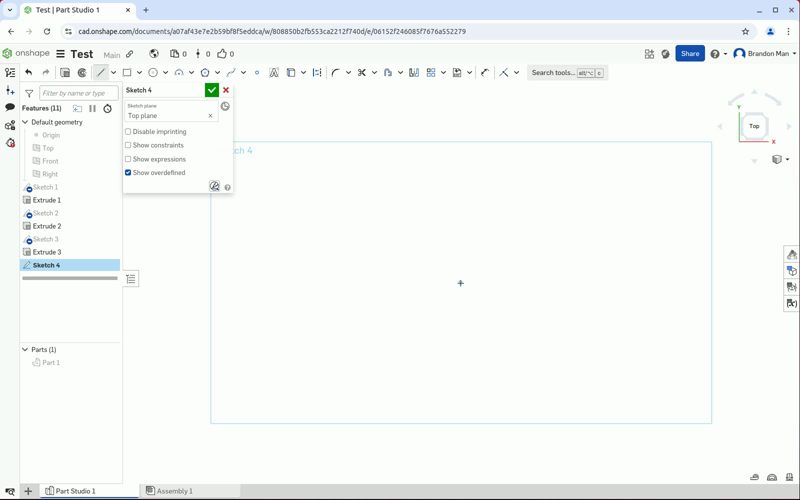
mouse_move(490, 282)
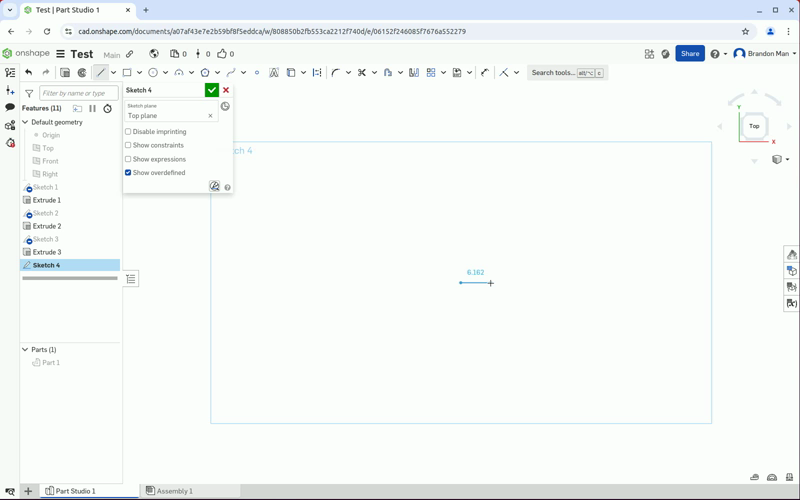
mouse_move(486, 282)
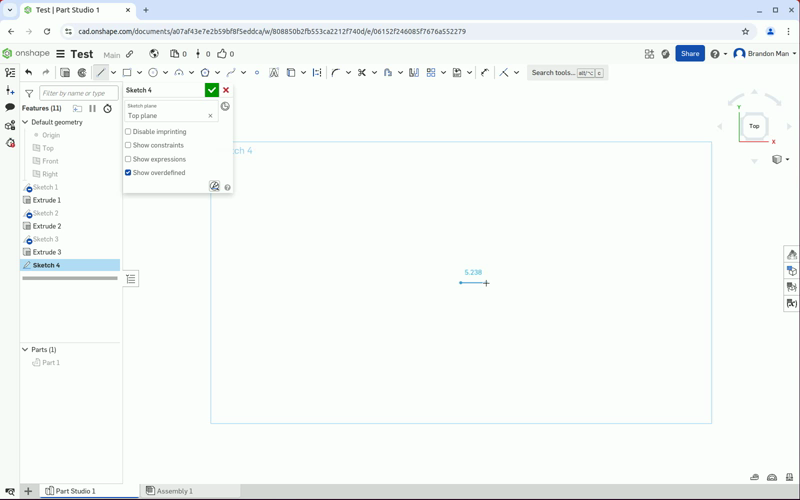
click(486, 282)
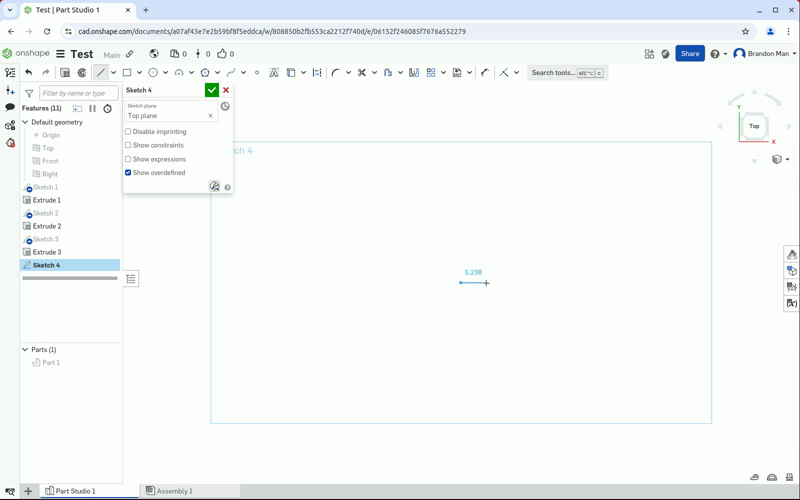
key_up(shift)
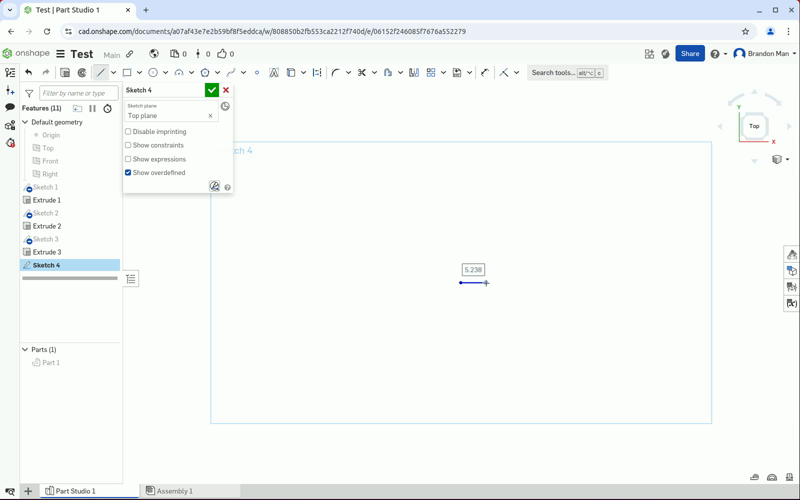
key_down(shift)
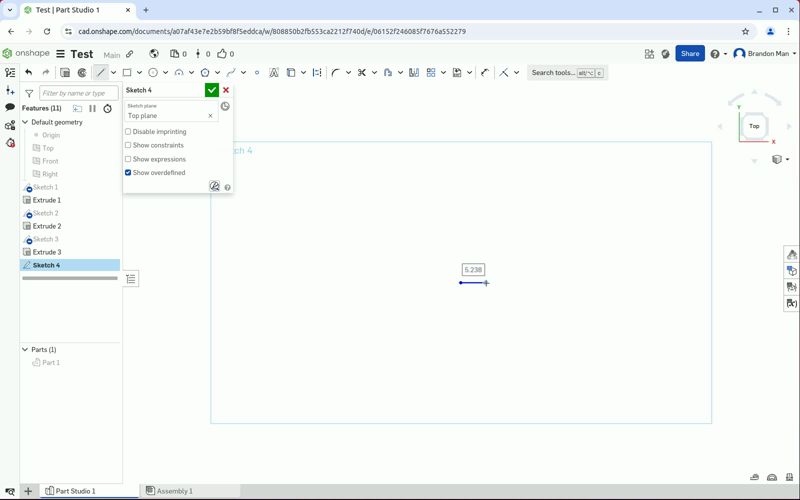
mouse_move(516, 282)
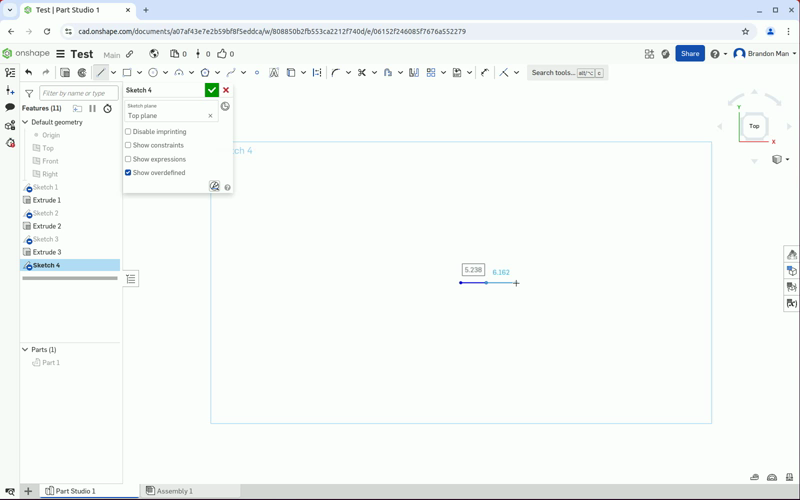
mouse_move(486, 271)
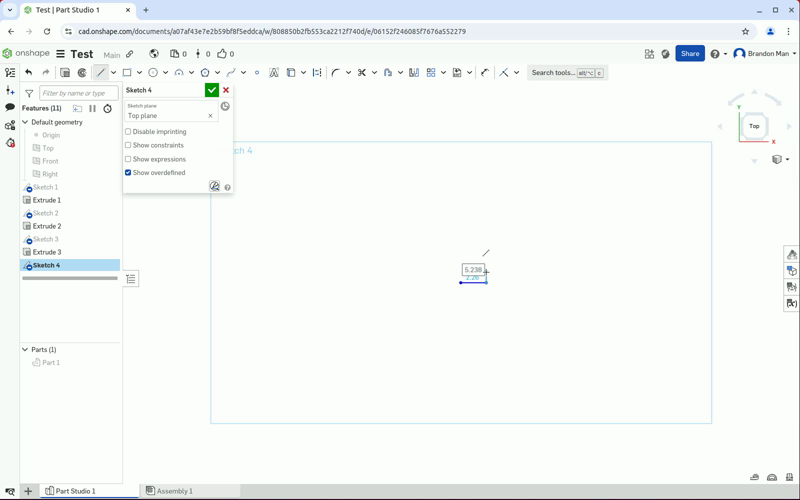
click(486, 271)
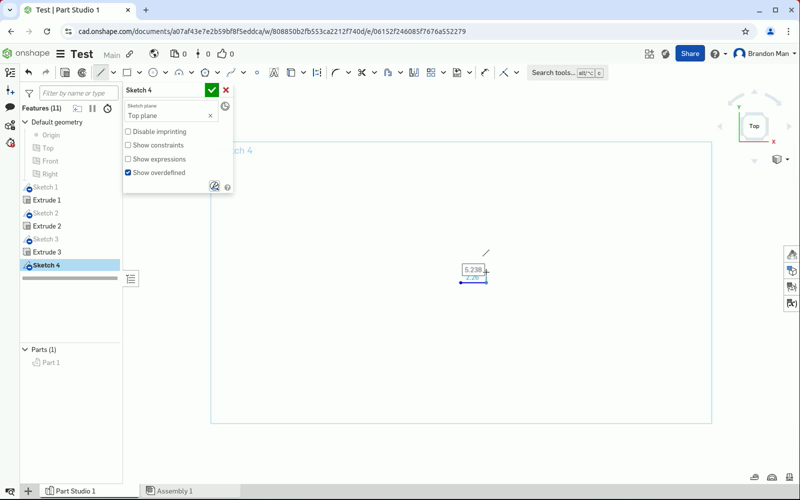
key_up(shift)
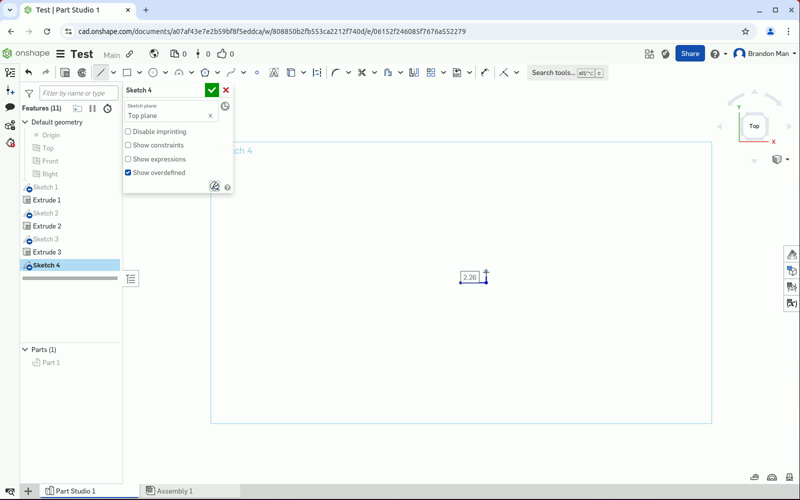
key_down(shift)
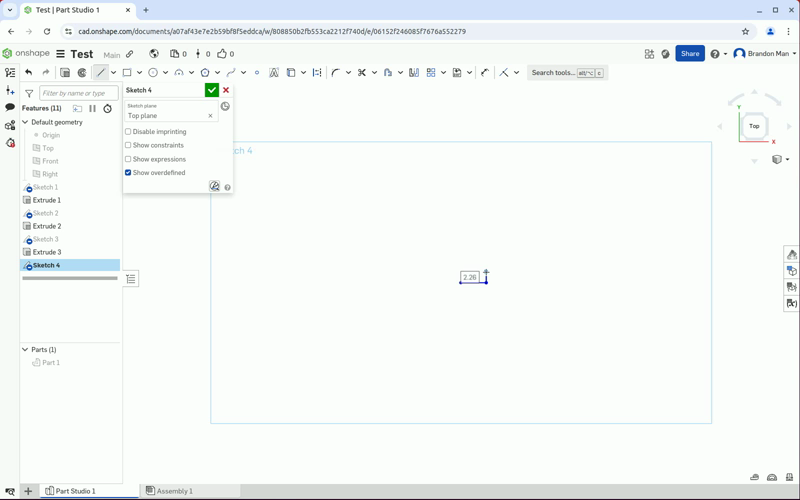
mouse_move(516, 271)
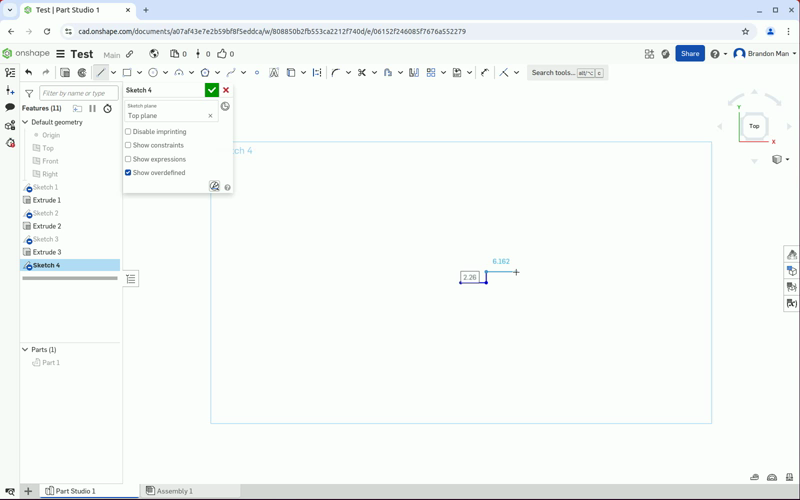
mouse_move(460, 271)
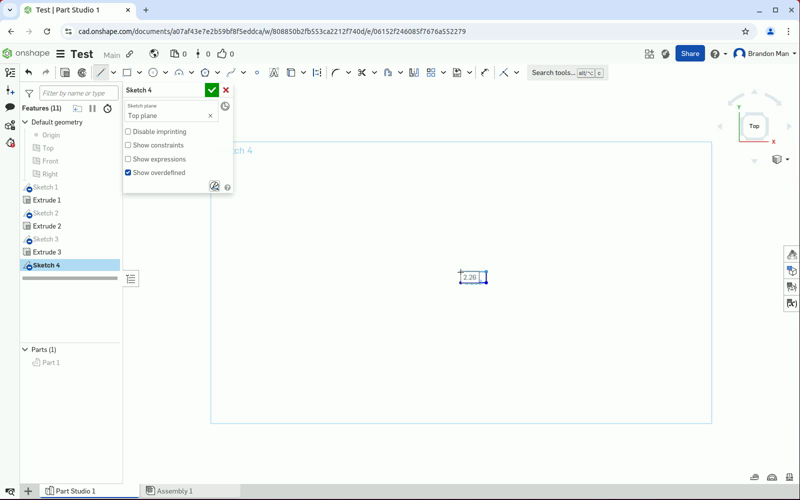
click(460, 271)
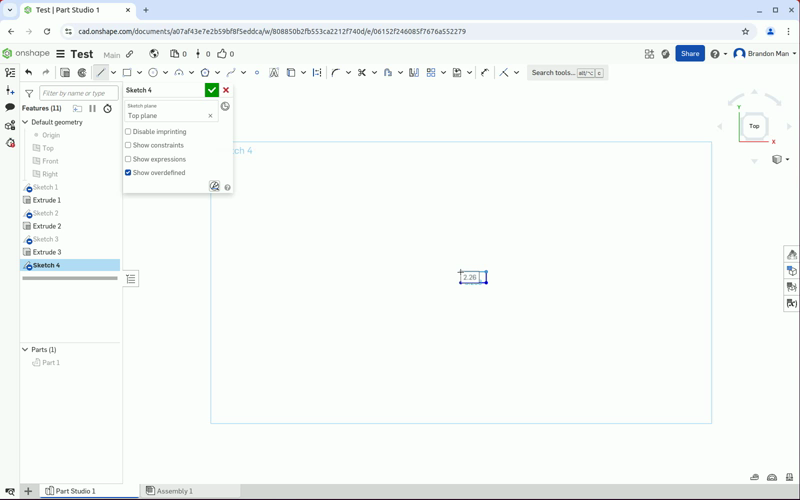
key_up(shift)
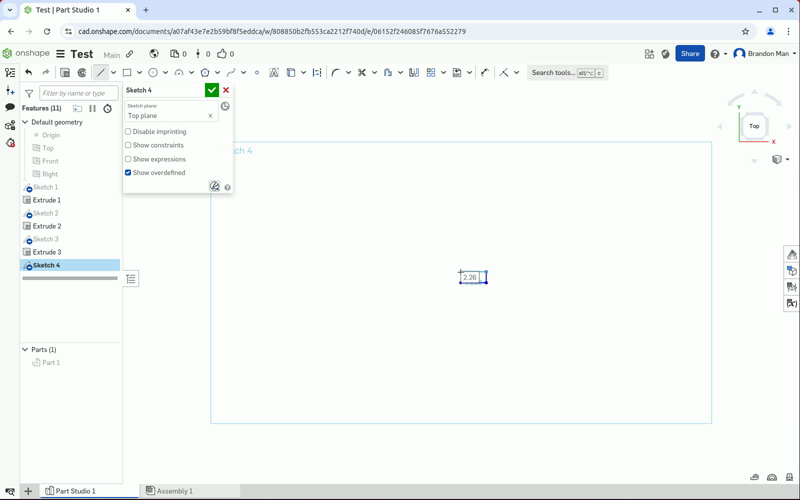
mouse_move(490, 271)
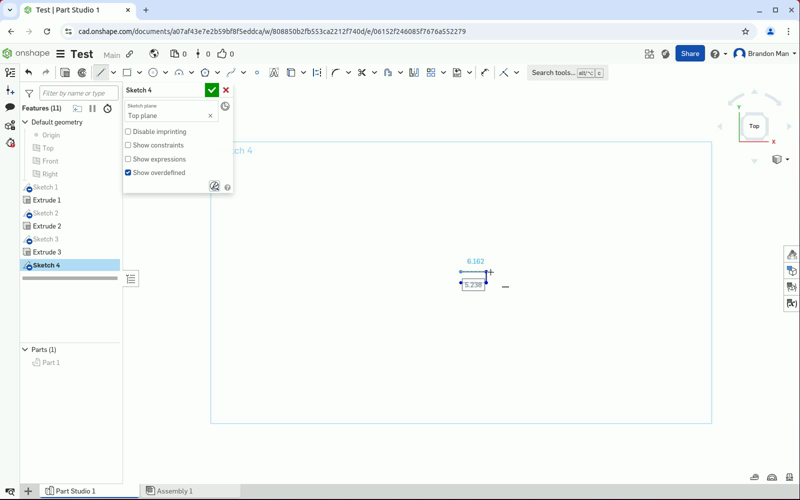
key_down(shift)
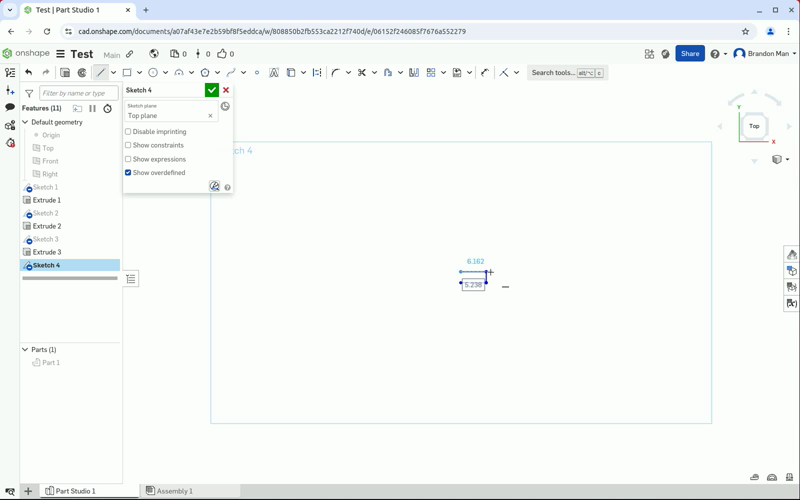
mouse_move(460, 282)
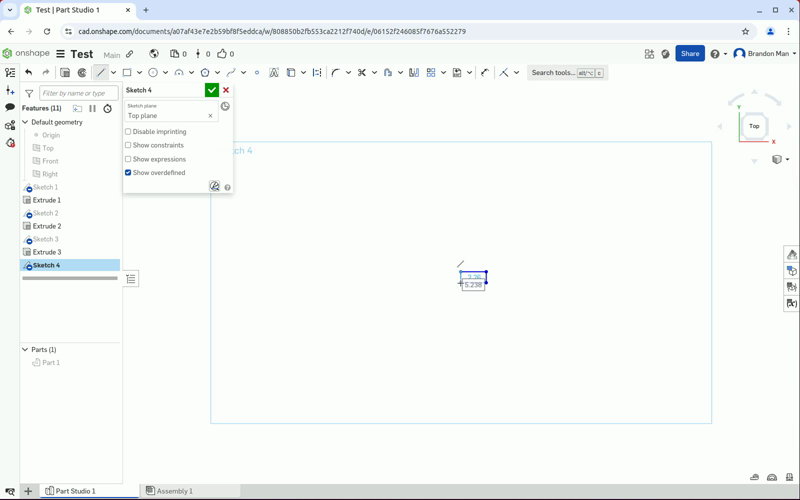
key_up(shift)
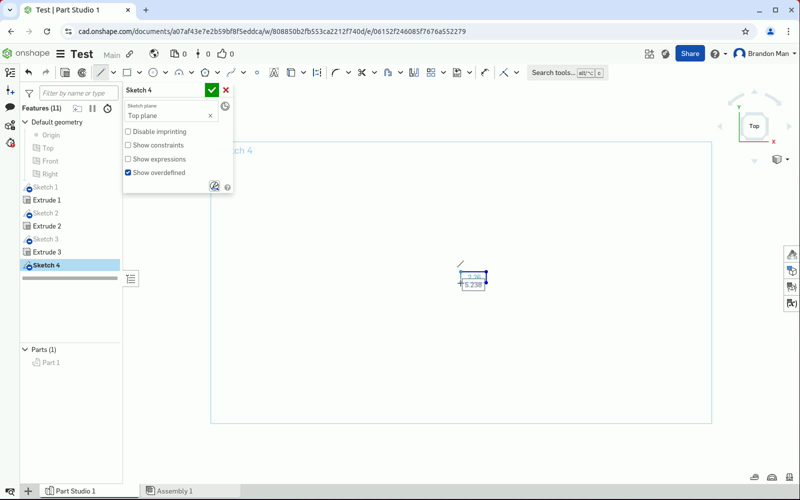
click(460, 282)
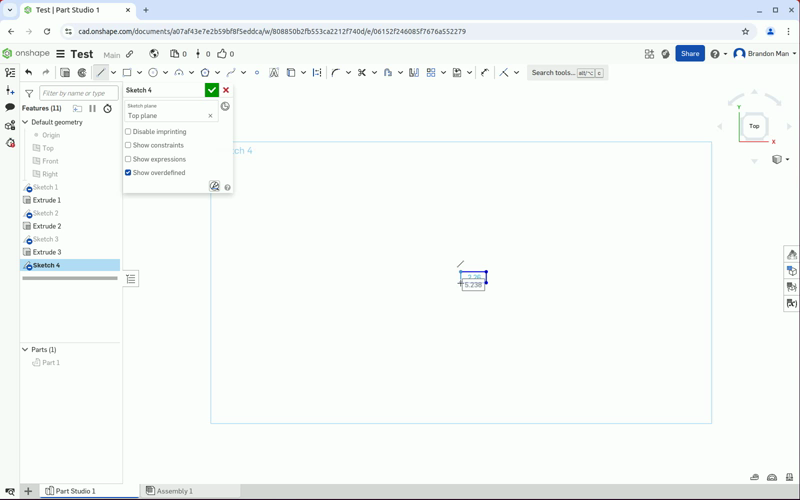
key(esc)
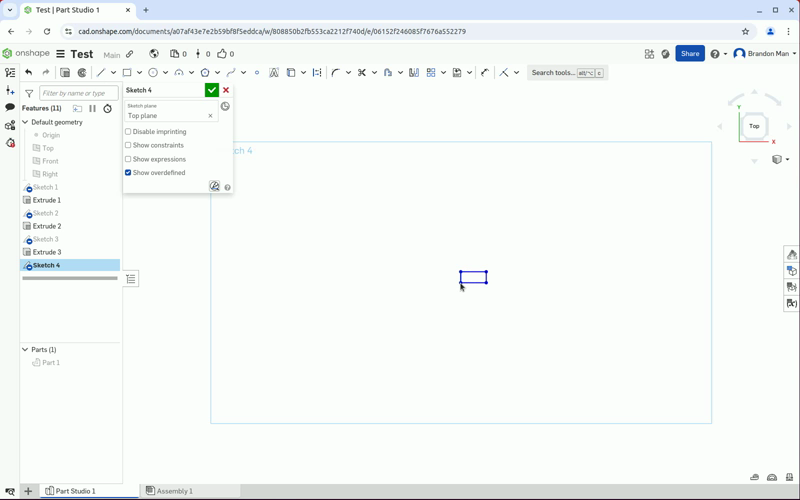
mouse_move(482, 273)
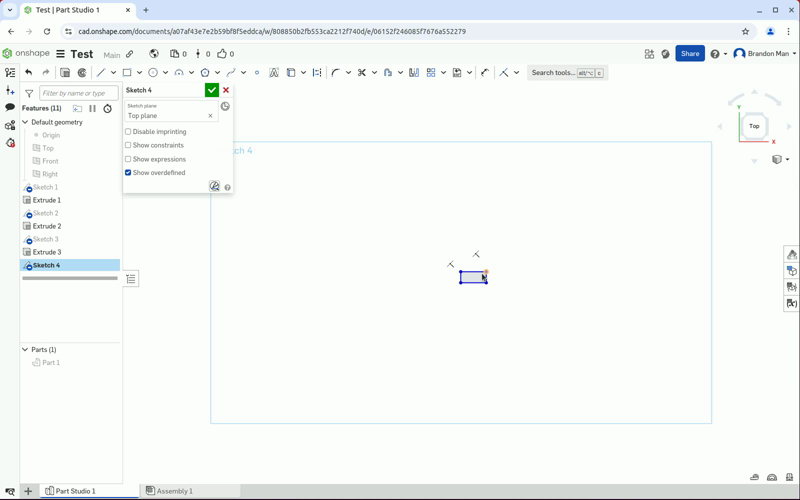
scroll(6)
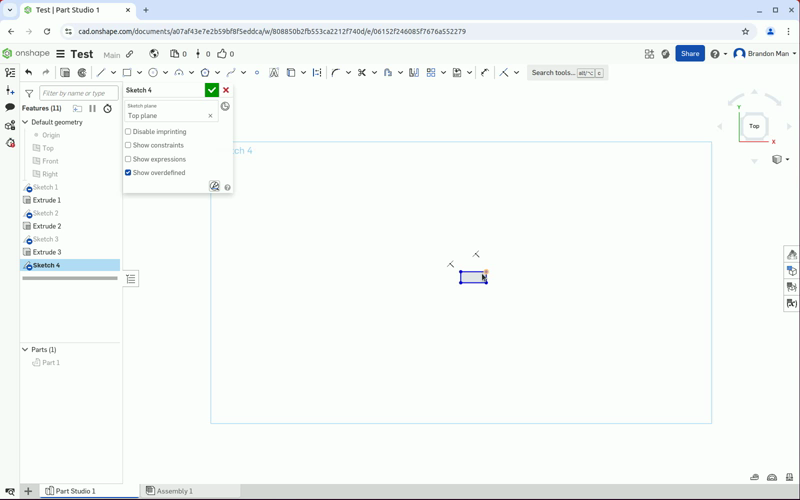
scroll(6)
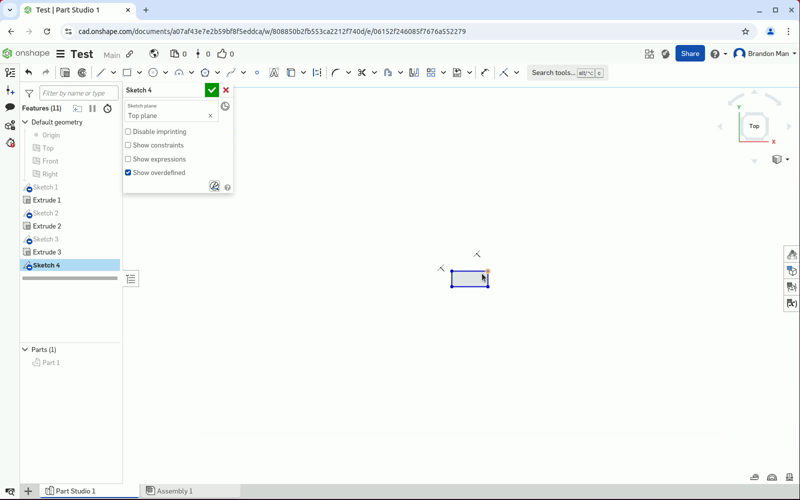
scroll(6)
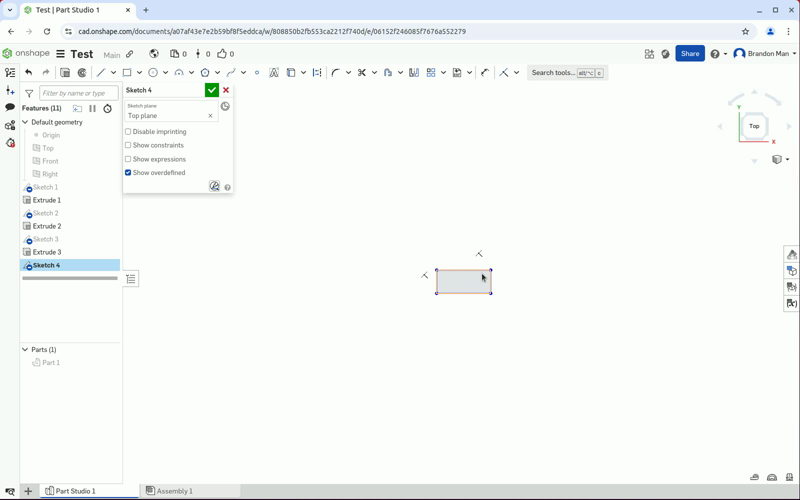
scroll(6)
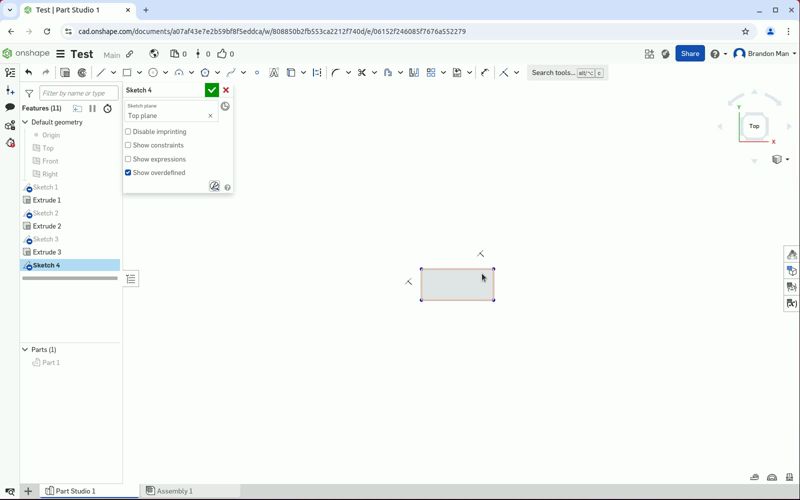
scroll(6)
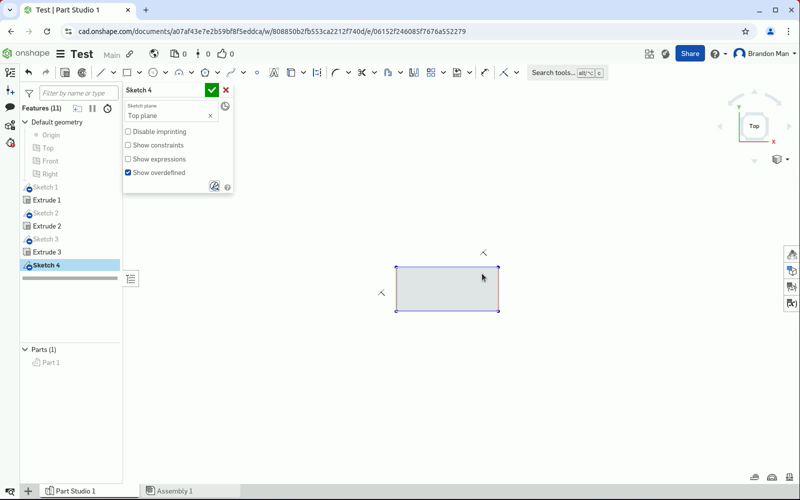
scroll(6)
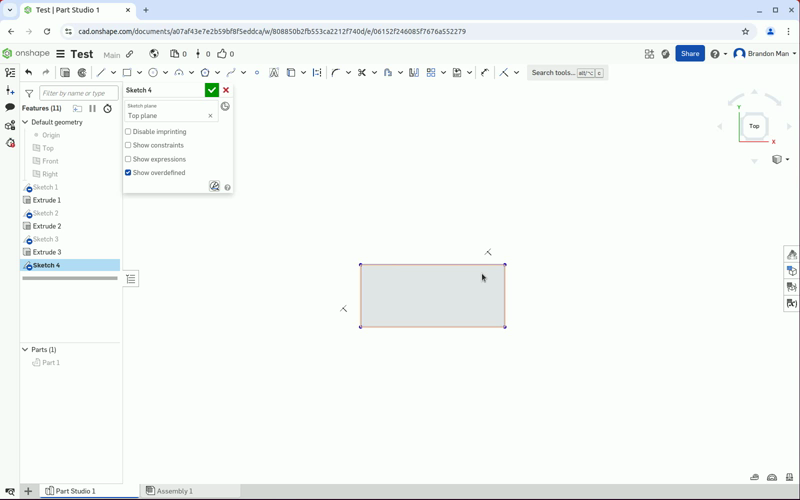
scroll(6)
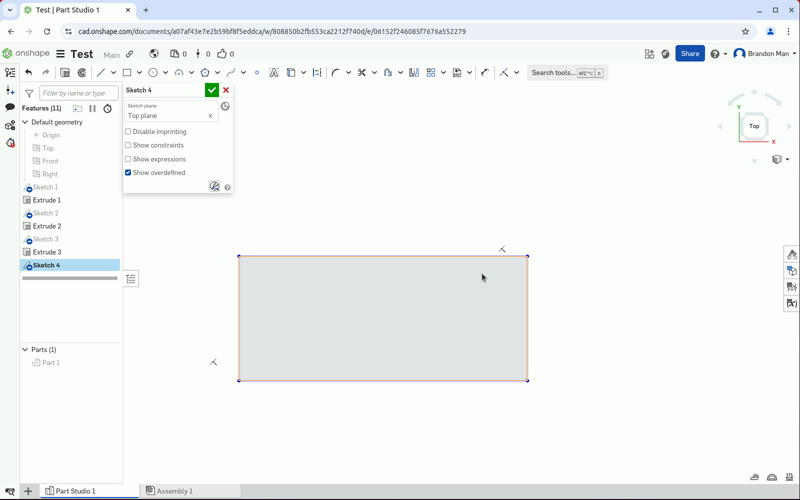
click(482, 273)
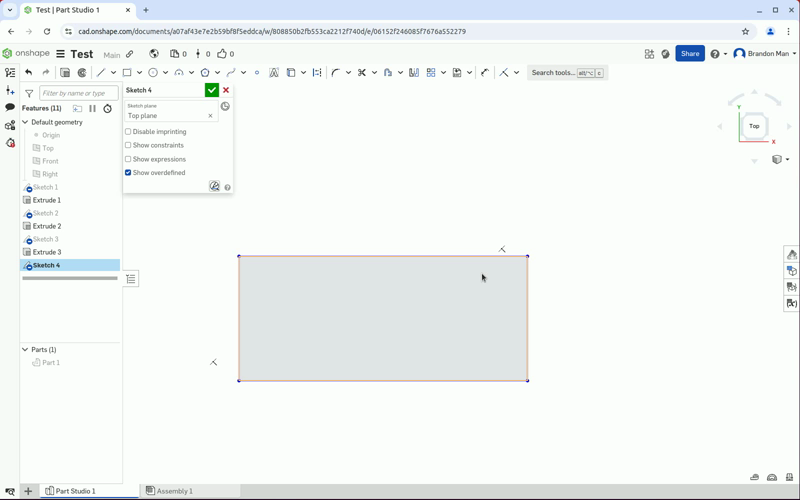
scroll(-6)
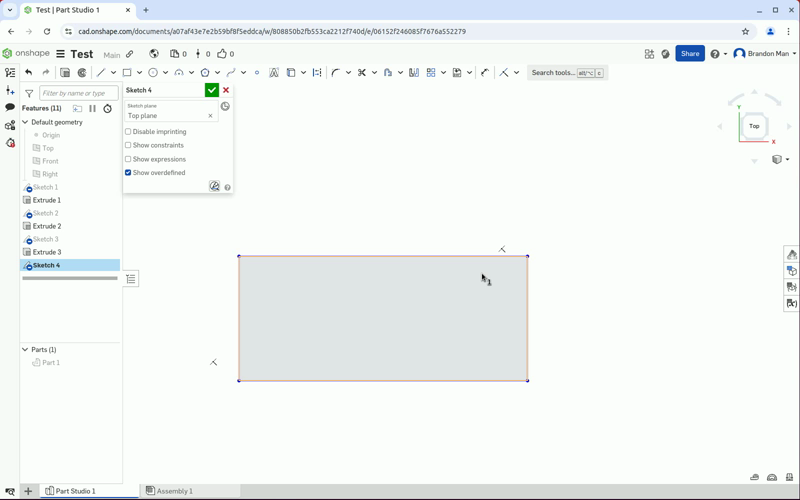
scroll(-6)
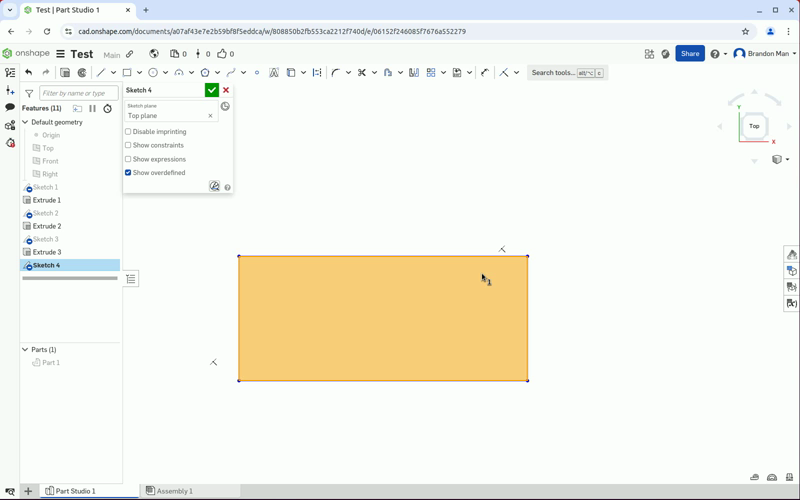
scroll(-6)
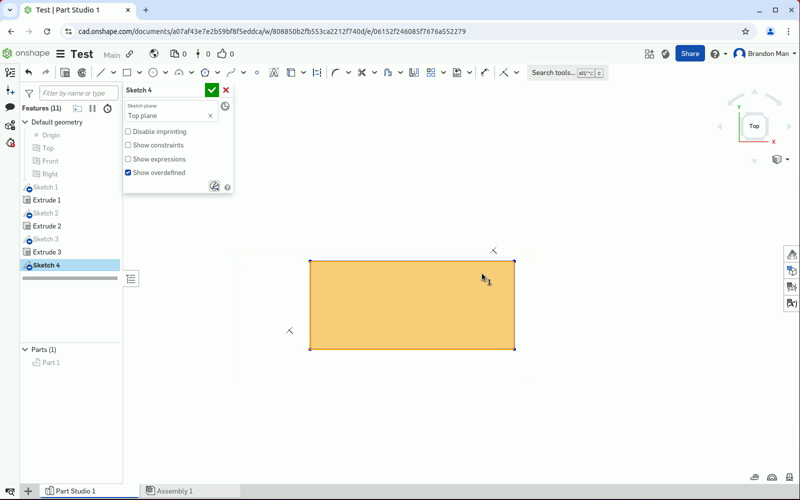
scroll(-6)
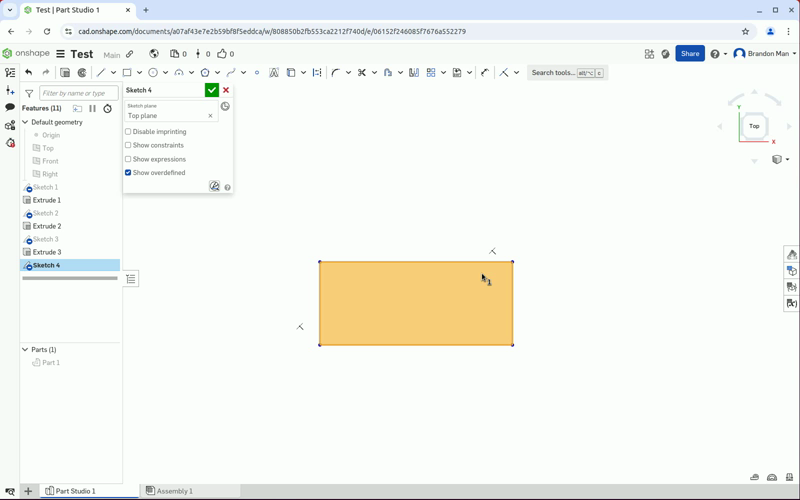
scroll(-6)
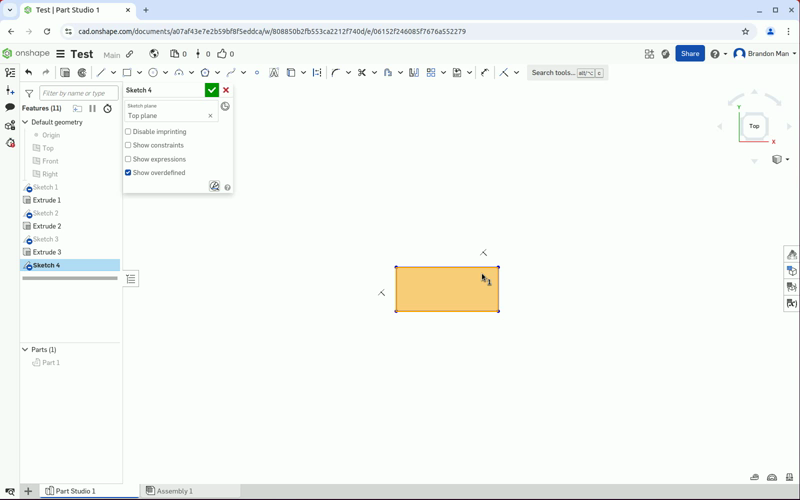
scroll(-6)
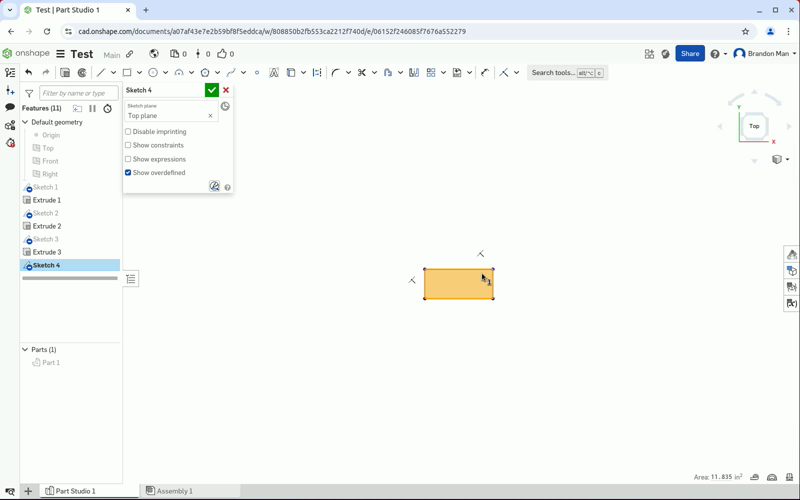
scroll(-6)
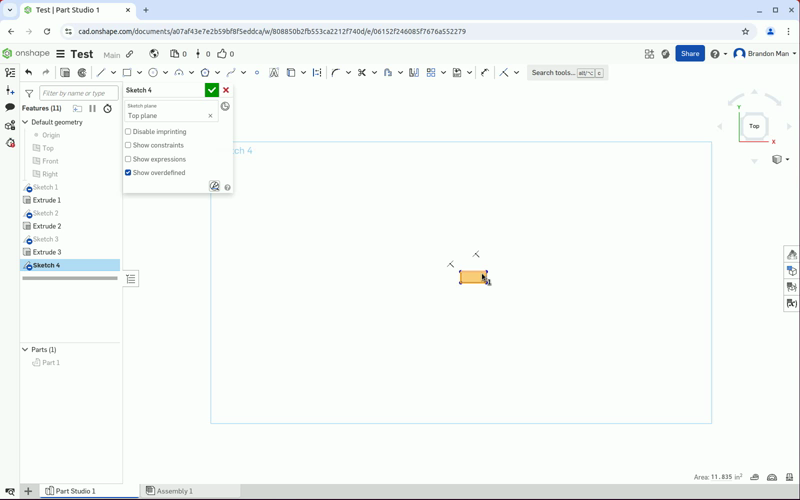
mouse_move(73, 352)
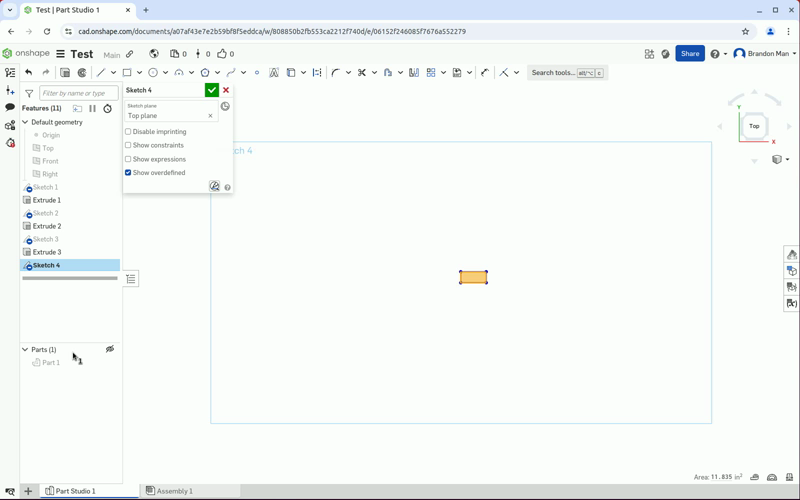
key(shift+y)
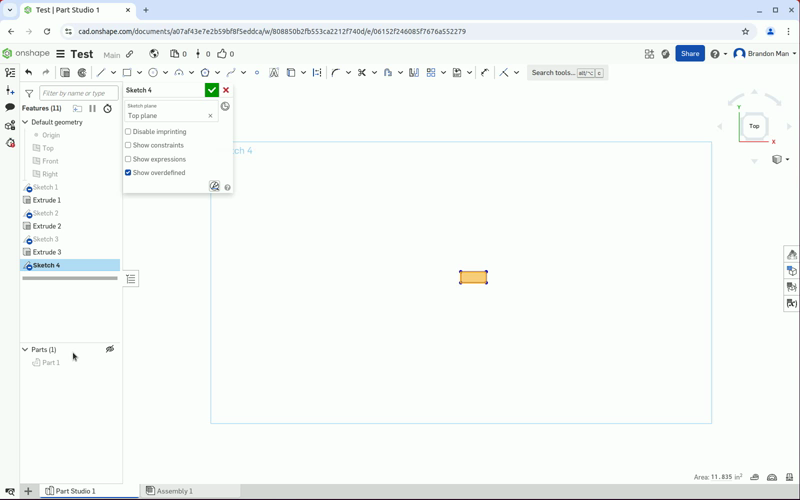
key(shift+e)
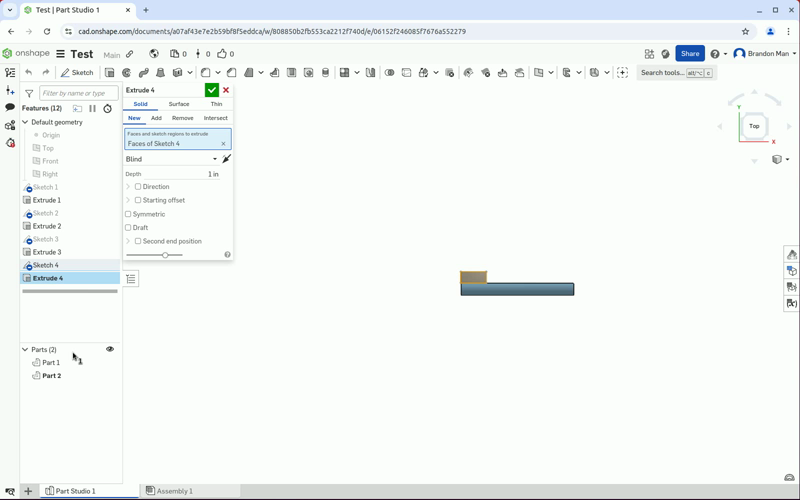
mouse_move(143, 106)
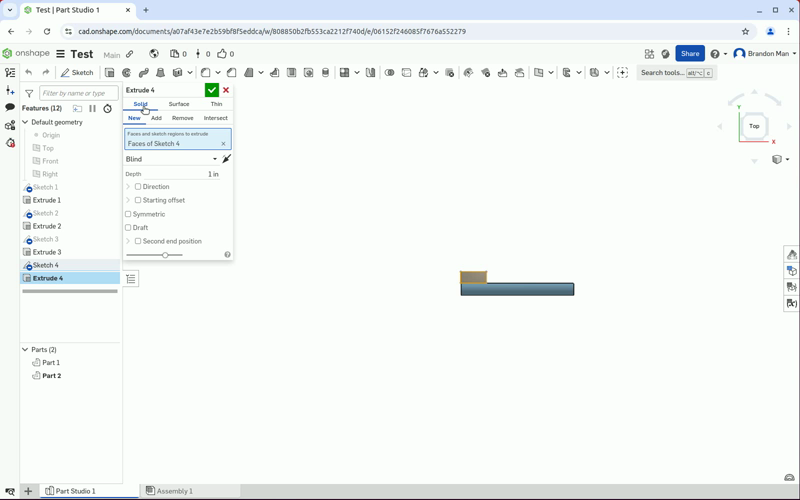
click(143, 106)
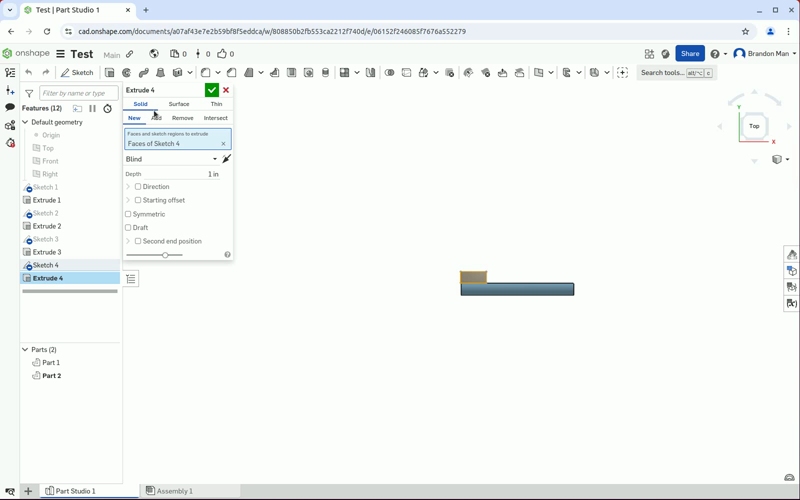
mouse_move(186, 120)
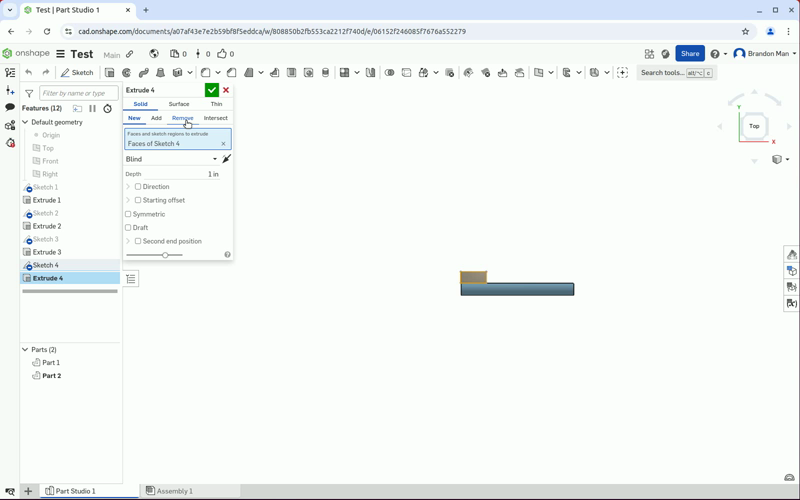
click(186, 120)
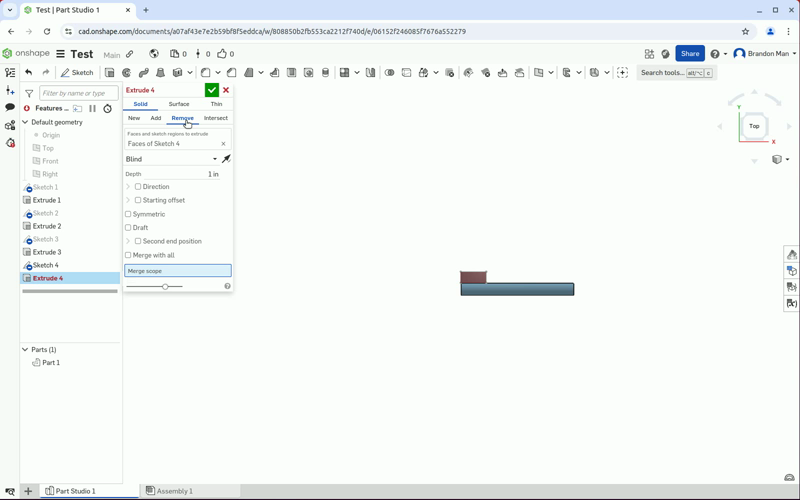
key(tab, 4)
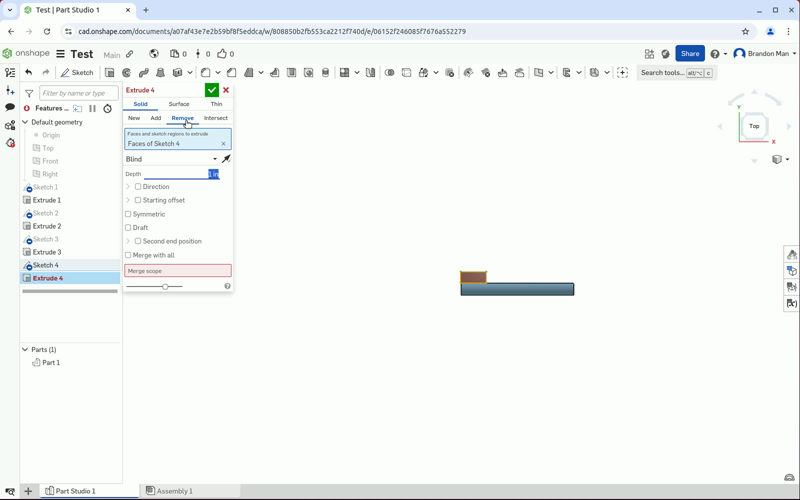
text(-4.814)
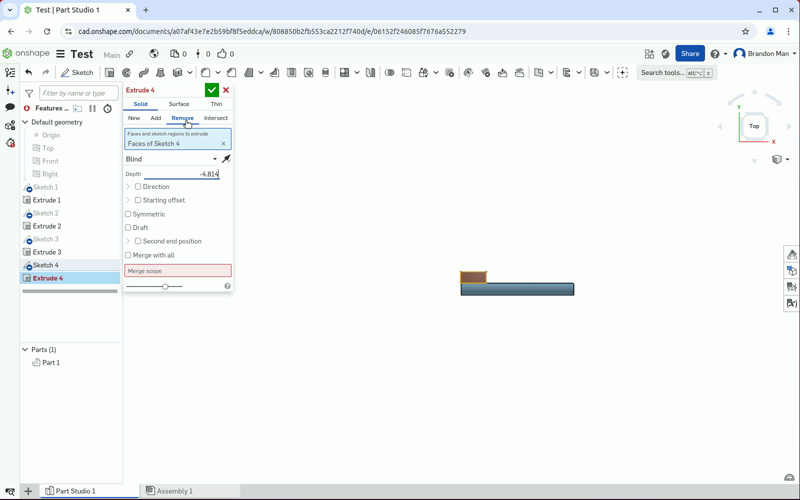
key(tab, 6)
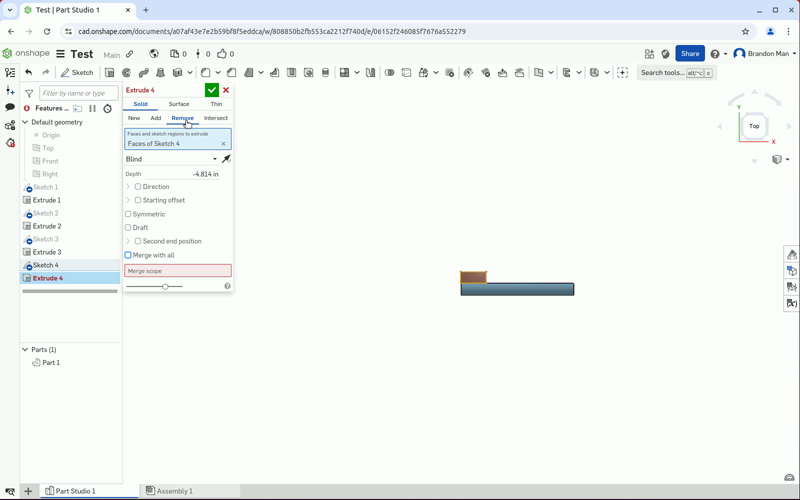
key(space)
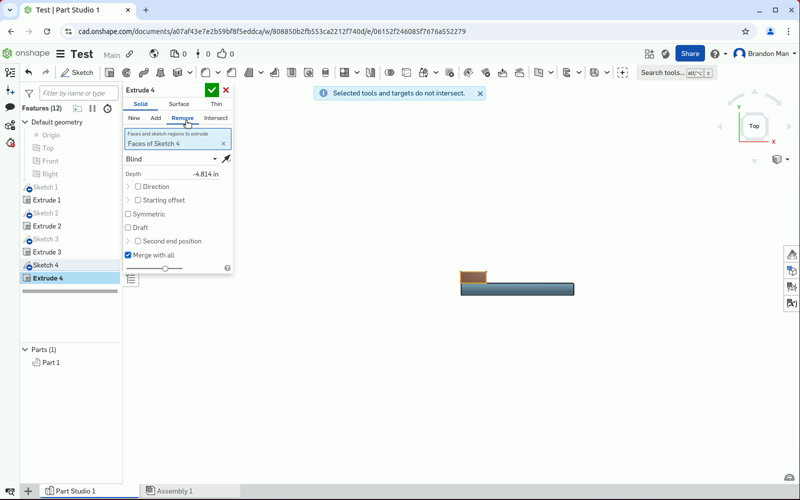
key(enter)
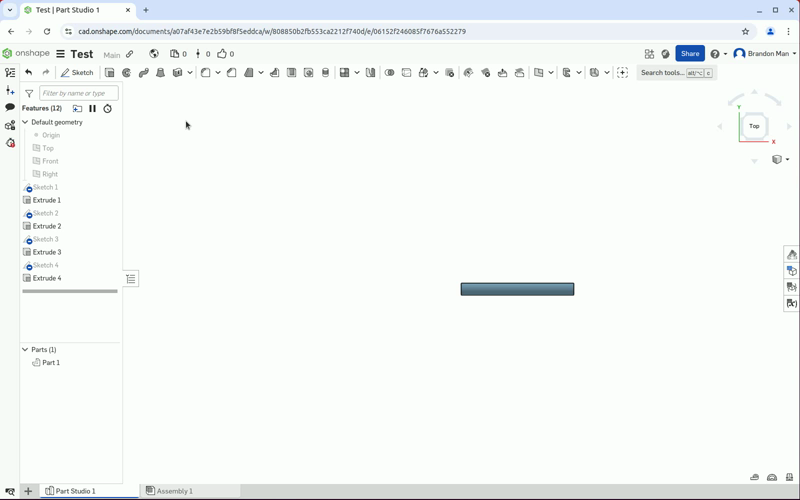
key(shift+h)
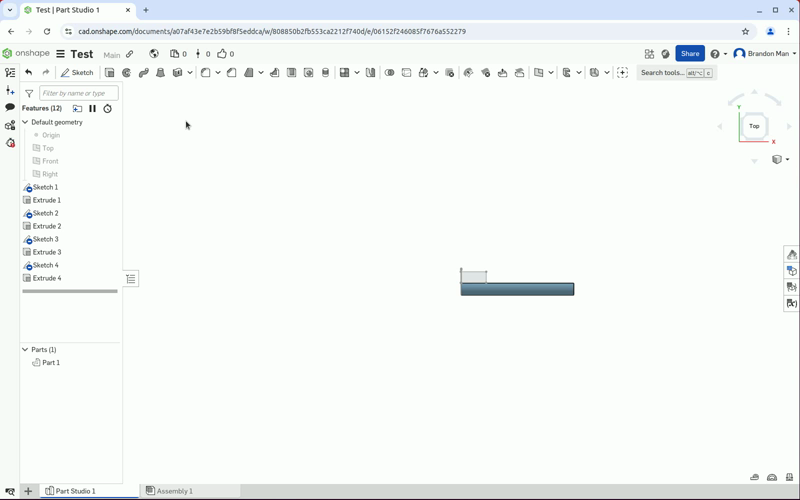
key(shift+h)
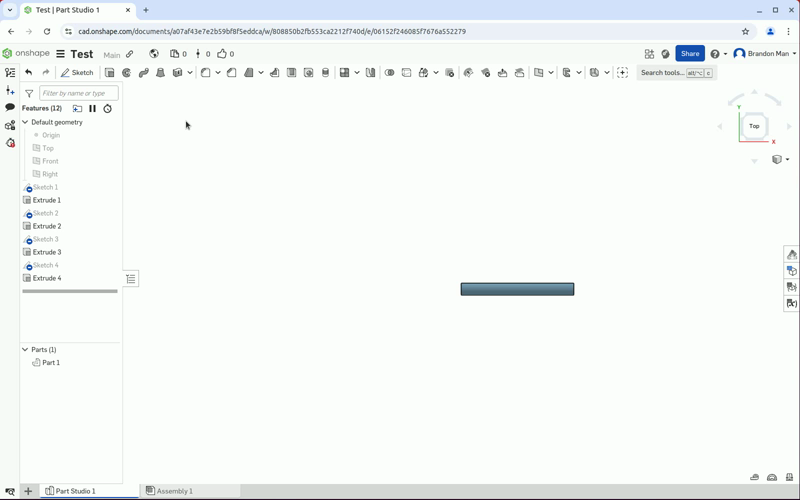
mouse_move(73, 189)
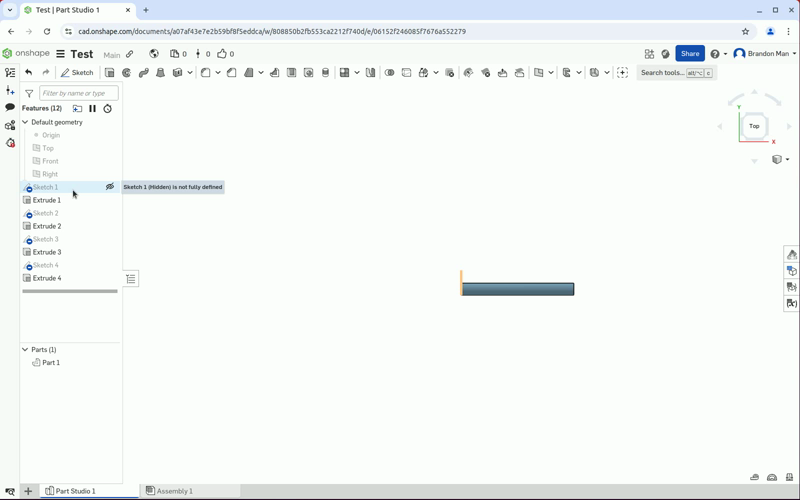
click(73, 189)
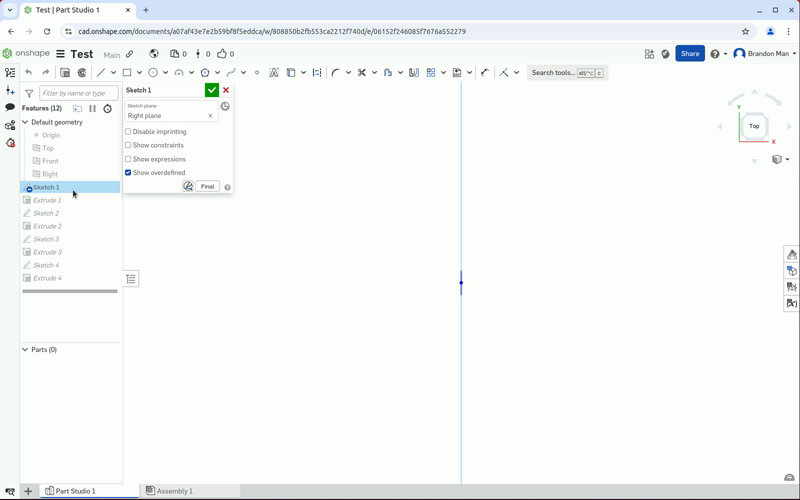
mouse_move(229, 92)
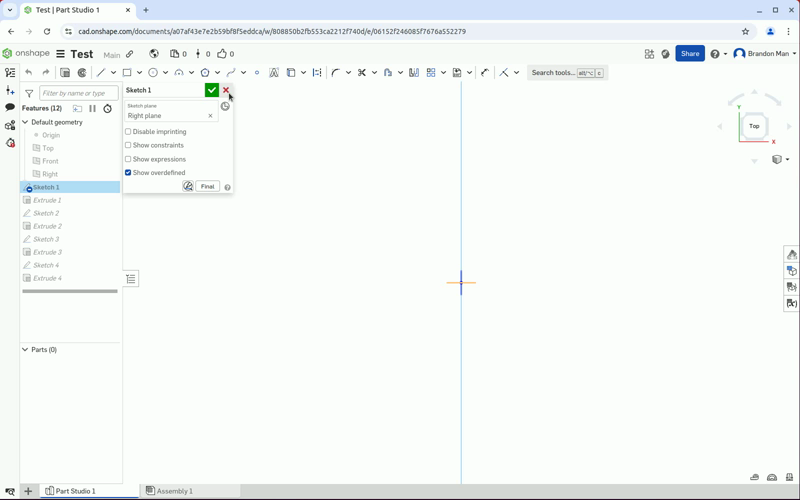
click(229, 92)
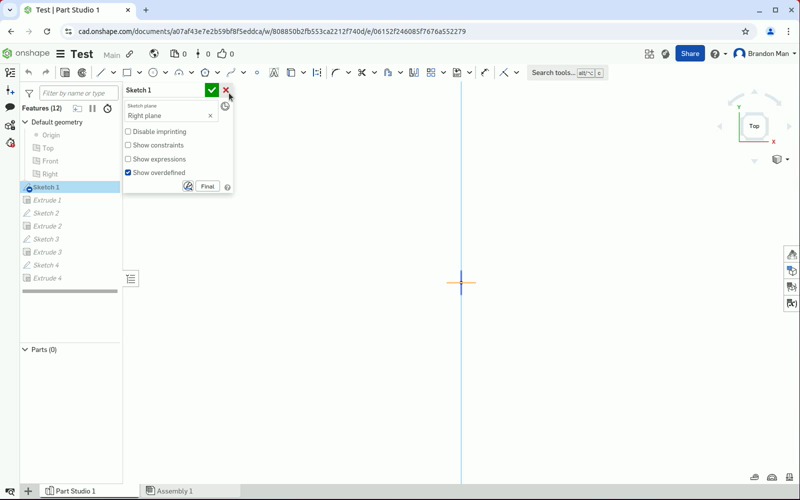
key(shift+s)
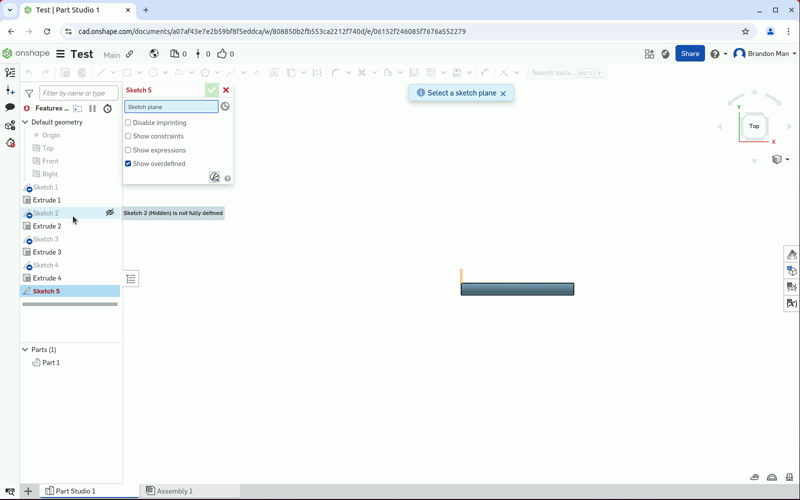
scroll(3)
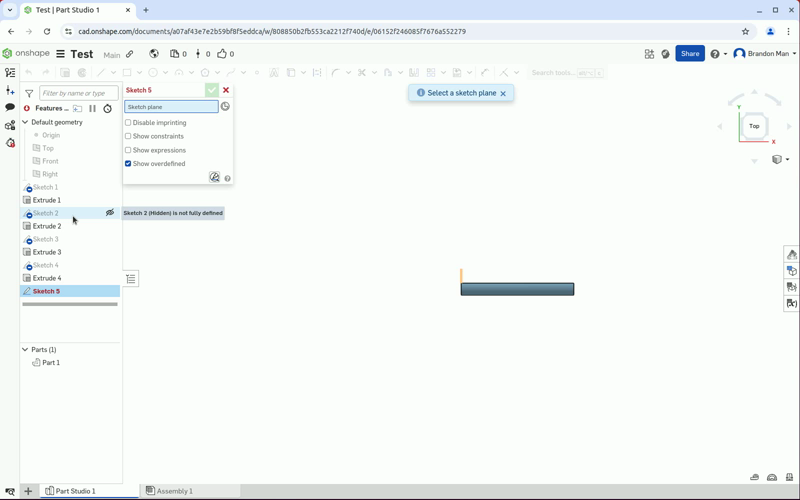
mouse_move(73, 150)
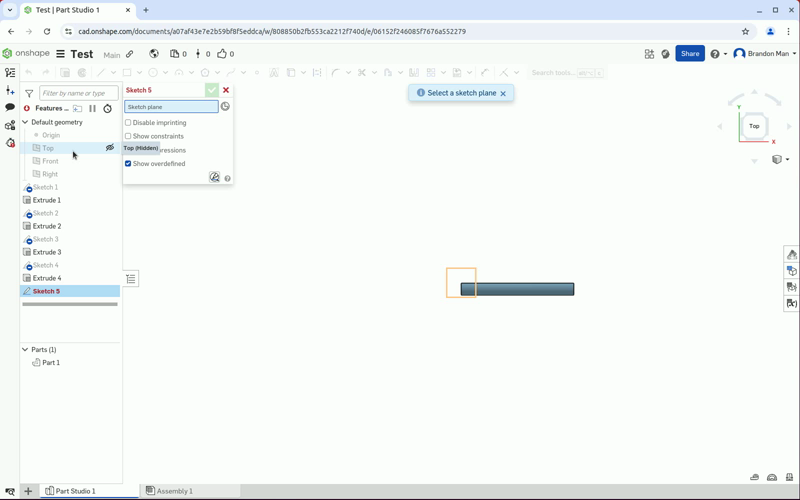
click(73, 150)
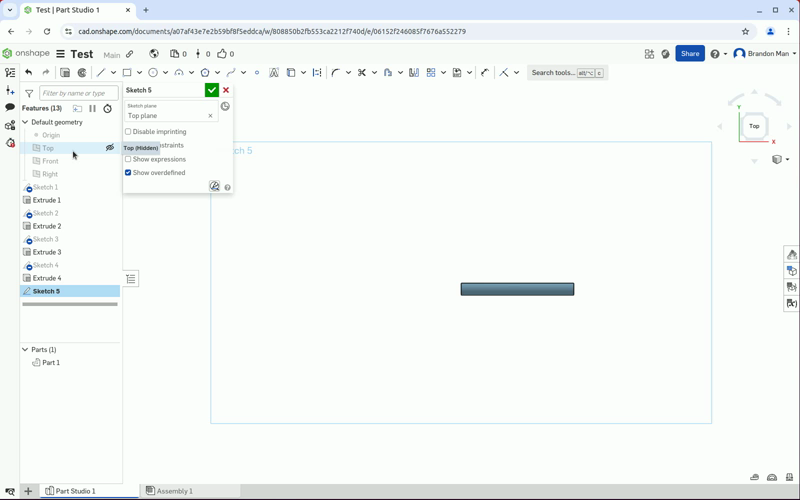
mouse_move(73, 352)
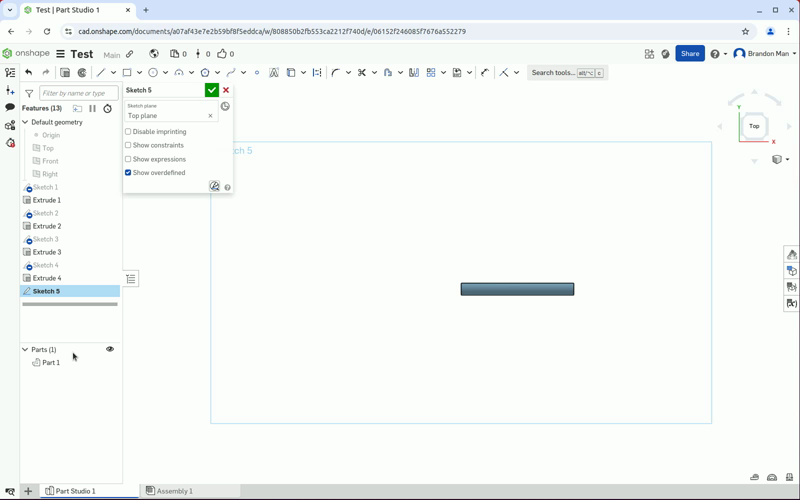
key(y)
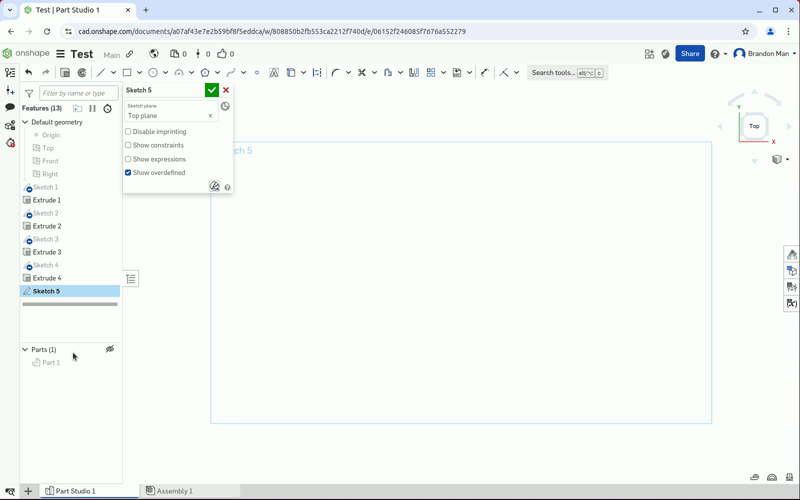
key(l)
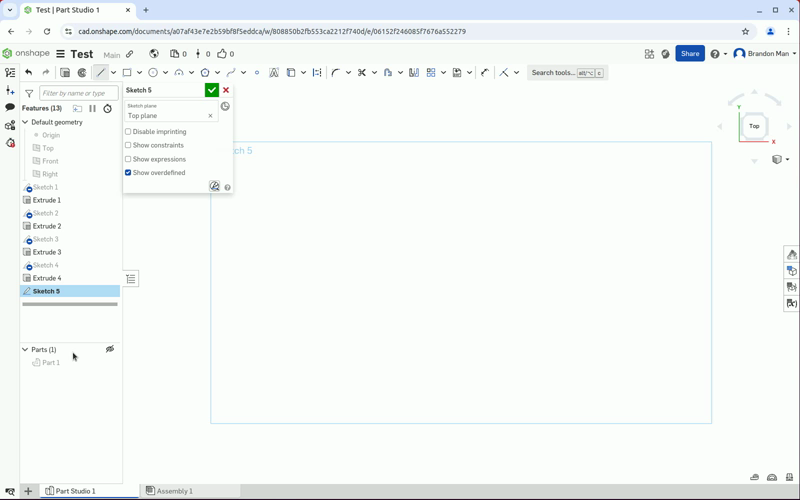
key_down(shift)
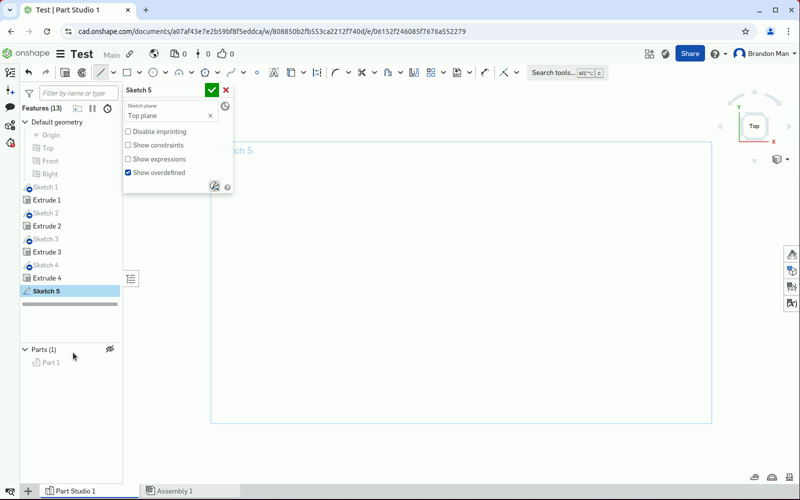
mouse_move(472, 282)
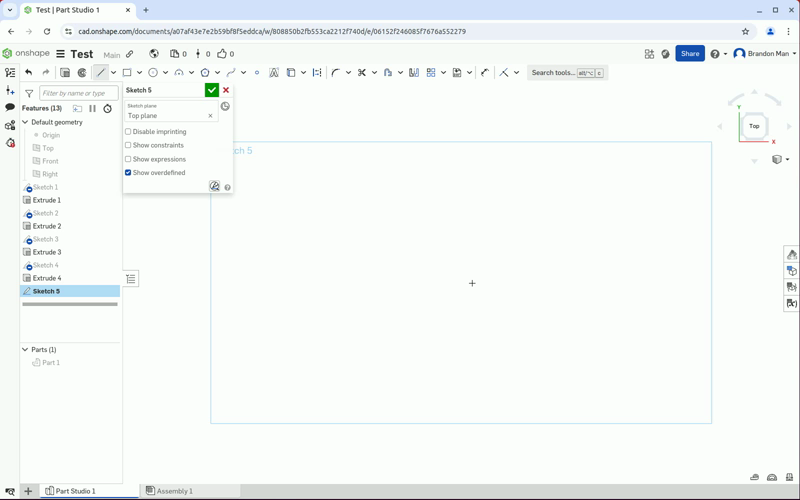
click(472, 282)
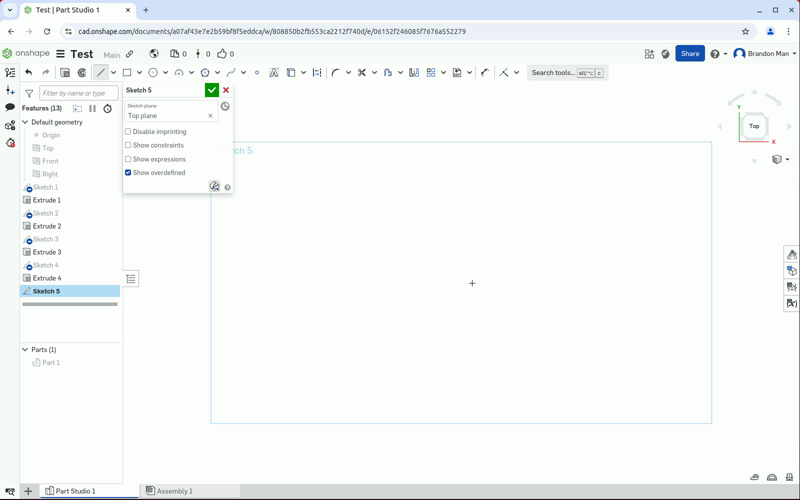
key_up(shift)
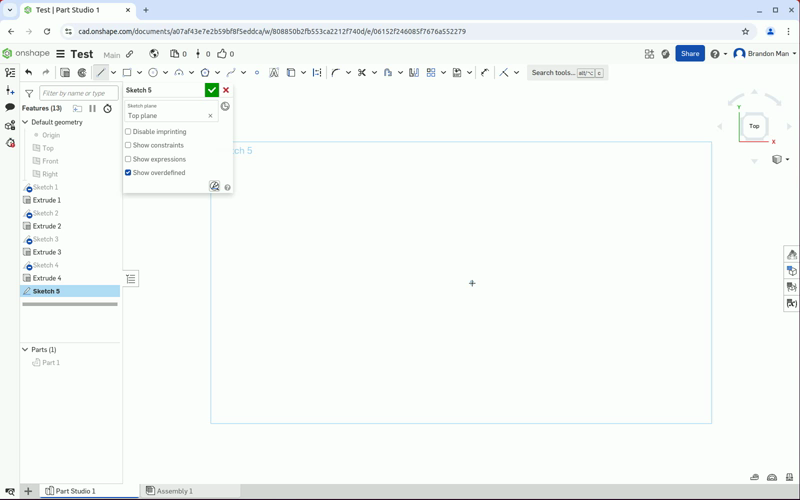
key_down(shift)
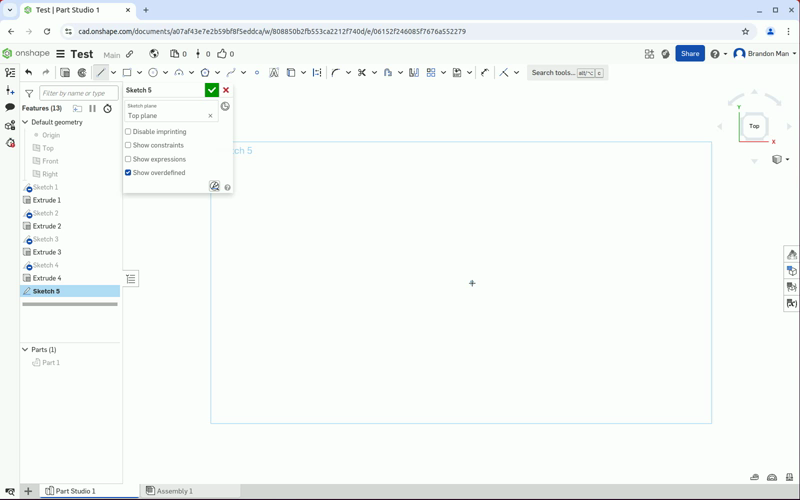
mouse_move(502, 282)
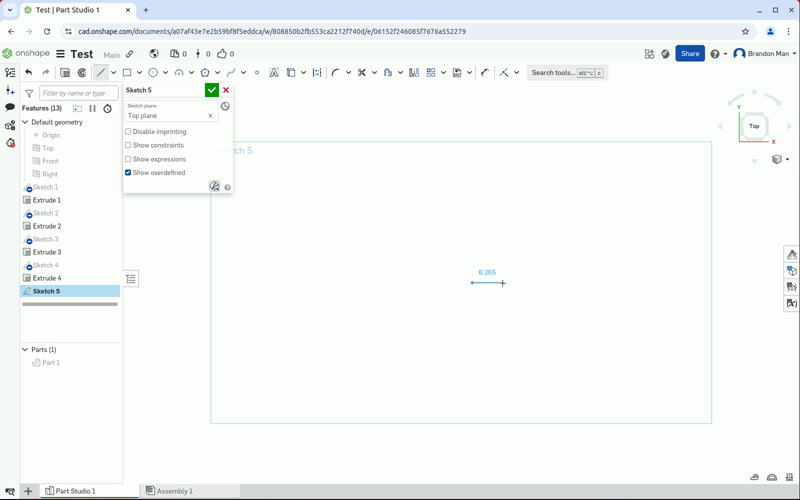
mouse_move(487, 282)
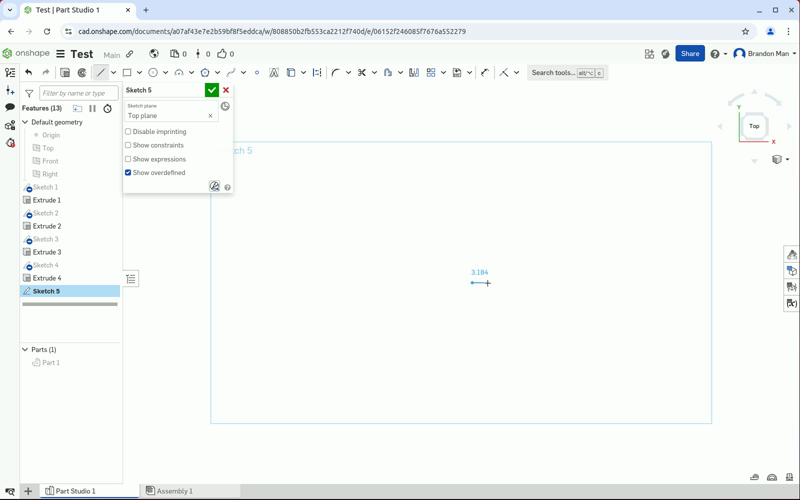
click(487, 282)
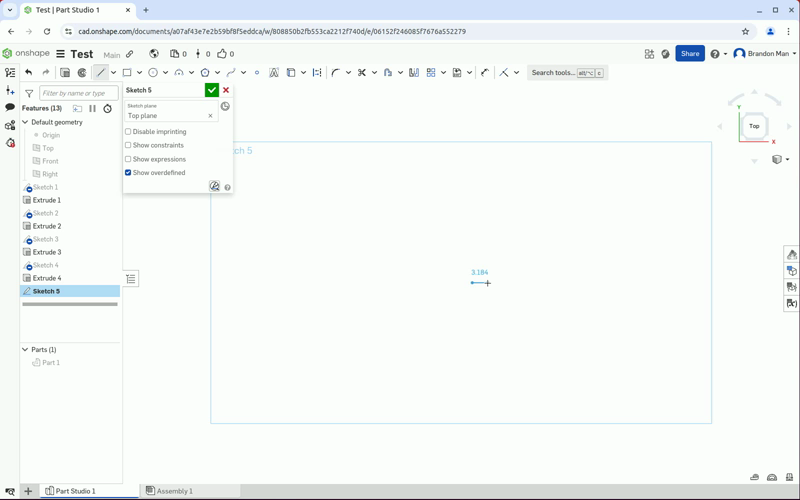
key_up(shift)
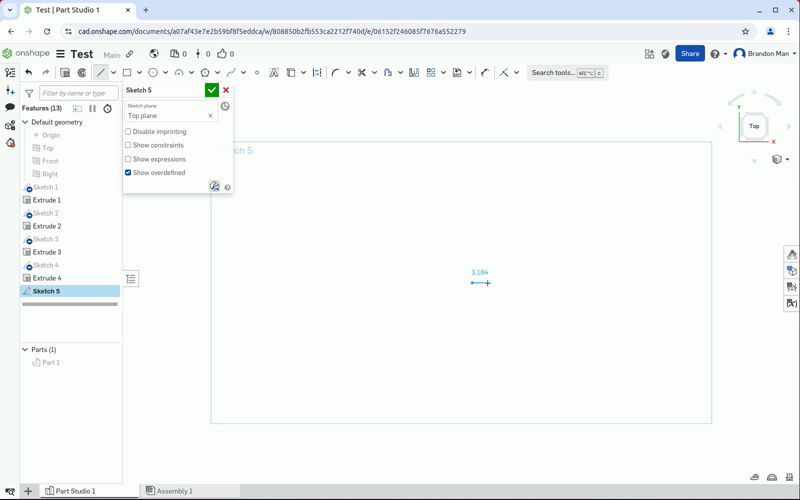
key_down(shift)
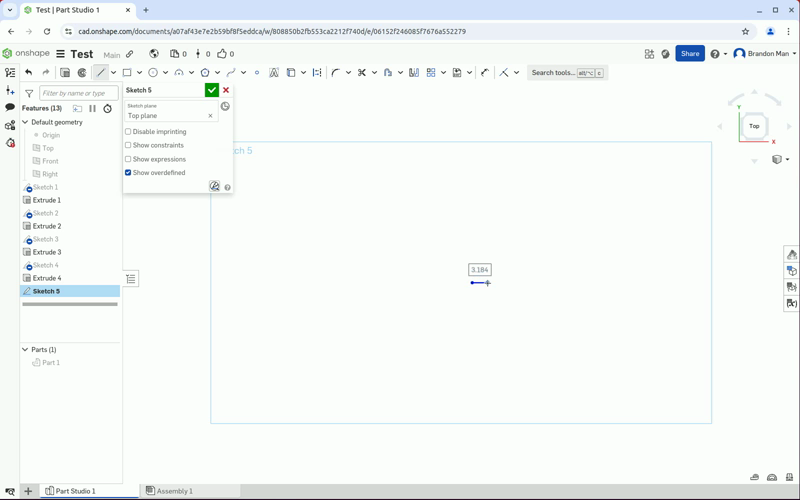
mouse_move(517, 282)
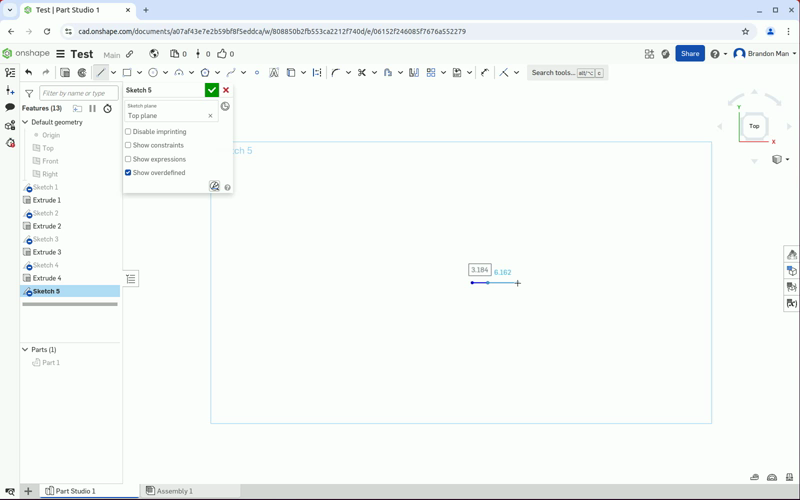
mouse_move(487, 274)
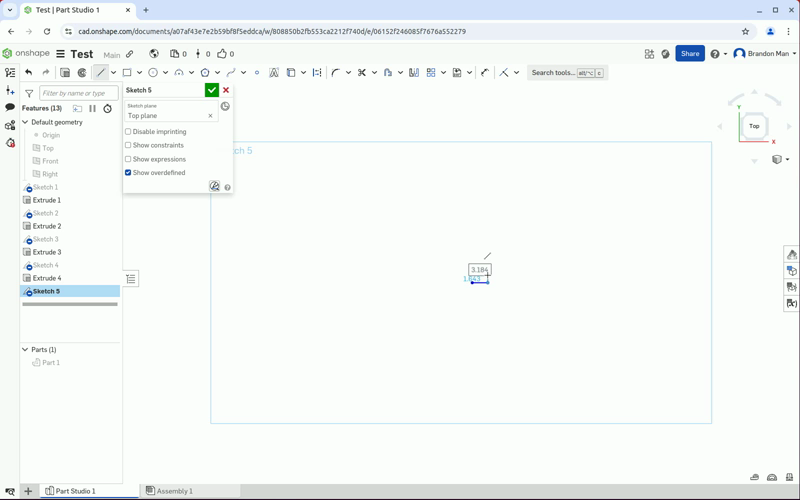
click(487, 274)
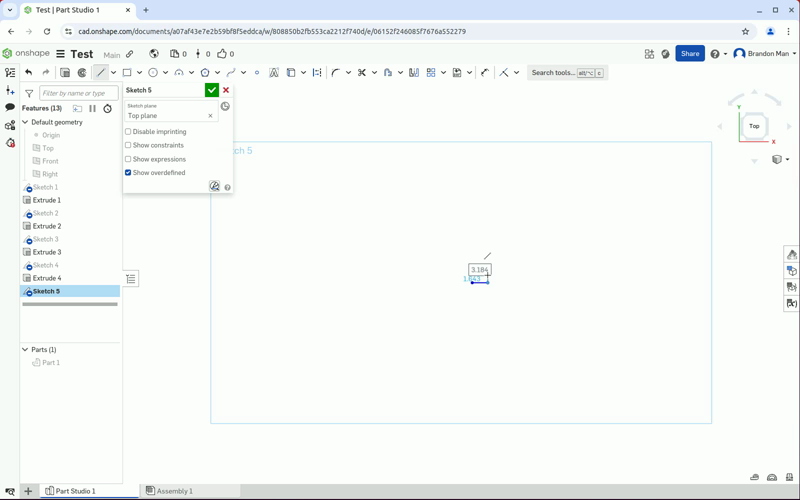
key_up(shift)
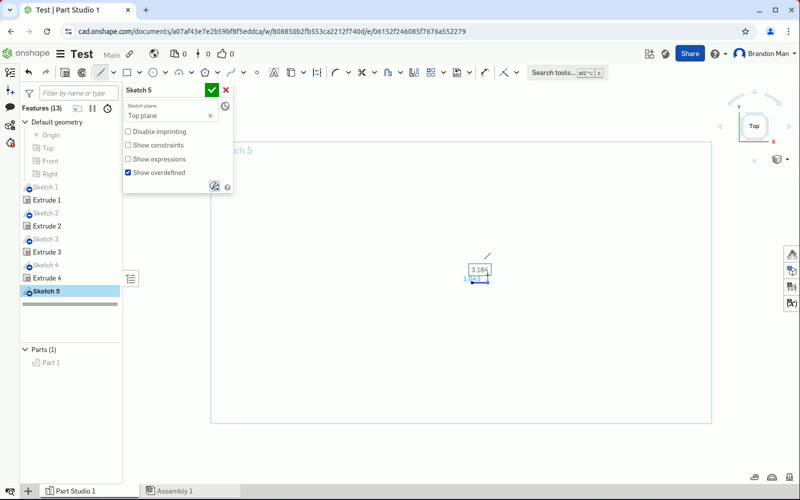
key_down(shift)
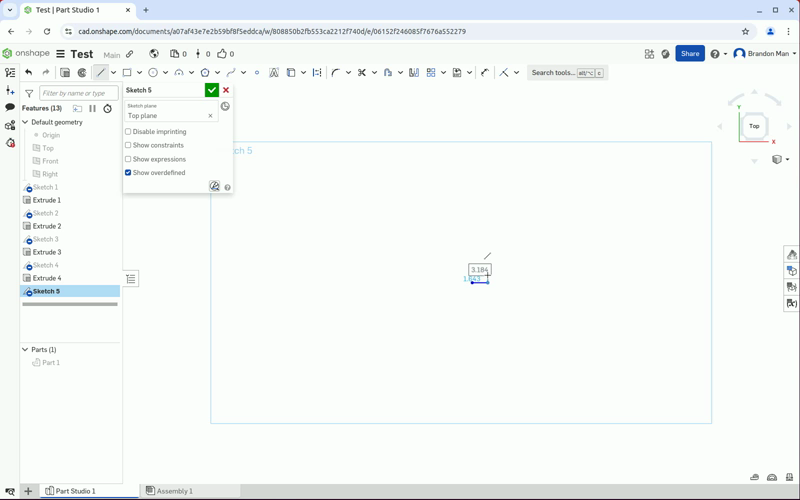
mouse_move(517, 274)
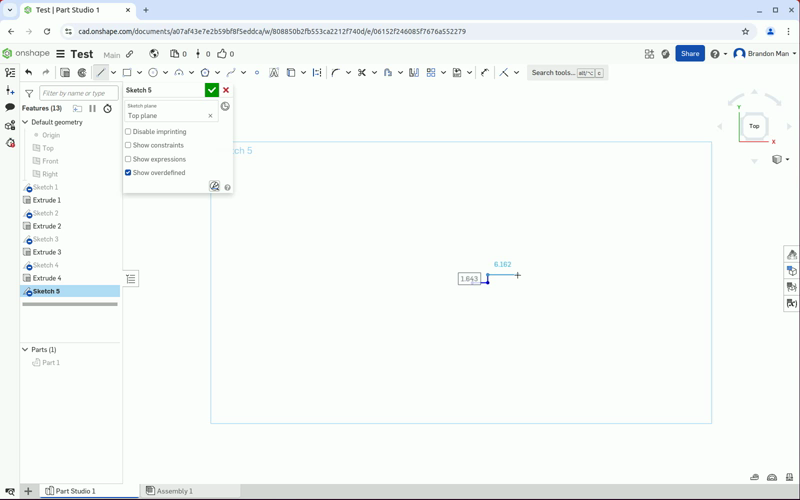
mouse_move(472, 274)
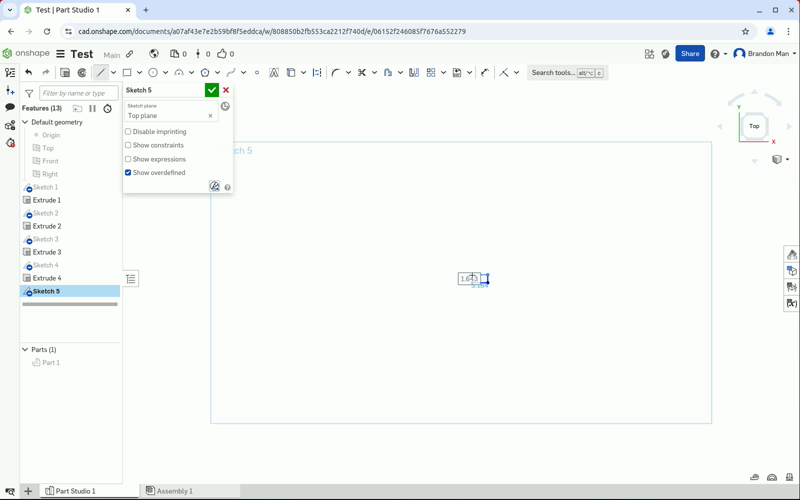
click(472, 274)
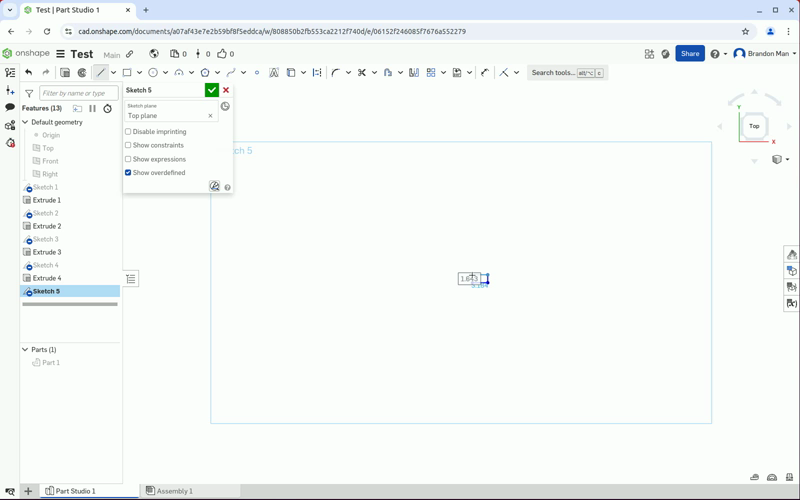
key_up(shift)
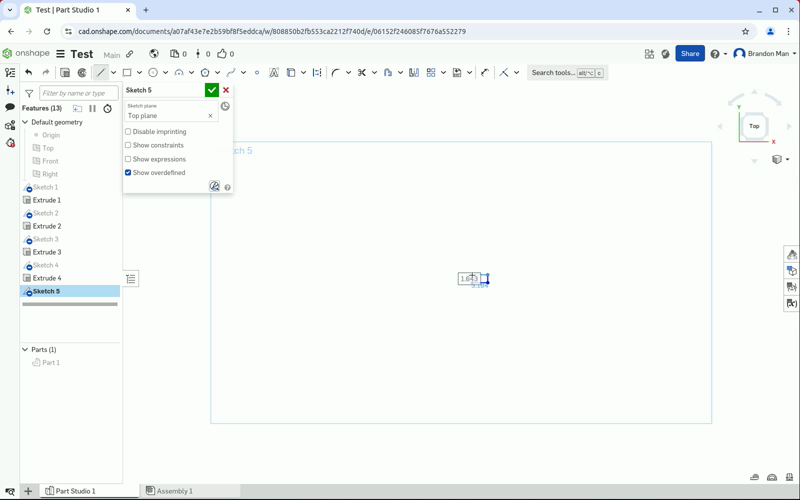
mouse_move(502, 274)
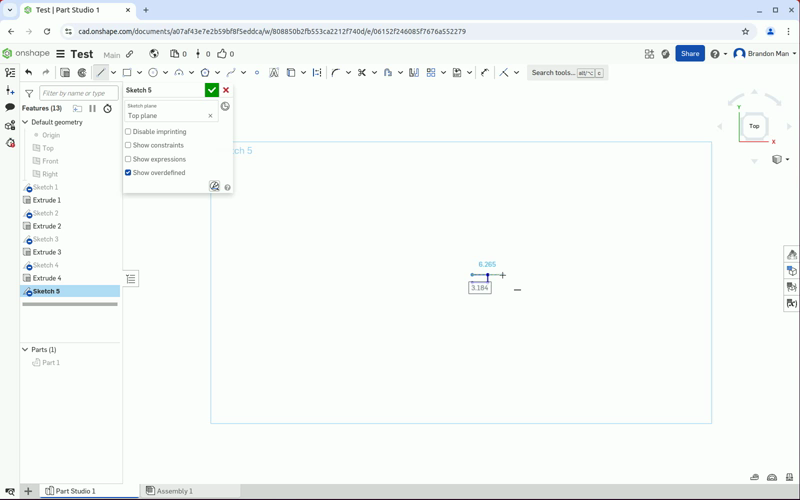
key_down(shift)
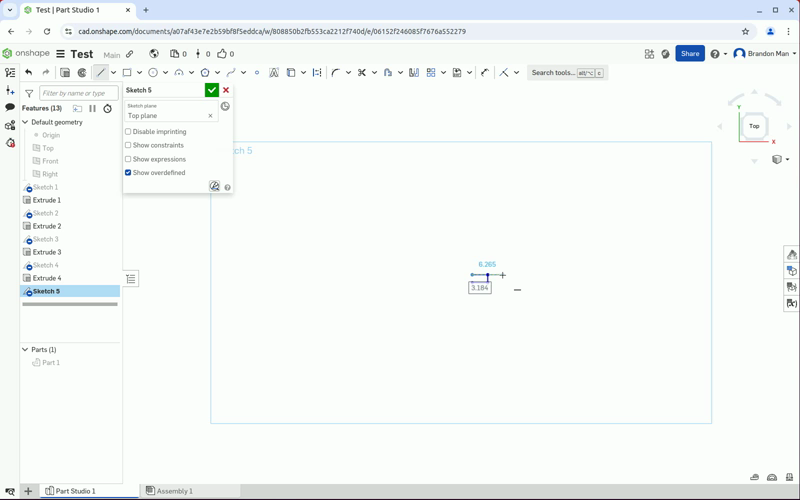
mouse_move(472, 282)
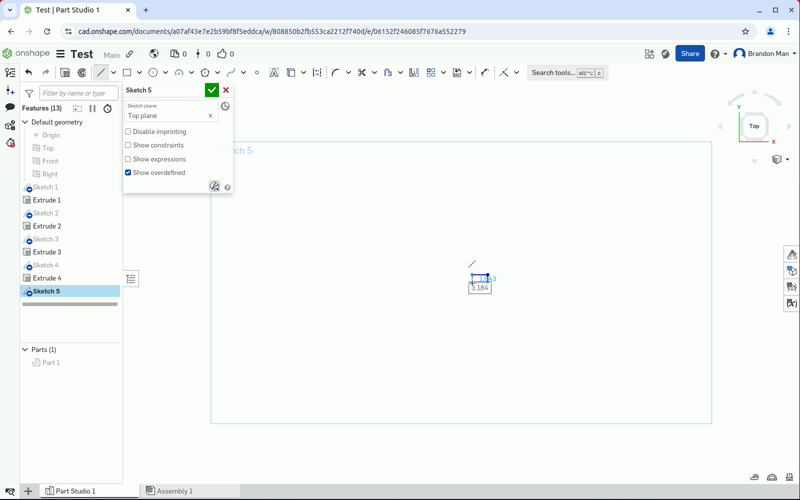
key_up(shift)
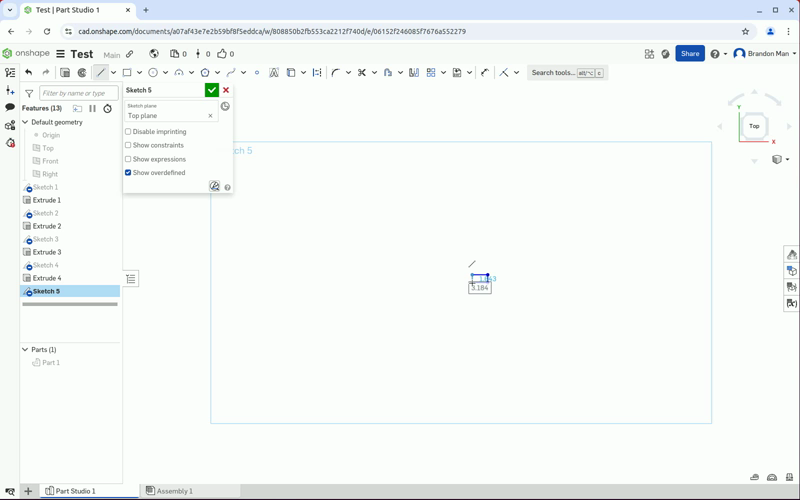
click(472, 282)
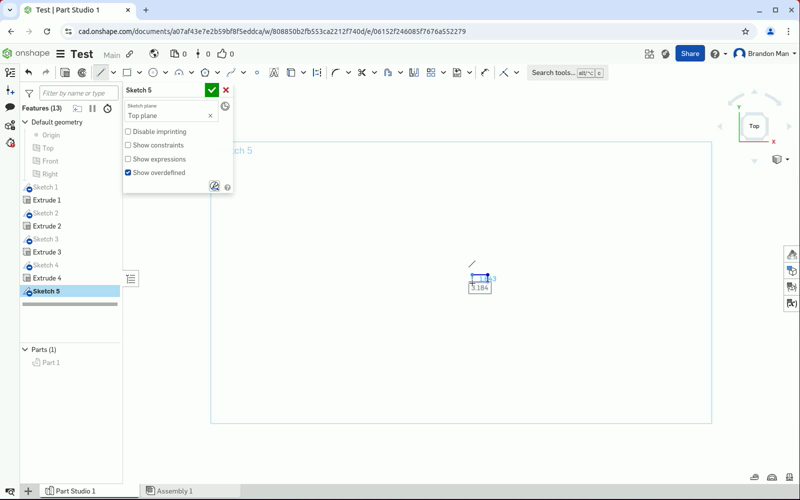
key(esc)
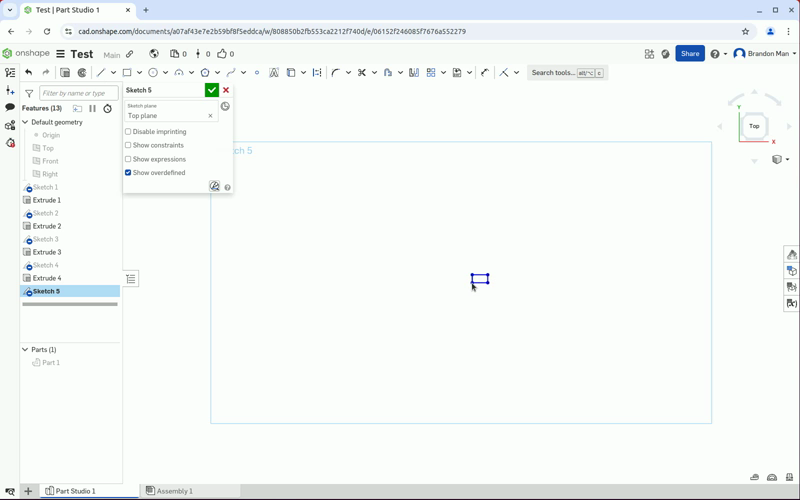
mouse_move(482, 278)
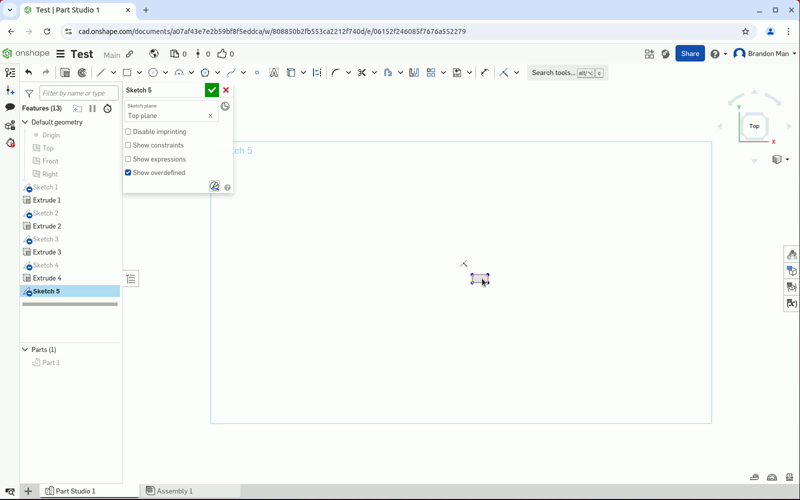
scroll(6)
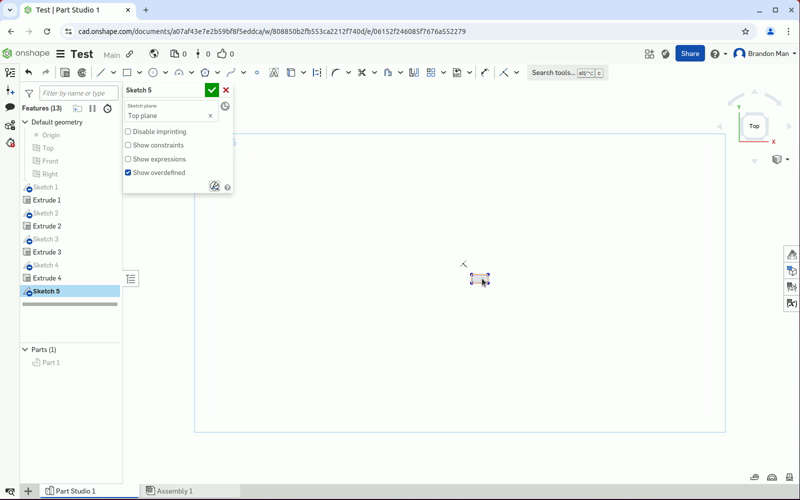
scroll(6)
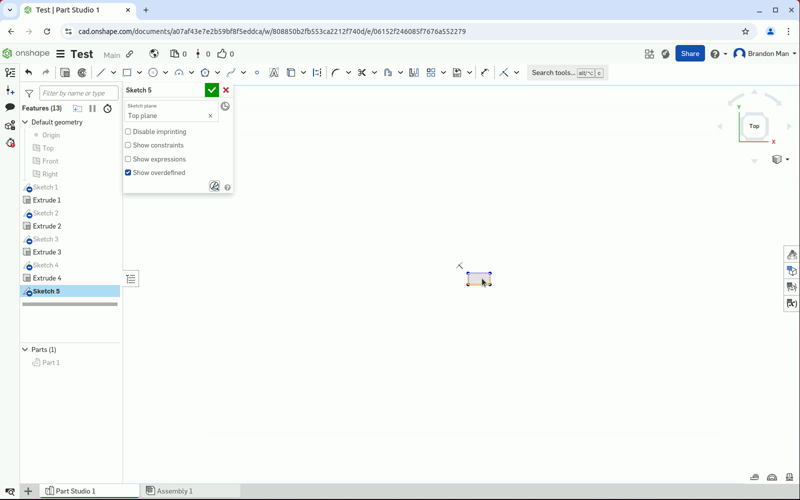
scroll(6)
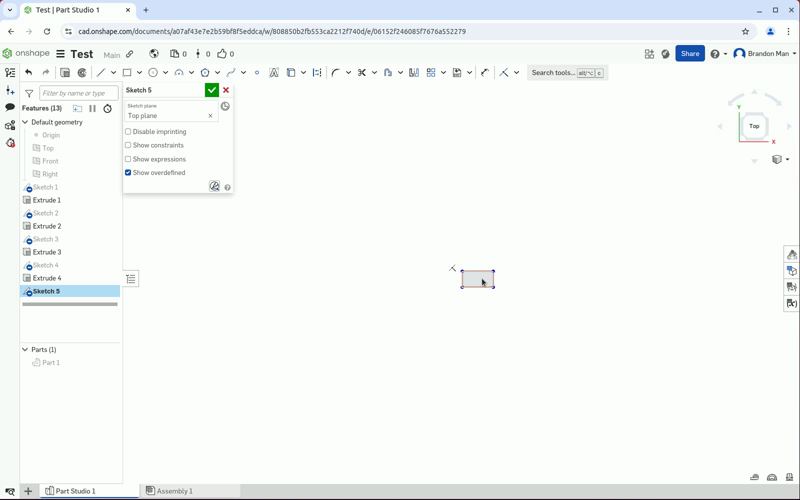
scroll(6)
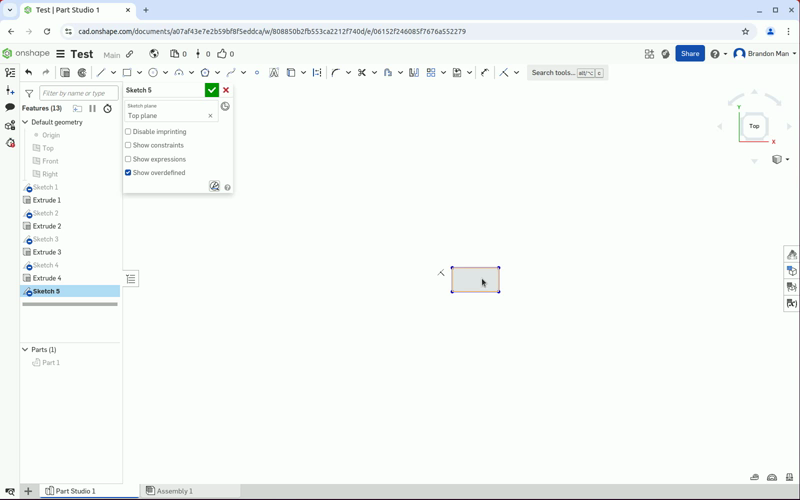
scroll(6)
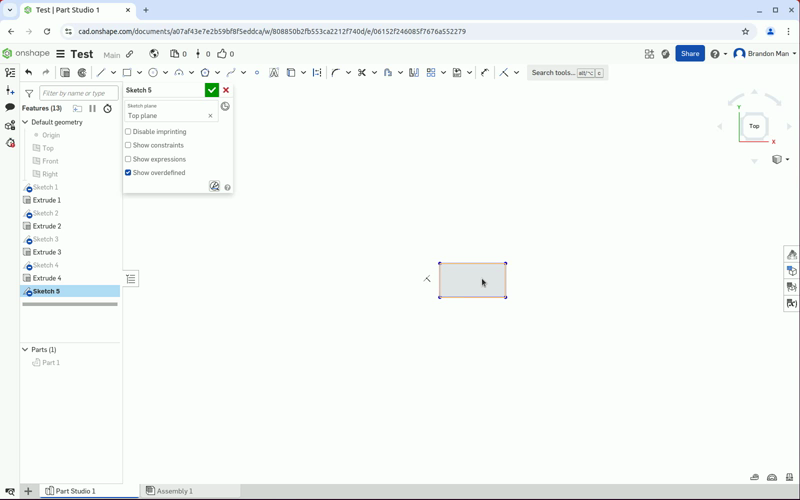
scroll(6)
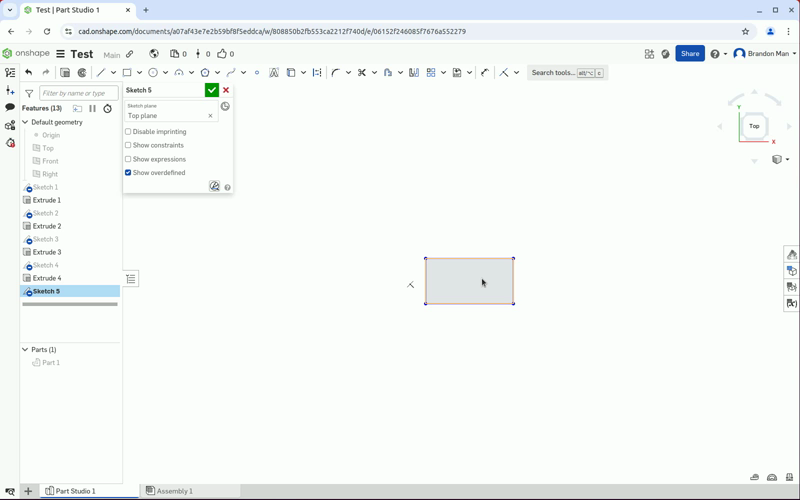
scroll(6)
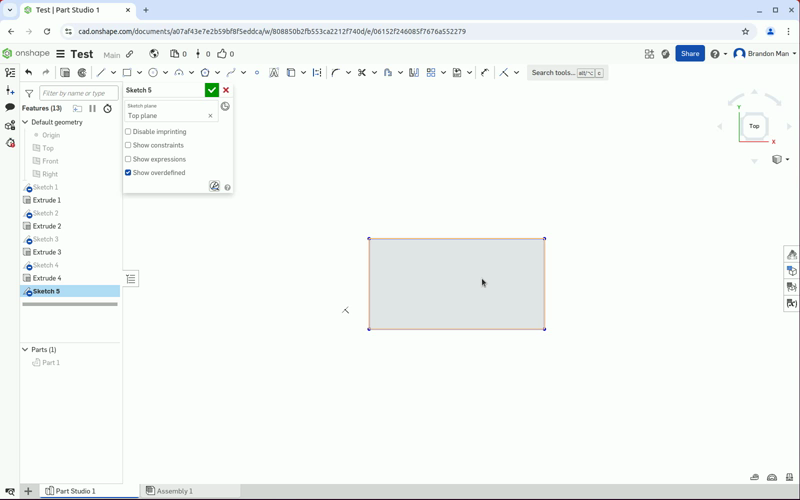
click(482, 278)
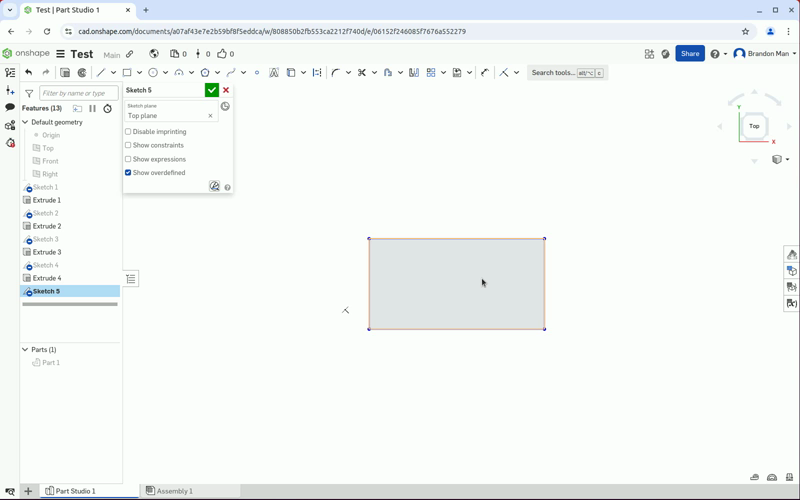
scroll(-6)
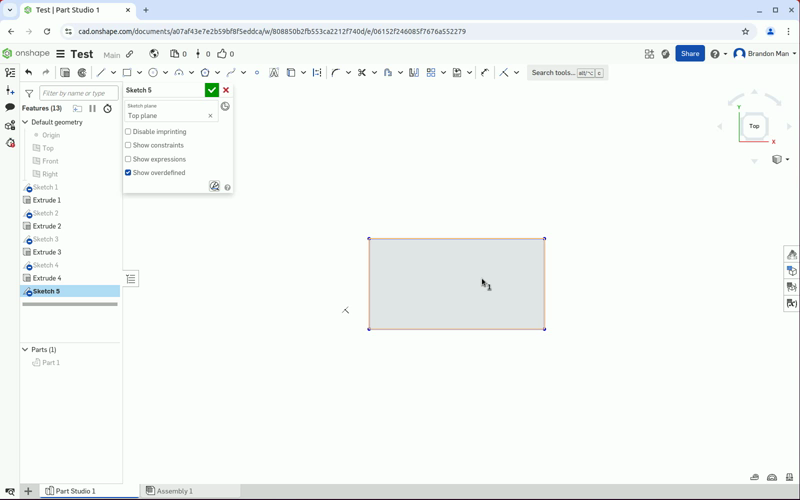
scroll(-6)
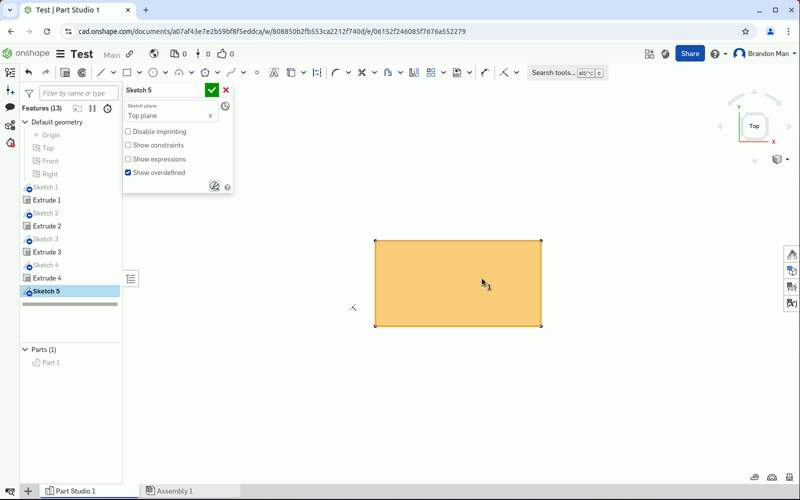
scroll(-6)
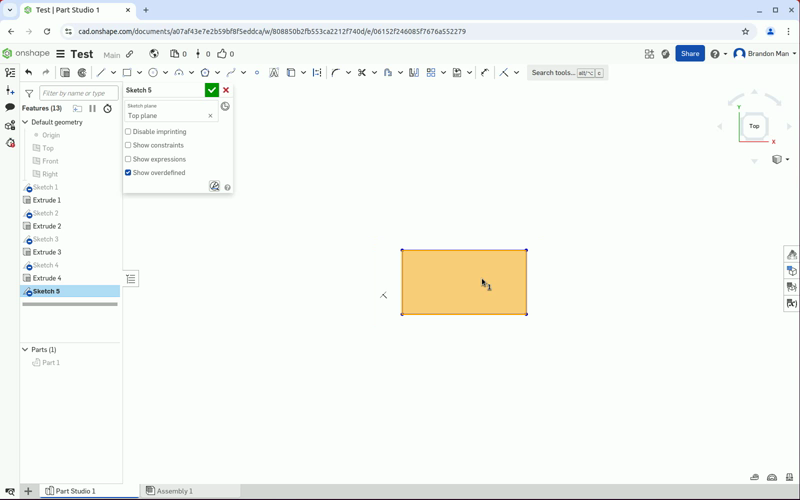
scroll(-6)
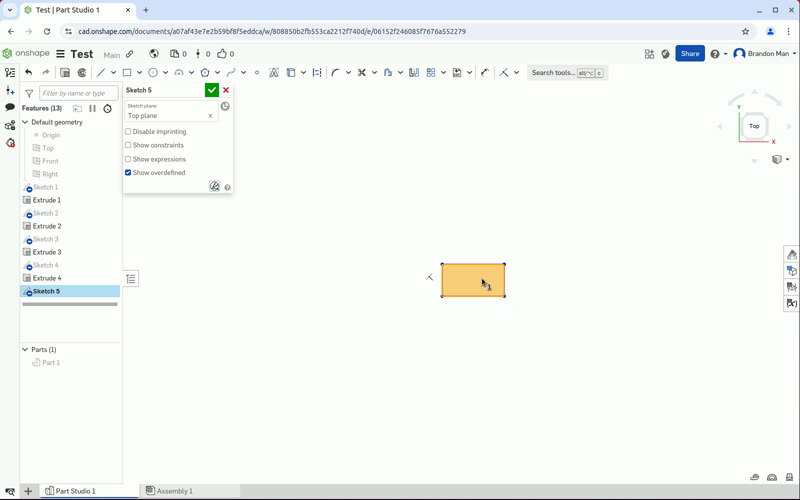
scroll(-6)
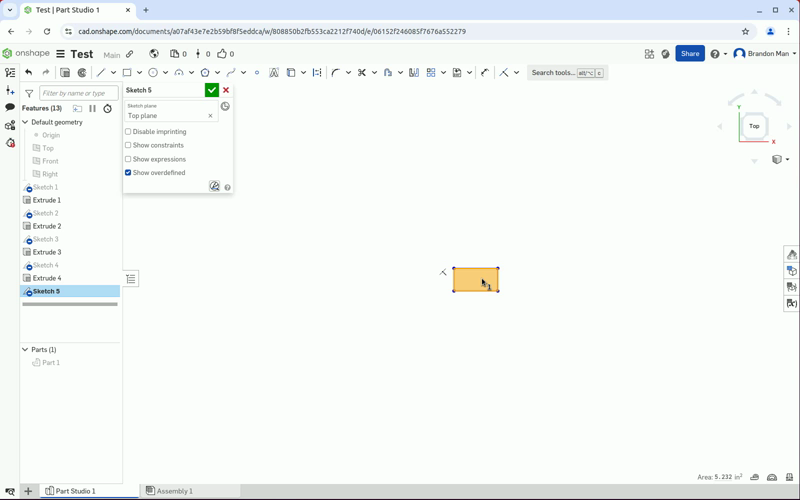
scroll(-6)
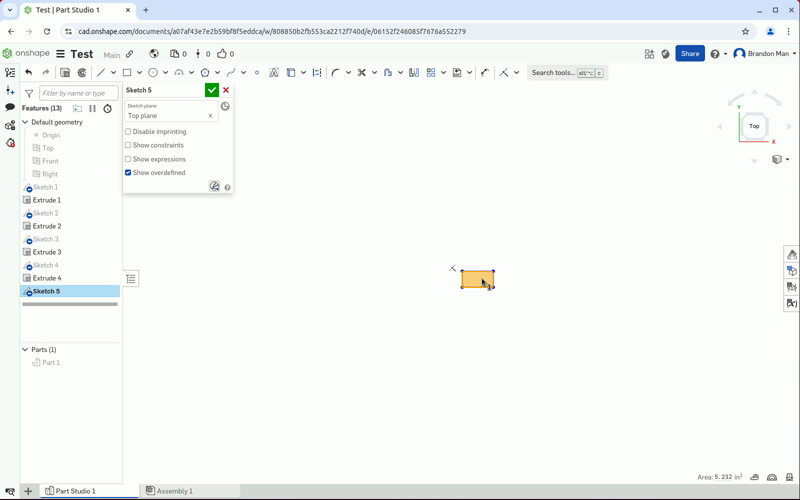
scroll(-6)
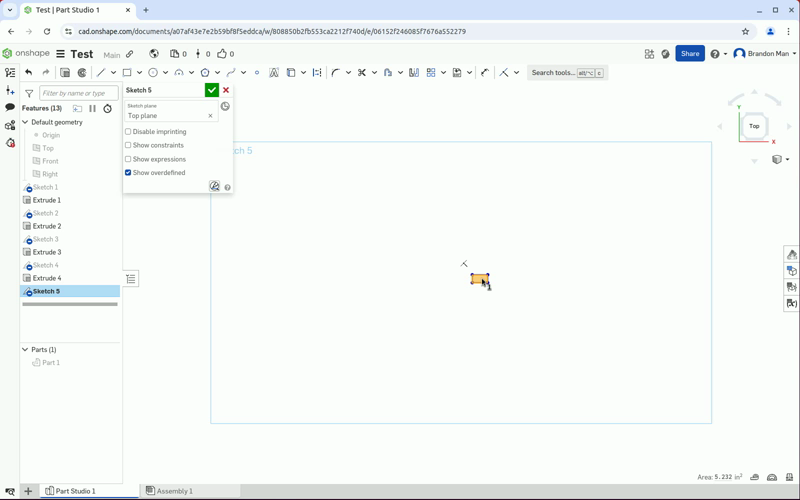
mouse_move(73, 352)
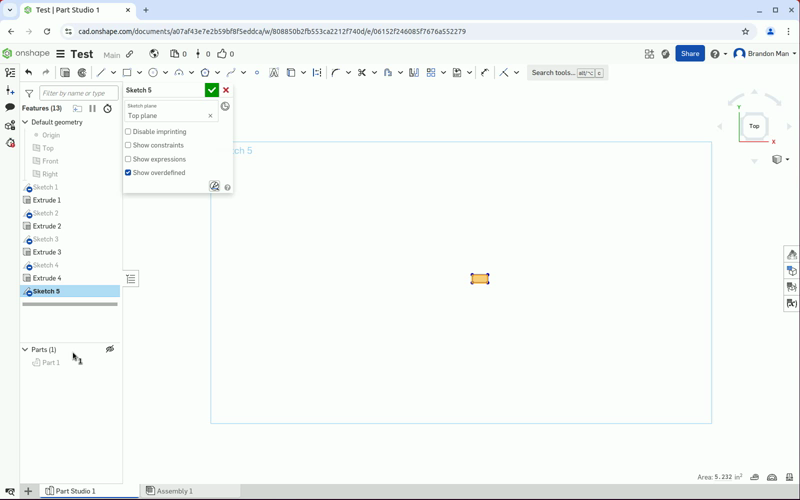
key(shift+y)
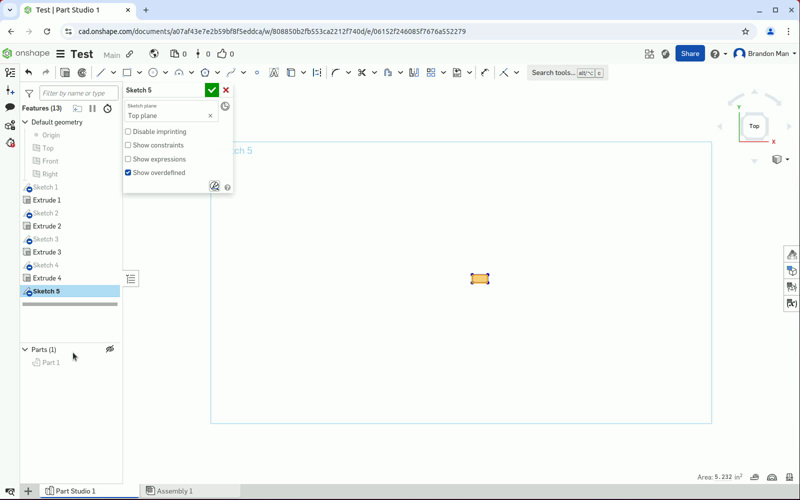
key(shift+e)
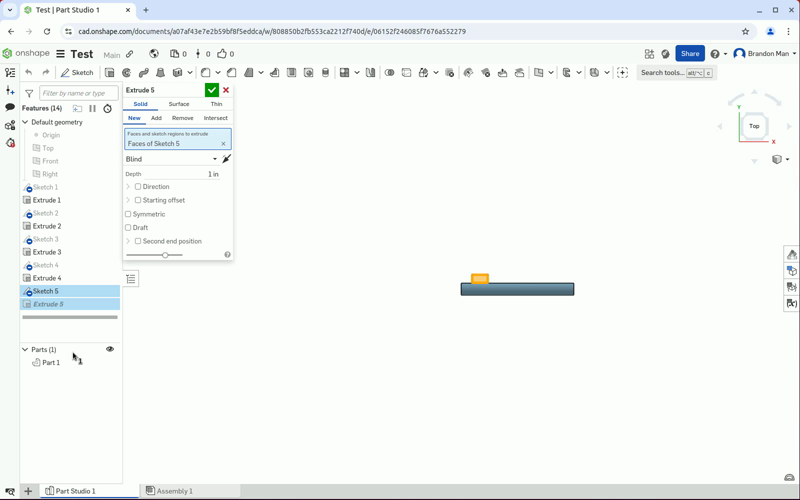
mouse_move(143, 106)
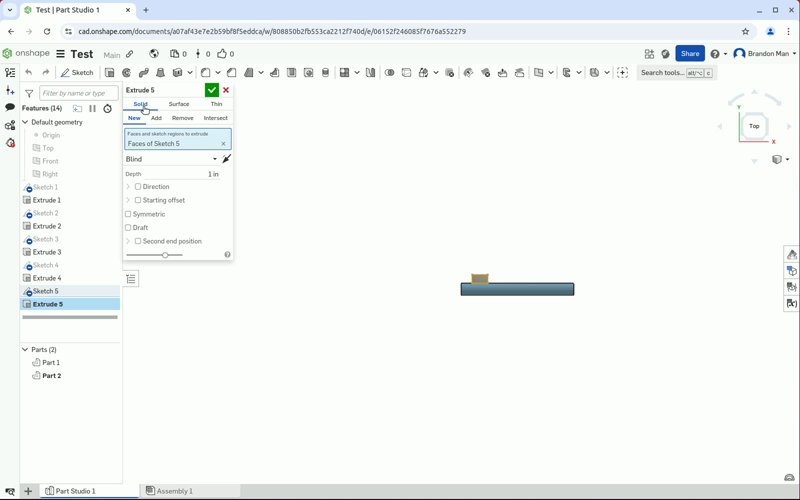
click(143, 106)
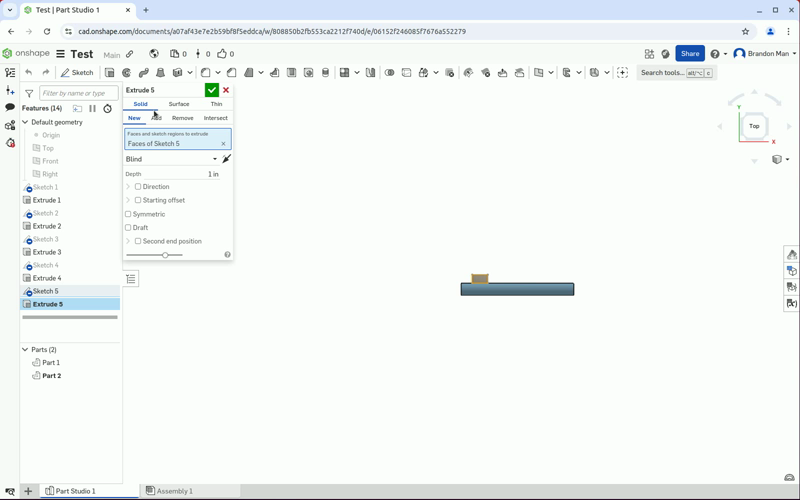
mouse_move(186, 120)
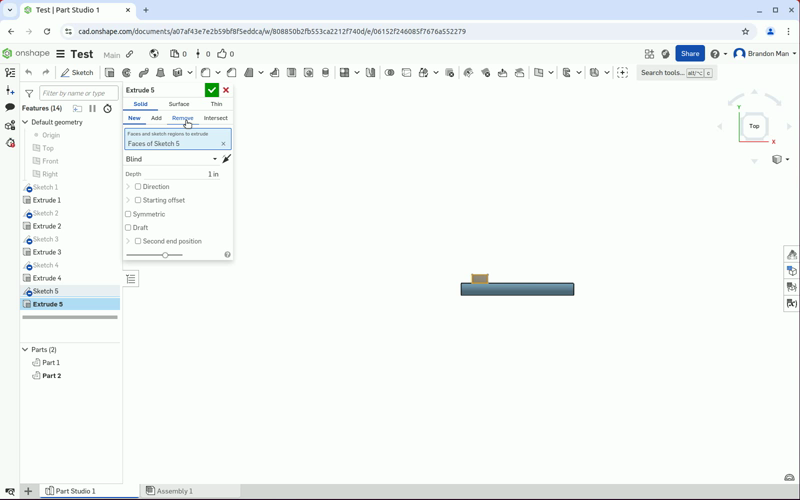
click(186, 120)
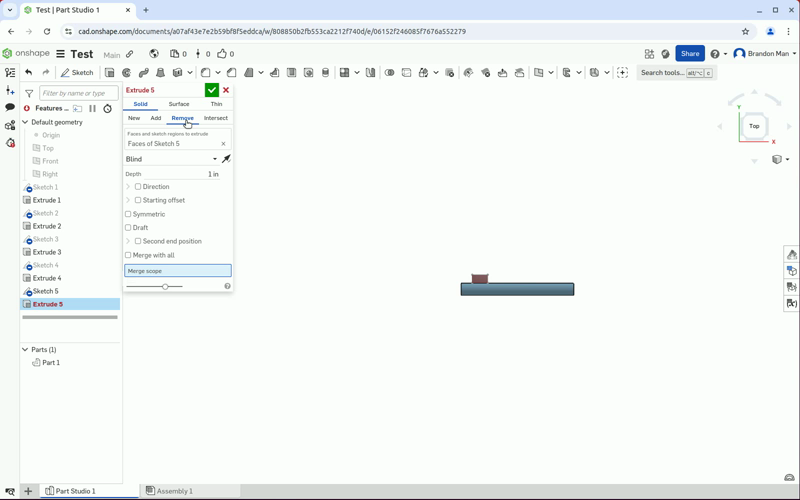
key(tab, 4)
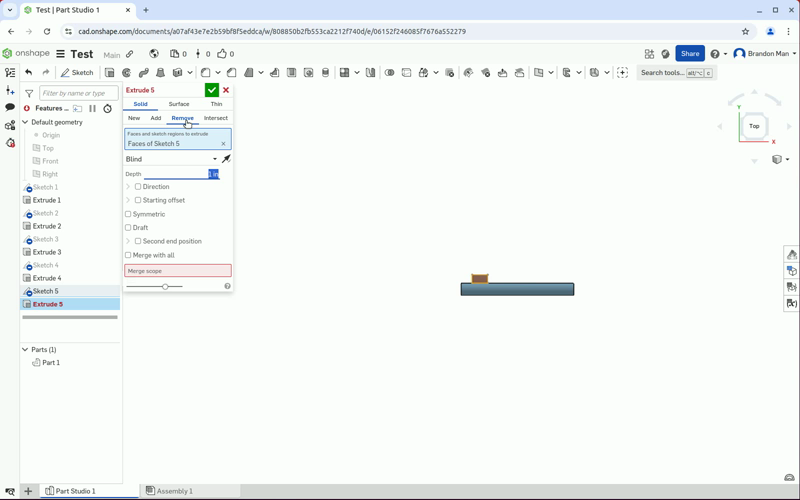
text(-3.851)
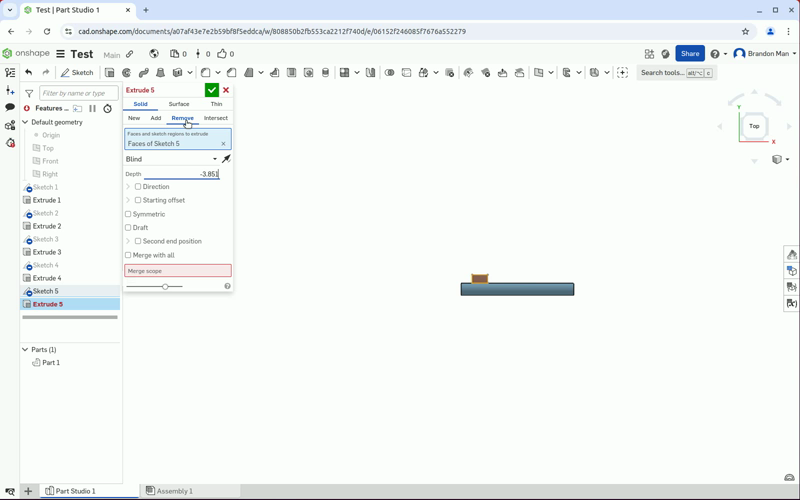
key(tab, 6)
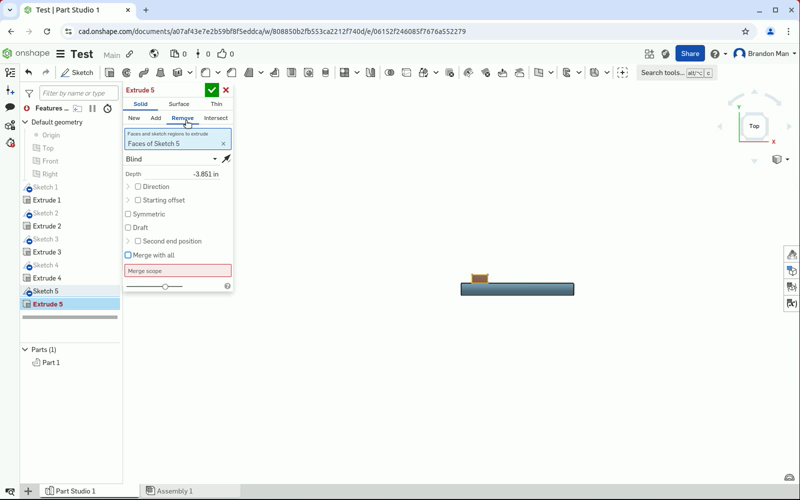
key(space)
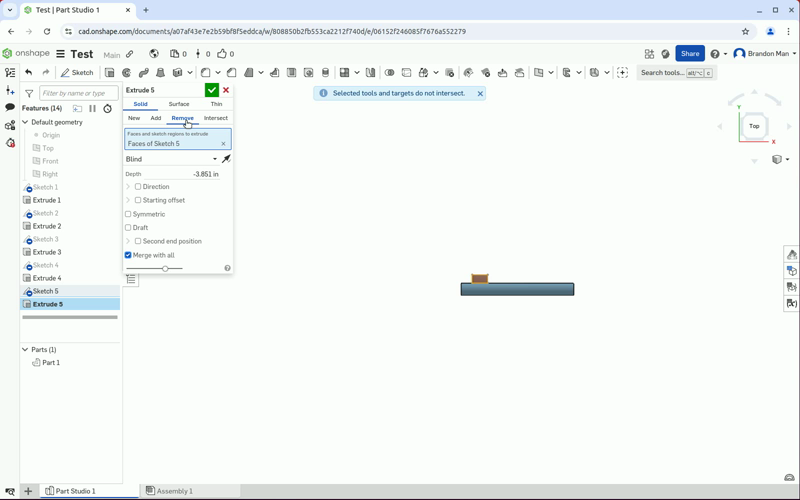
key(enter)
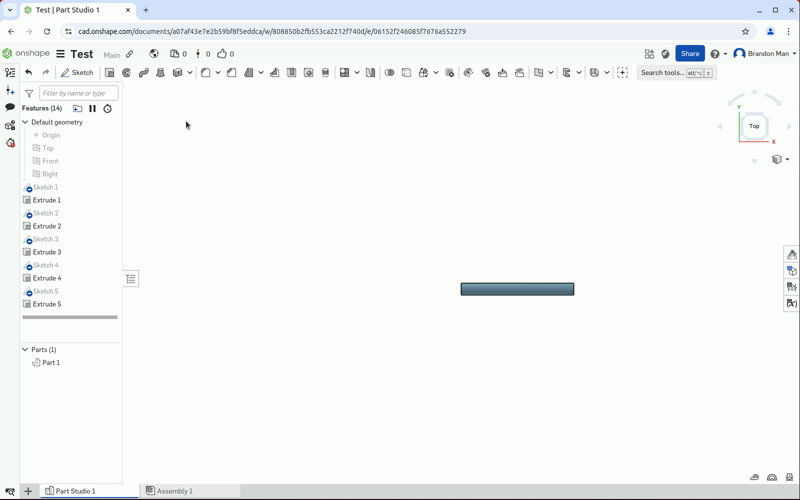
key(shift+h)
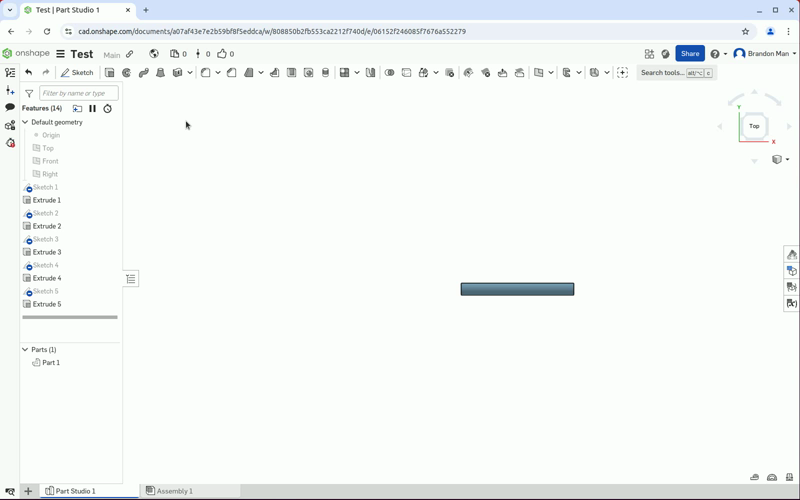
key(shift+h)
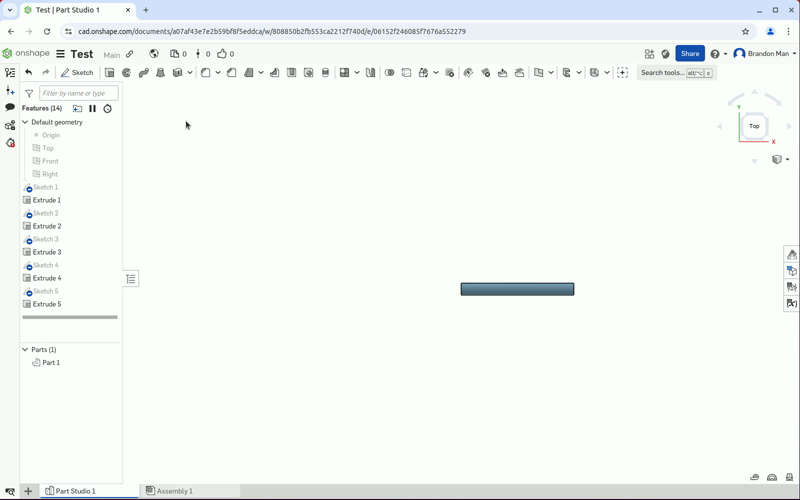
key(shift+7)
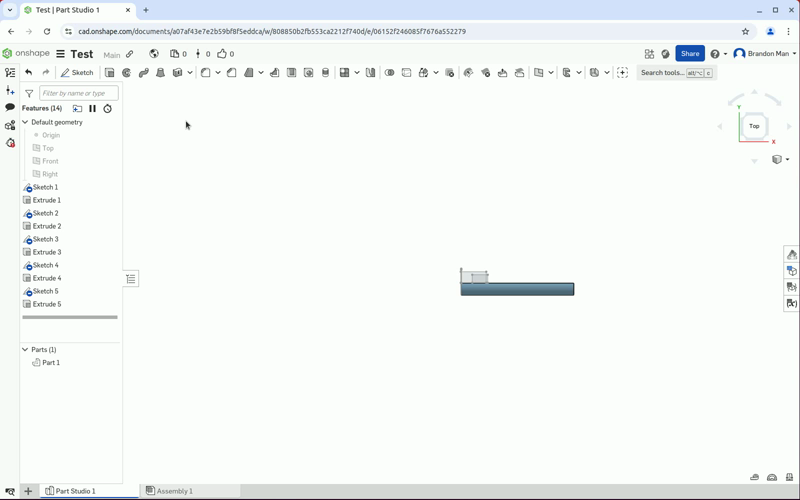
key(up, 3)
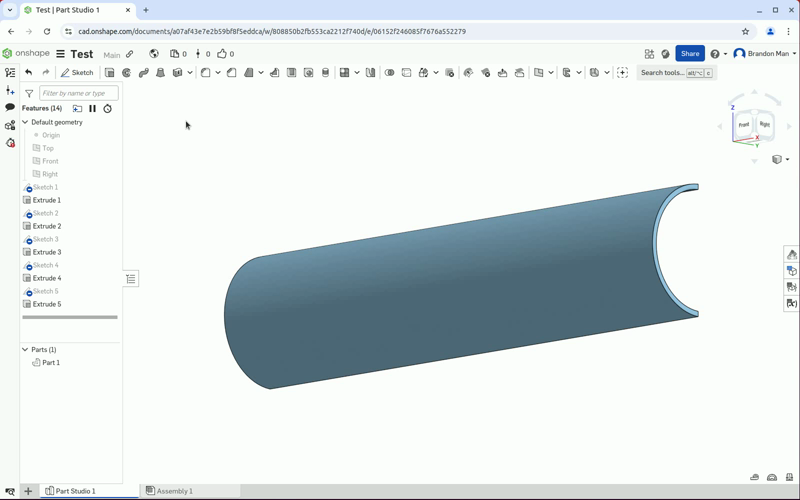
key(left, 3)
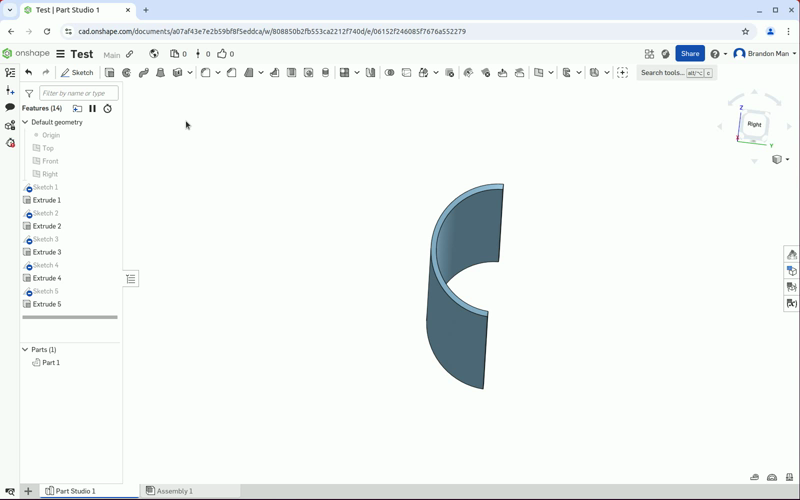
key(right, 3)
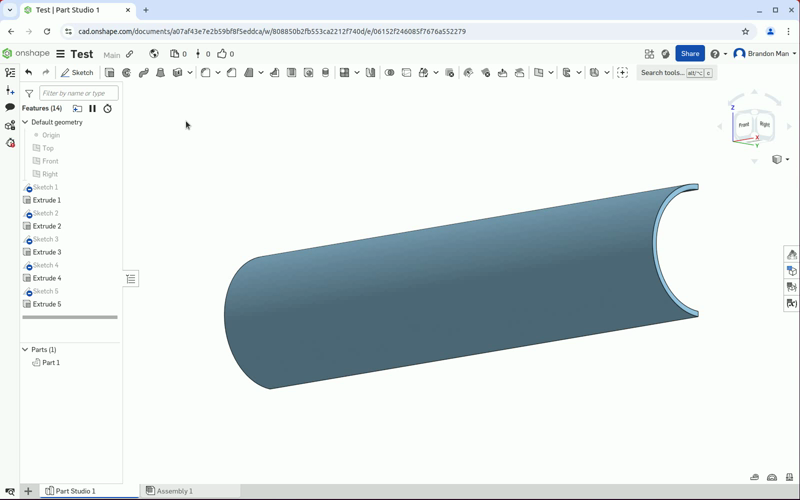
key(down, 3)
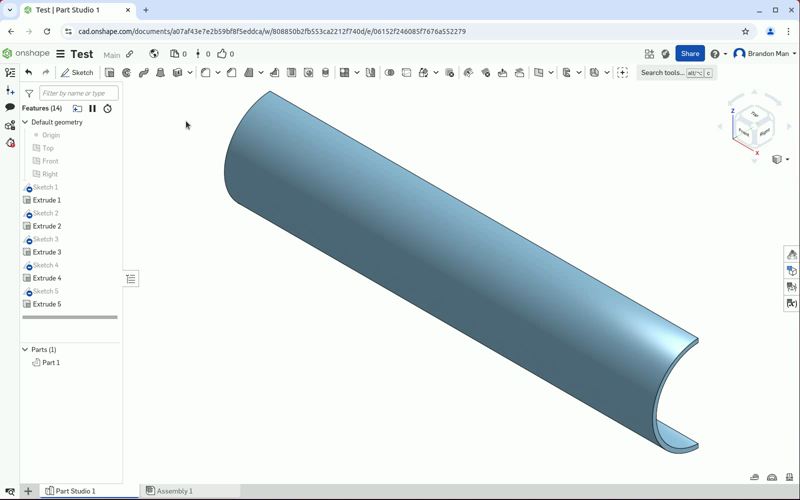
mouse_move(73, 189)
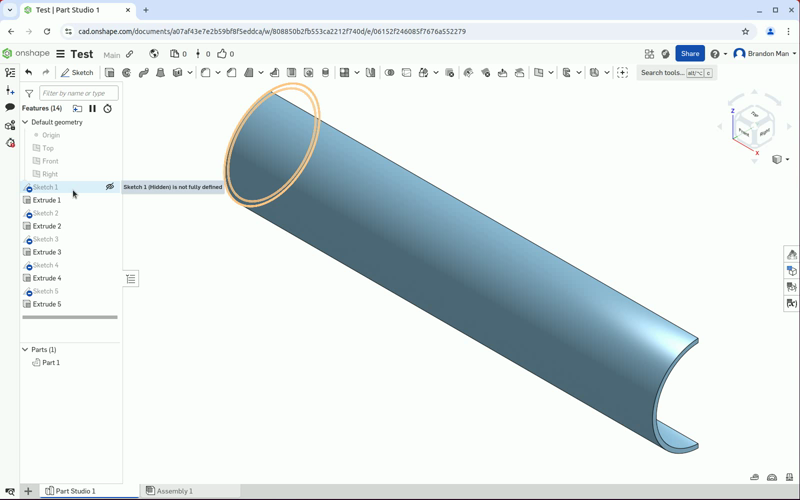
click(73, 189)